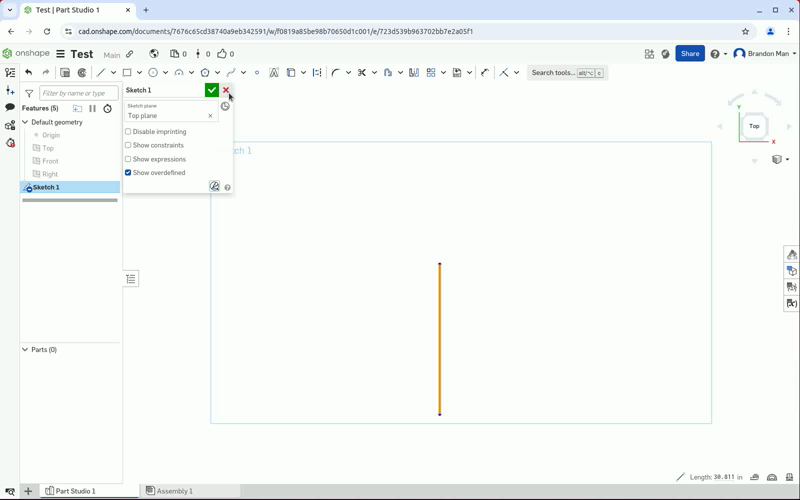
key(shift+h)
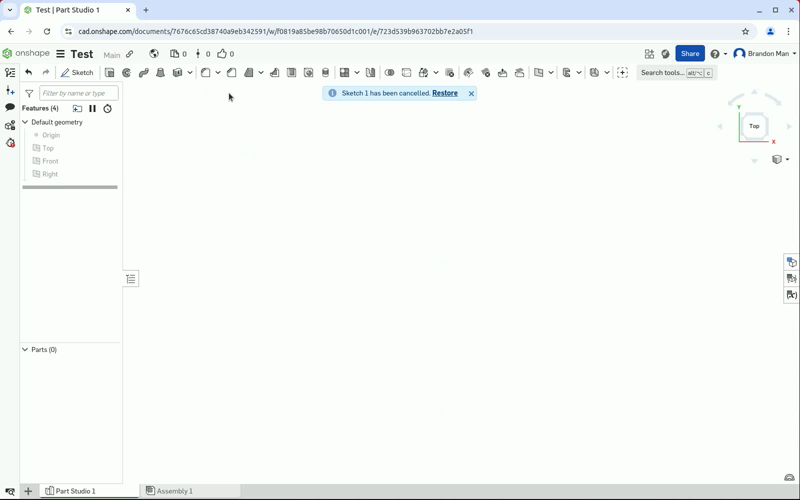
mouse_move(73, 352)
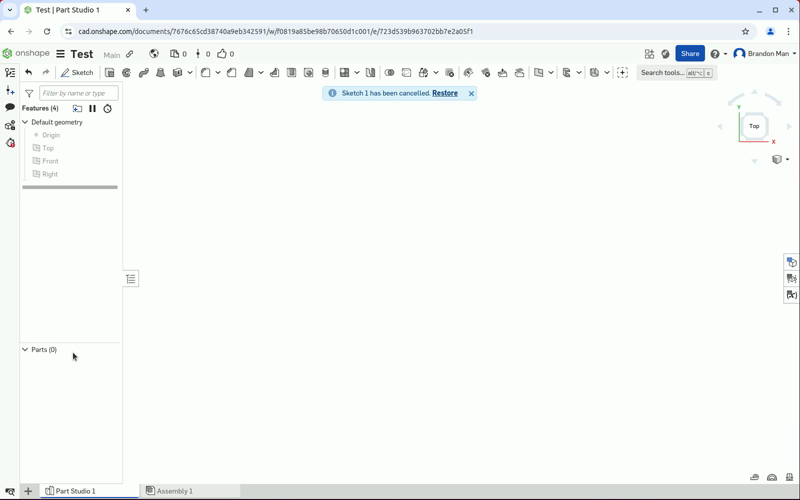
key(y)
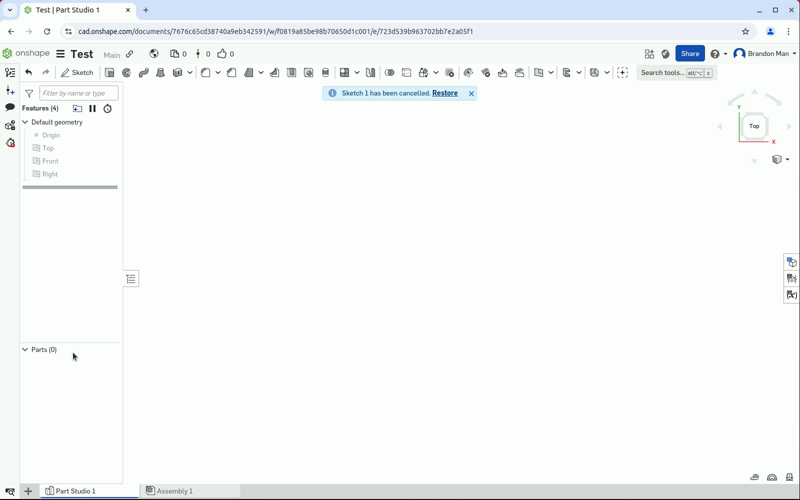
key(shift+p)
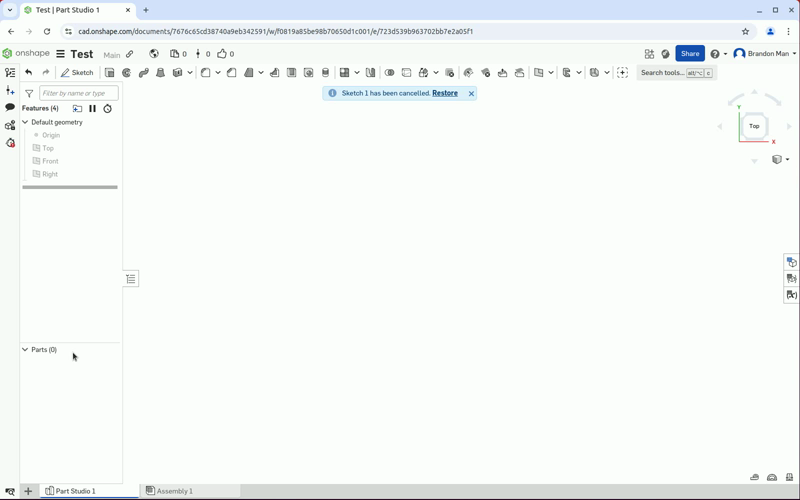
key(space)
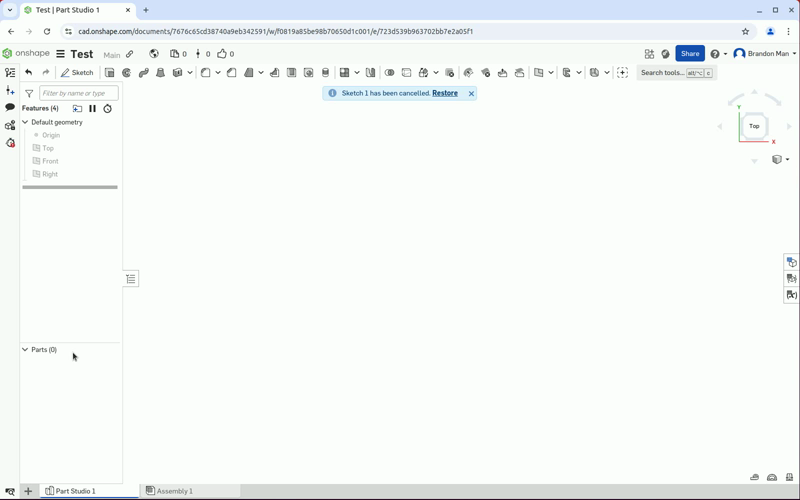
key_down(shift)
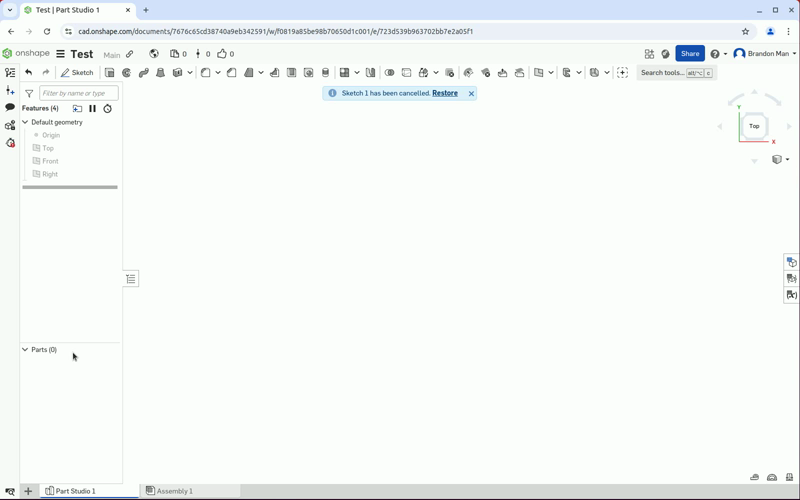
key(up)
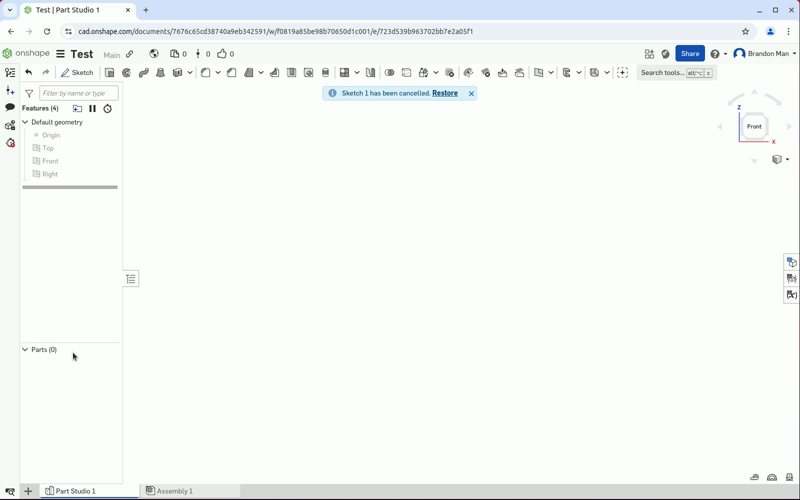
key_up(shift)
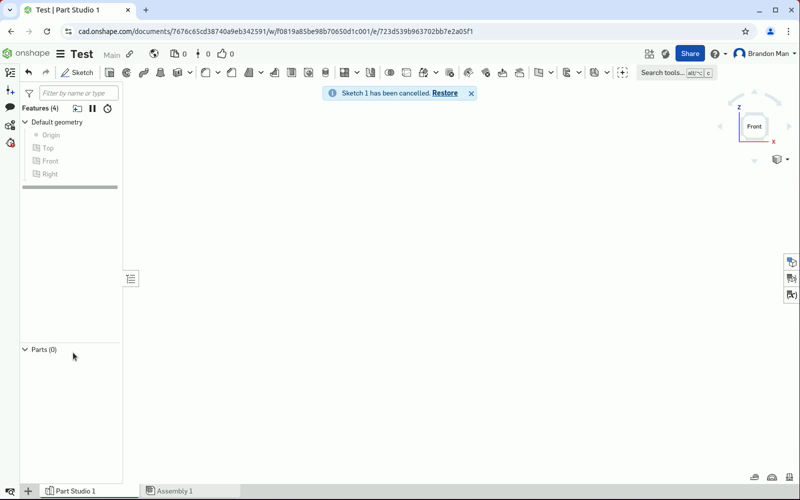
mouse_move(73, 352)
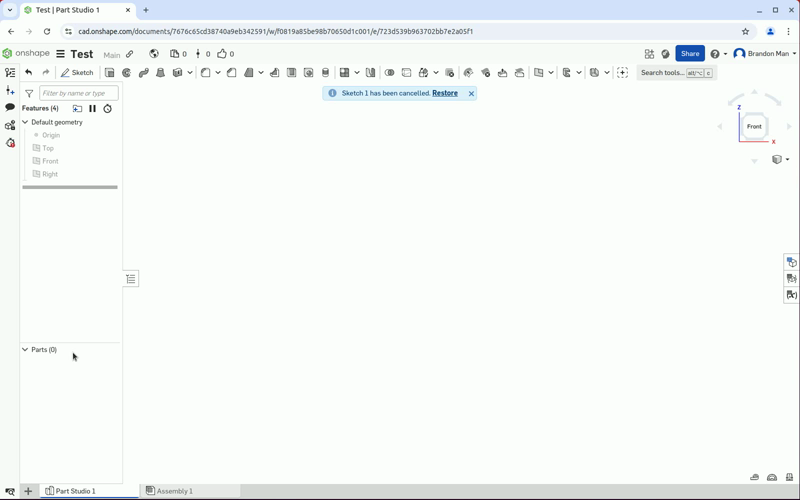
key(shift+y)
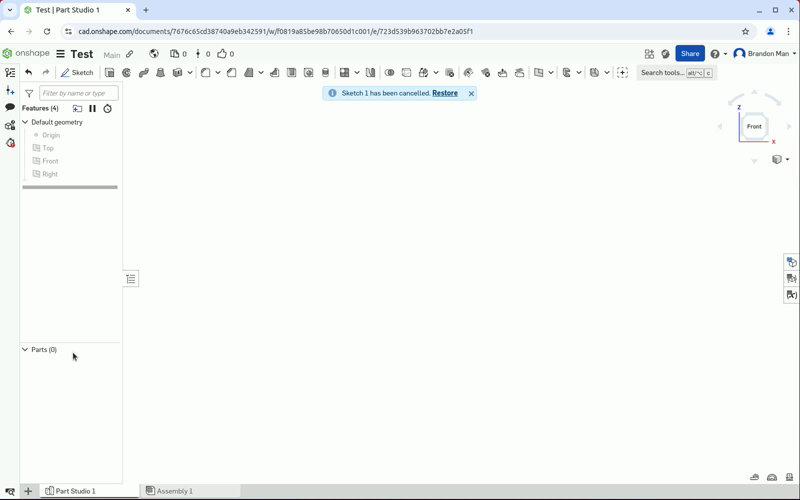
key(shift+s)
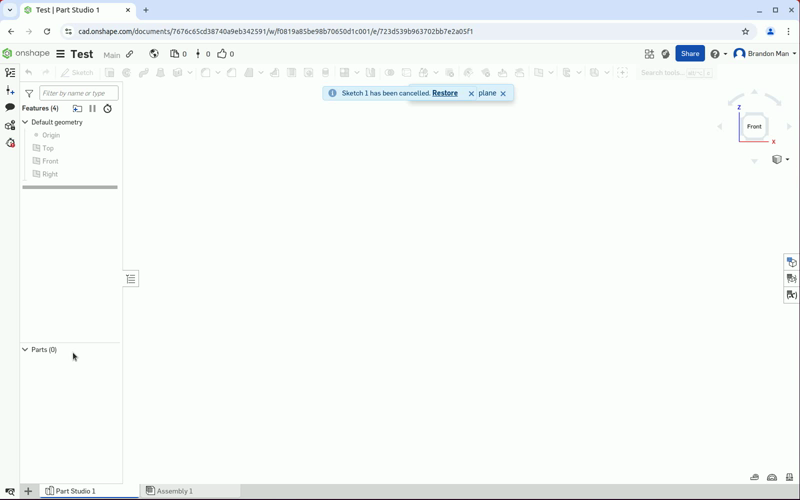
mouse_move(73, 163)
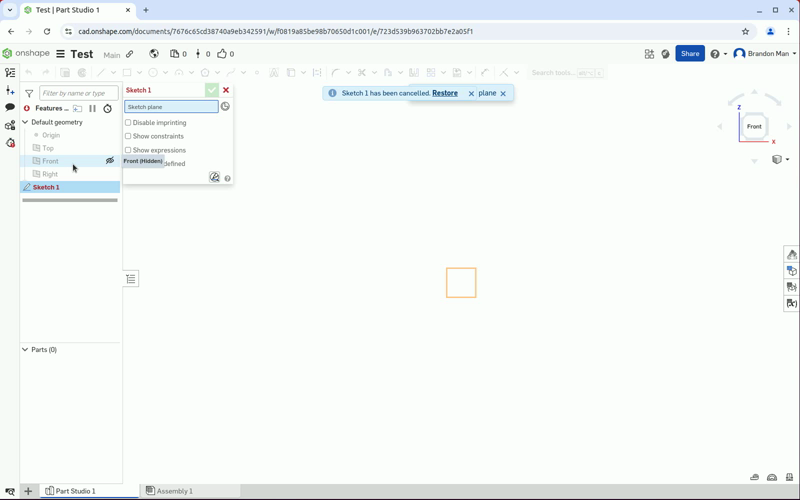
click(73, 163)
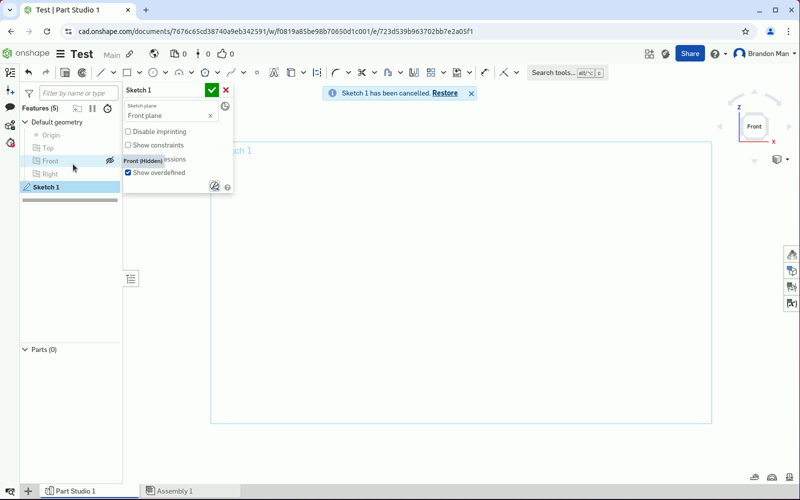
mouse_move(73, 352)
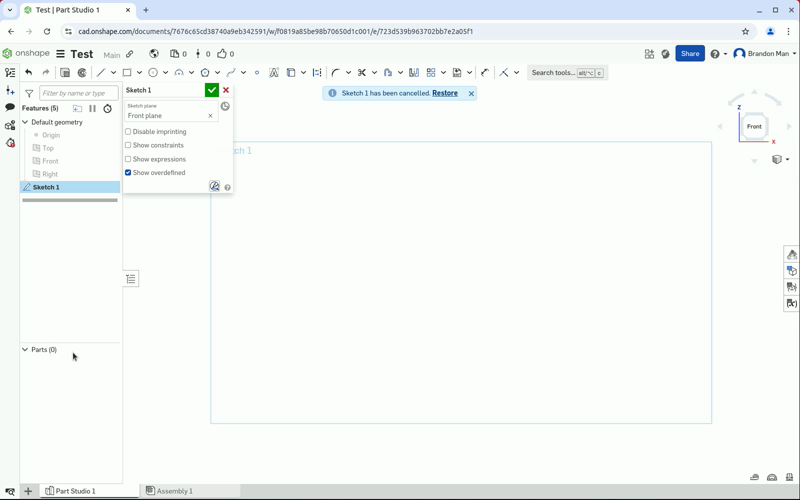
key(y)
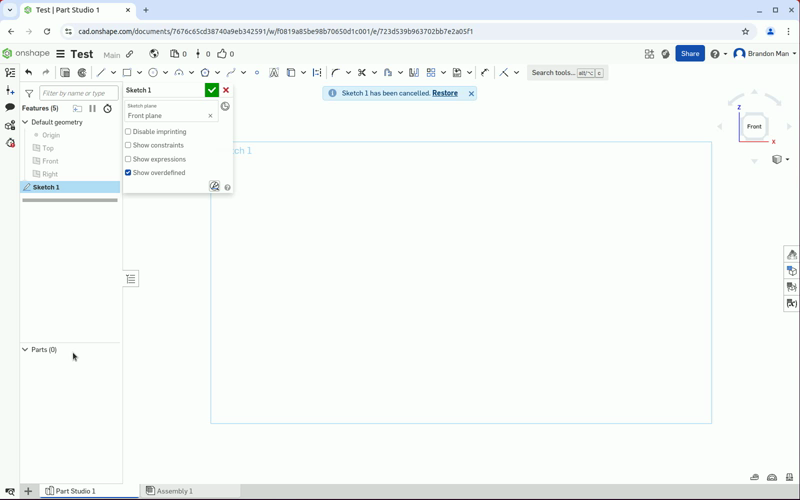
key(l)
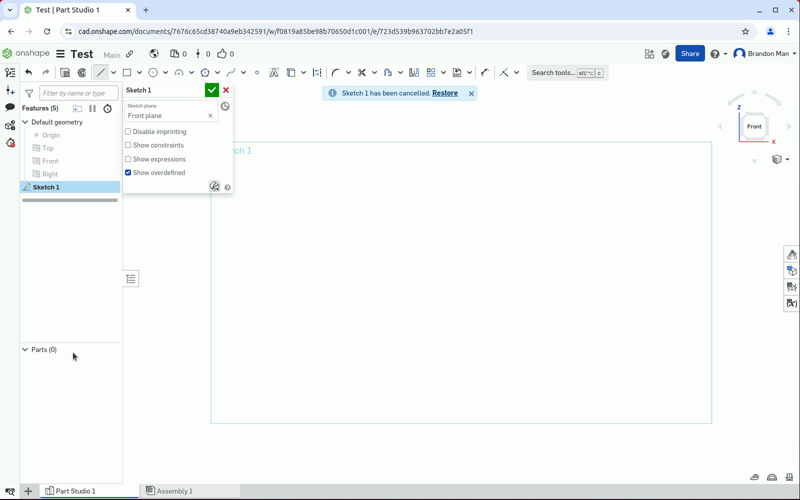
key_down(shift)
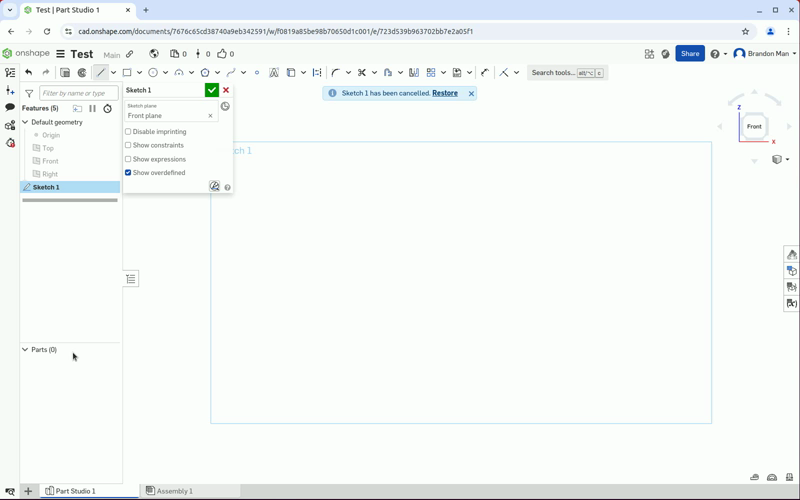
mouse_move(460, 367)
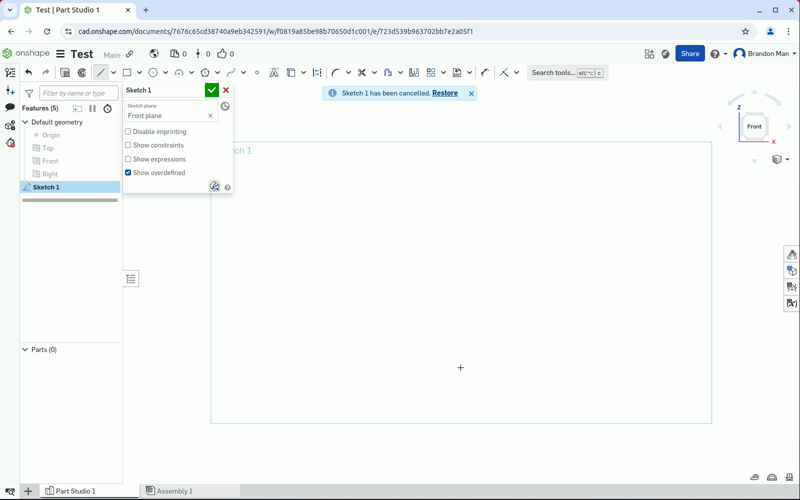
click(460, 367)
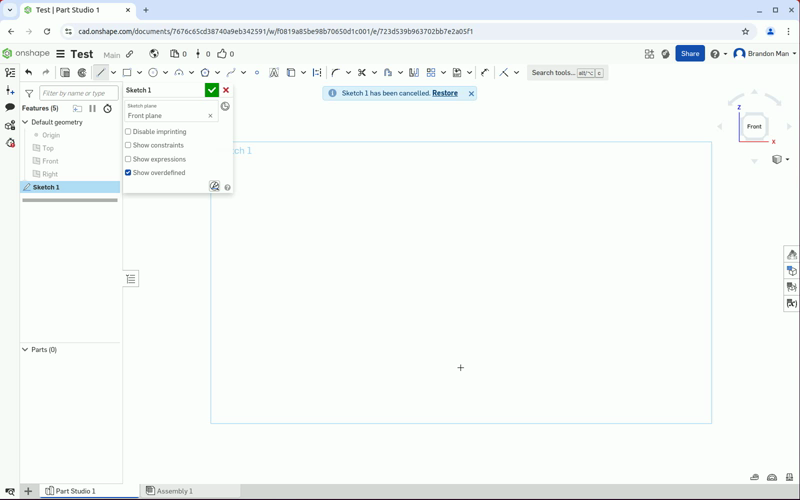
key_up(shift)
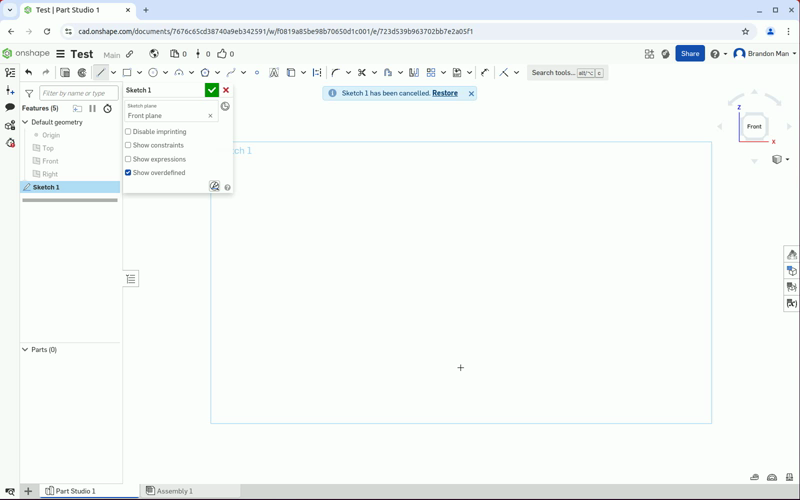
key_down(shift)
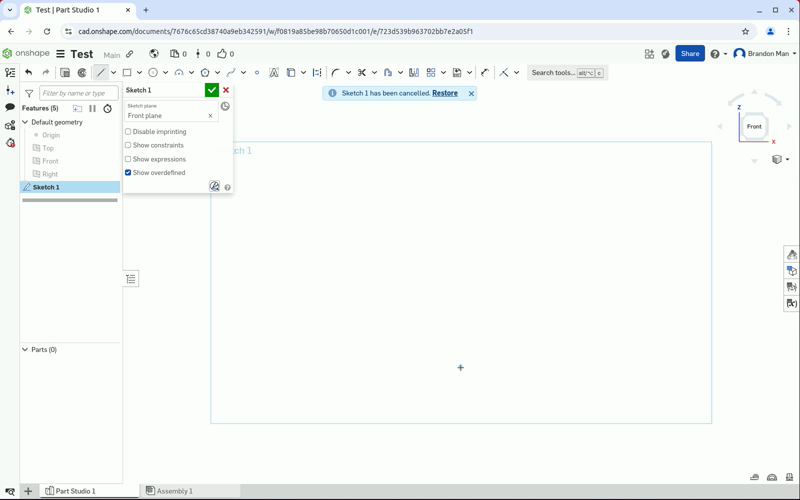
mouse_move(534, 367)
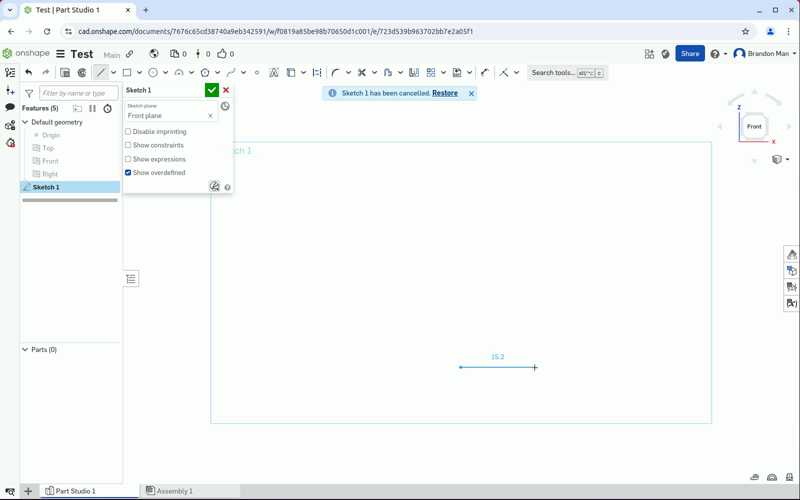
click(534, 367)
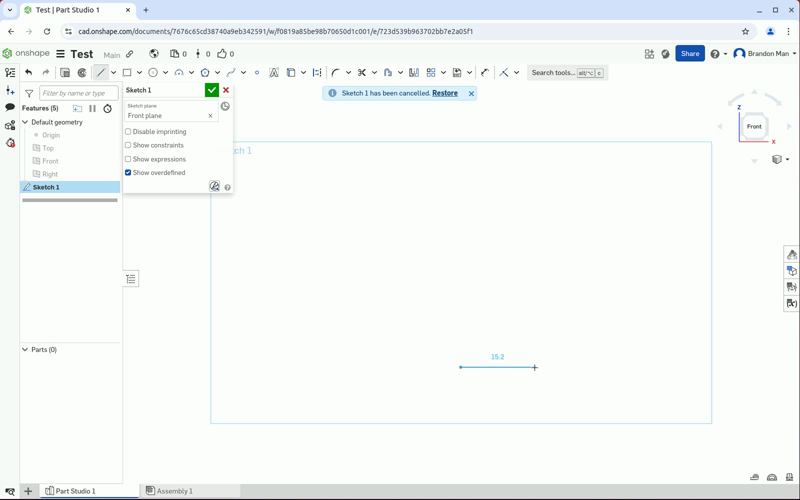
key_up(shift)
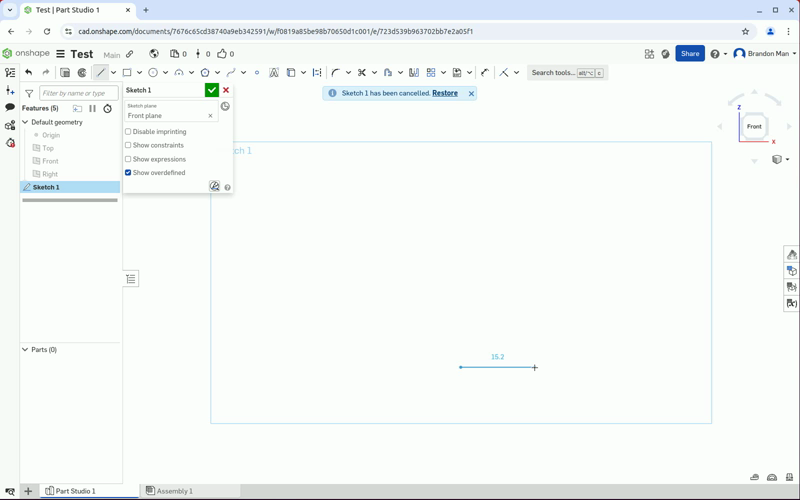
key_down(shift)
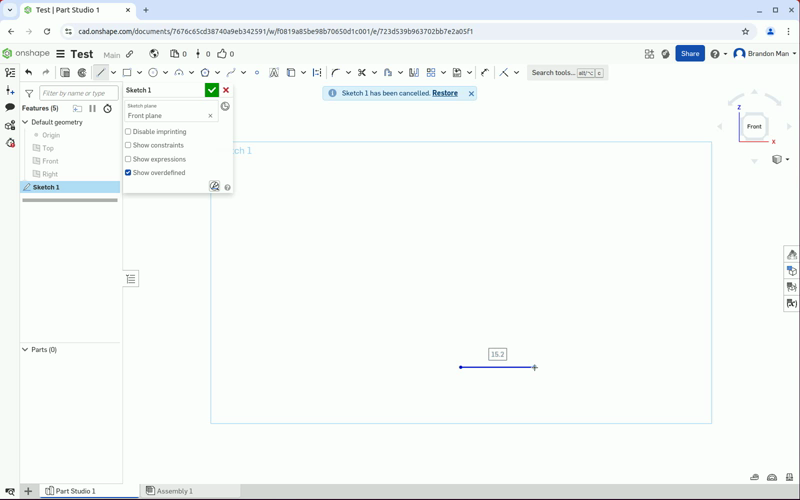
mouse_move(564, 367)
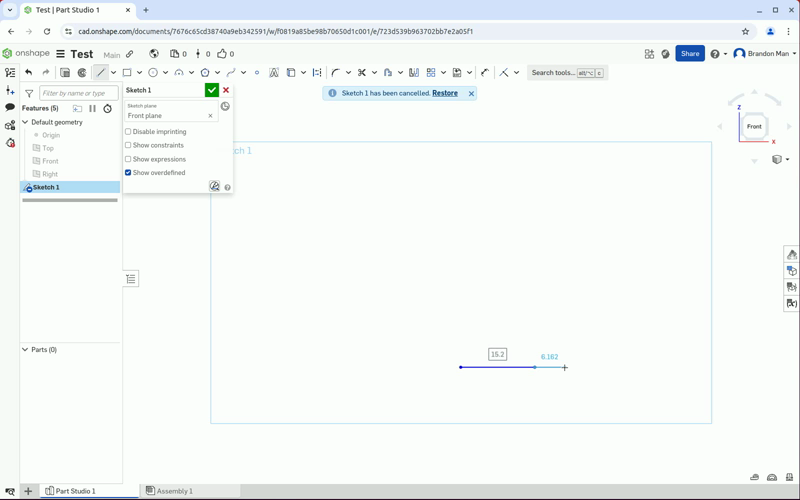
mouse_move(534, 328)
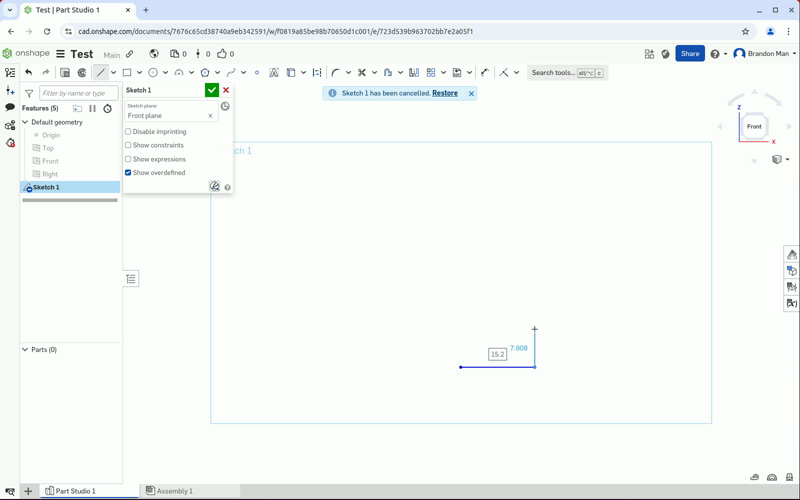
click(534, 328)
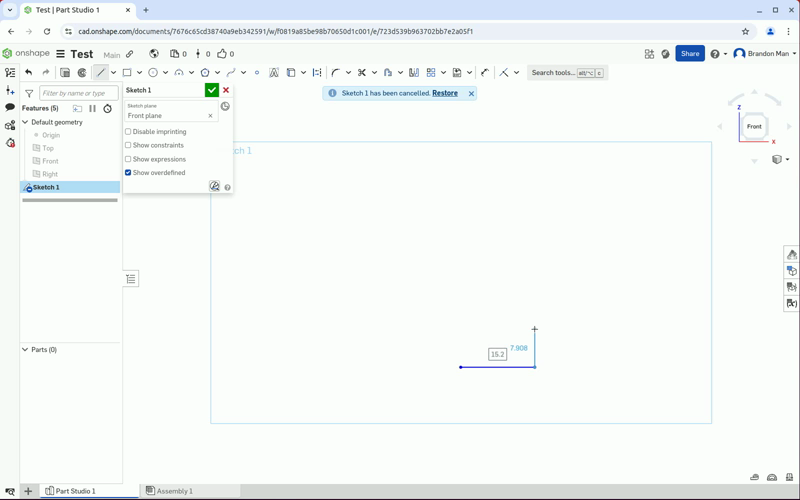
key_up(shift)
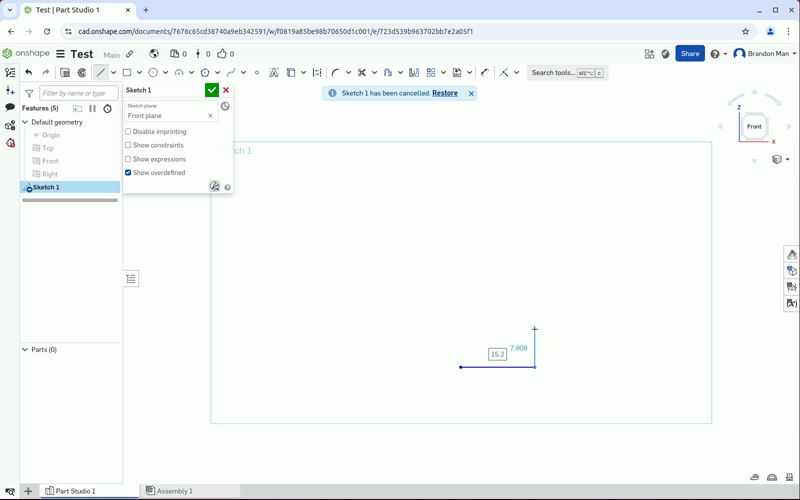
key_down(shift)
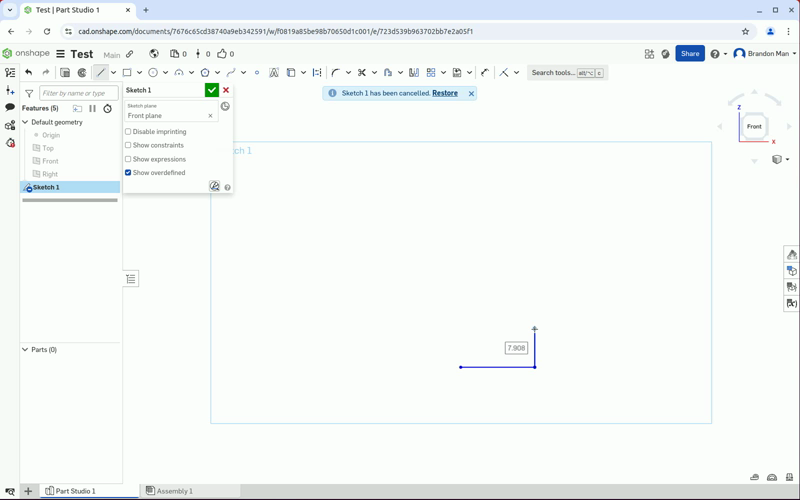
mouse_move(460, 282)
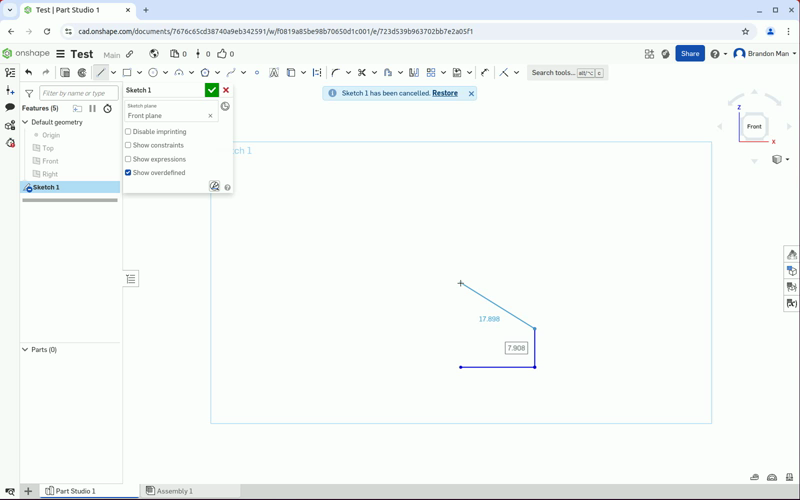
click(460, 282)
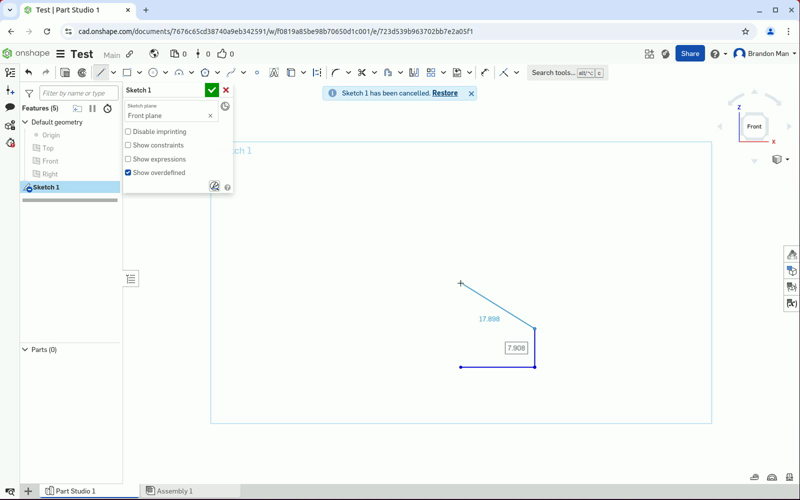
key_up(shift)
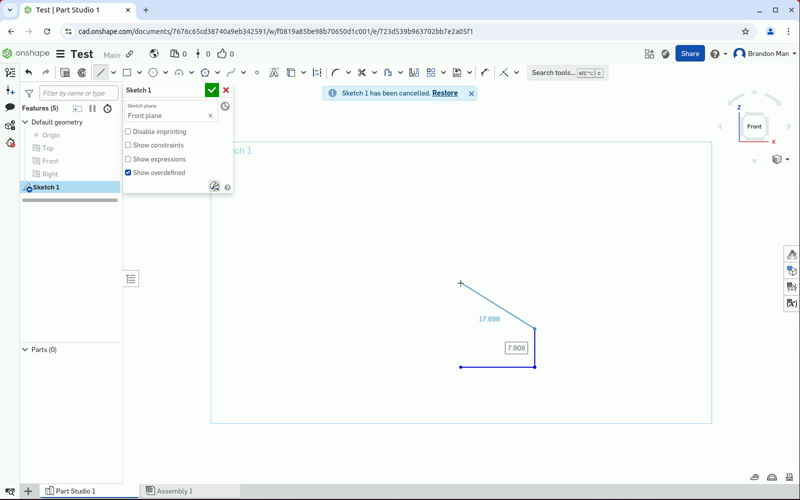
key_down(shift)
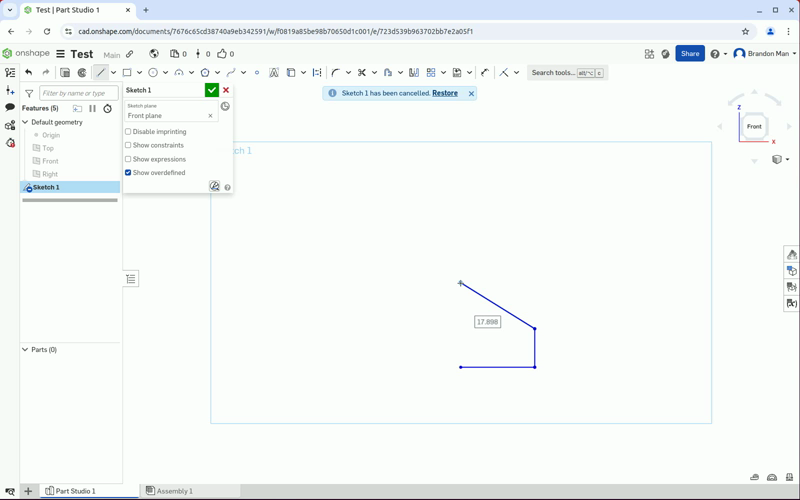
mouse_move(460, 367)
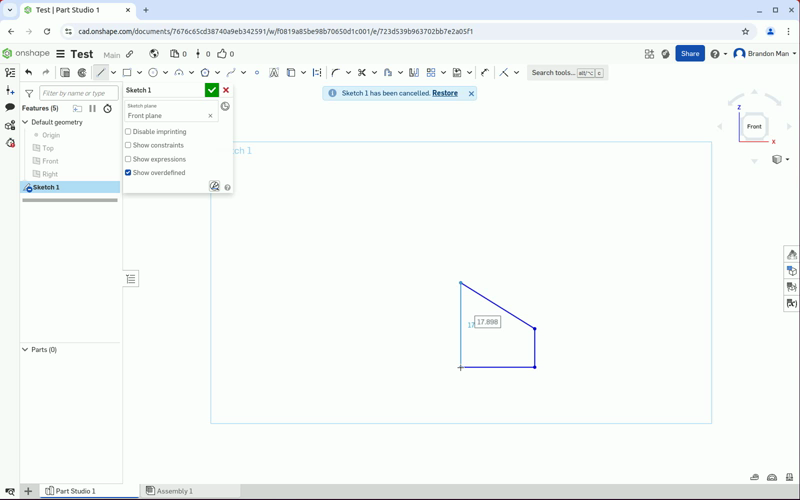
key_up(shift)
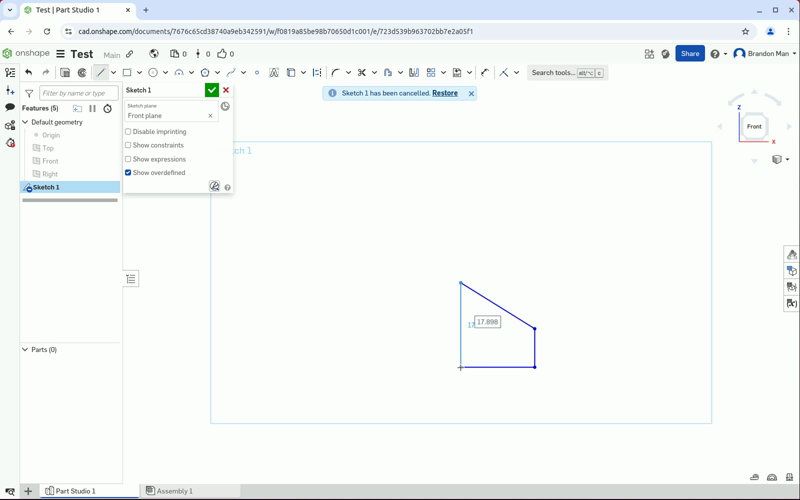
click(460, 367)
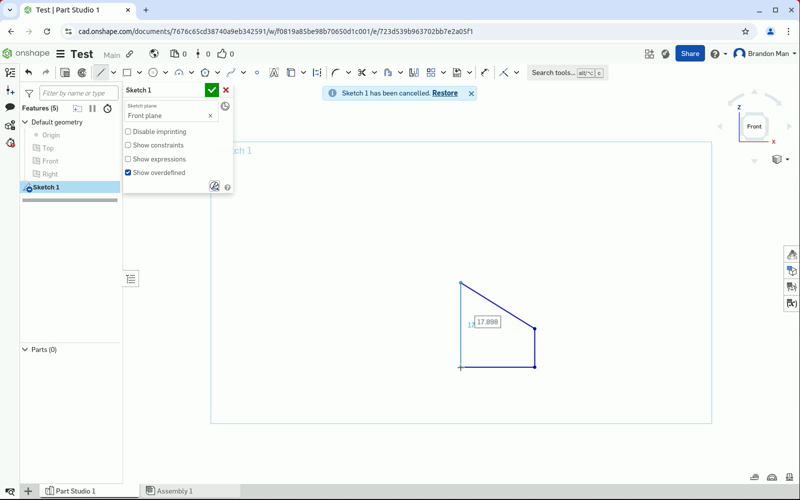
key(esc)
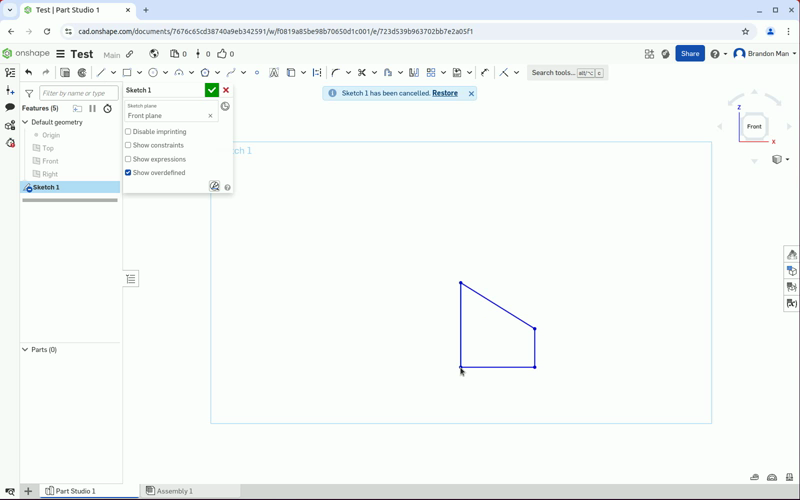
mouse_move(472, 336)
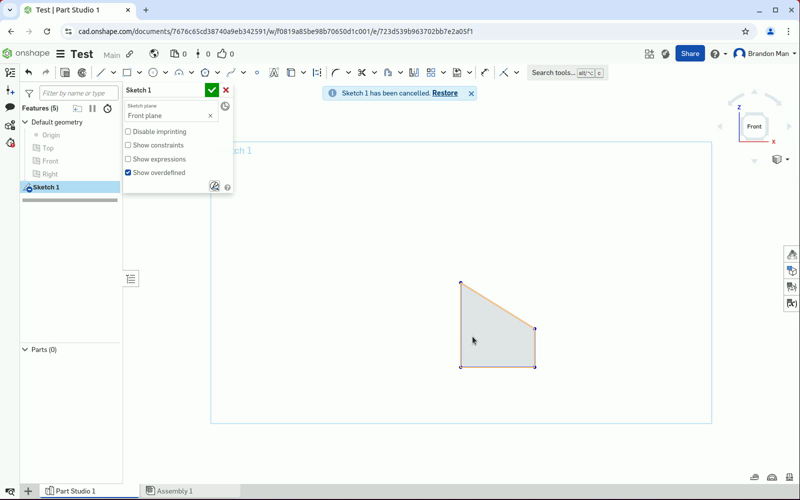
click(472, 336)
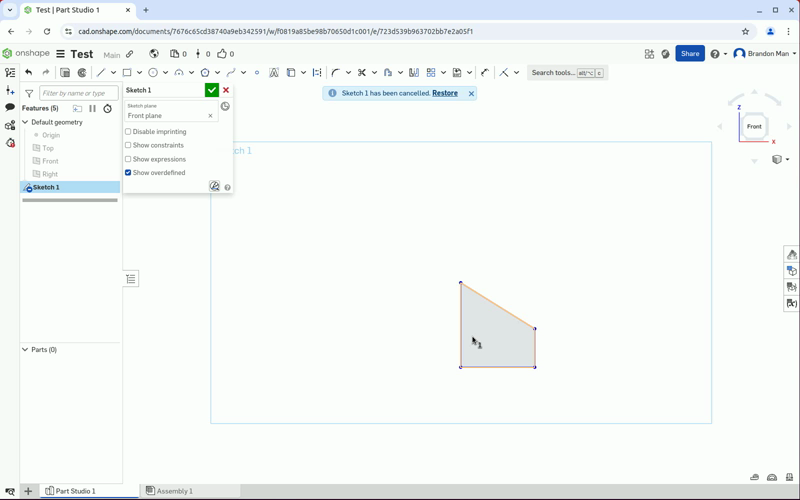
mouse_move(73, 352)
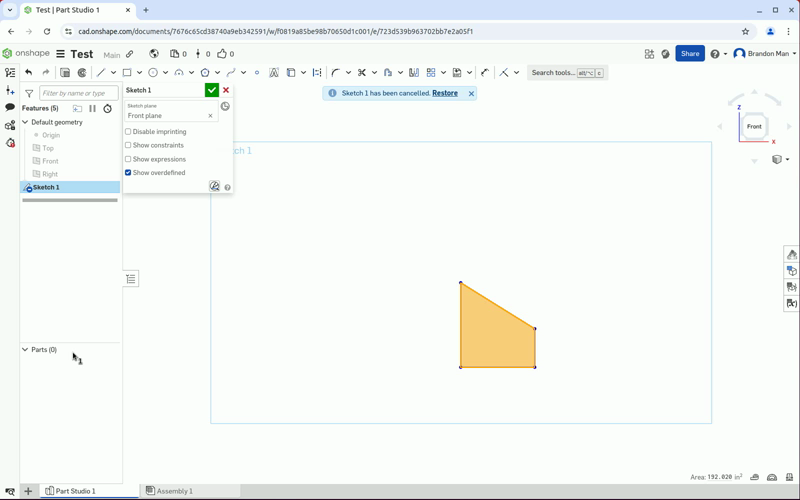
key(shift+y)
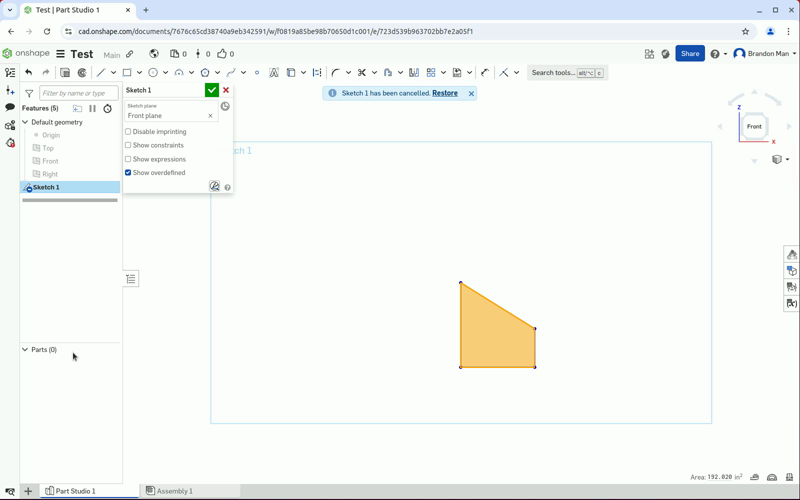
key(shift+e)
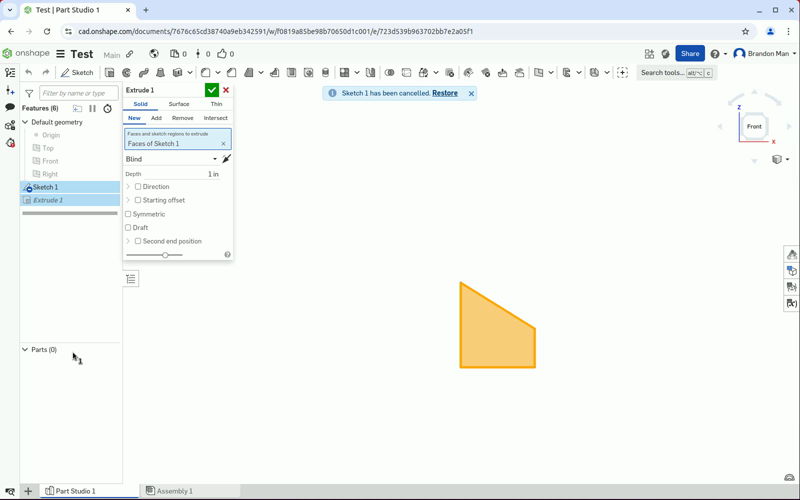
mouse_move(143, 106)
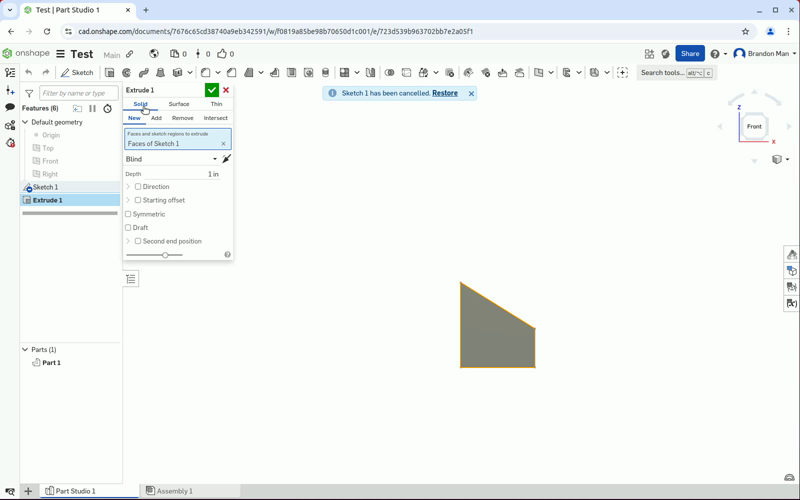
click(143, 106)
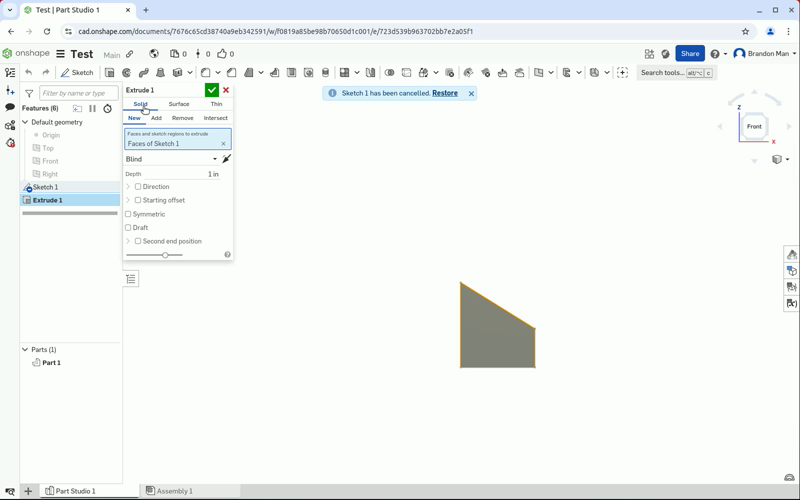
mouse_move(137, 120)
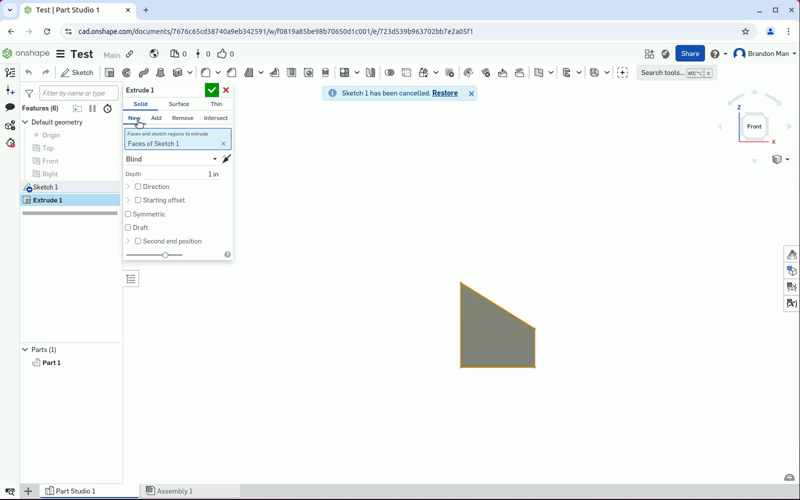
click(137, 120)
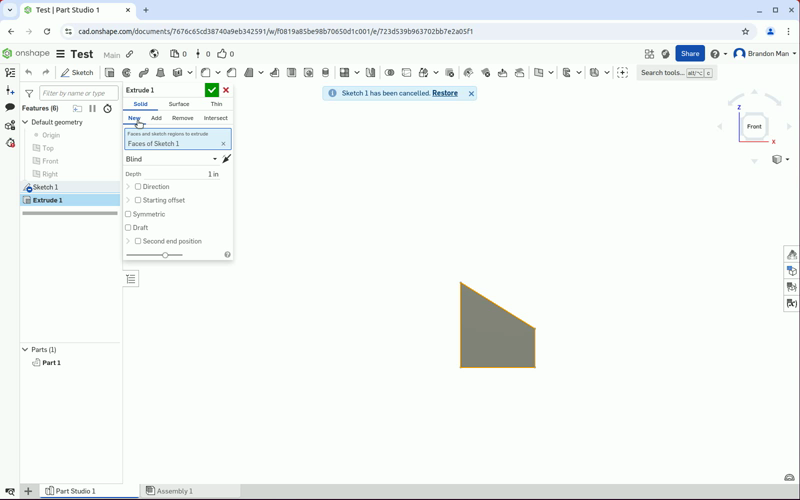
key(tab, 4)
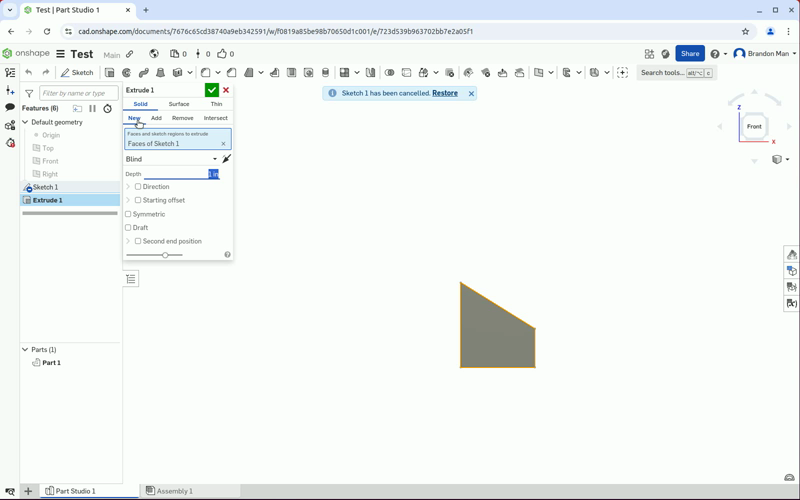
text(7.703)
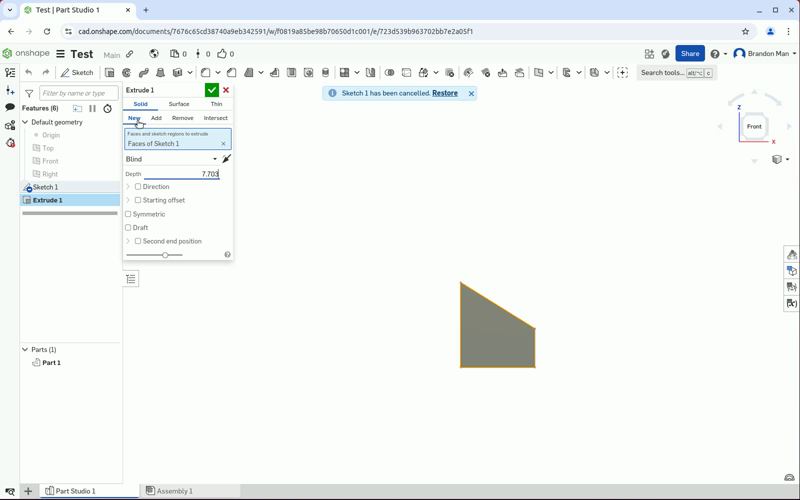
key(enter)
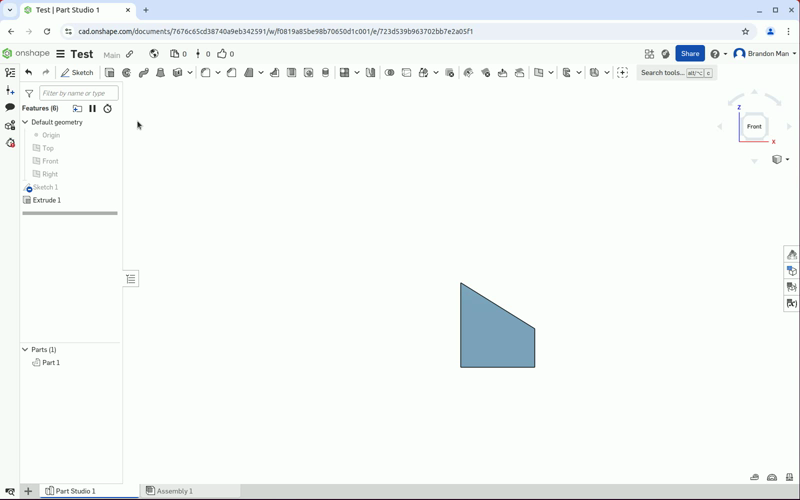
key(shift+h)
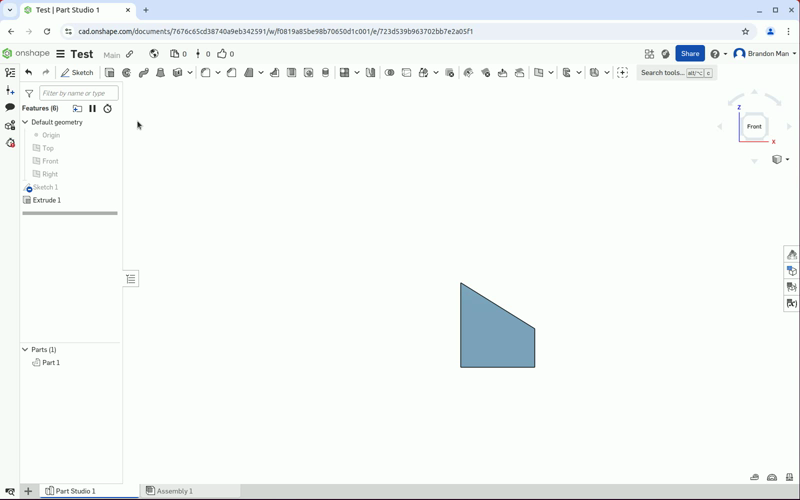
key(shift+h)
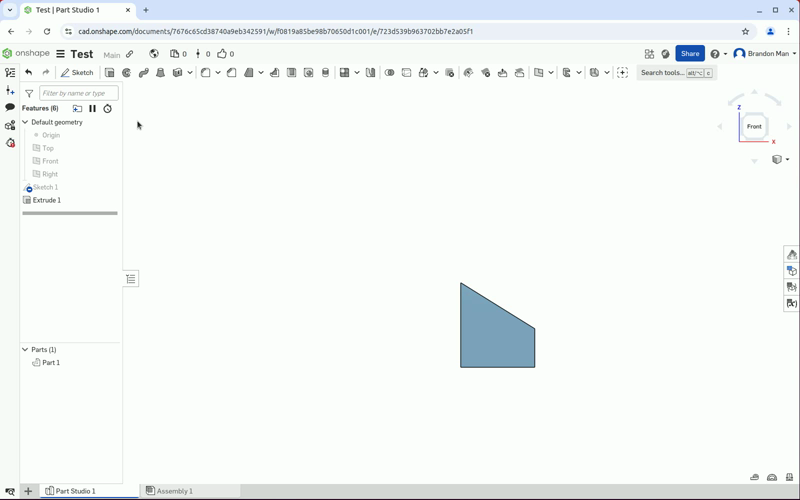
mouse_move(73, 189)
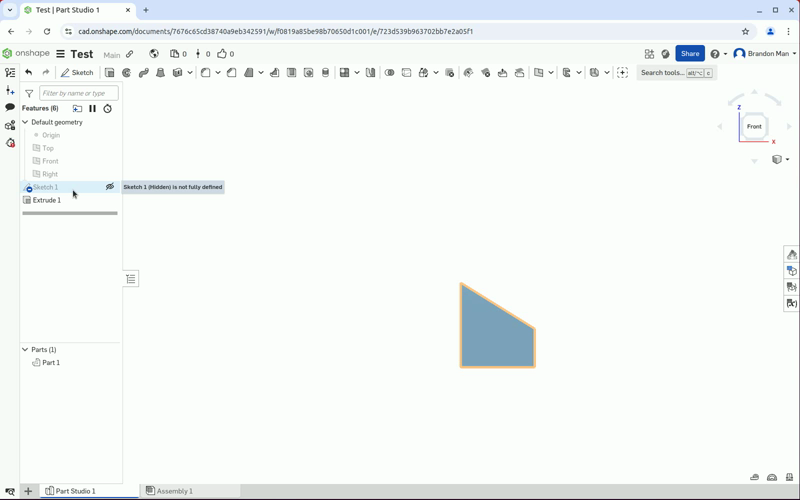
click(73, 189)
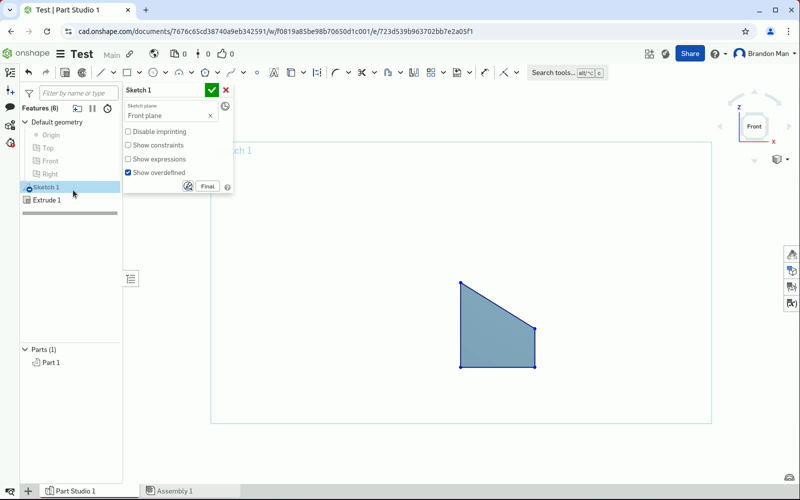
mouse_move(229, 92)
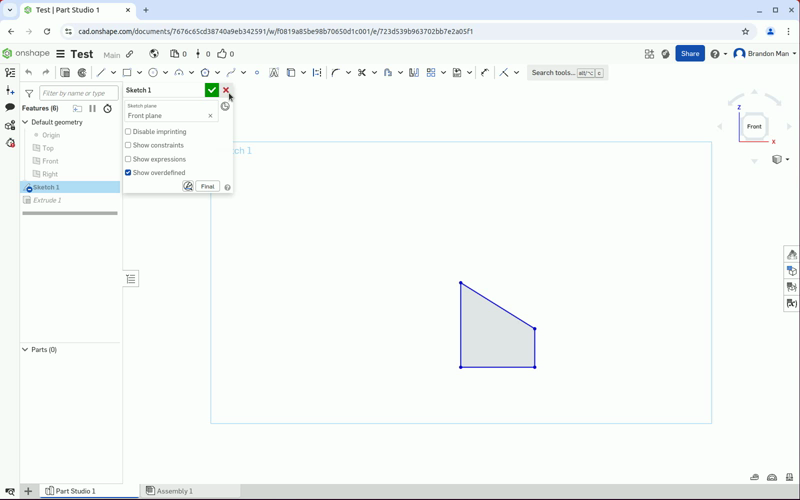
click(229, 92)
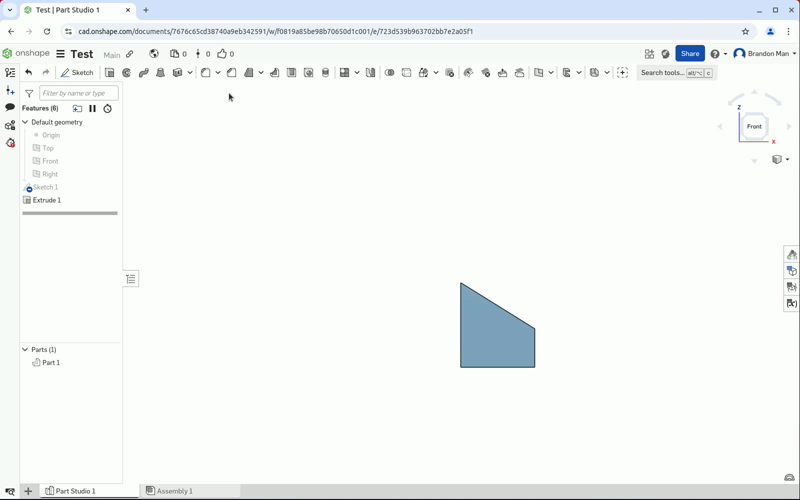
mouse_move(541, 75)
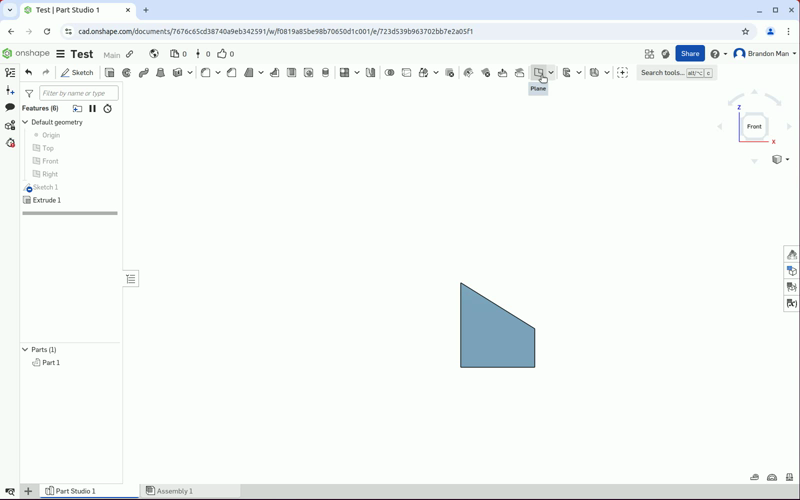
click(541, 75)
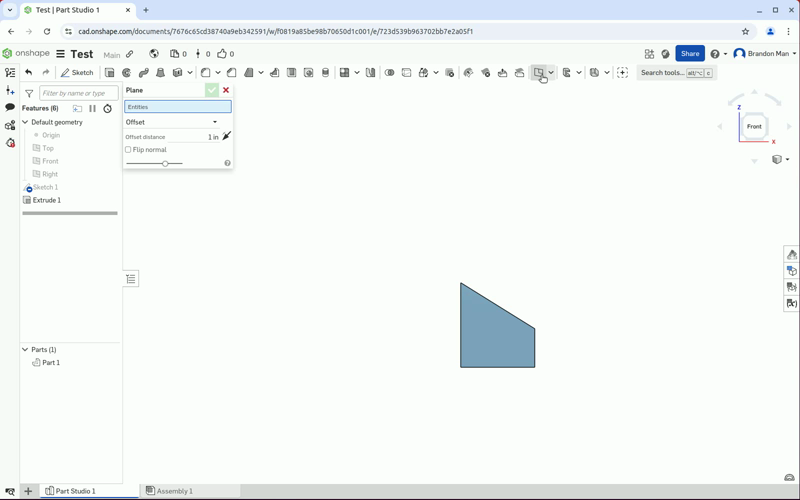
mouse_move(73, 163)
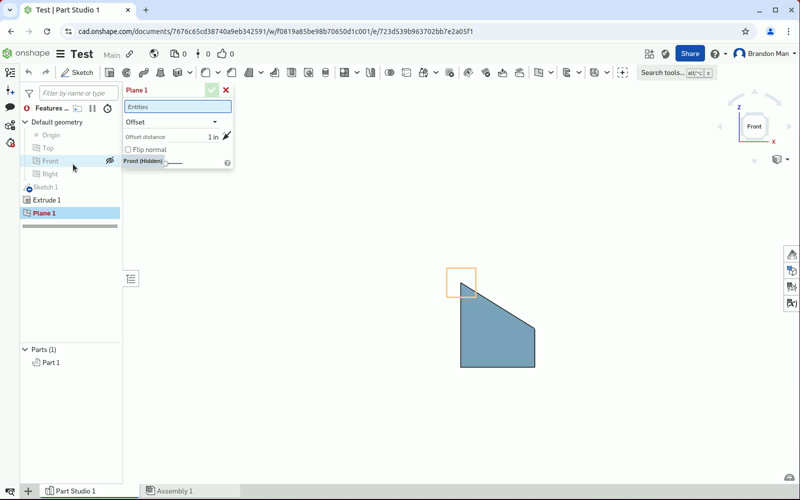
click(73, 163)
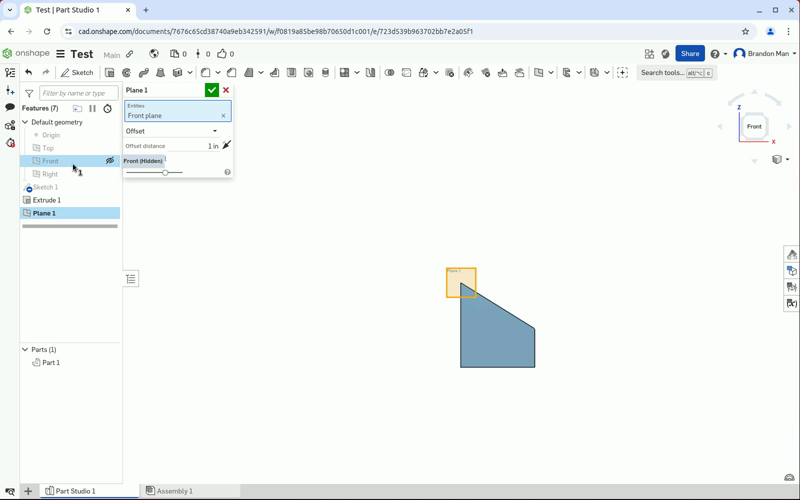
key(tab, 2)
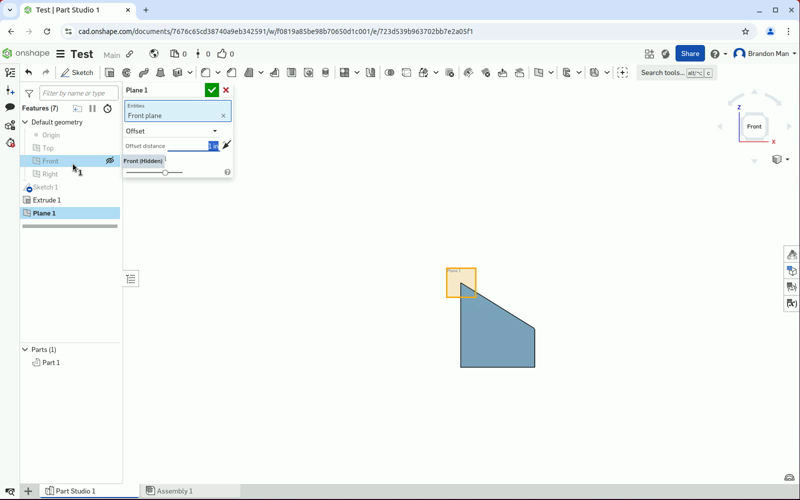
text(7.703)
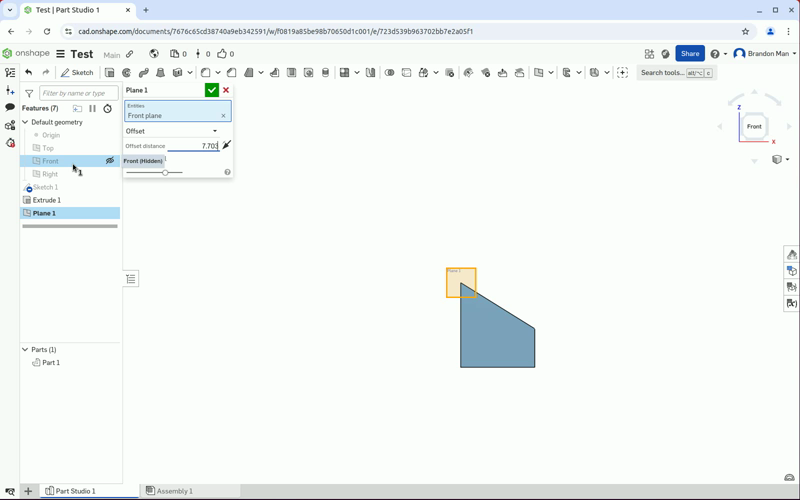
key(enter, 2)
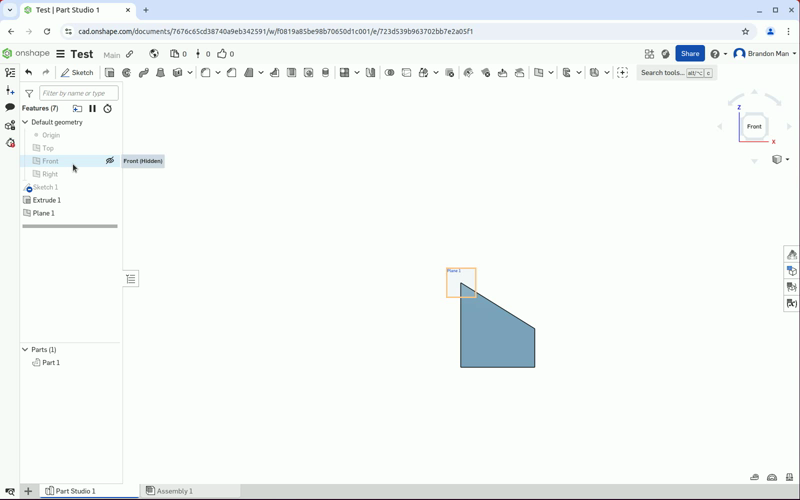
key(shift+s)
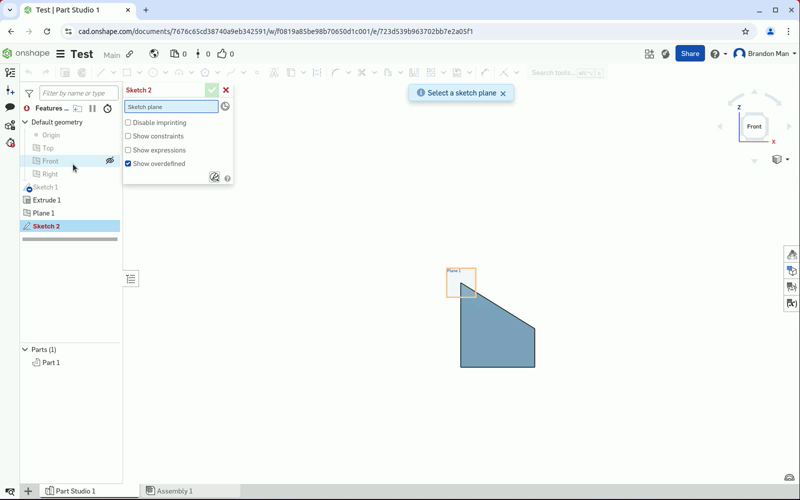
mouse_move(73, 215)
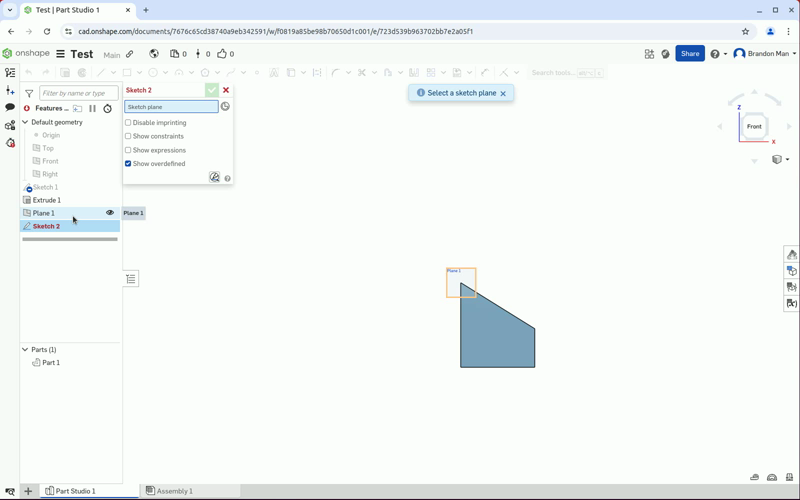
click(73, 215)
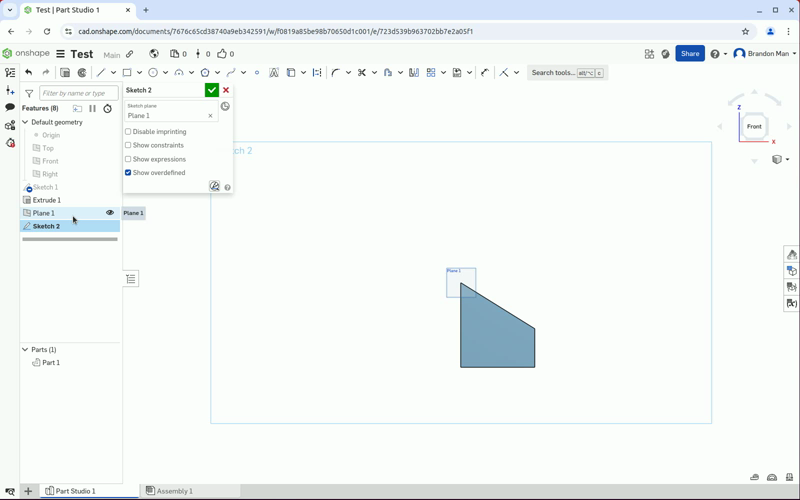
mouse_move(73, 352)
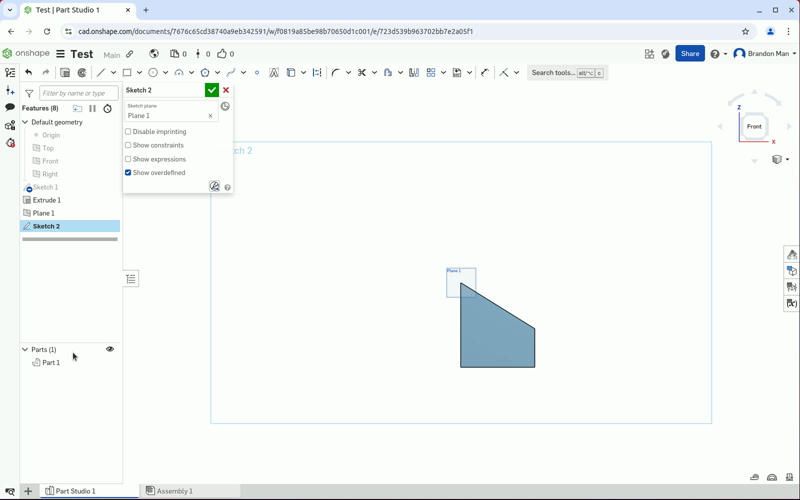
key(y)
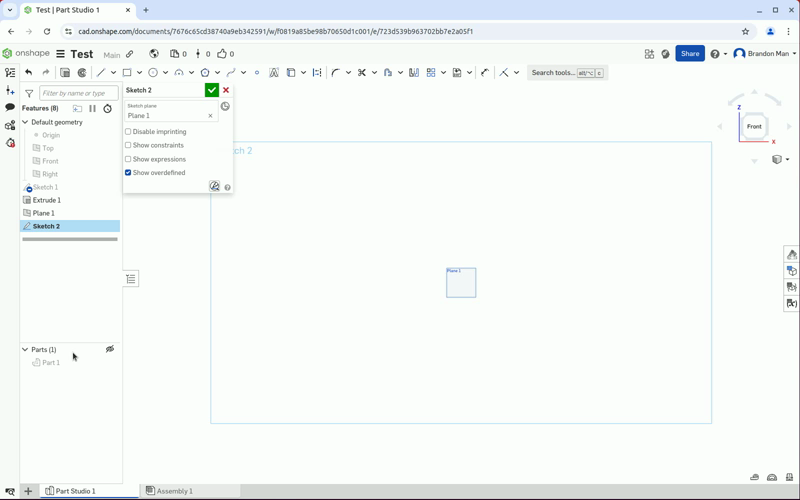
key(l)
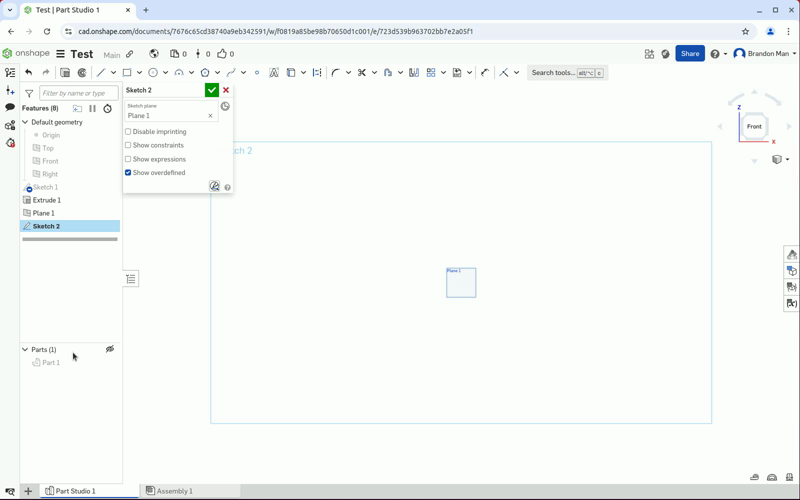
key_down(shift)
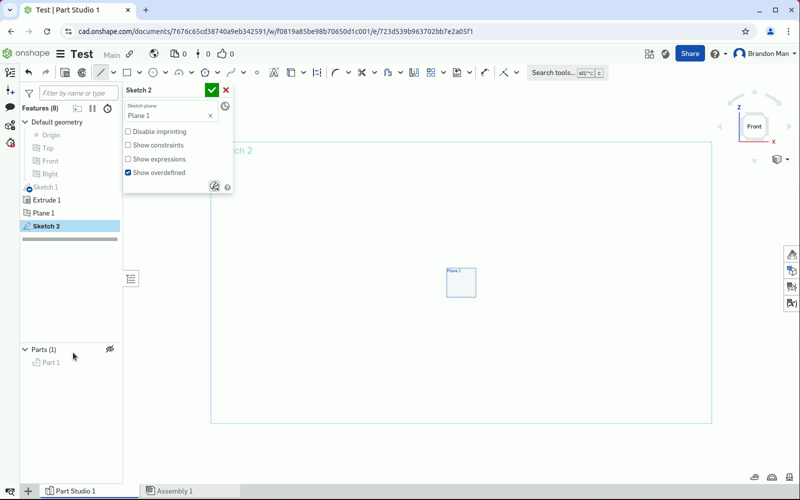
mouse_move(463, 363)
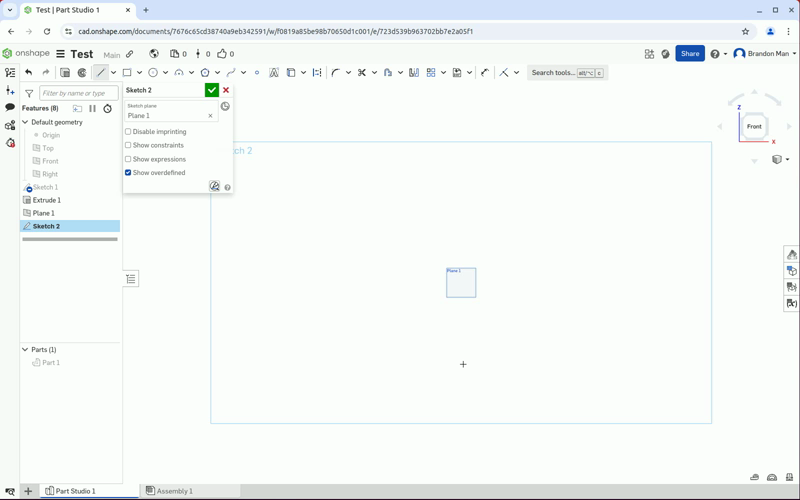
click(463, 363)
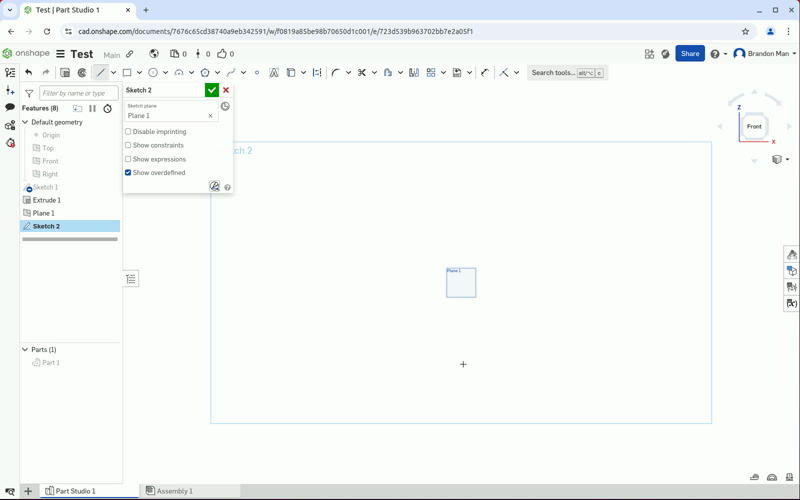
key_up(shift)
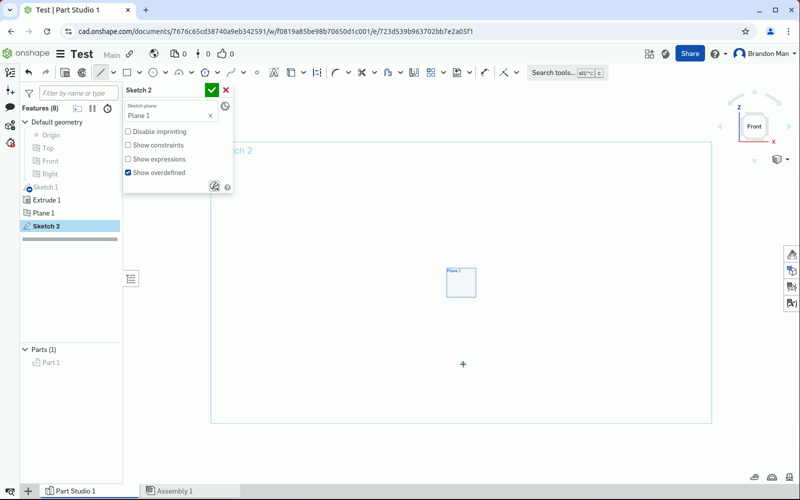
key_down(shift)
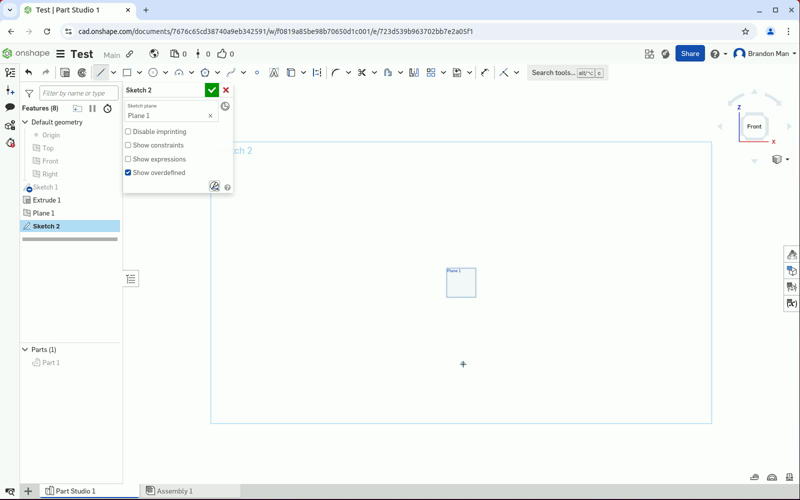
mouse_move(531, 363)
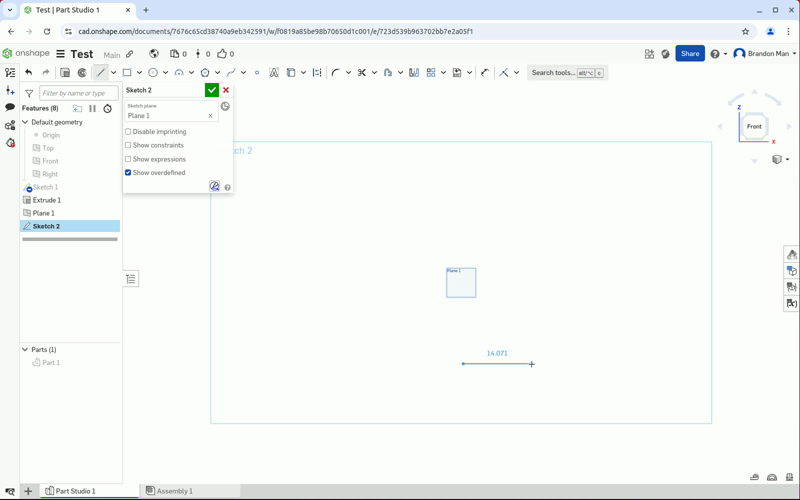
click(531, 363)
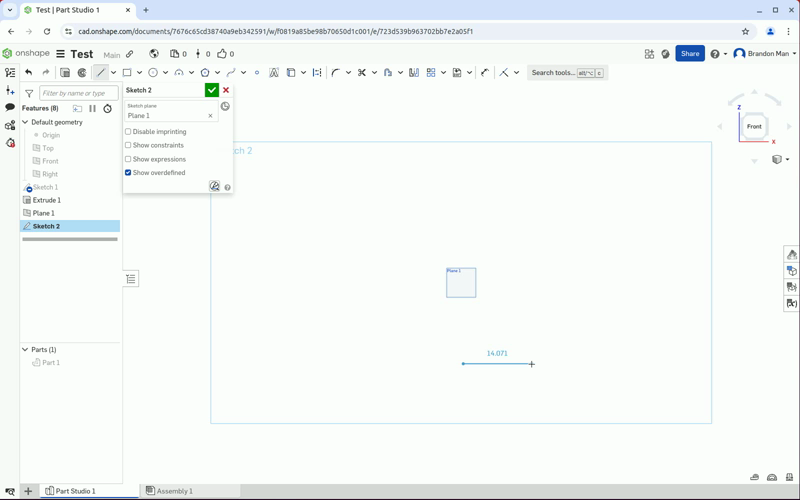
key_up(shift)
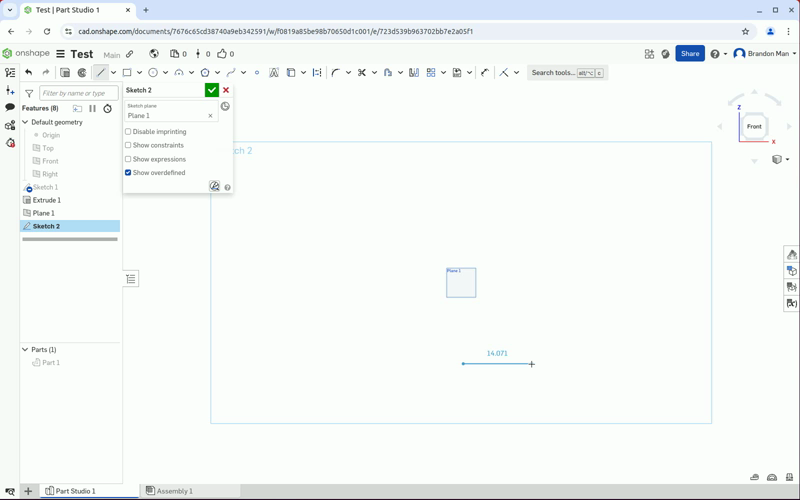
key_down(shift)
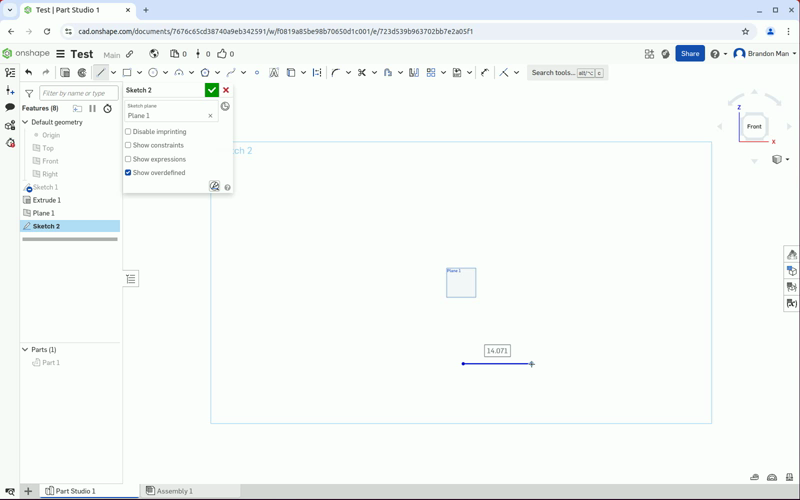
mouse_move(561, 363)
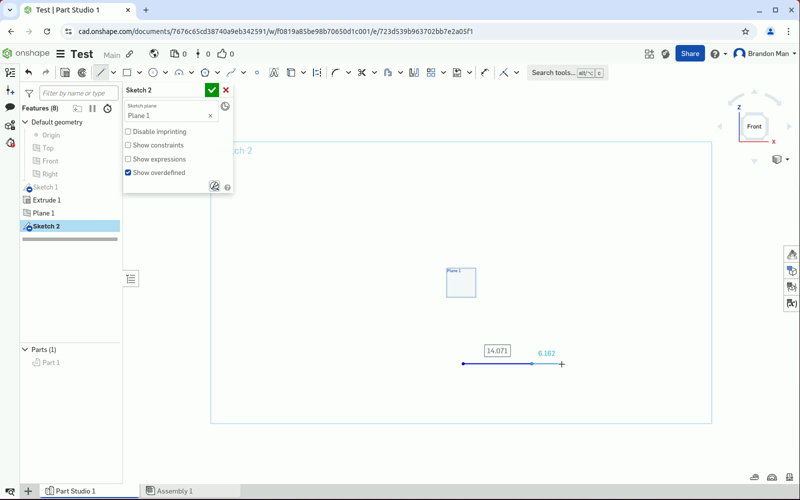
mouse_move(531, 333)
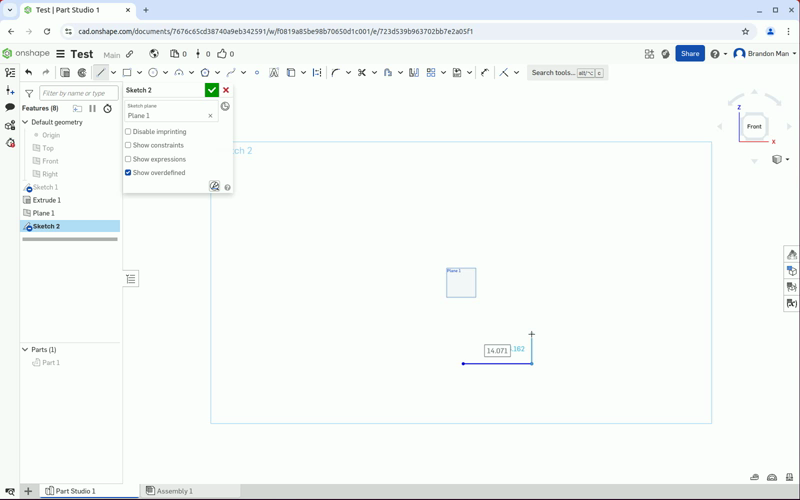
click(531, 333)
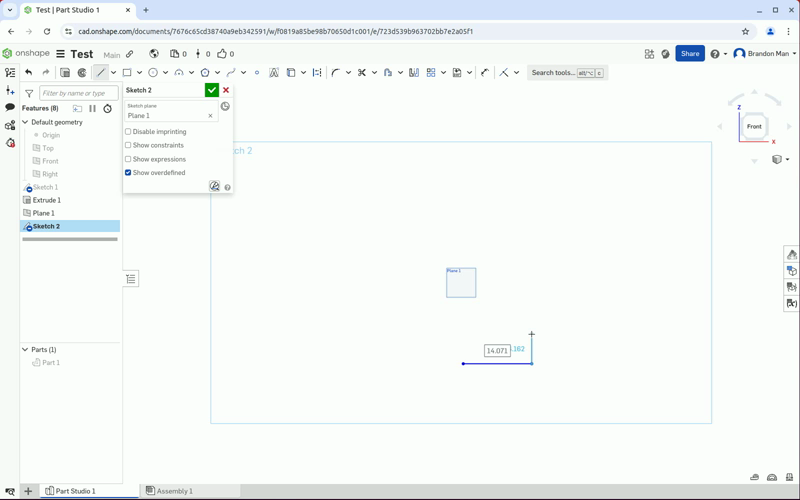
key_up(shift)
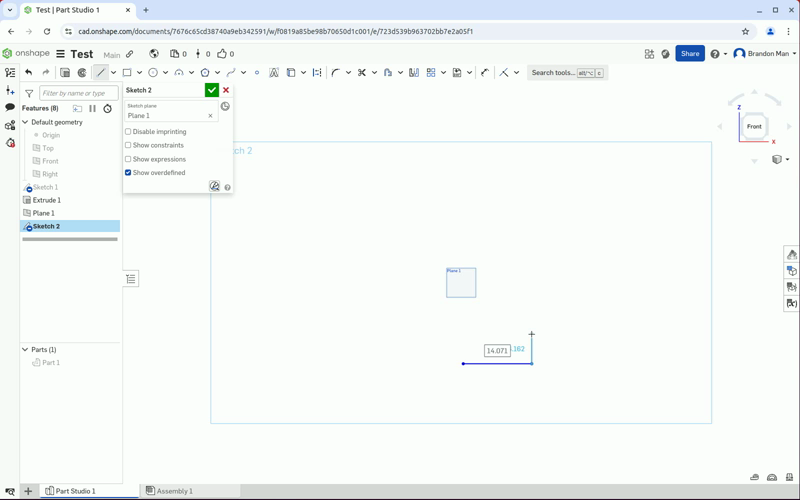
key_down(shift)
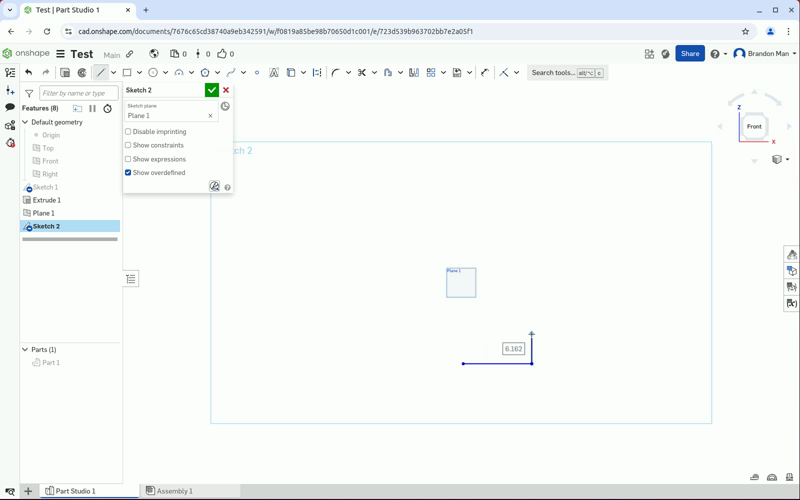
mouse_move(463, 290)
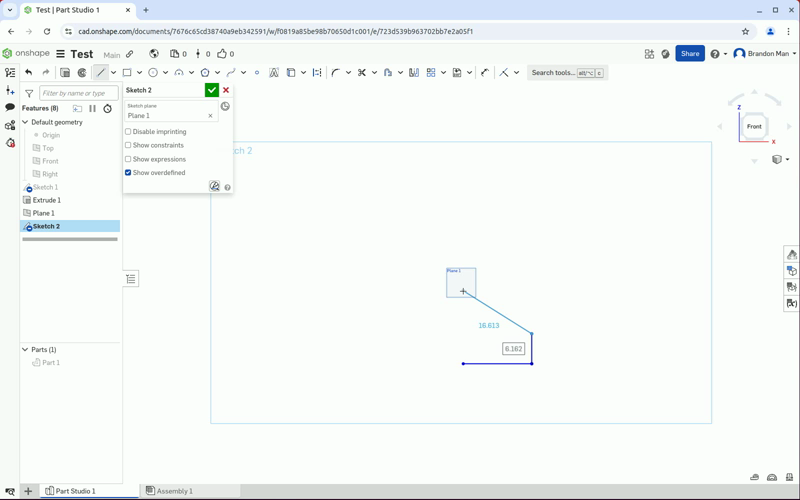
click(463, 290)
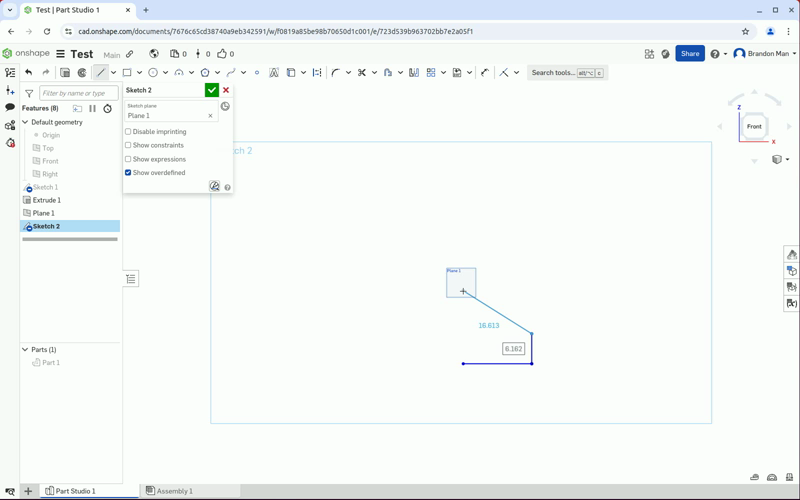
key_up(shift)
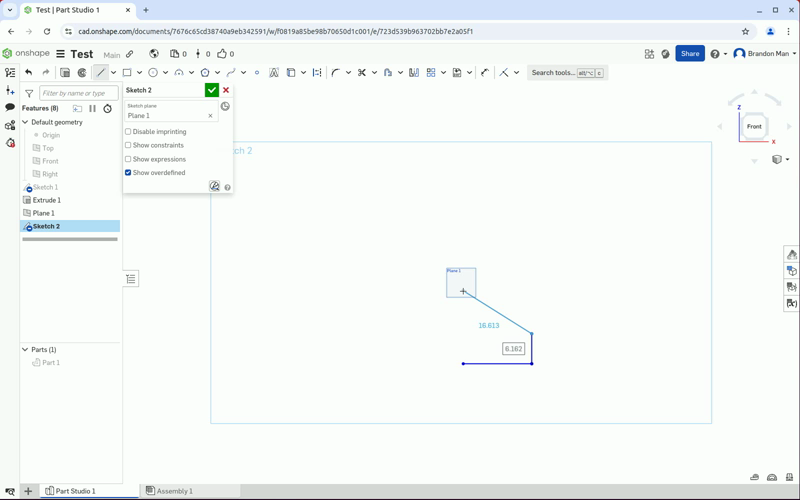
key_down(shift)
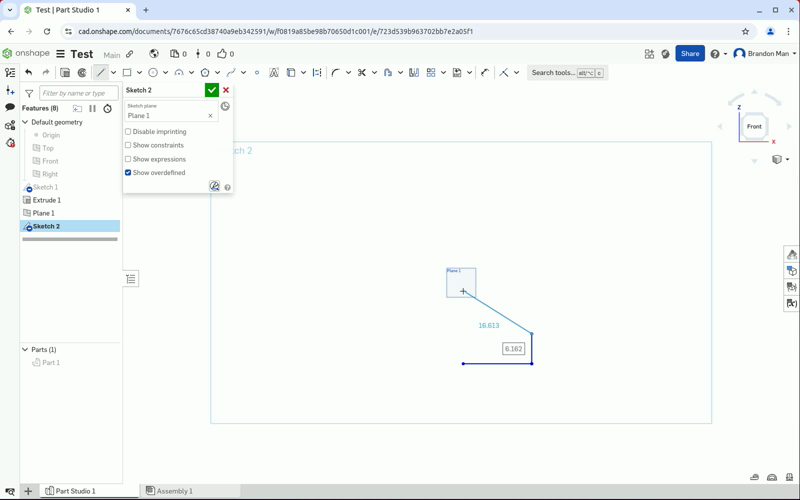
mouse_move(463, 363)
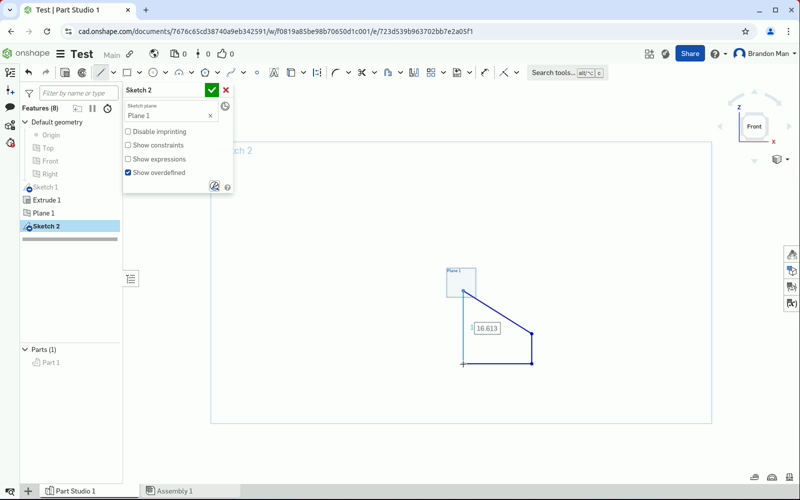
key_up(shift)
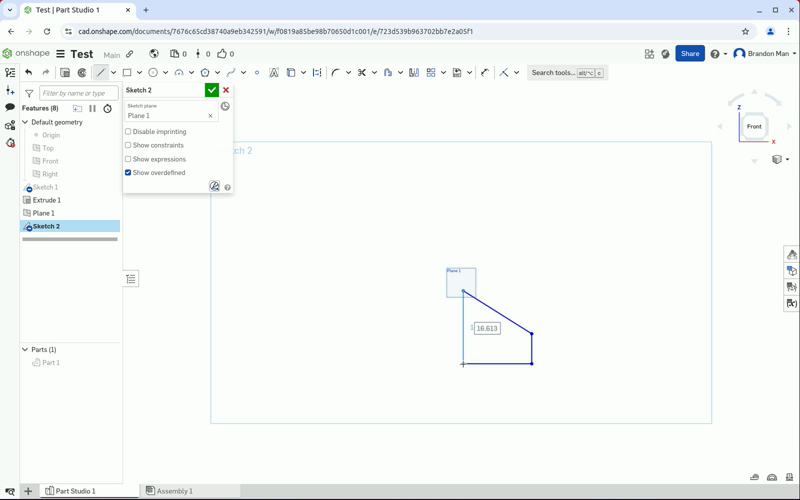
click(463, 363)
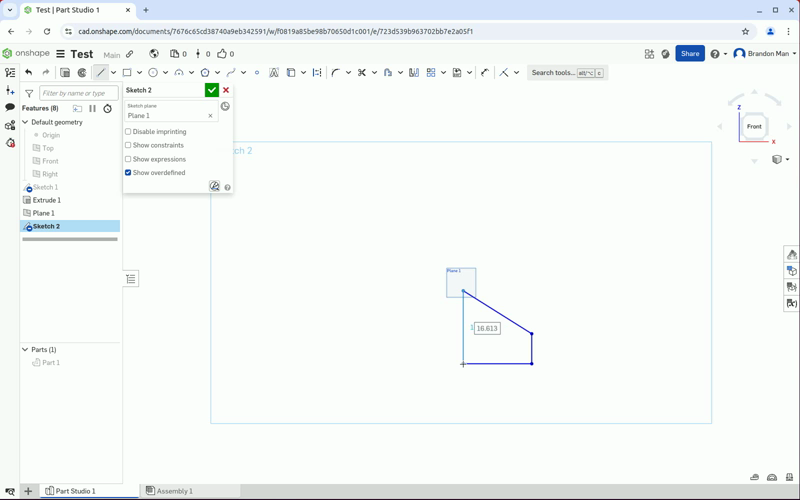
key(esc)
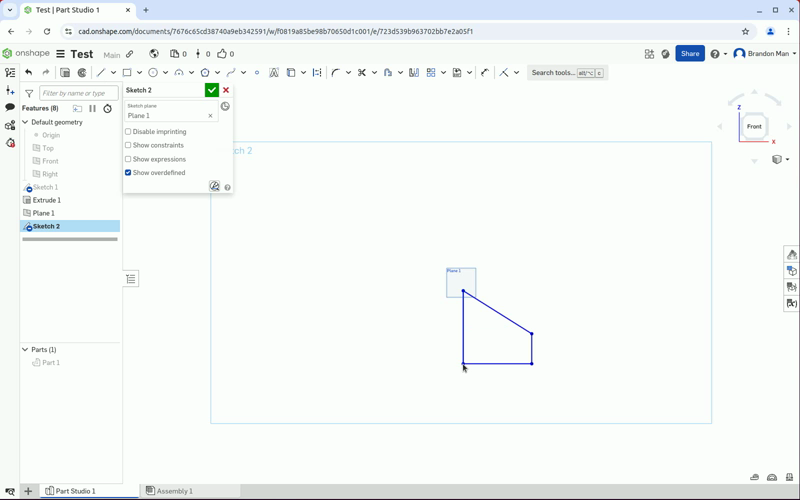
mouse_move(474, 322)
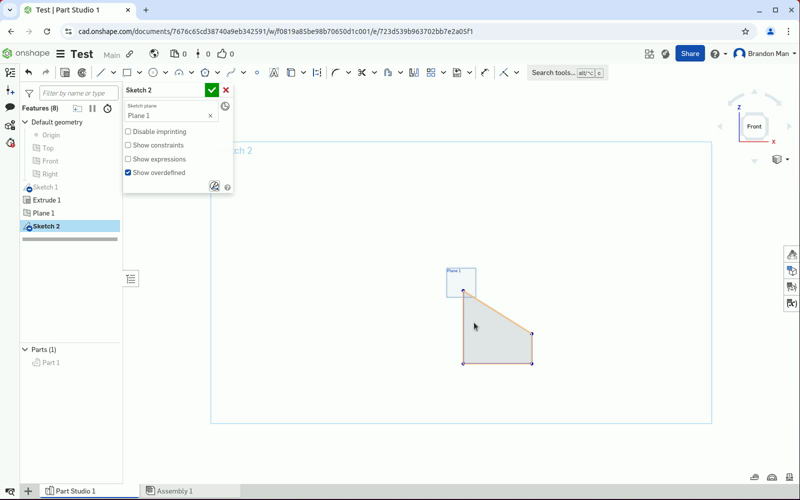
click(474, 322)
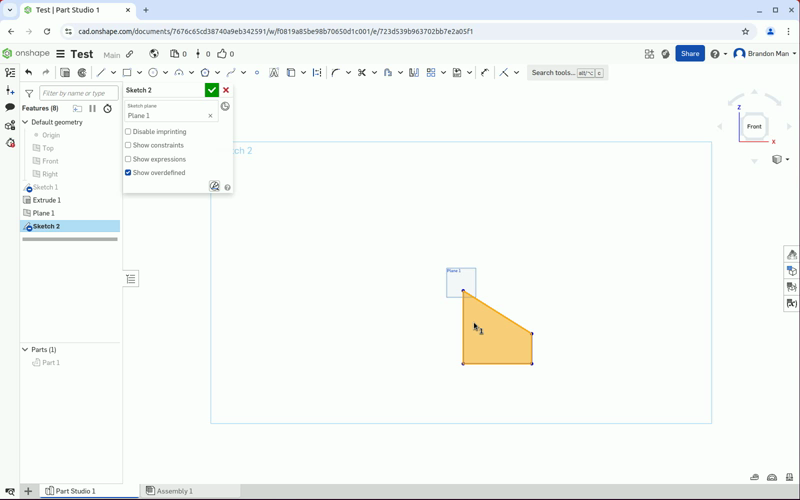
mouse_move(73, 352)
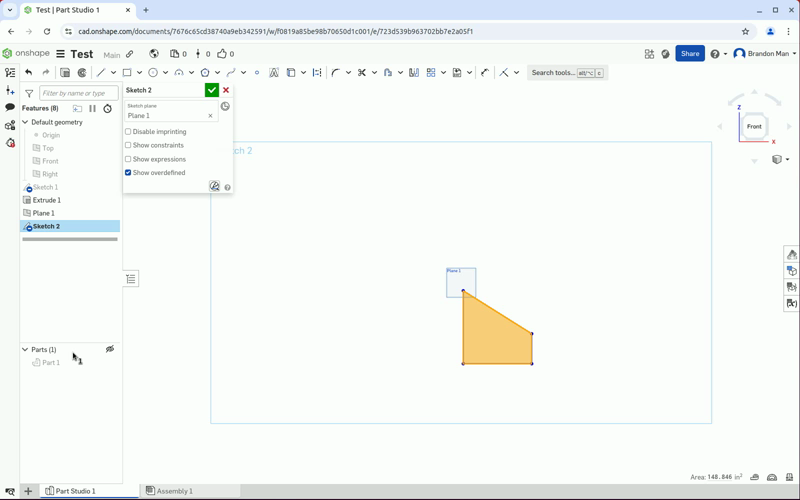
key(shift+y)
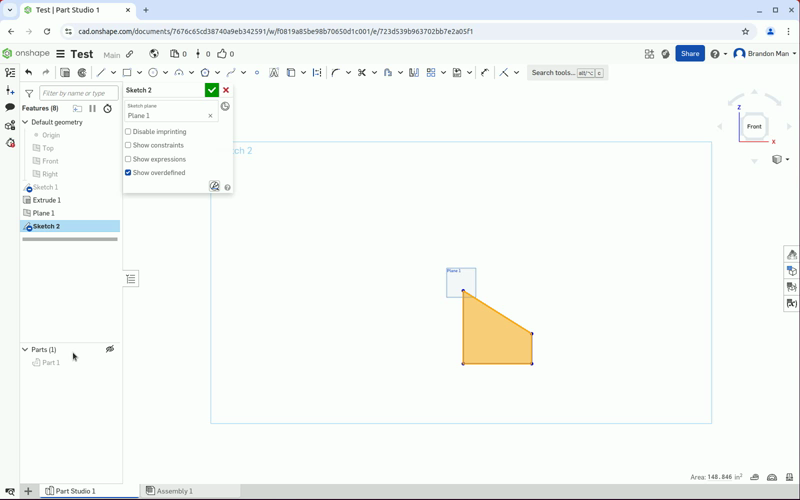
key(shift+e)
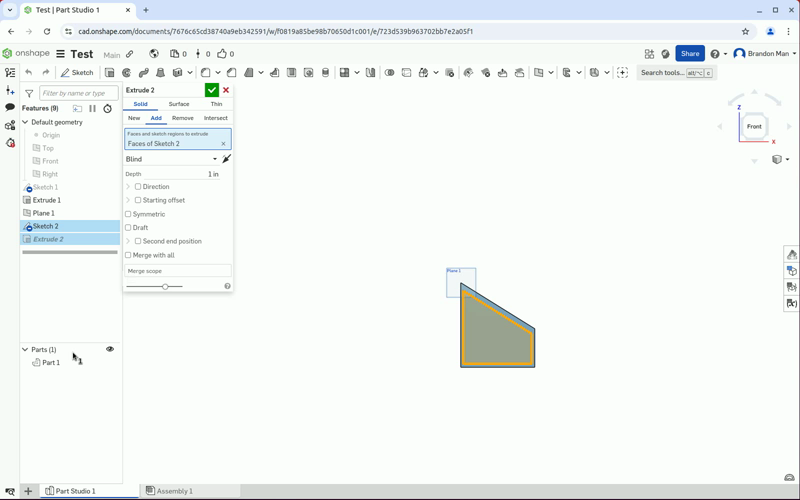
mouse_move(143, 106)
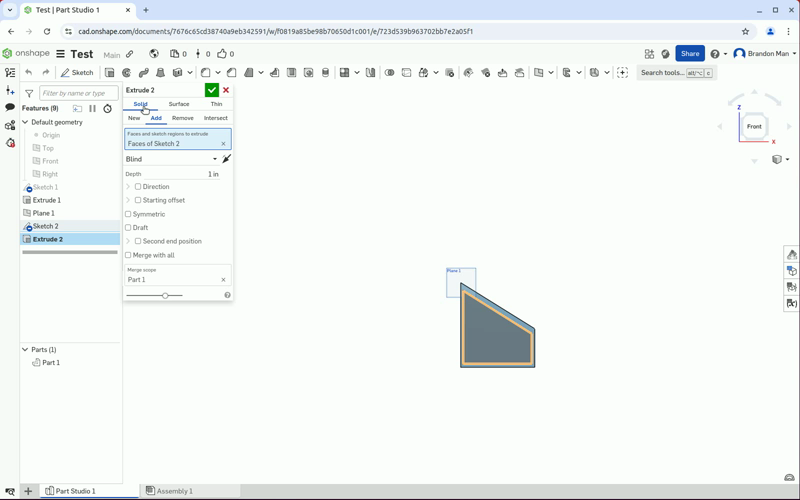
click(143, 106)
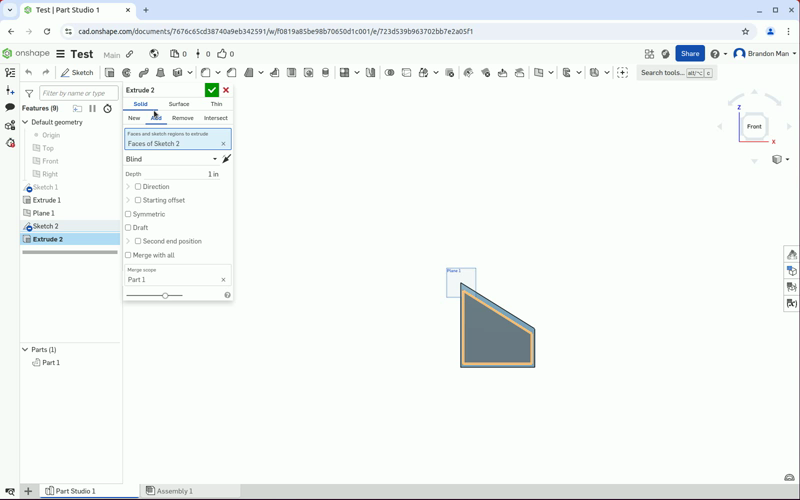
mouse_move(186, 120)
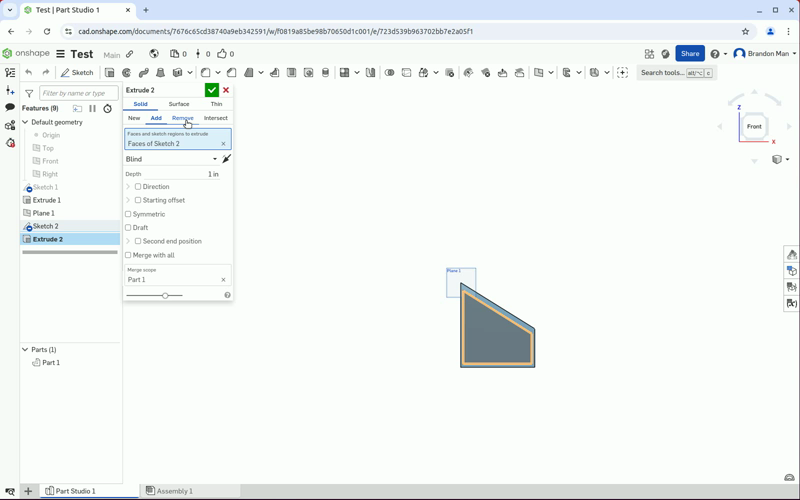
click(186, 120)
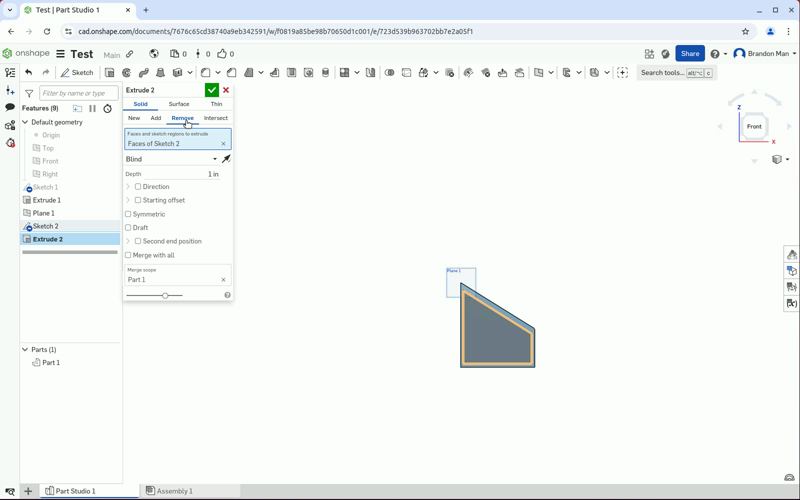
key(tab, 4)
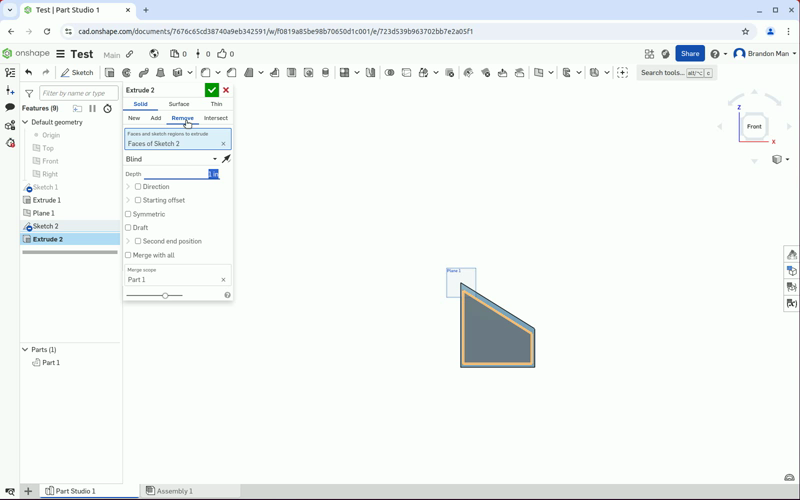
text(6.74)
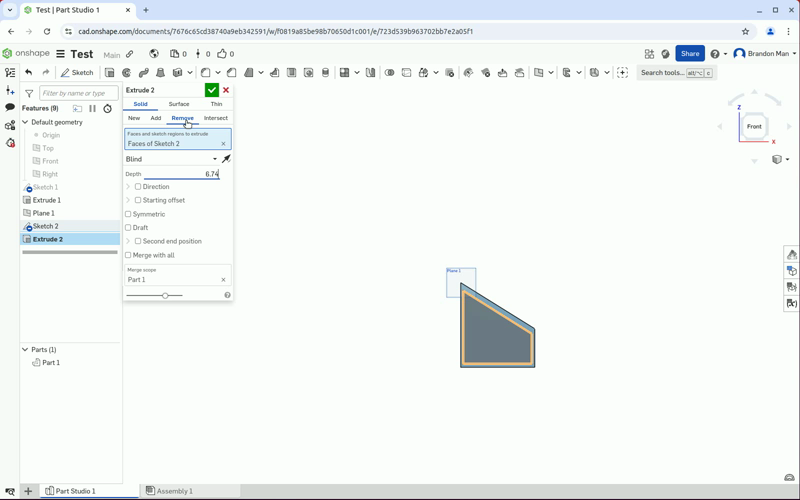
key(tab, 6)
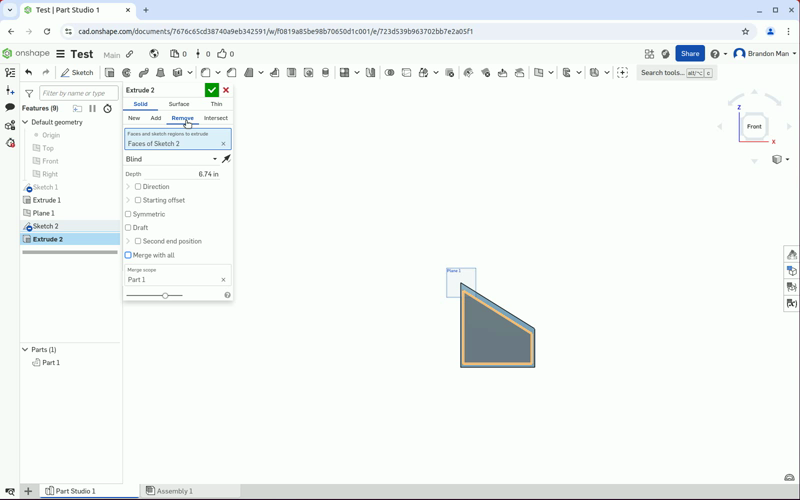
key(space)
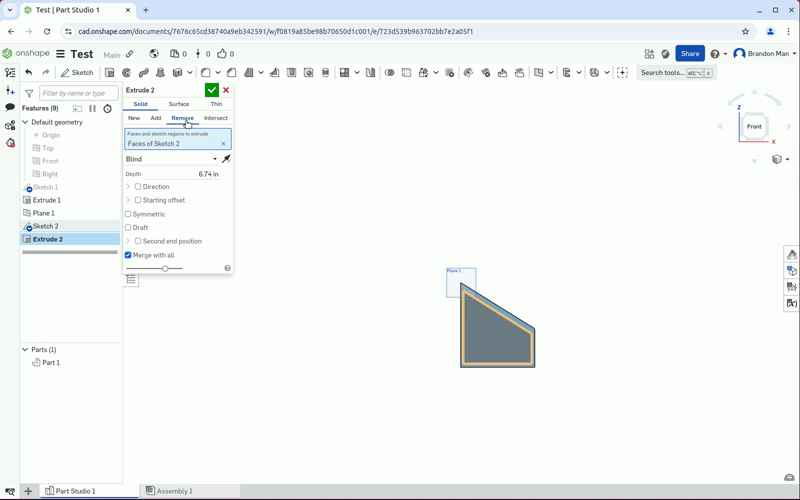
key(enter)
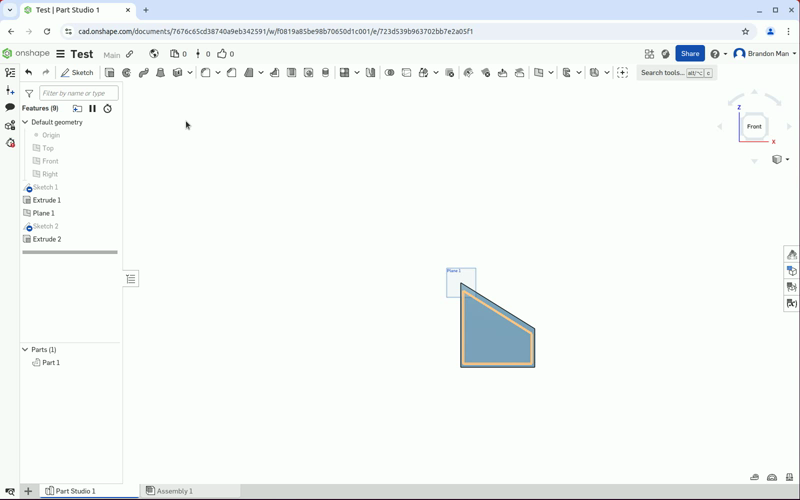
key(shift+h)
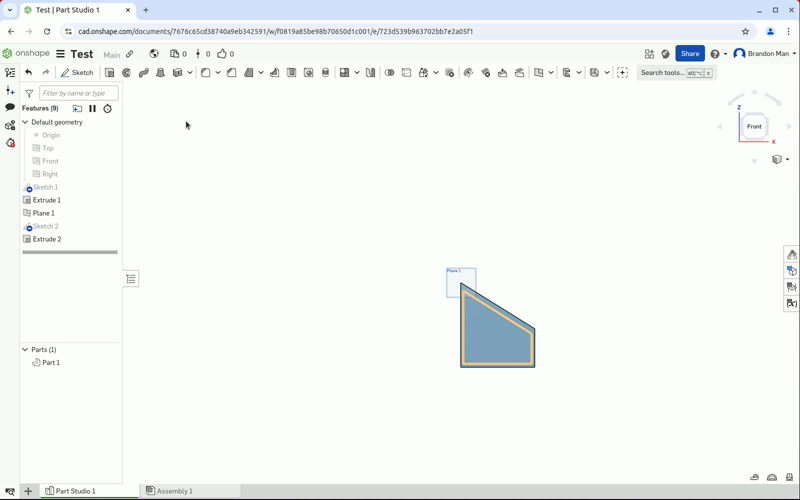
key(shift+h)
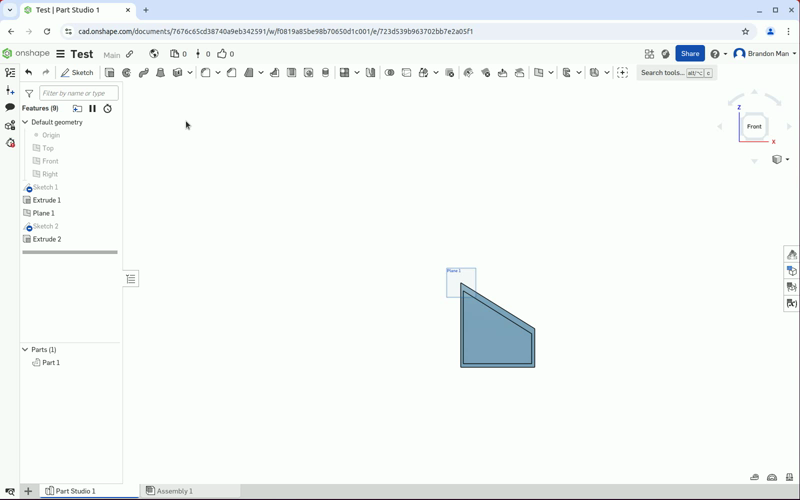
mouse_move(73, 189)
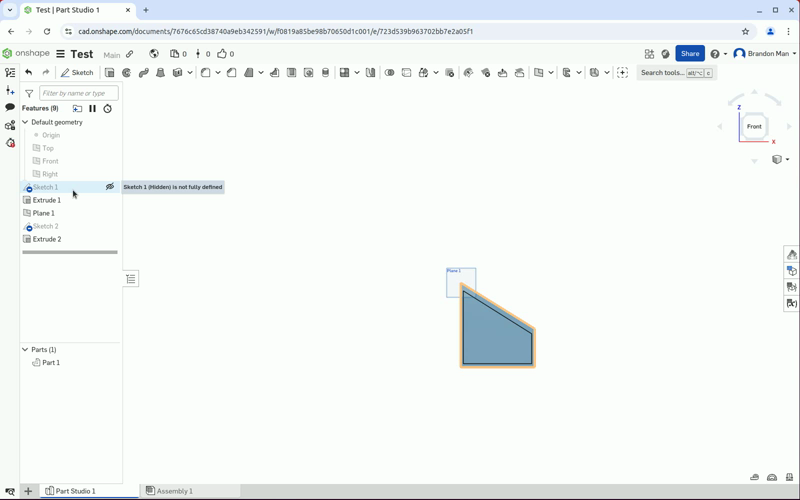
click(73, 189)
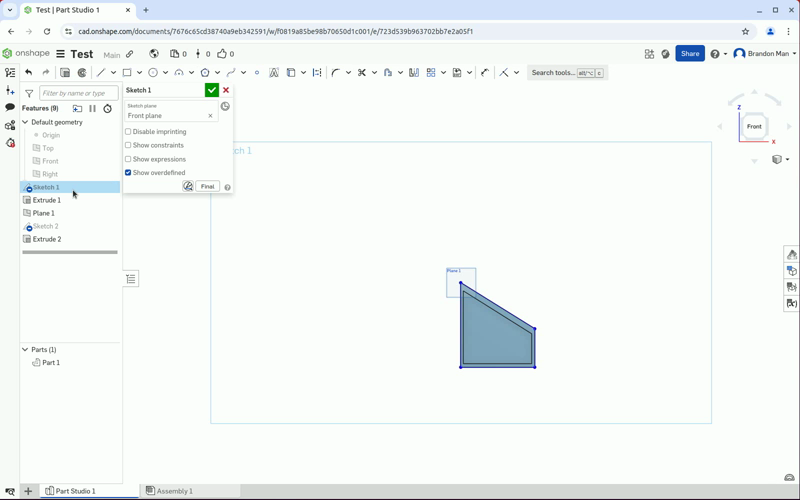
mouse_move(229, 92)
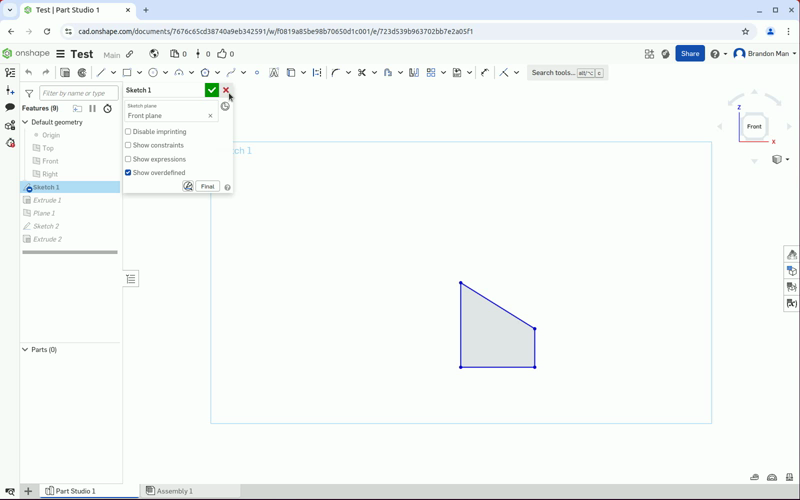
click(229, 92)
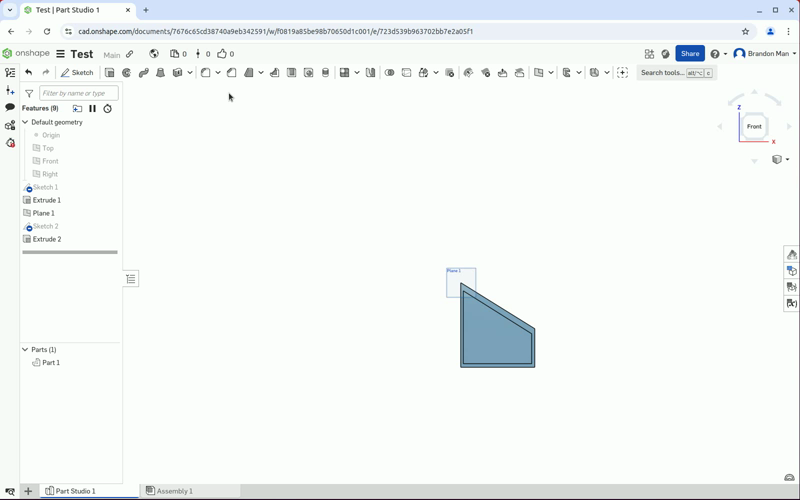
mouse_move(73, 352)
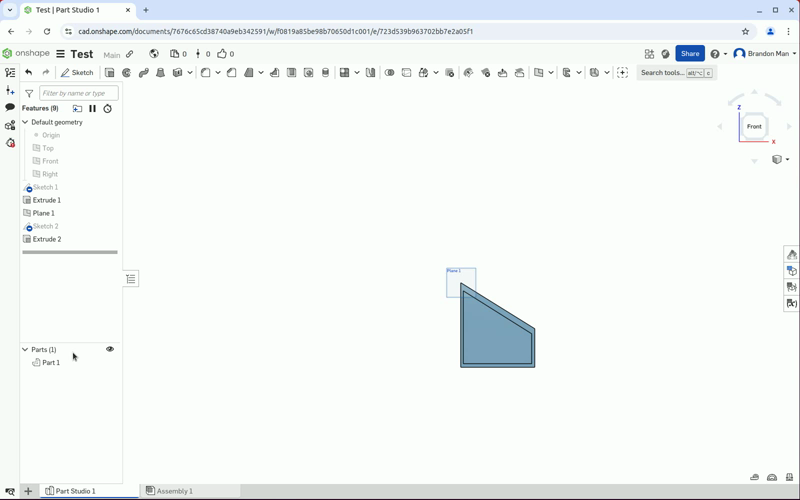
key(y)
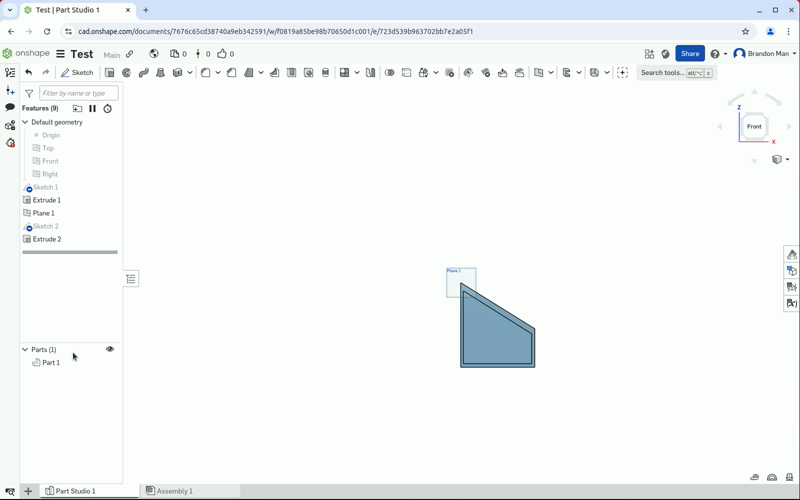
key(shift+p)
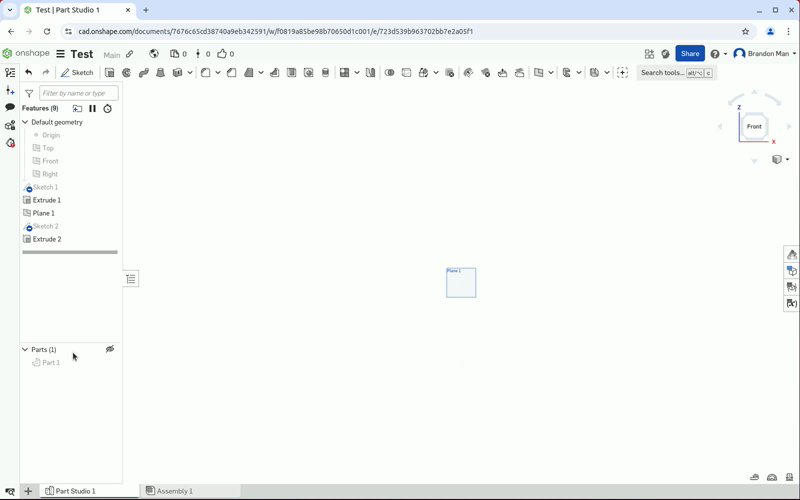
key(space)
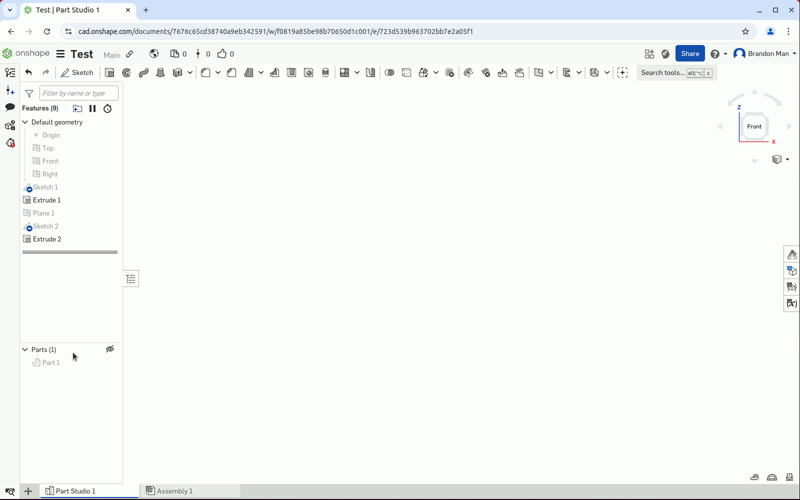
key_down(shift)
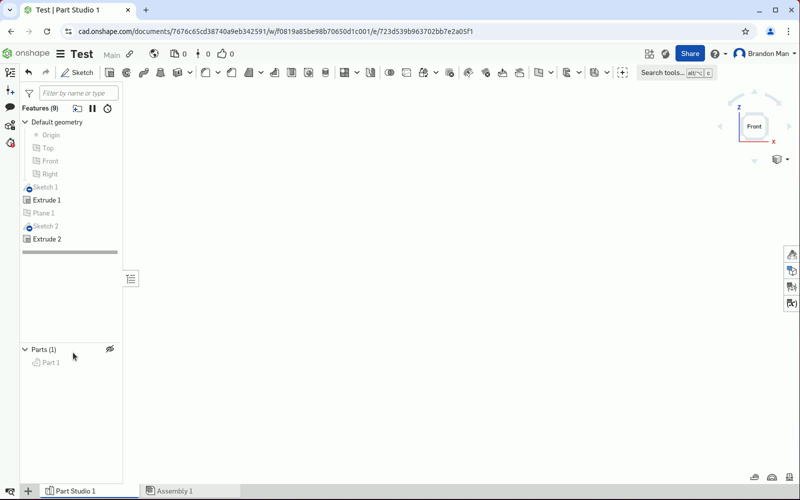
key(left)
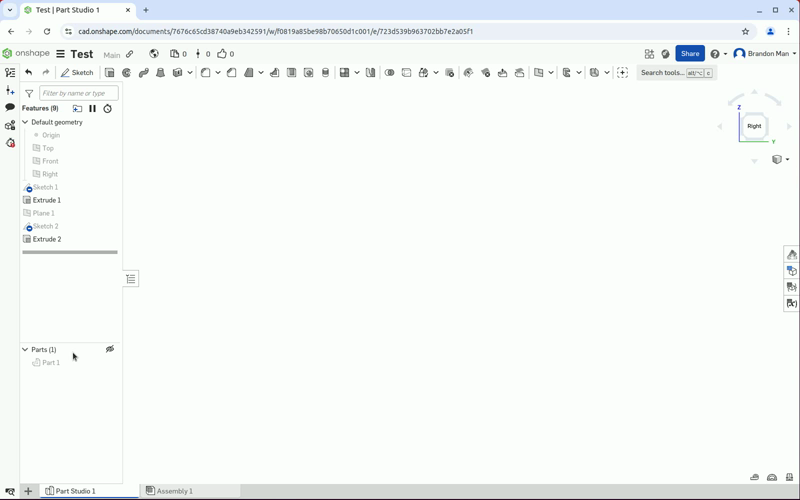
key_up(shift)
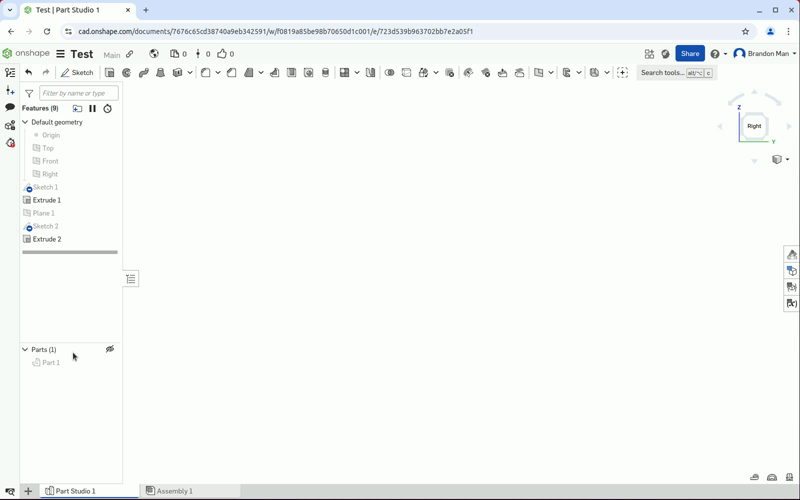
mouse_move(73, 352)
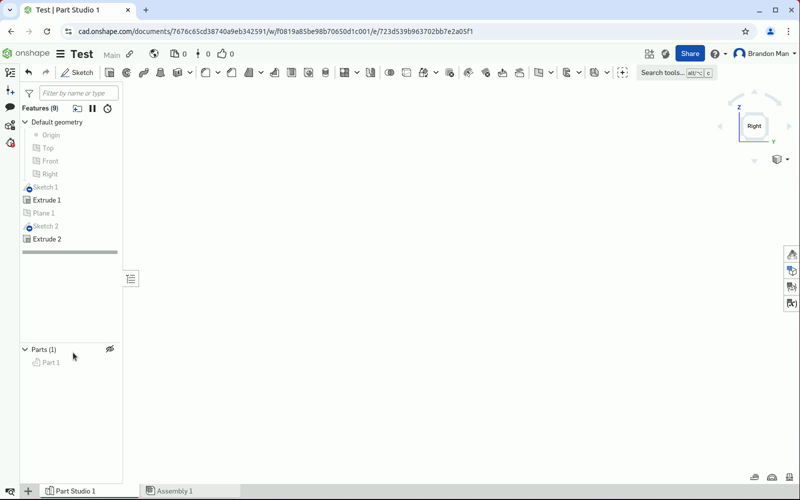
key(shift+y)
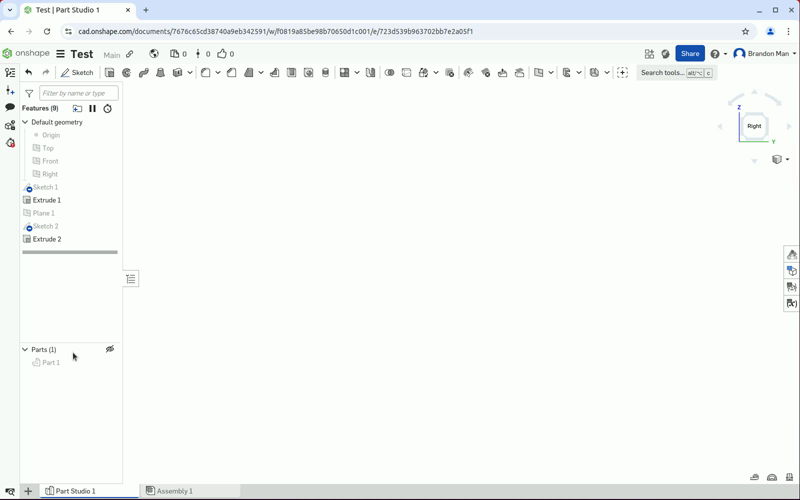
key(shift+s)
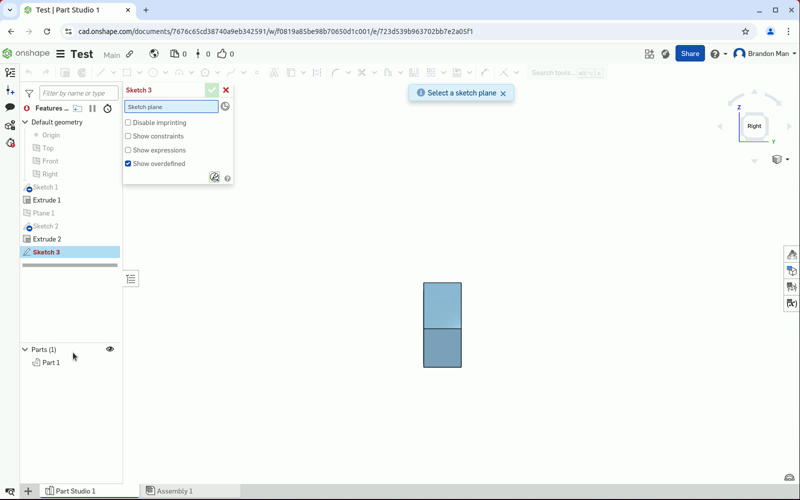
mouse_move(73, 176)
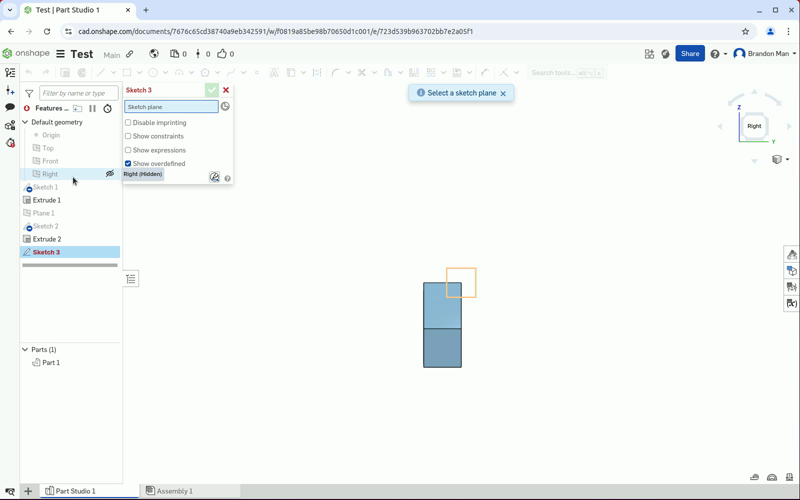
click(73, 176)
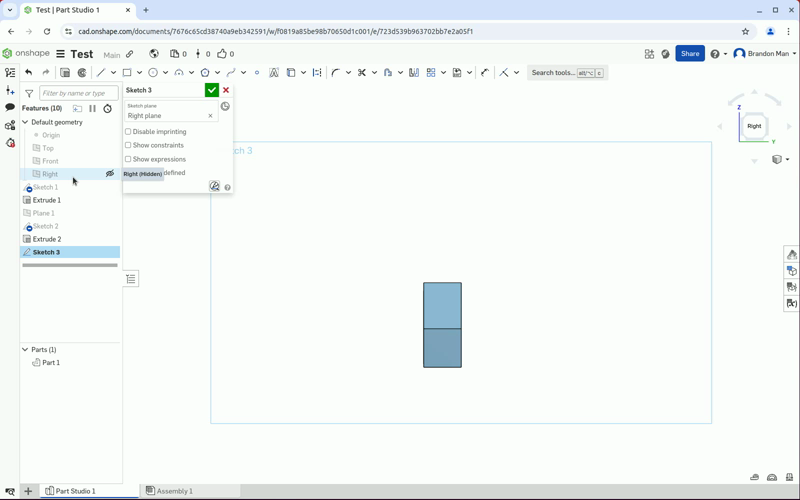
mouse_move(73, 352)
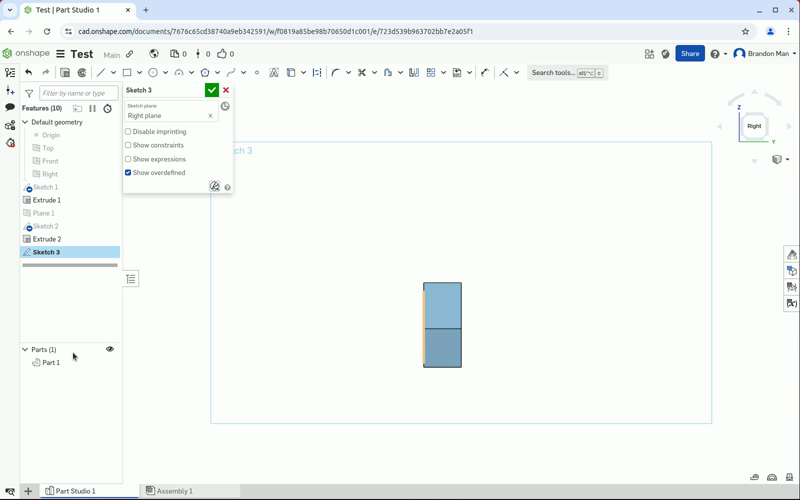
key(y)
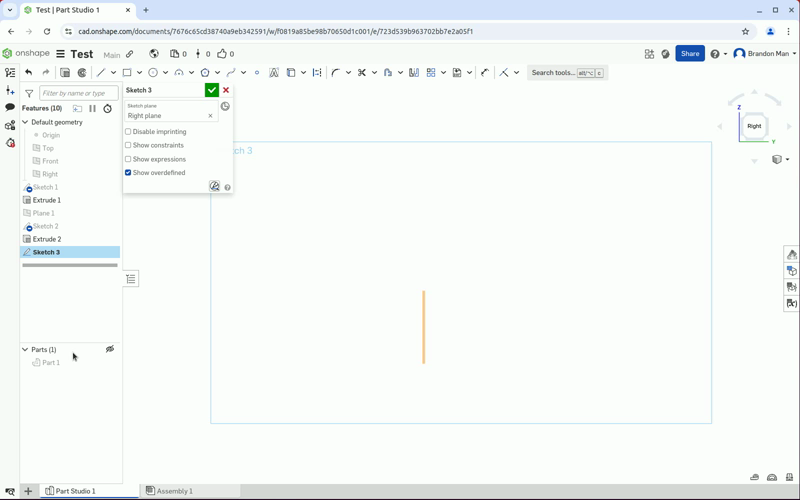
key(l)
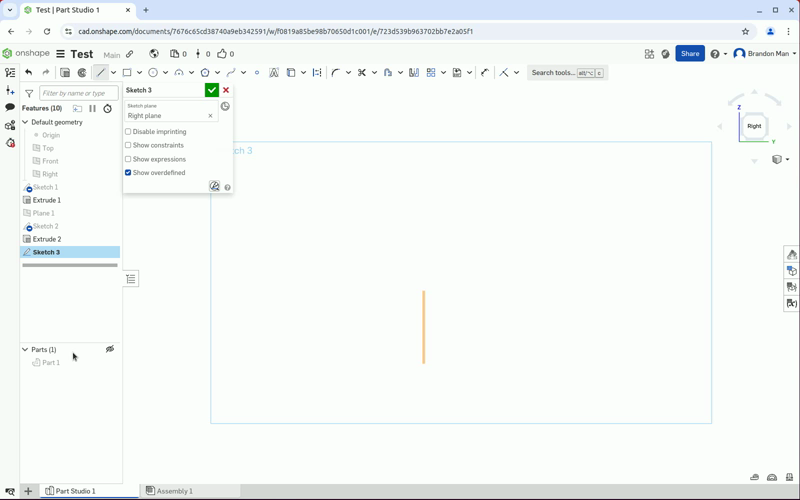
key_down(shift)
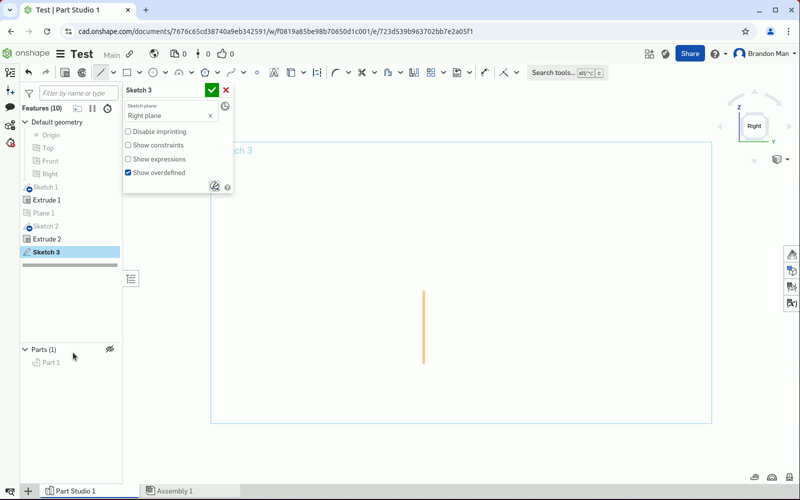
mouse_move(441, 367)
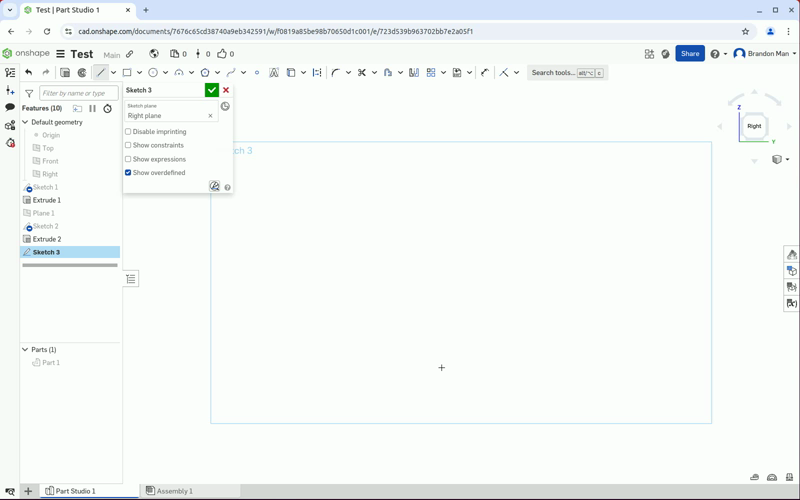
click(441, 367)
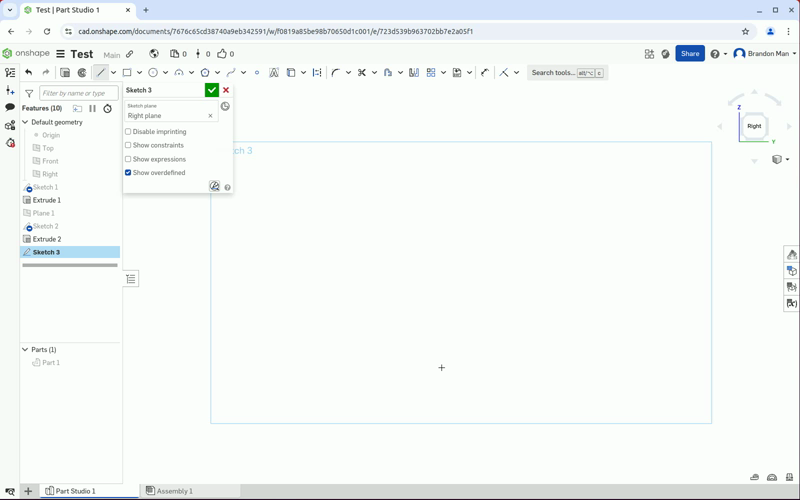
key_up(shift)
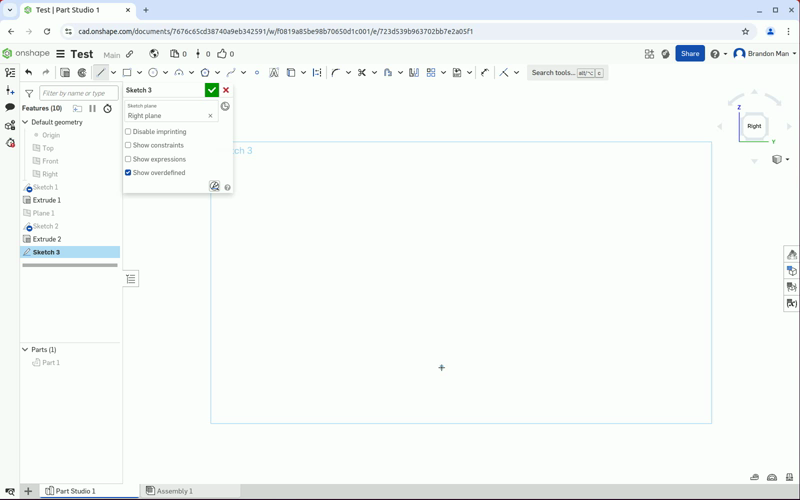
key_down(shift)
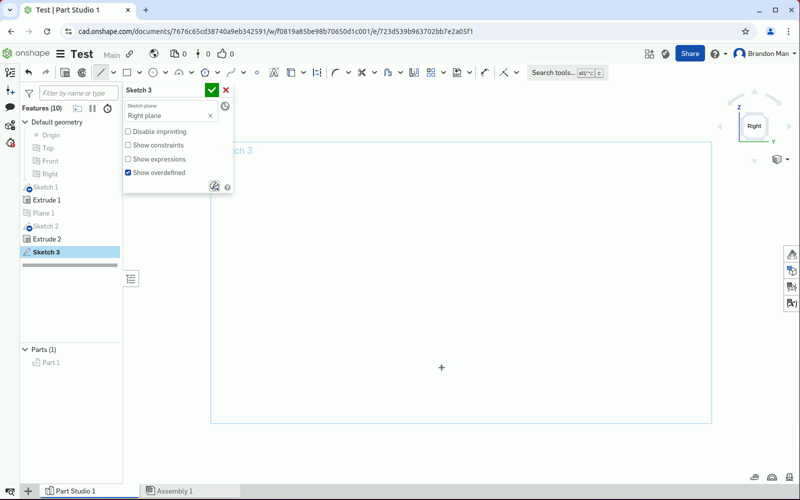
mouse_move(471, 367)
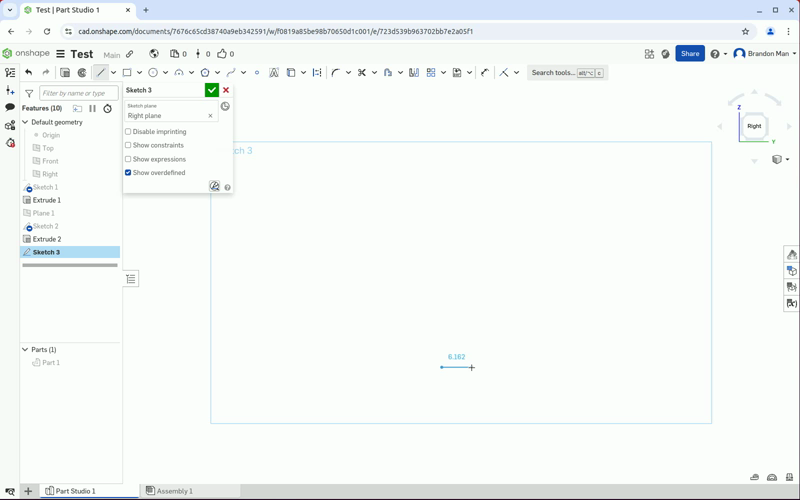
mouse_move(457, 367)
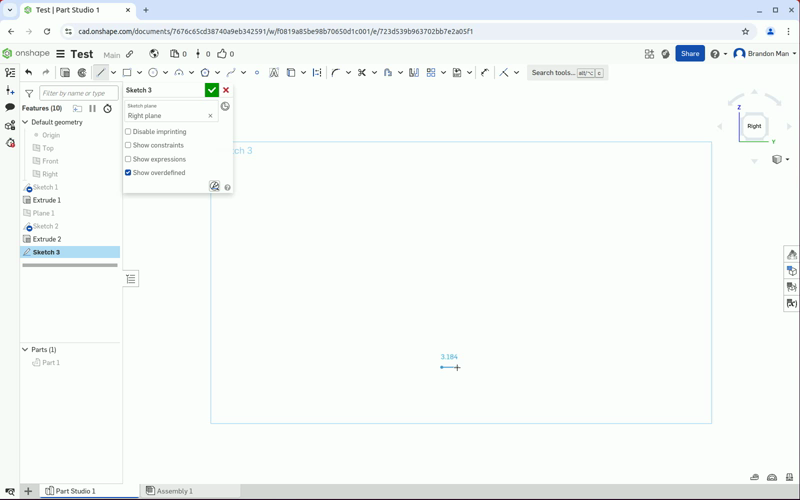
click(457, 367)
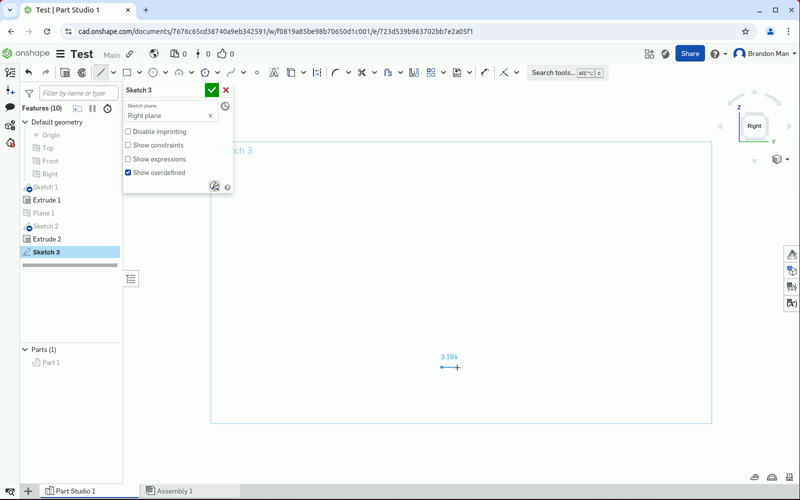
key_up(shift)
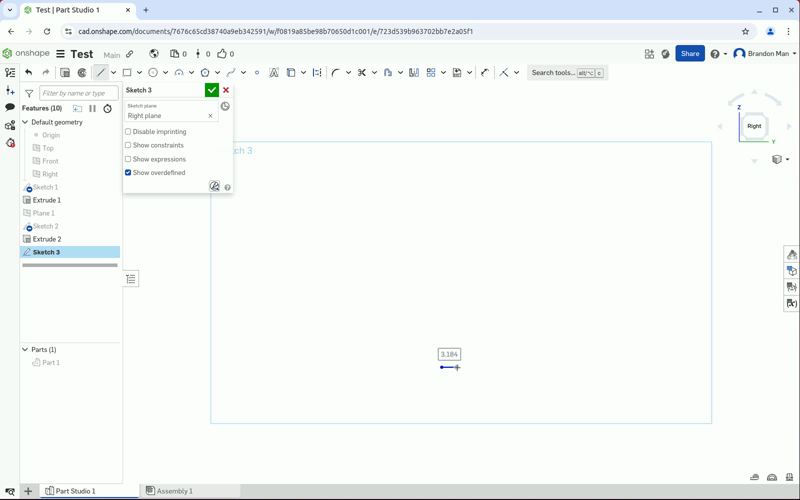
key_down(shift)
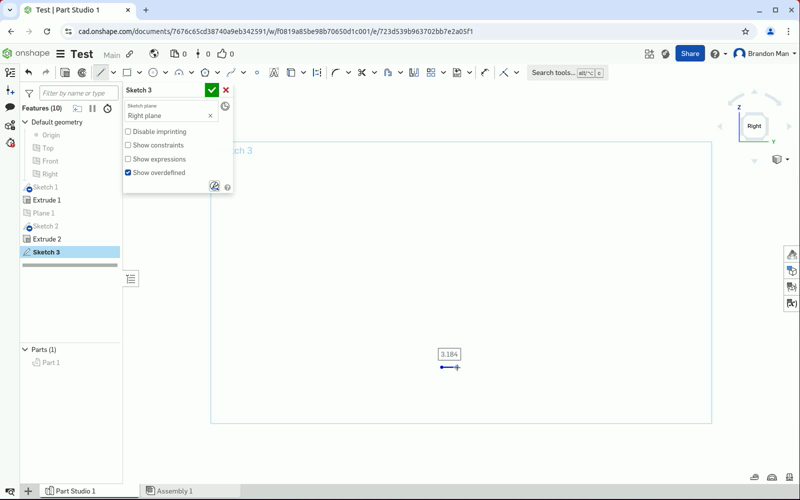
mouse_move(457, 282)
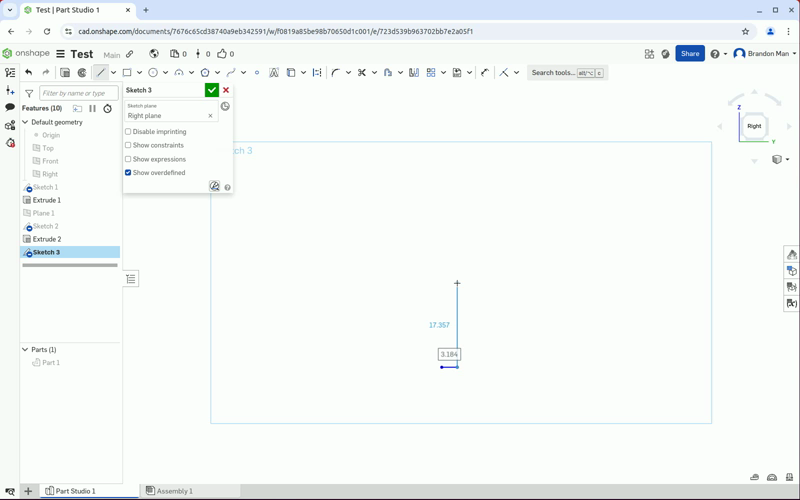
click(457, 282)
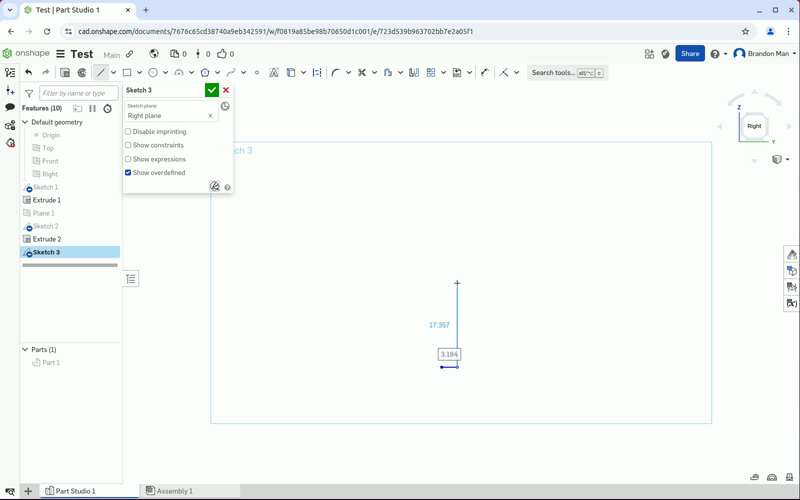
key_up(shift)
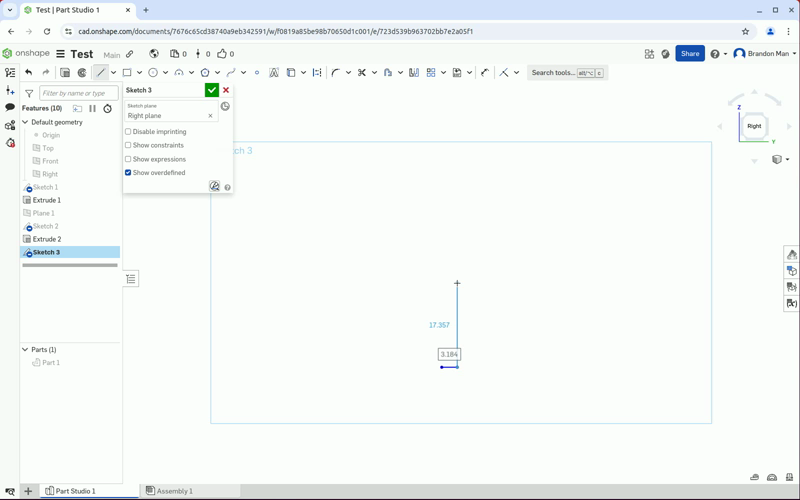
key_down(shift)
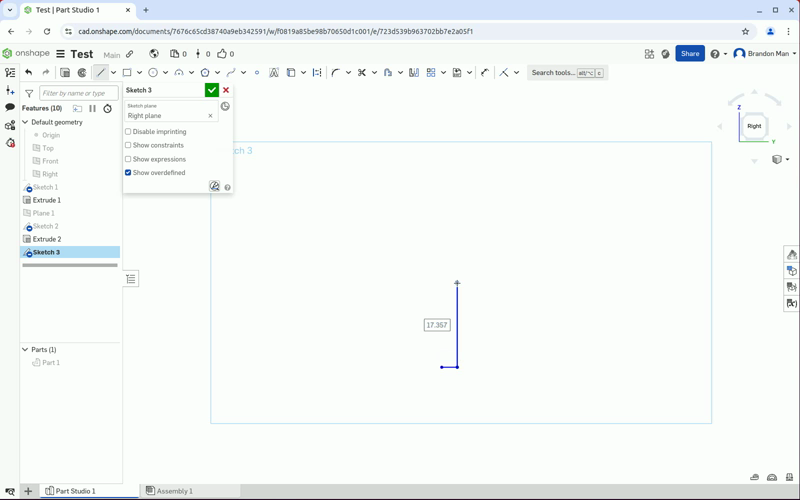
mouse_move(487, 282)
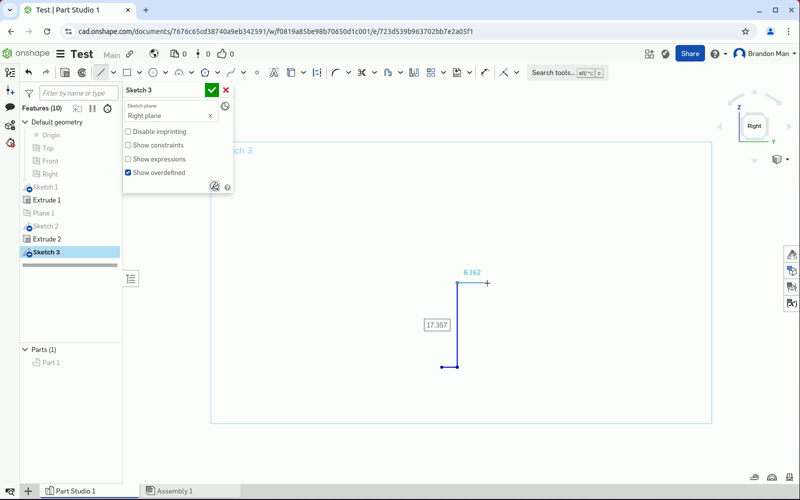
mouse_move(441, 282)
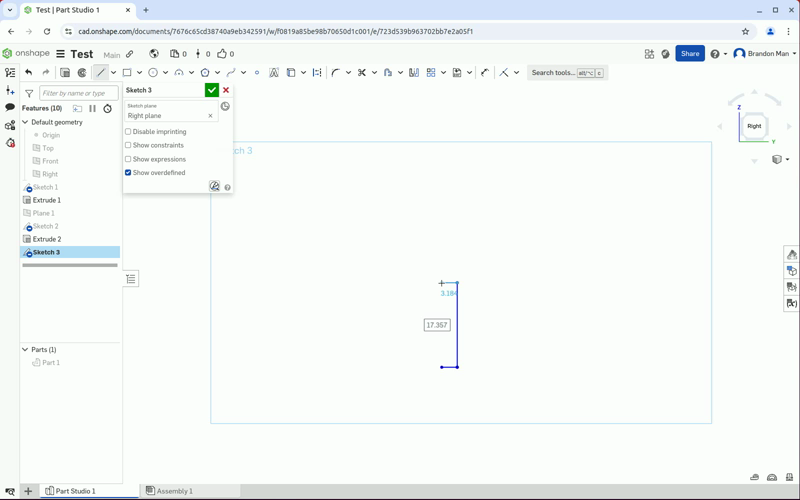
click(441, 282)
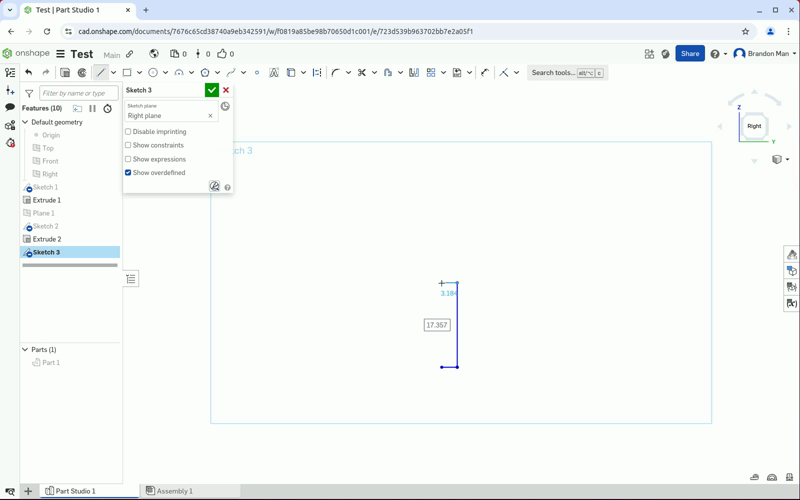
key_up(shift)
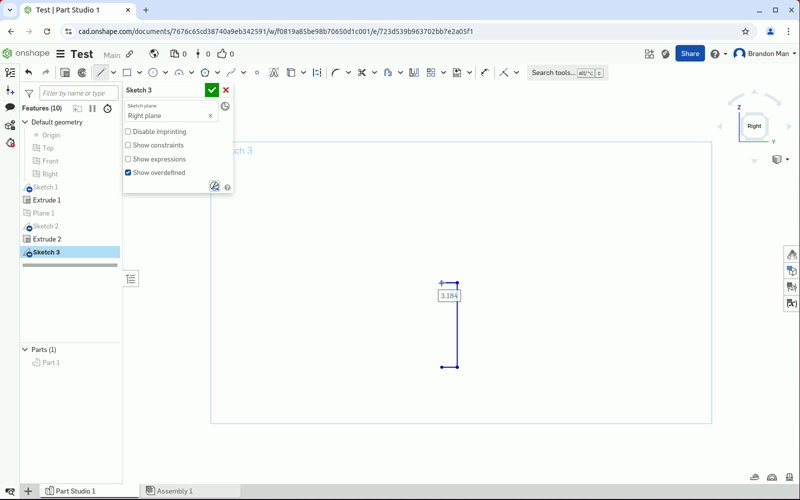
key_down(shift)
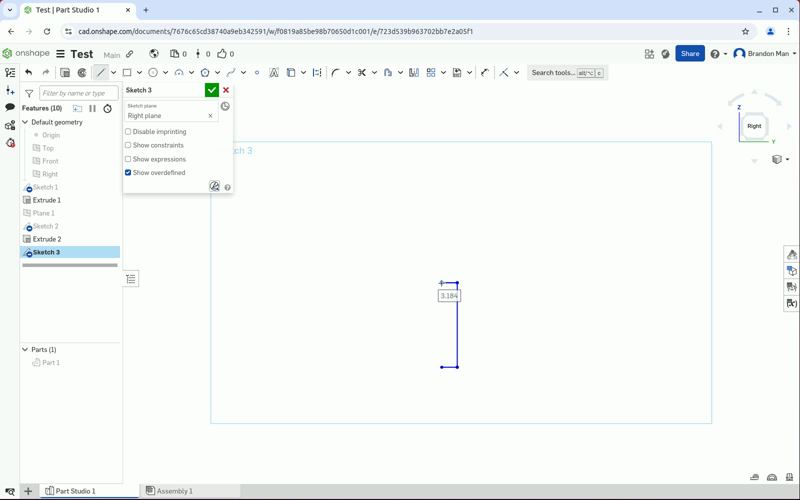
mouse_move(441, 367)
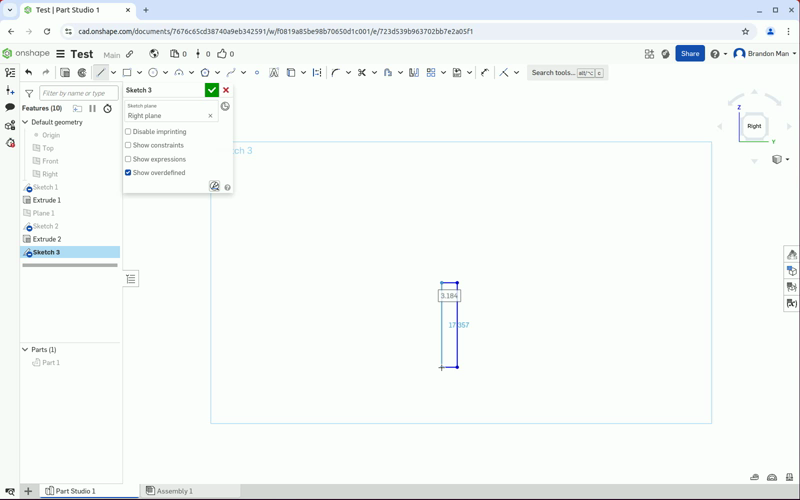
key_up(shift)
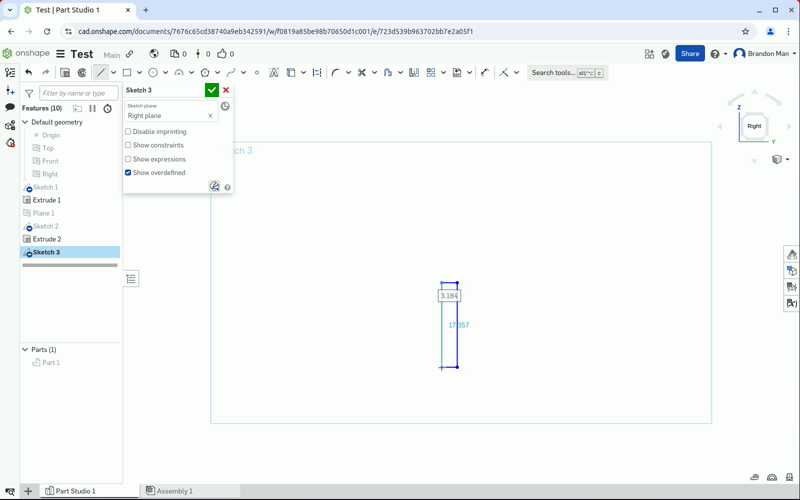
click(441, 367)
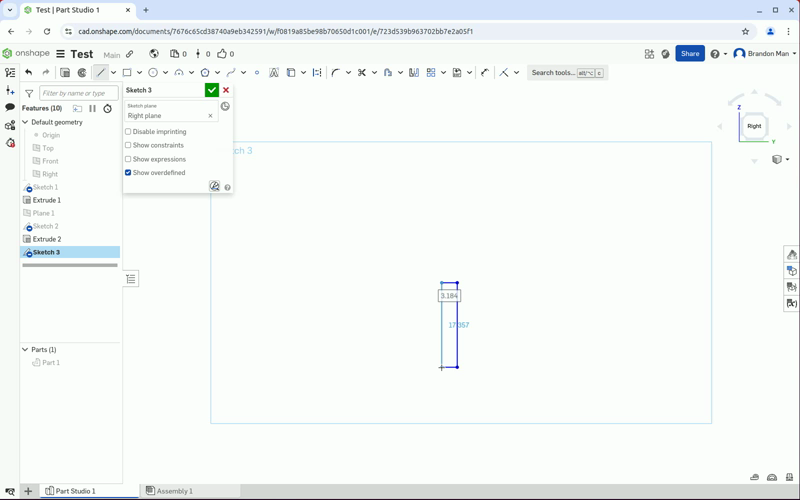
key(esc)
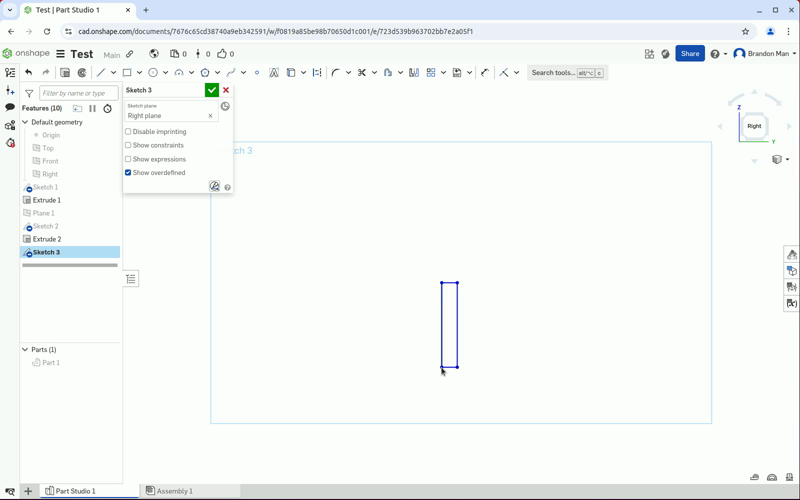
mouse_move(449, 296)
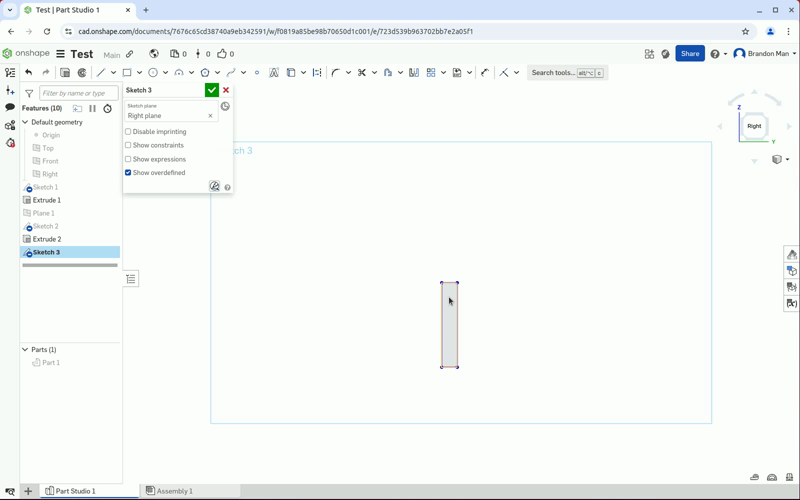
scroll(6)
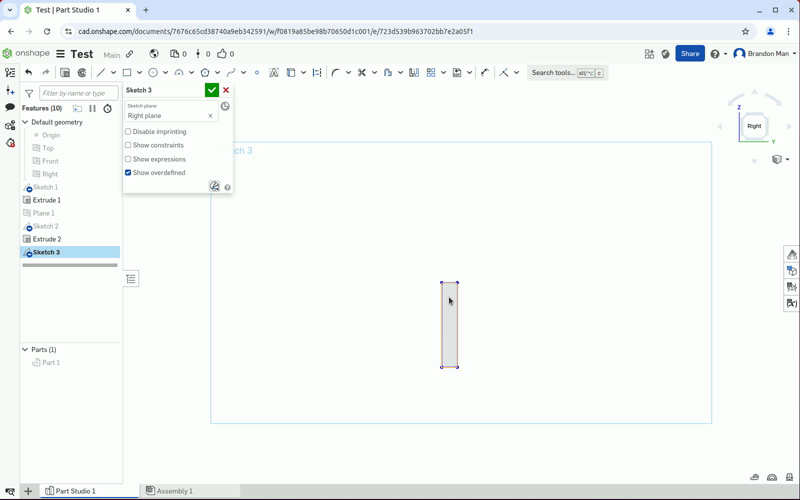
scroll(6)
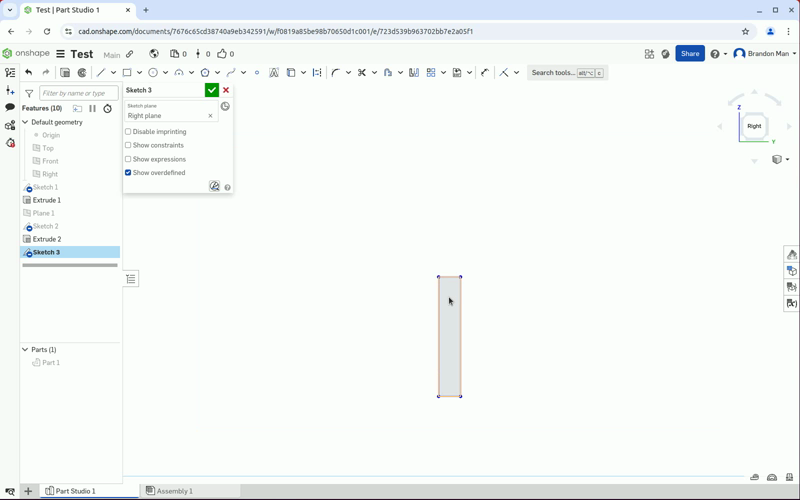
scroll(6)
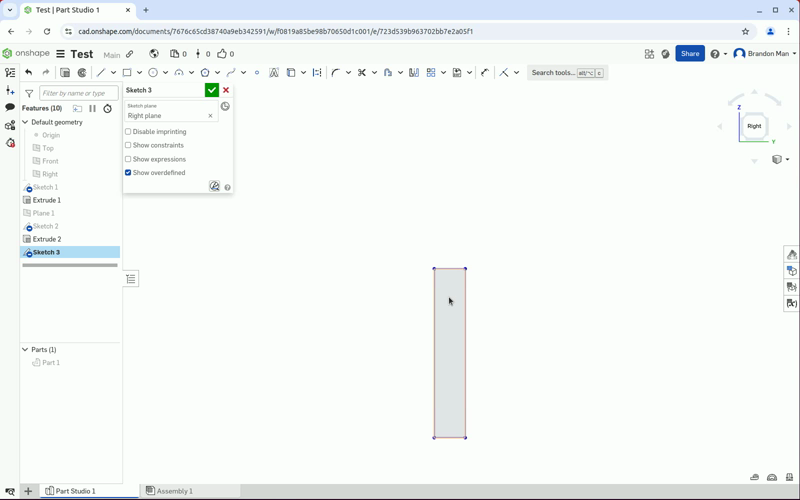
scroll(6)
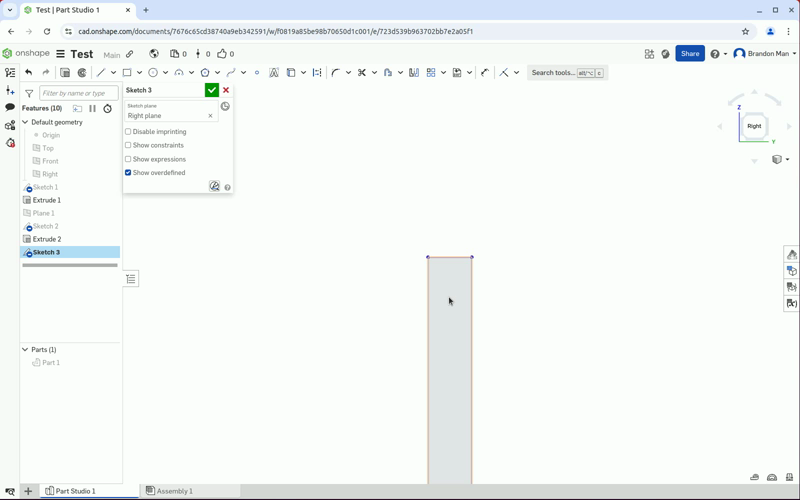
scroll(6)
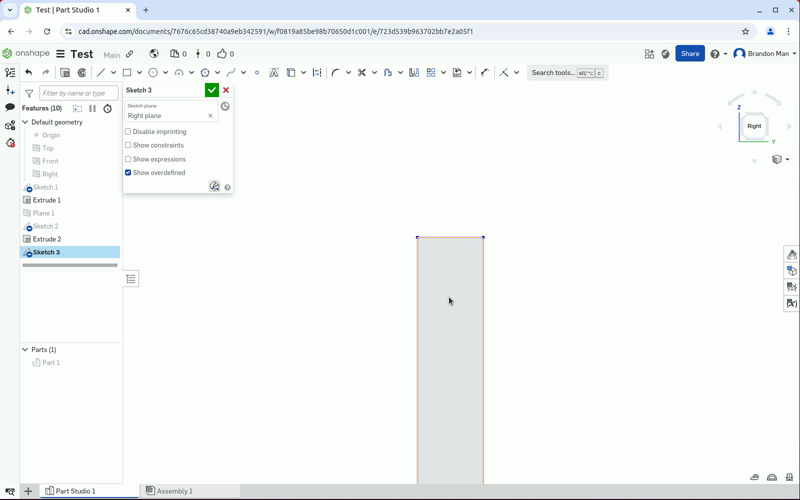
scroll(6)
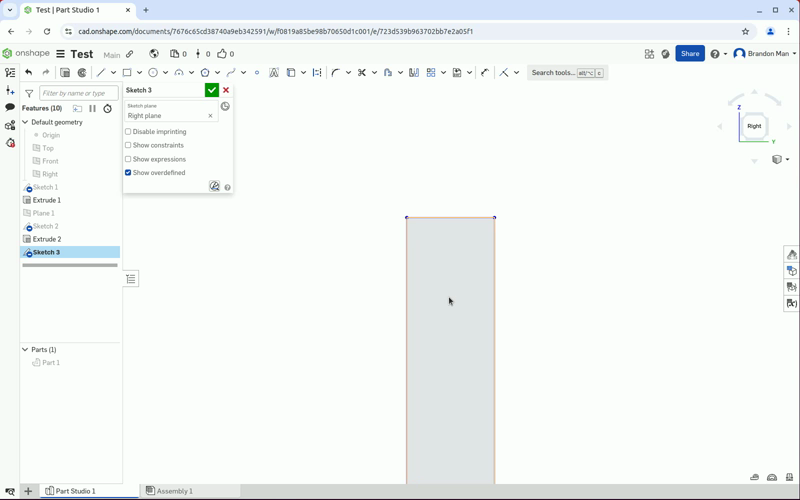
scroll(6)
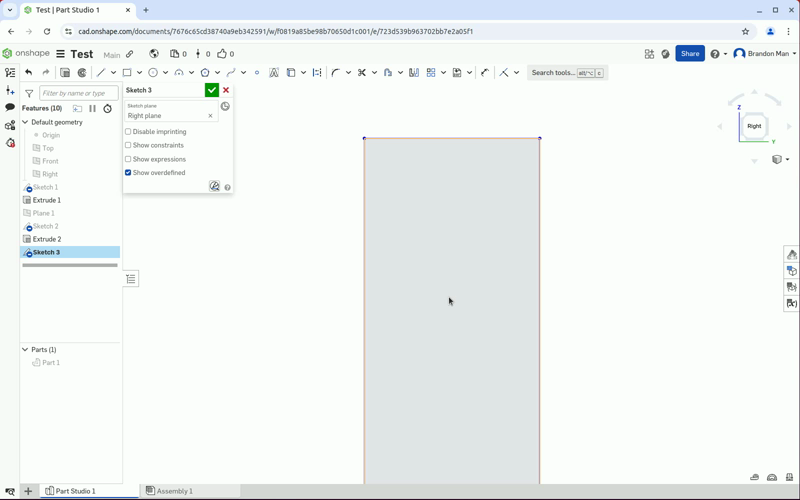
click(449, 296)
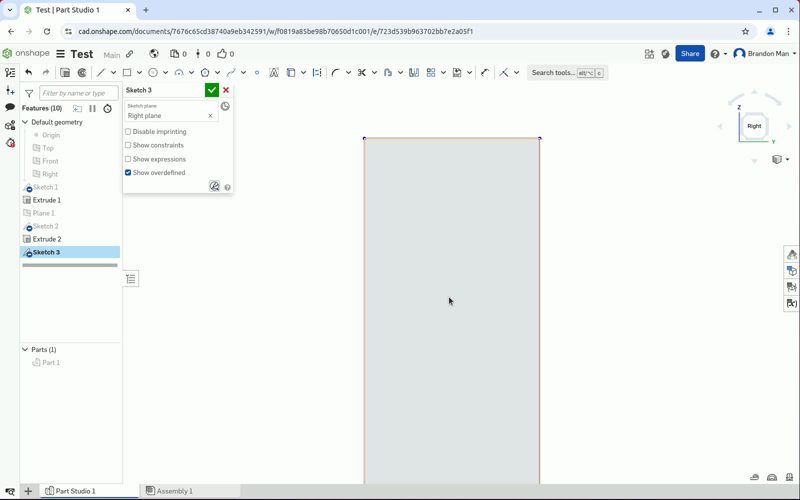
scroll(-6)
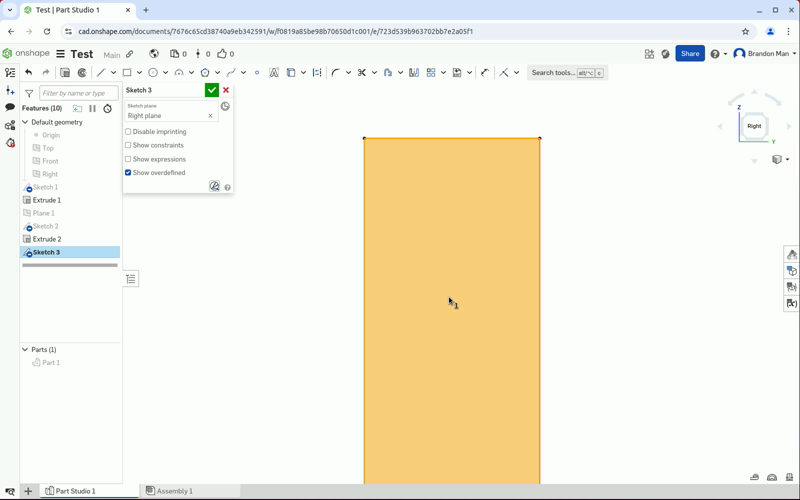
scroll(-6)
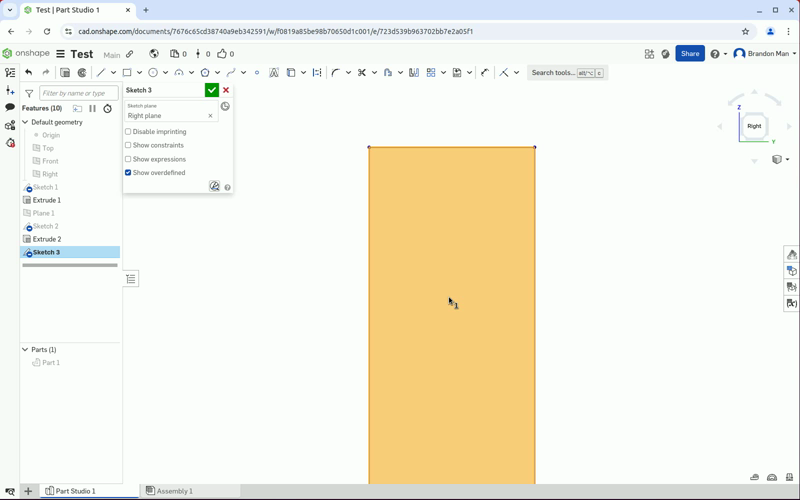
scroll(-6)
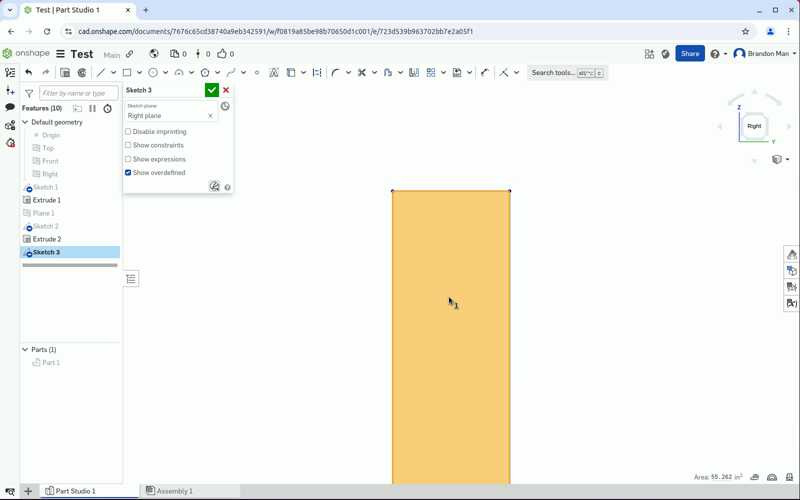
scroll(-6)
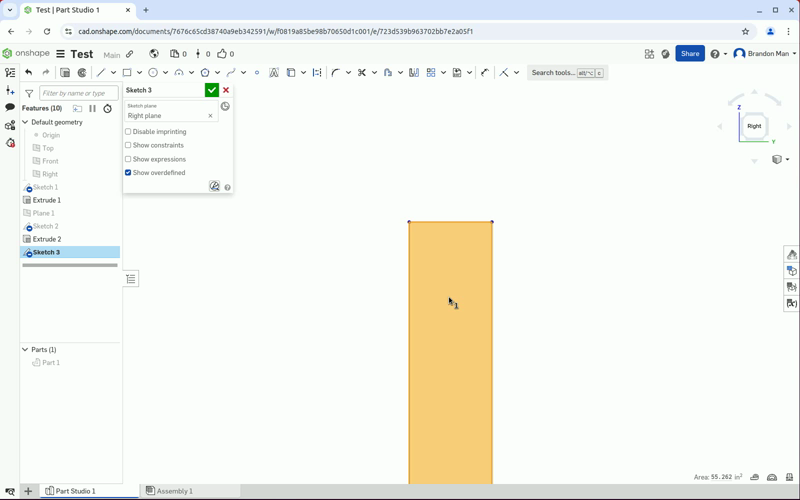
scroll(-6)
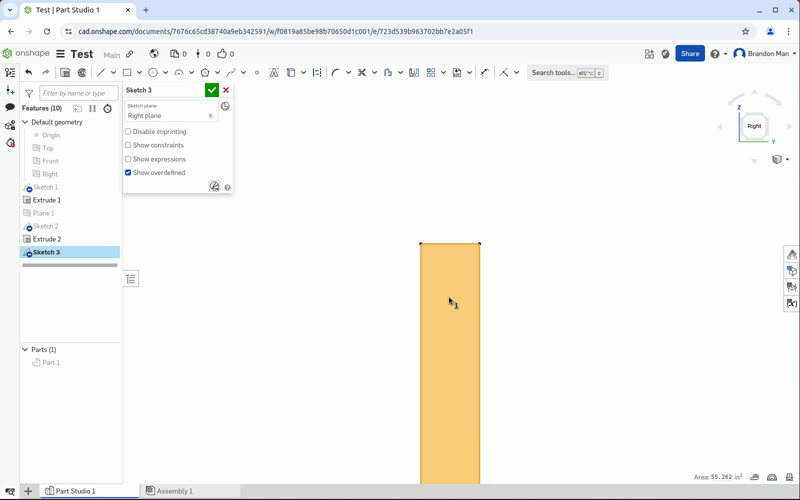
scroll(-6)
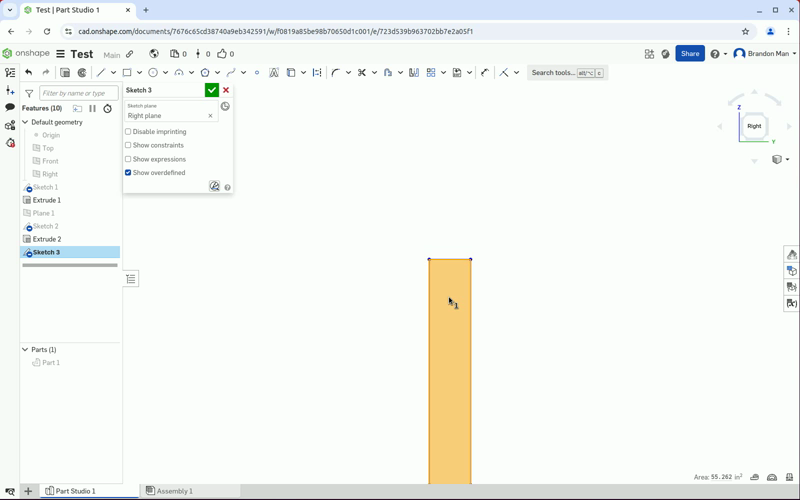
scroll(-6)
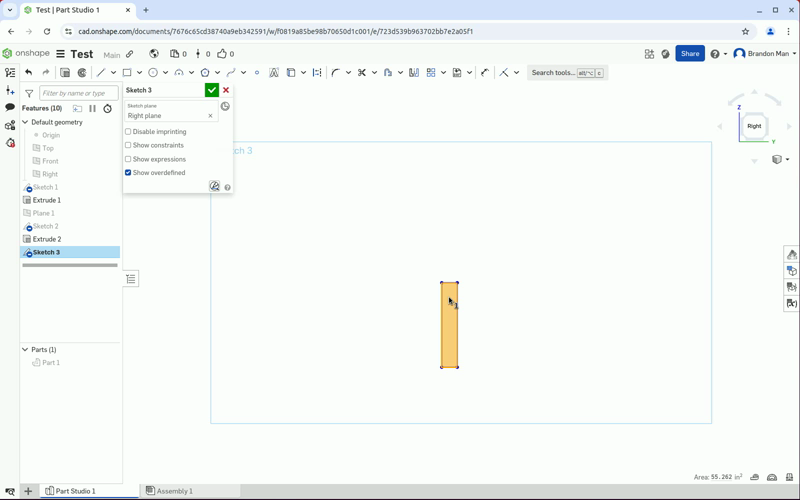
mouse_move(73, 352)
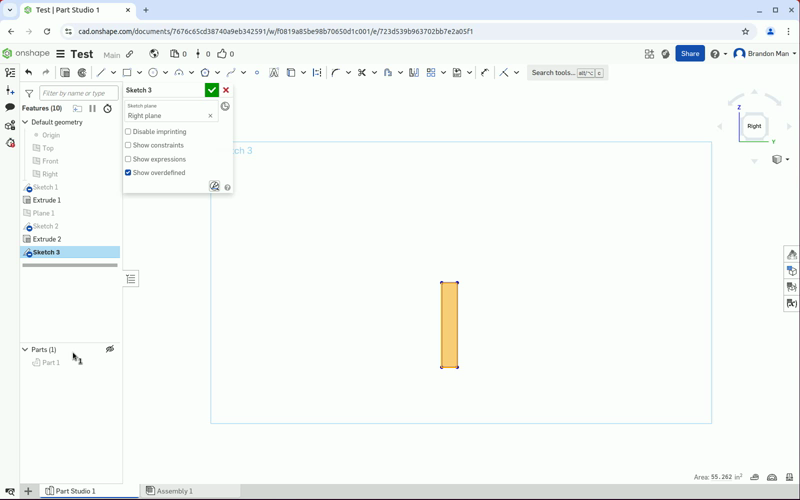
key(shift+y)
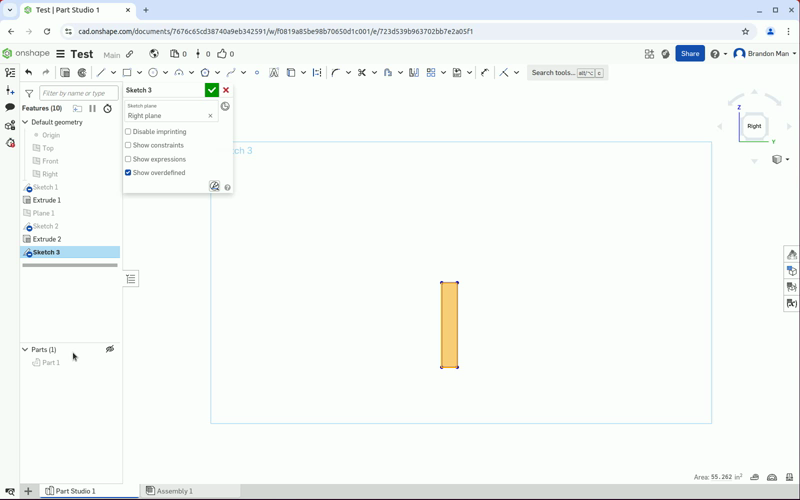
key(shift+e)
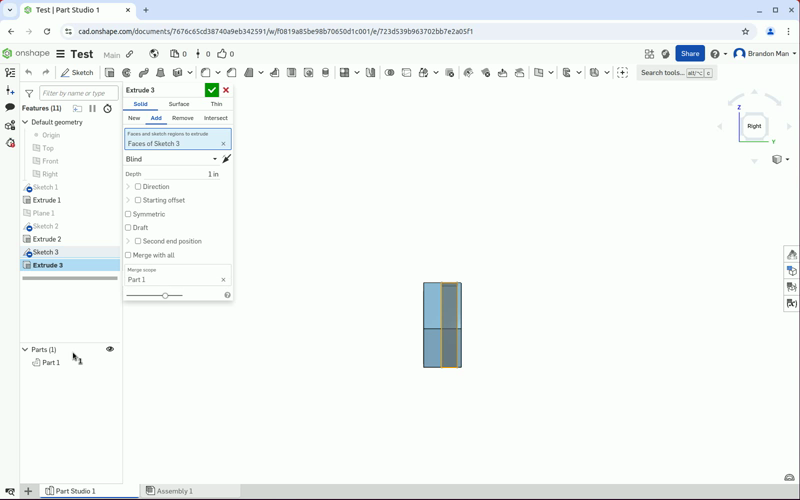
mouse_move(143, 106)
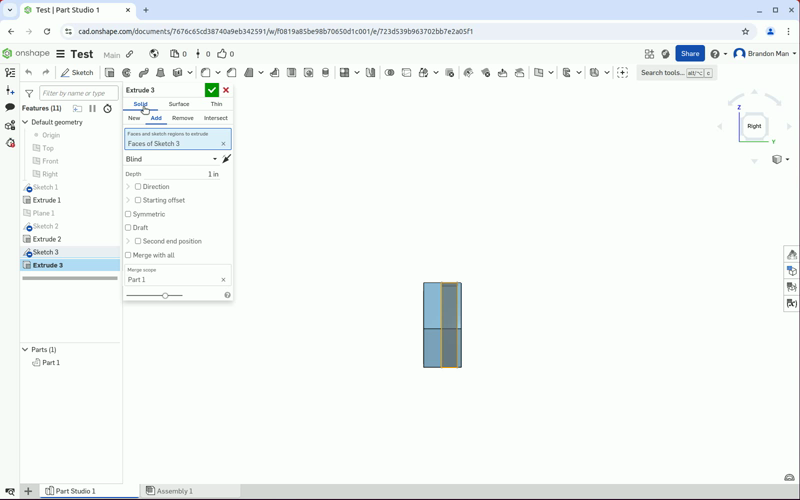
click(143, 106)
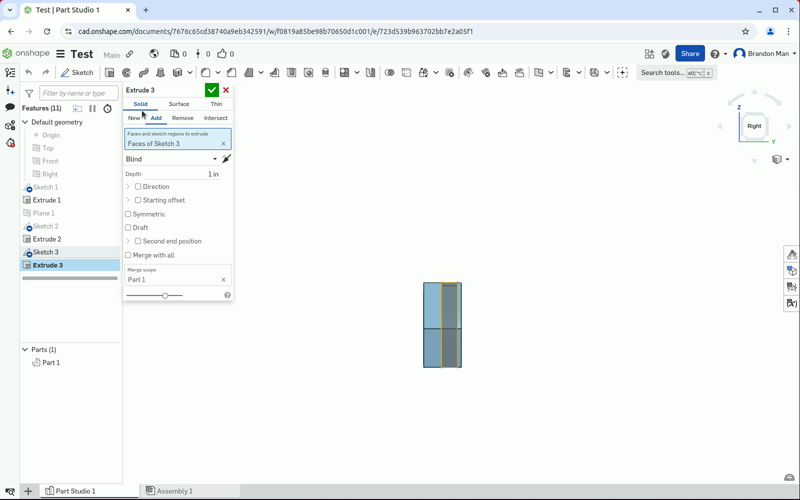
mouse_move(137, 120)
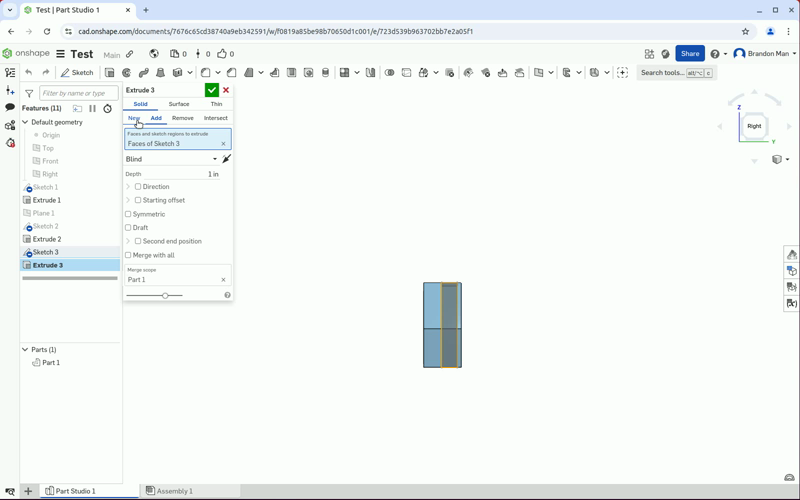
click(137, 120)
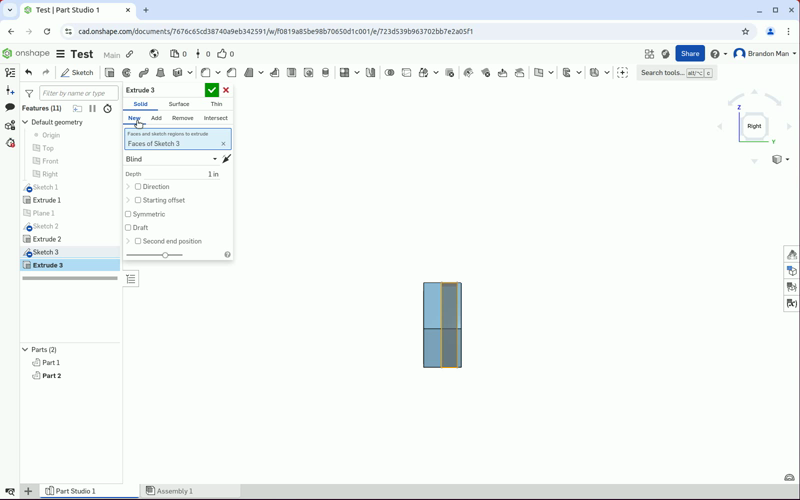
key(tab, 4)
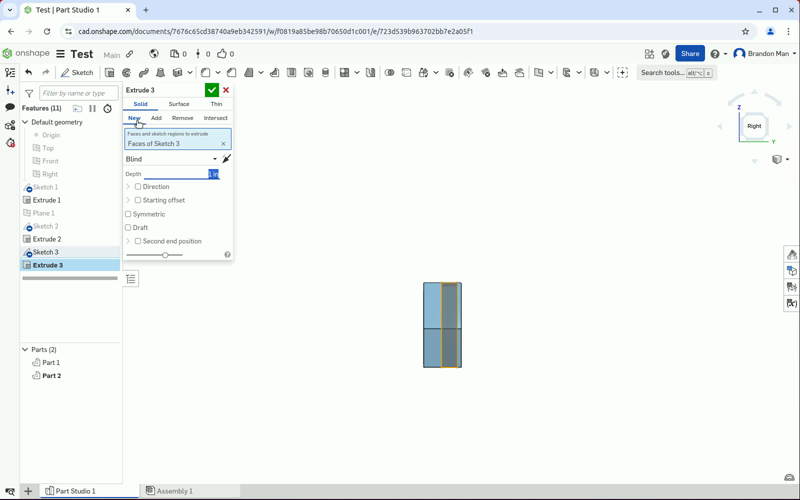
text(-0.481)
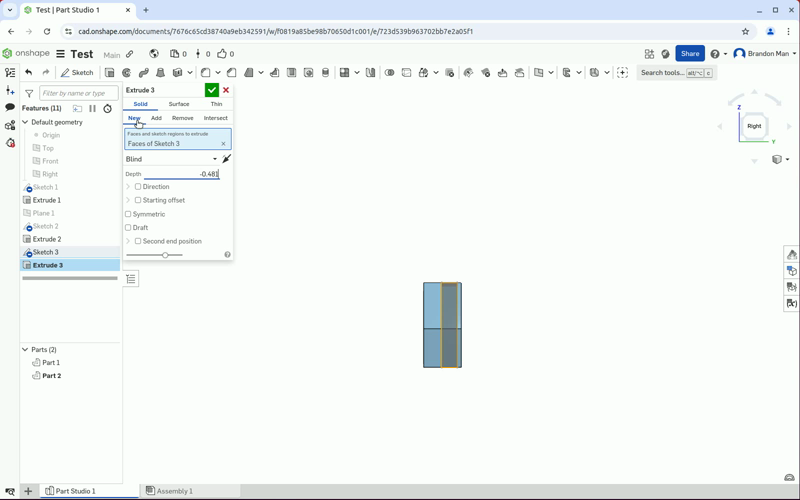
key(enter)
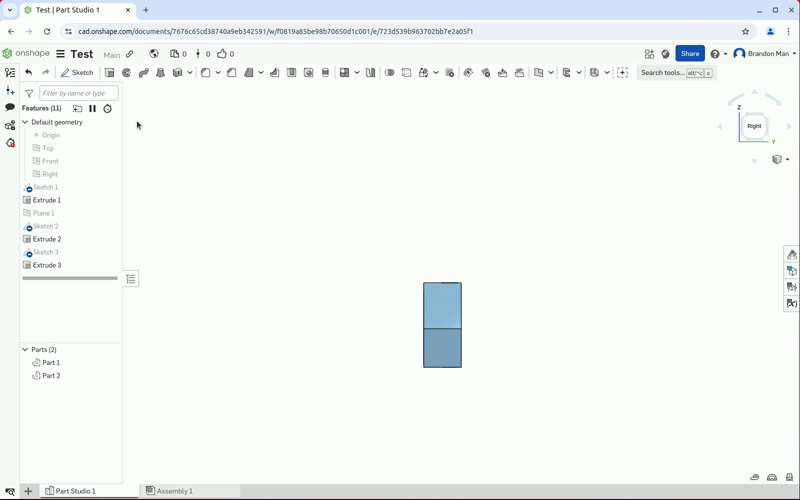
key(shift+h)
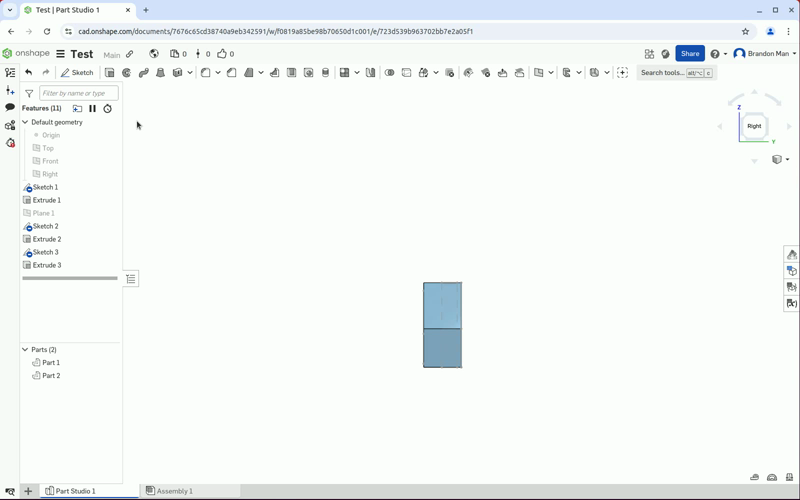
key(shift+h)
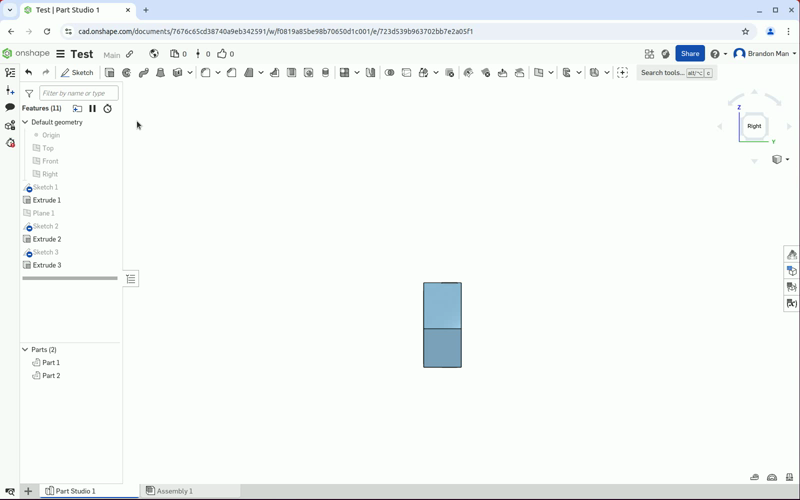
mouse_move(73, 189)
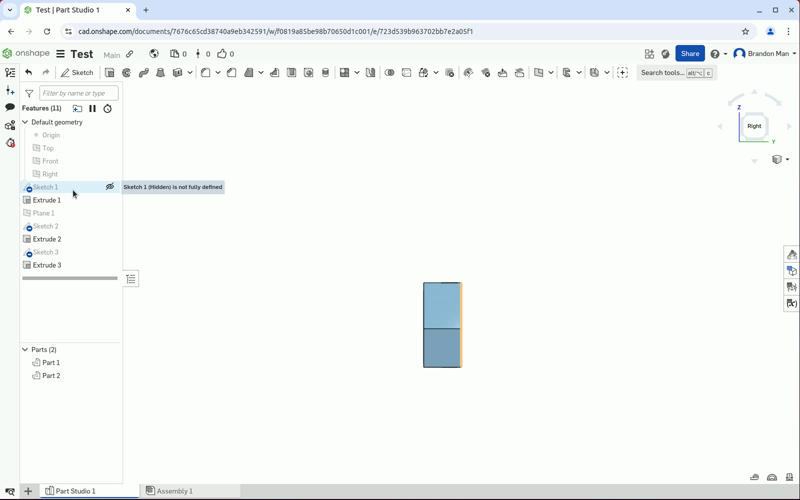
click(73, 189)
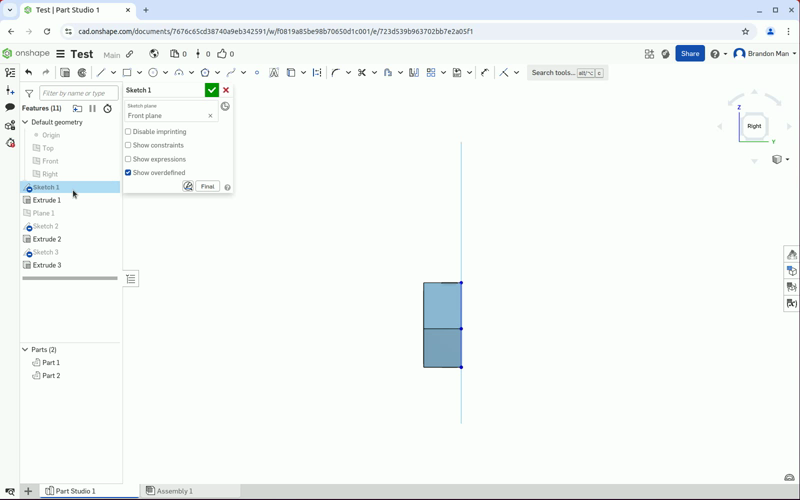
mouse_move(229, 92)
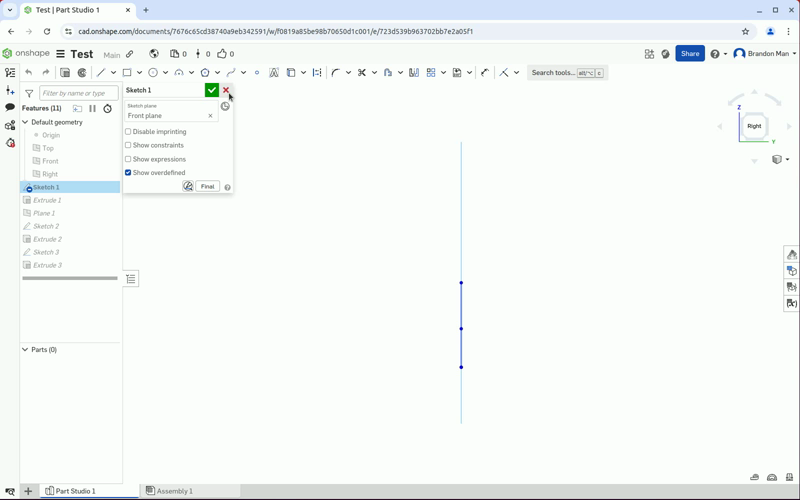
click(229, 92)
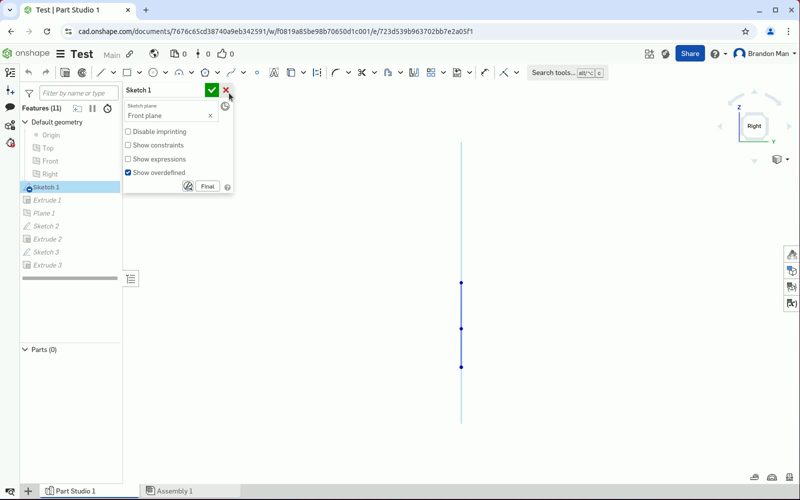
key(shift+s)
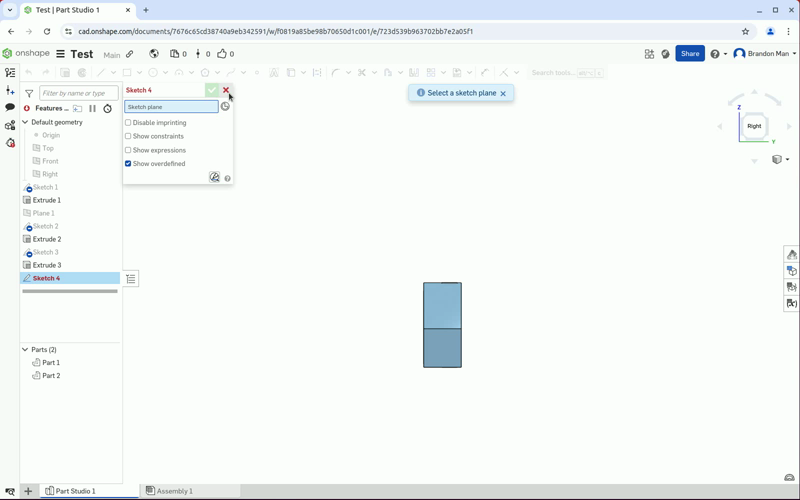
mouse_move(73, 176)
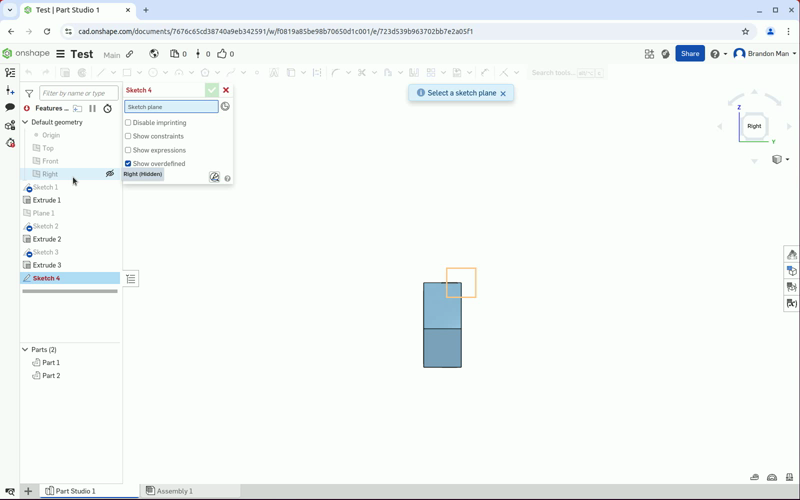
click(73, 176)
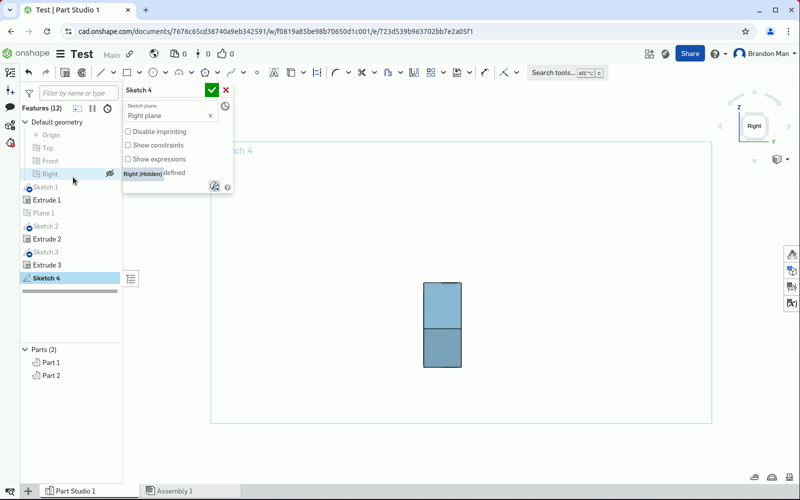
mouse_move(73, 352)
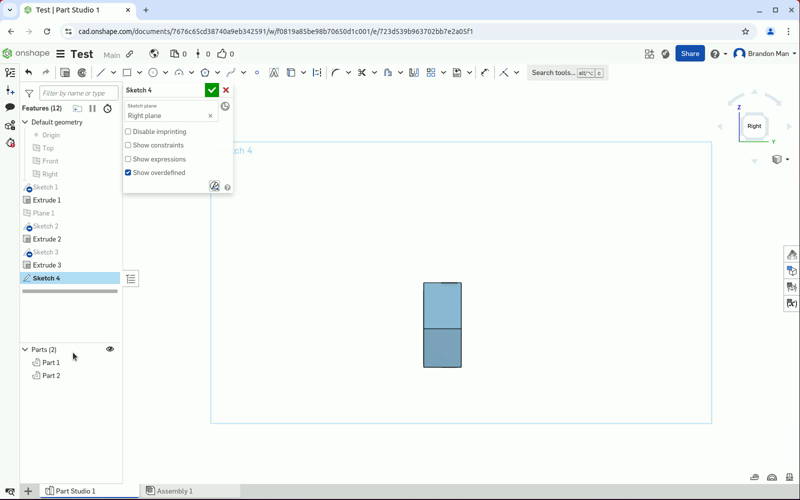
key(y)
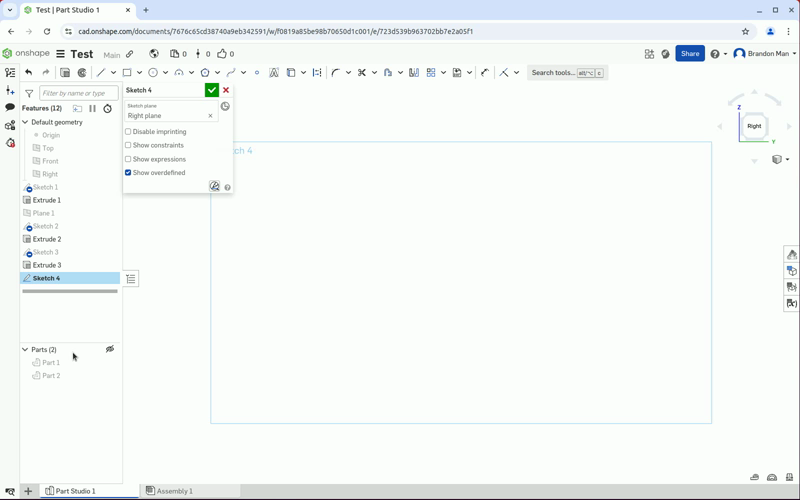
key(l)
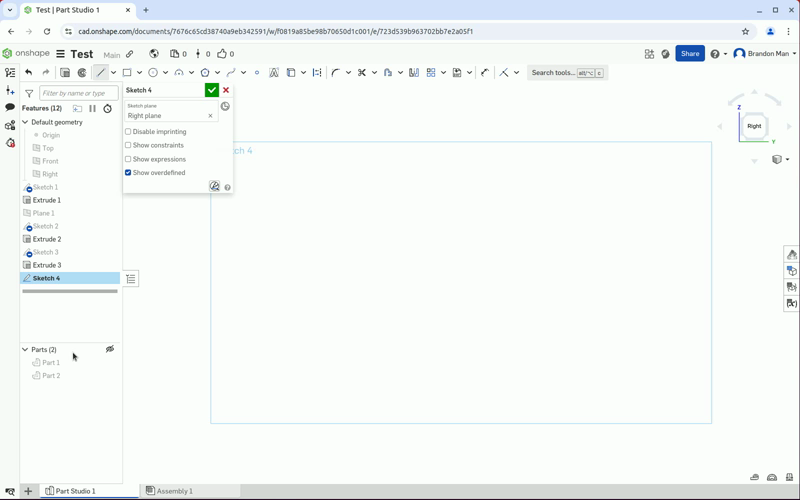
key_down(shift)
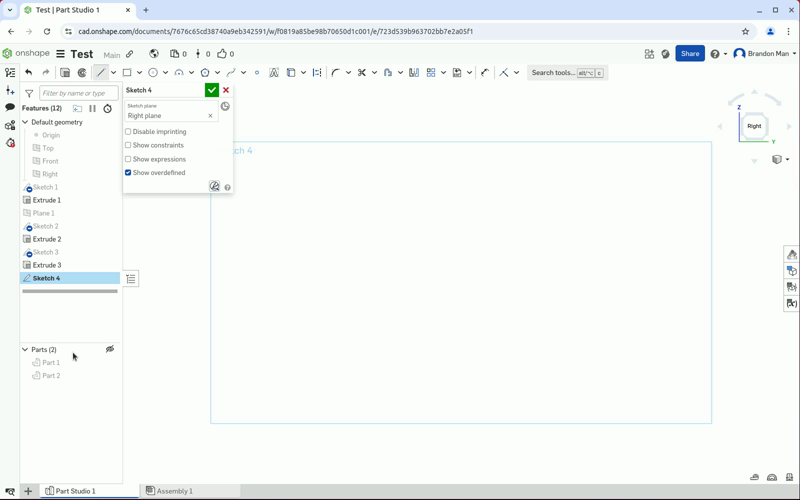
mouse_move(457, 367)
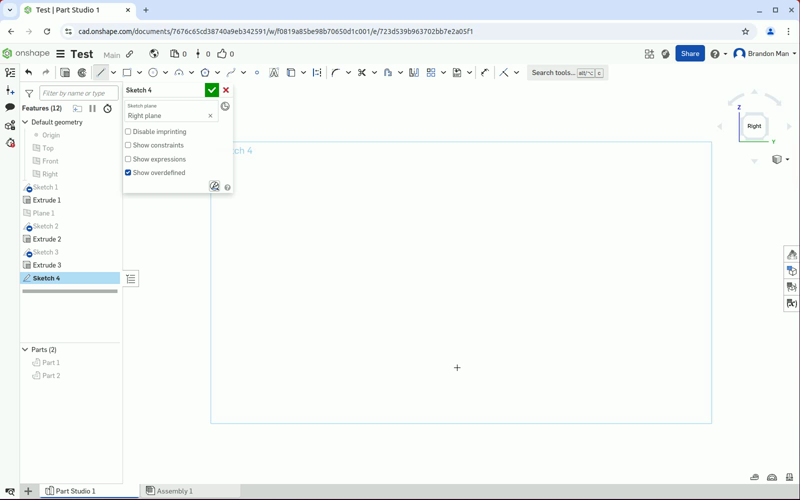
click(457, 367)
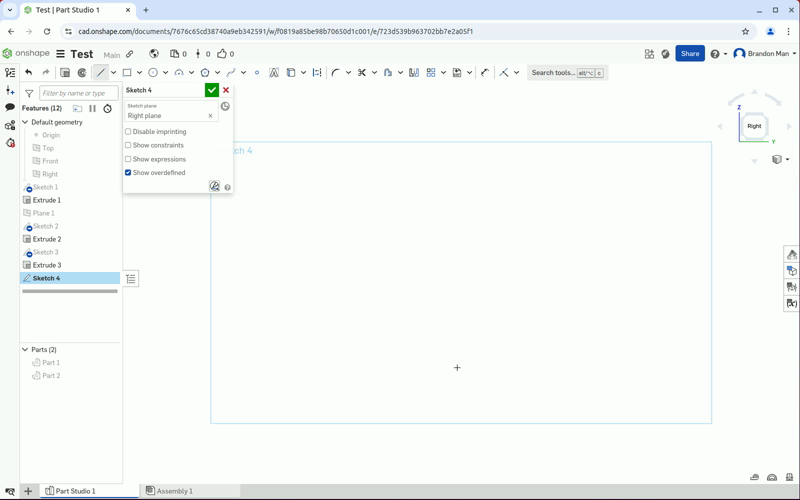
key_up(shift)
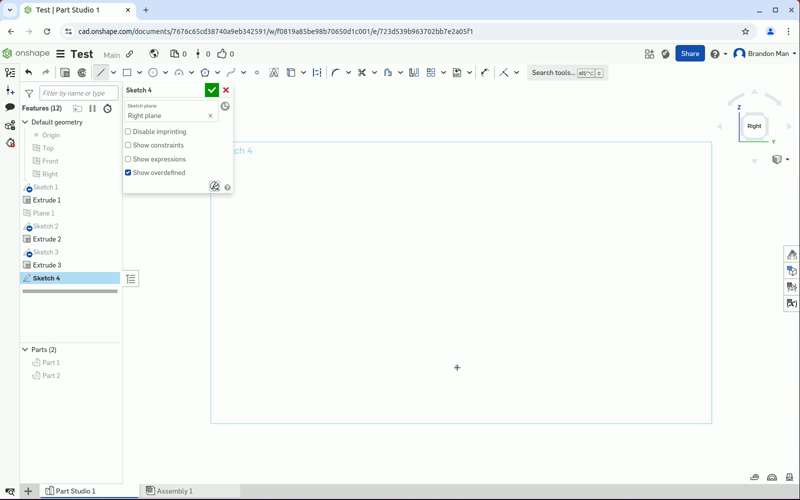
key_down(shift)
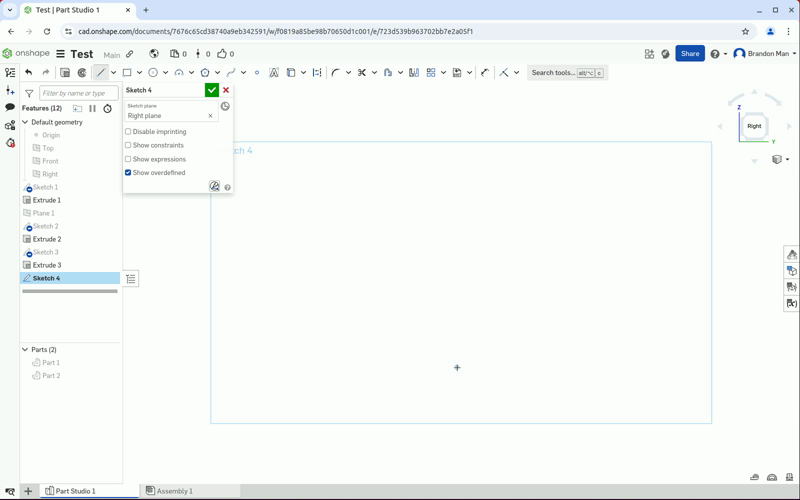
mouse_move(487, 367)
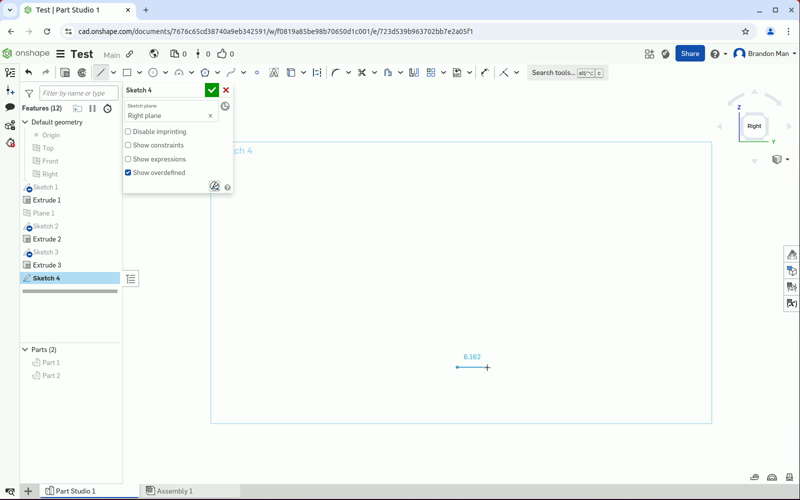
mouse_move(459, 367)
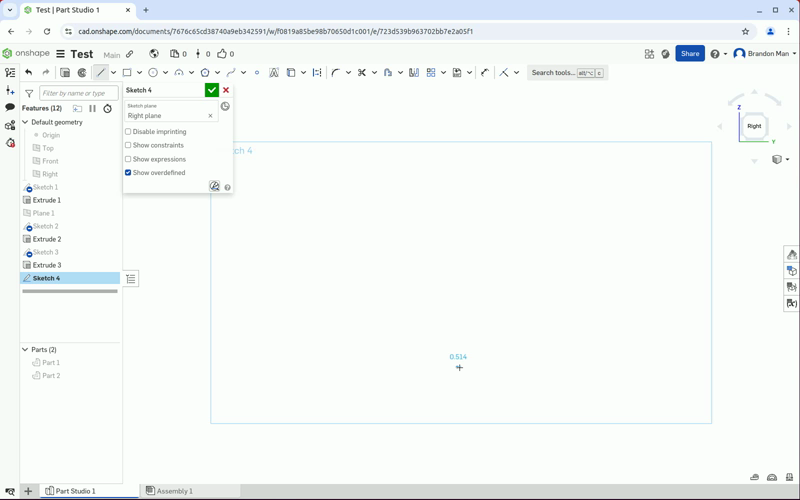
scroll(6)
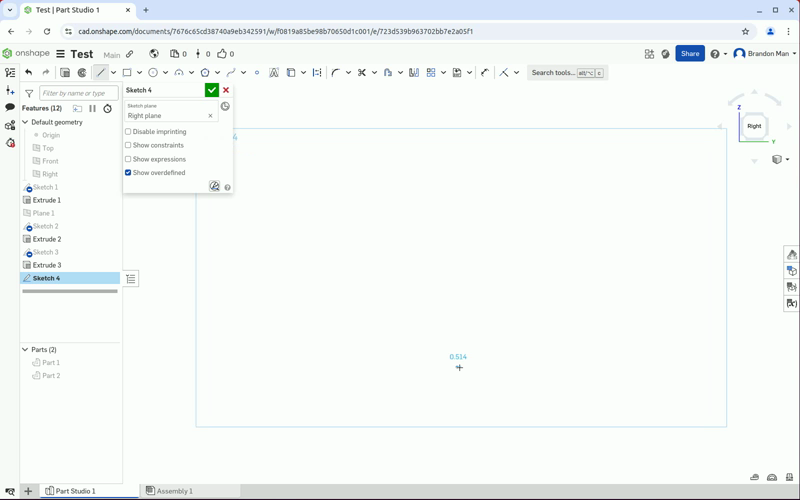
scroll(6)
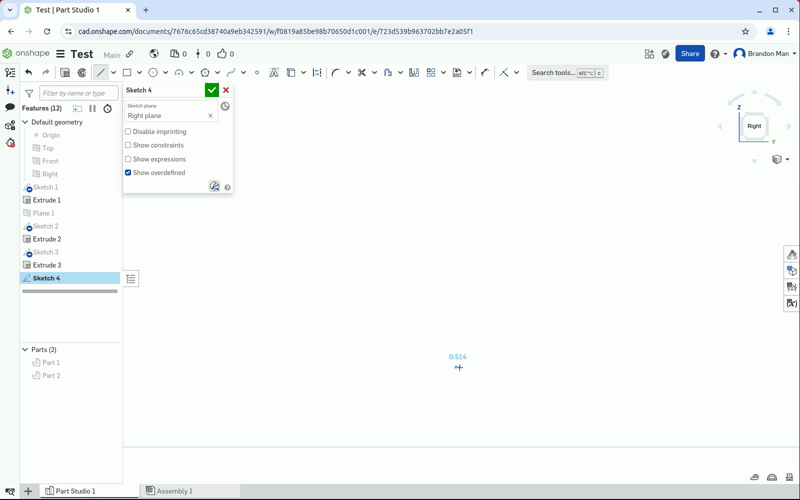
scroll(6)
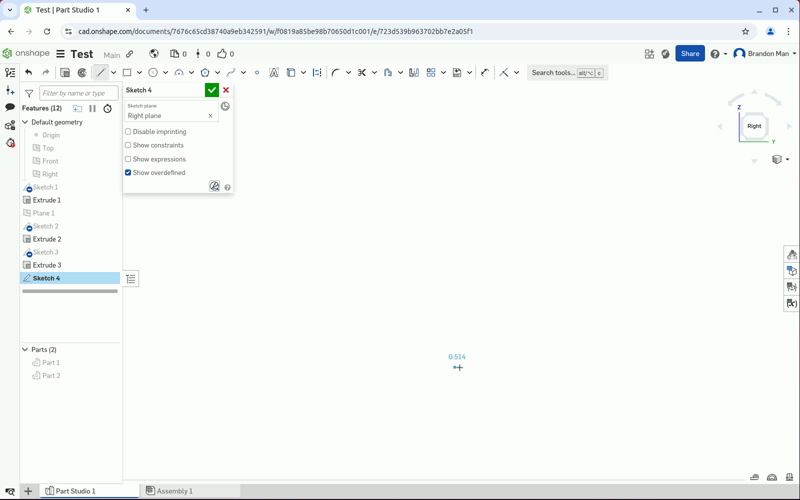
scroll(6)
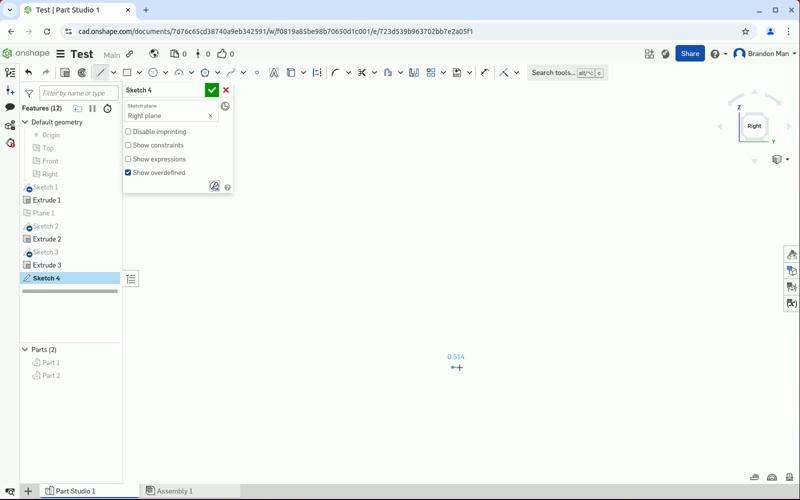
scroll(6)
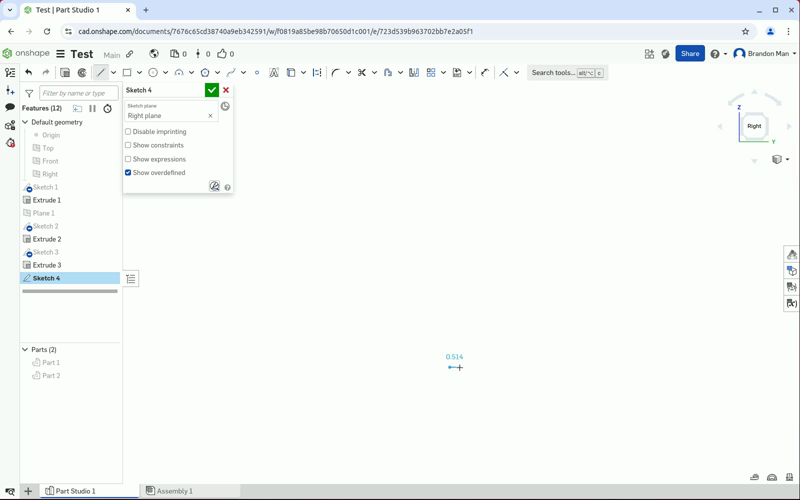
scroll(6)
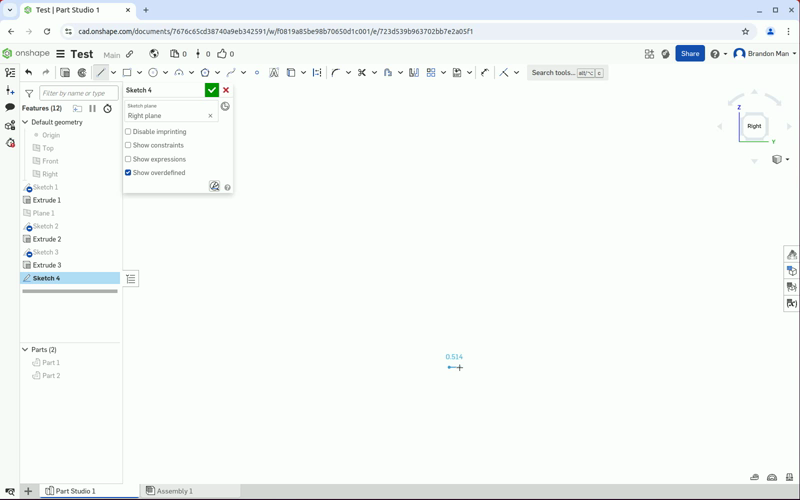
scroll(6)
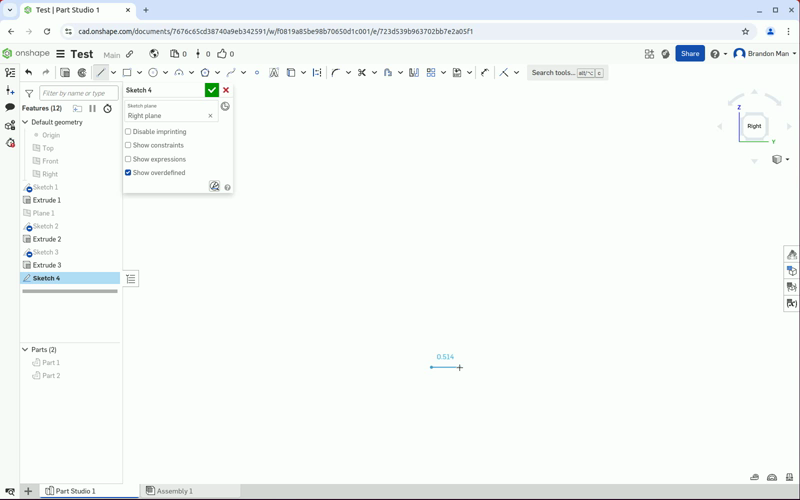
click(459, 367)
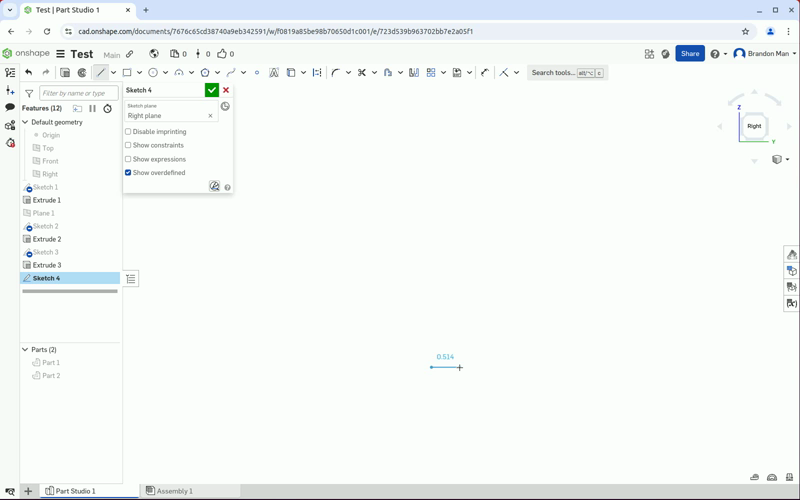
scroll(-6)
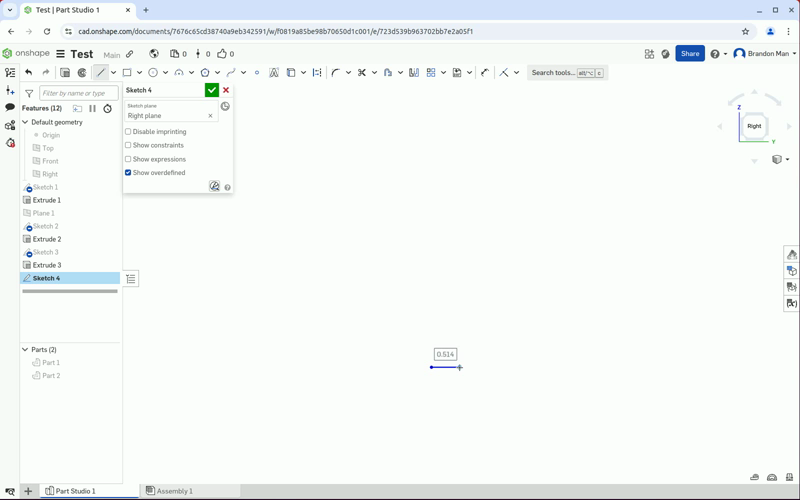
scroll(-6)
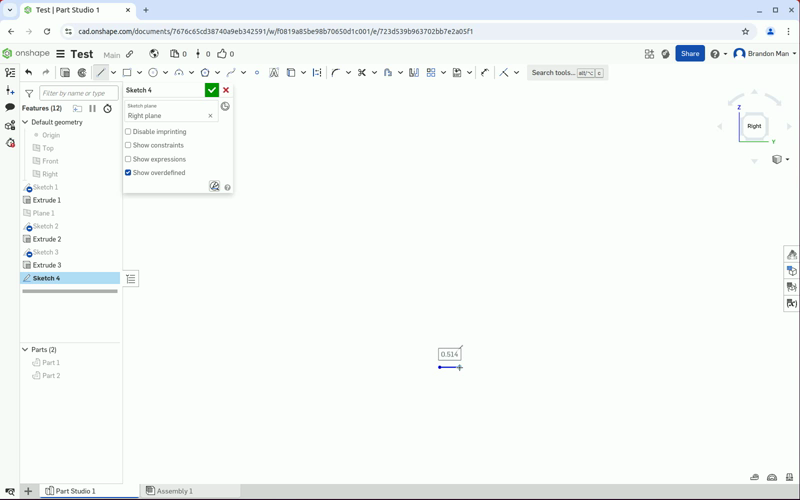
scroll(-6)
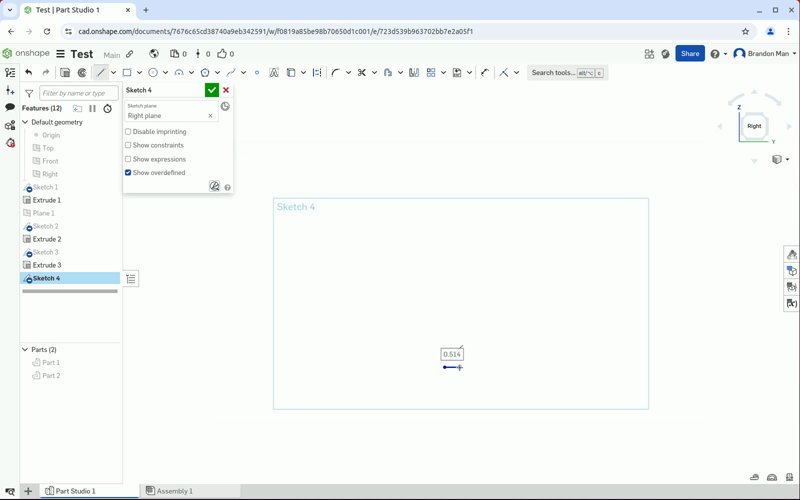
scroll(-6)
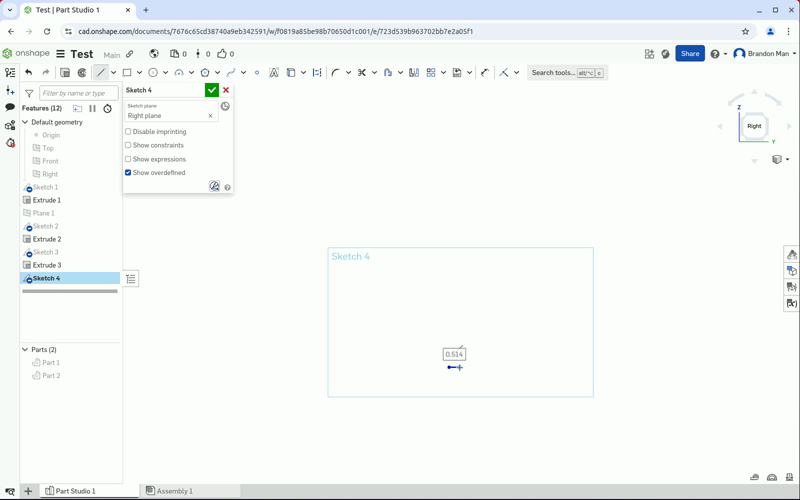
scroll(-6)
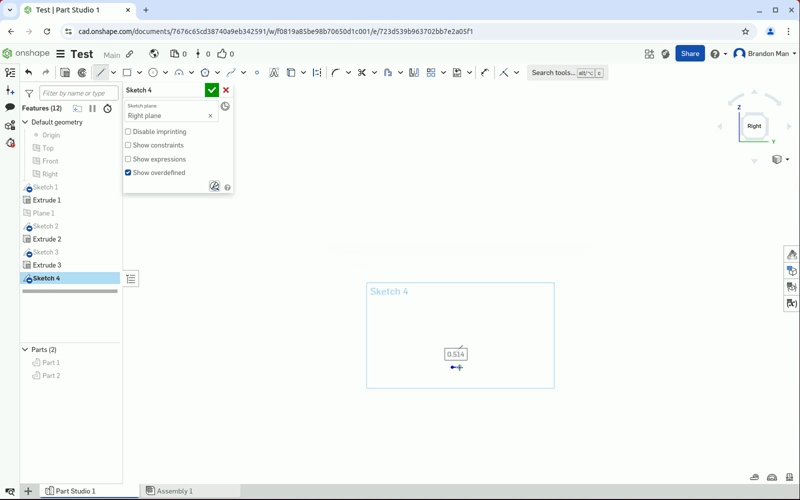
scroll(-6)
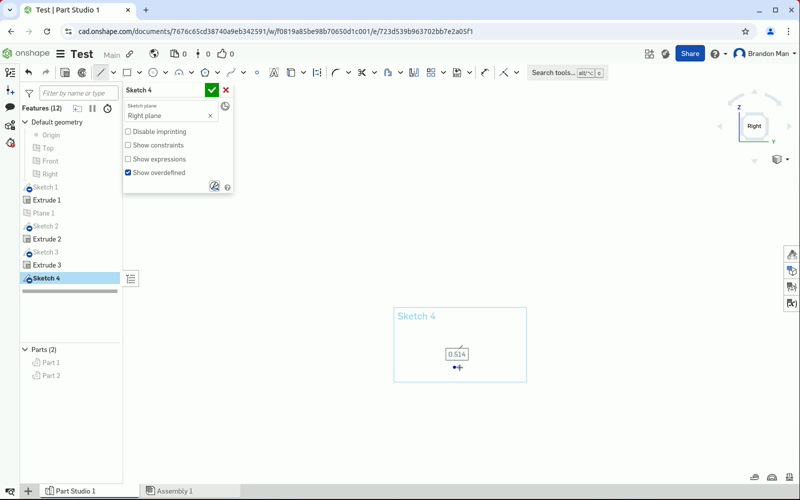
scroll(-6)
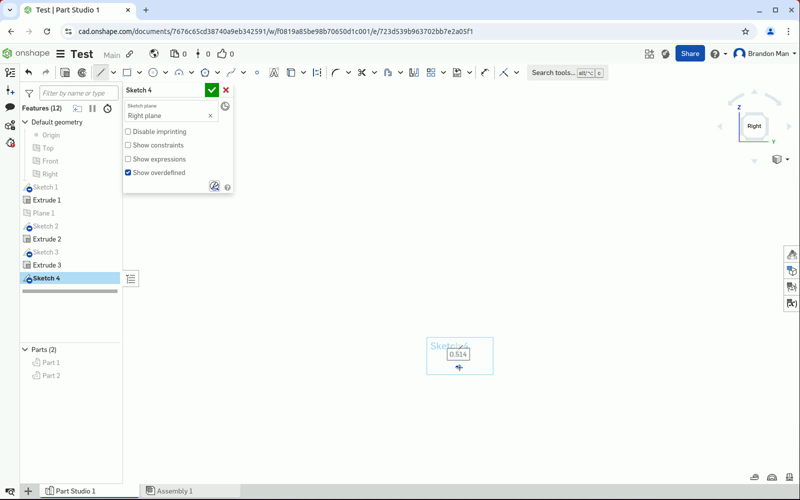
key_up(shift)
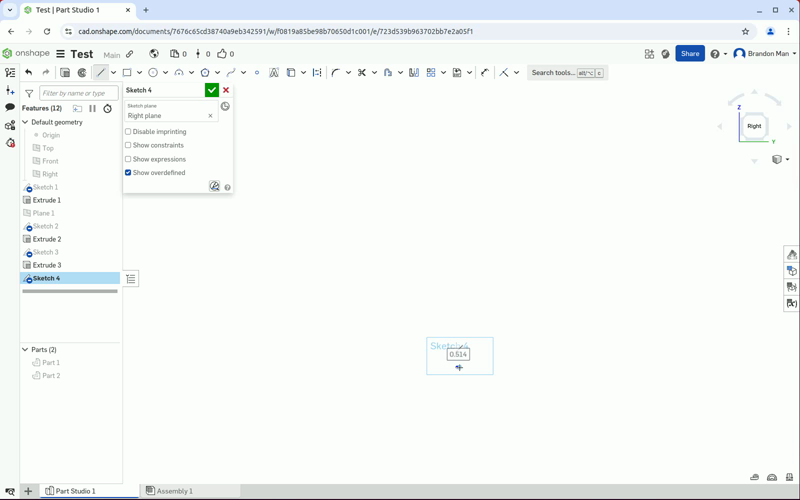
key_down(shift)
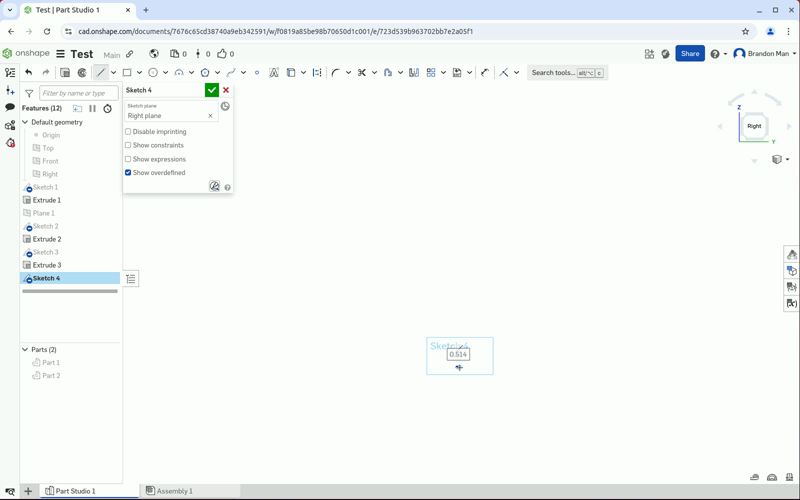
mouse_move(459, 282)
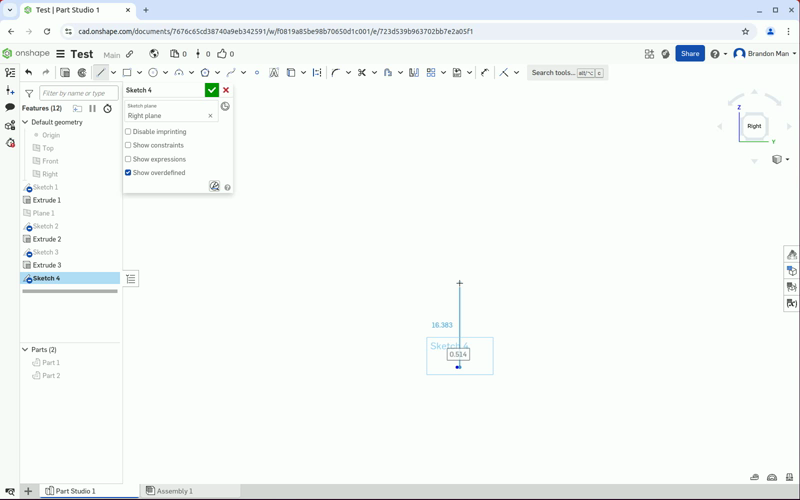
click(459, 282)
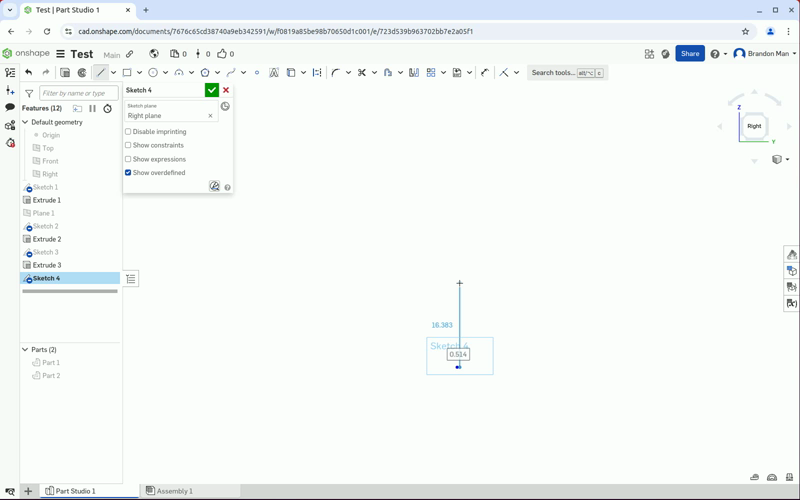
key_up(shift)
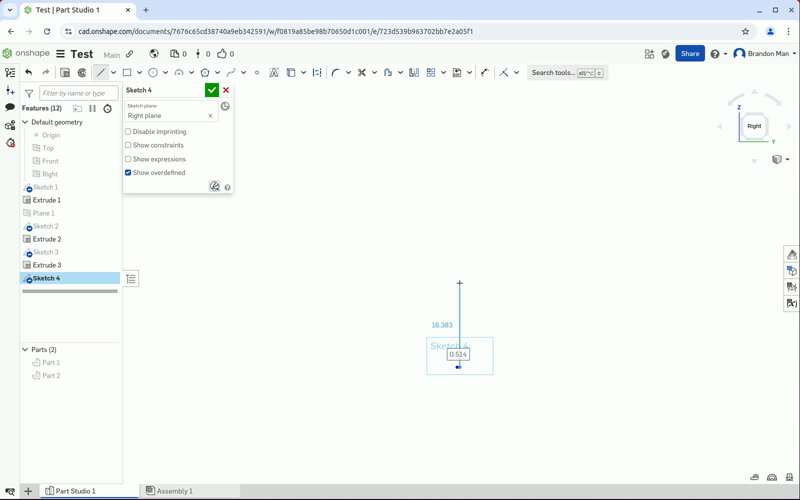
key_down(shift)
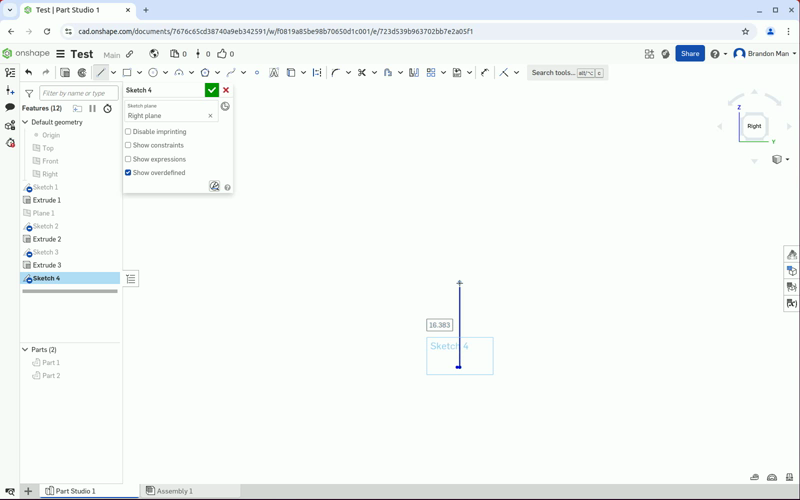
mouse_move(489, 282)
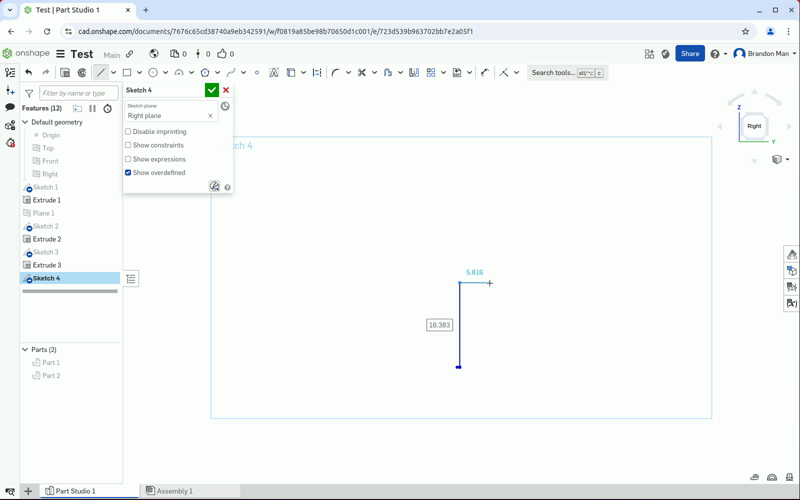
mouse_move(457, 282)
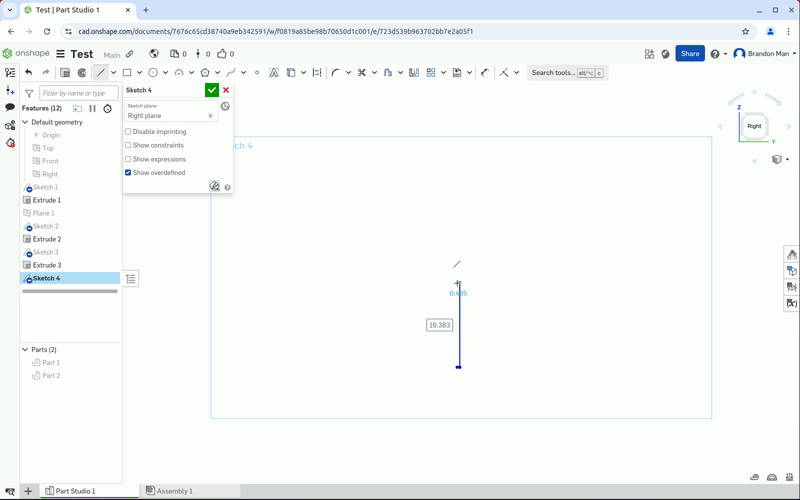
scroll(6)
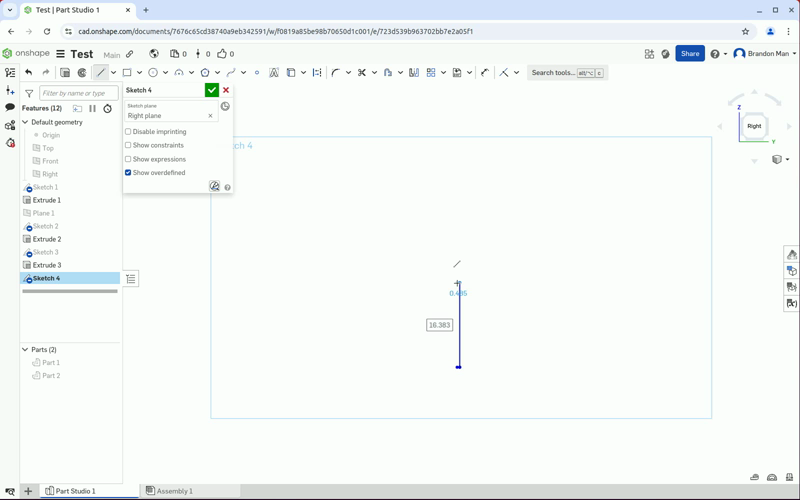
scroll(6)
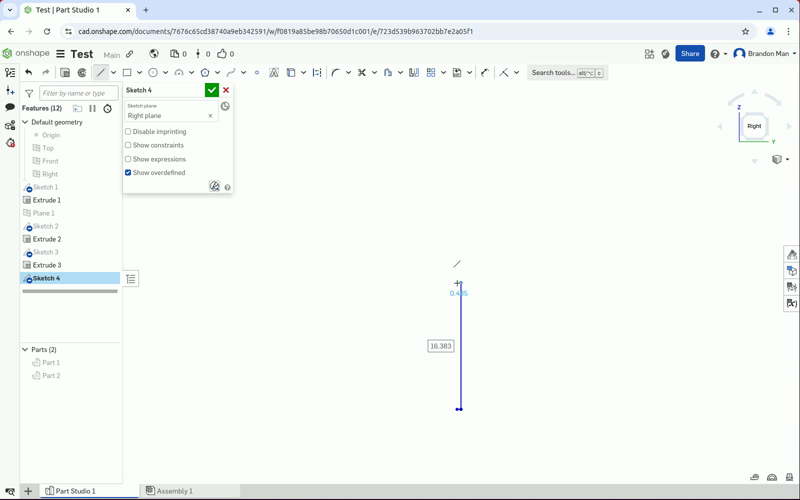
scroll(6)
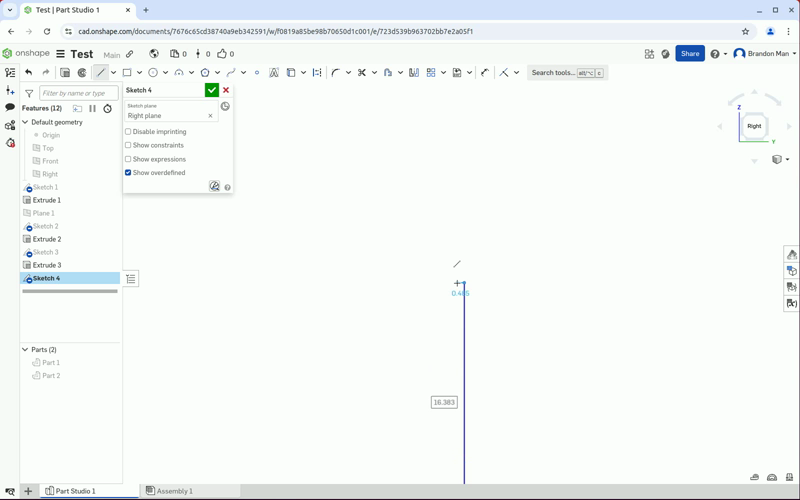
scroll(6)
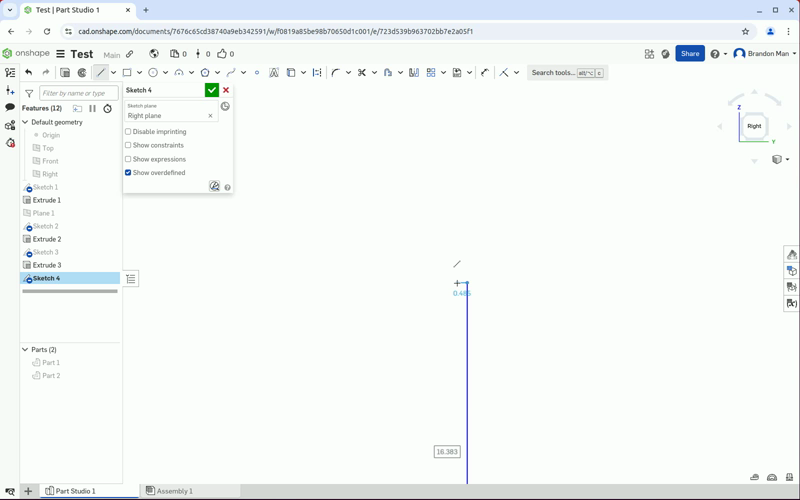
scroll(6)
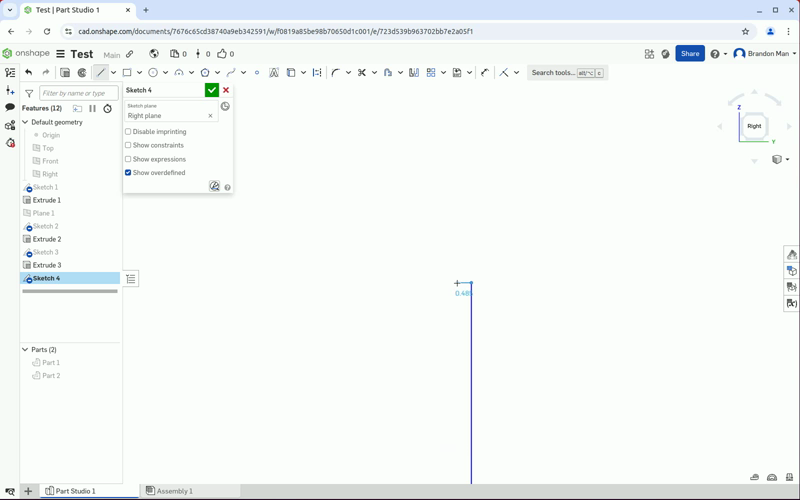
scroll(6)
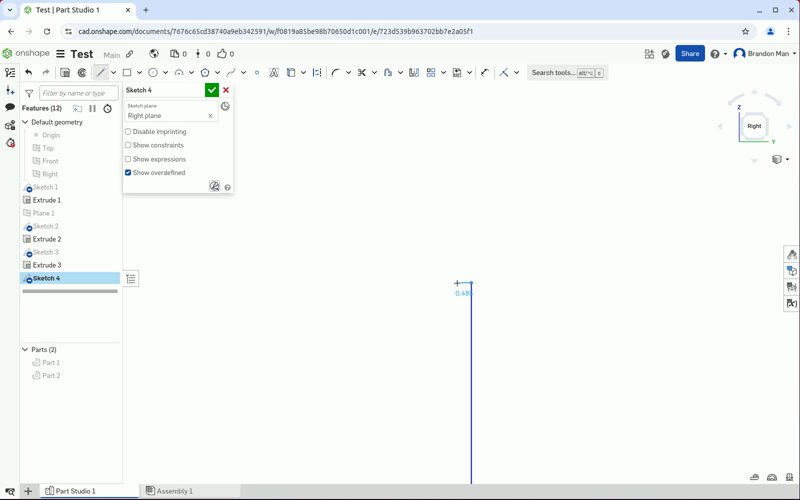
scroll(6)
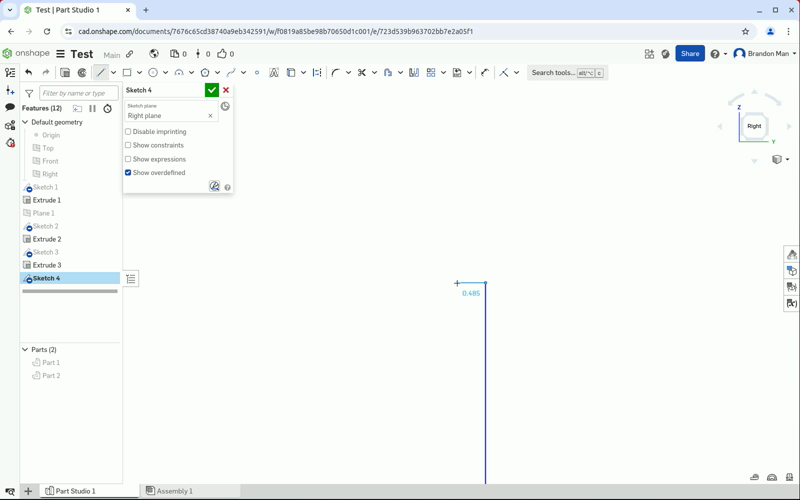
click(457, 282)
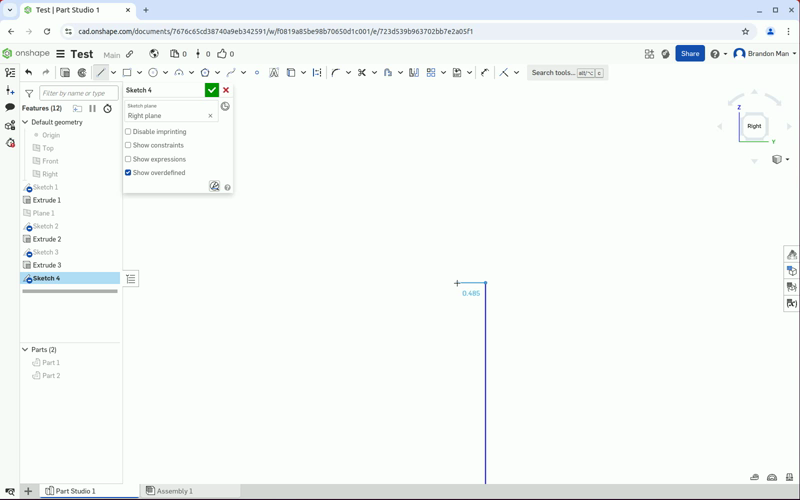
scroll(-6)
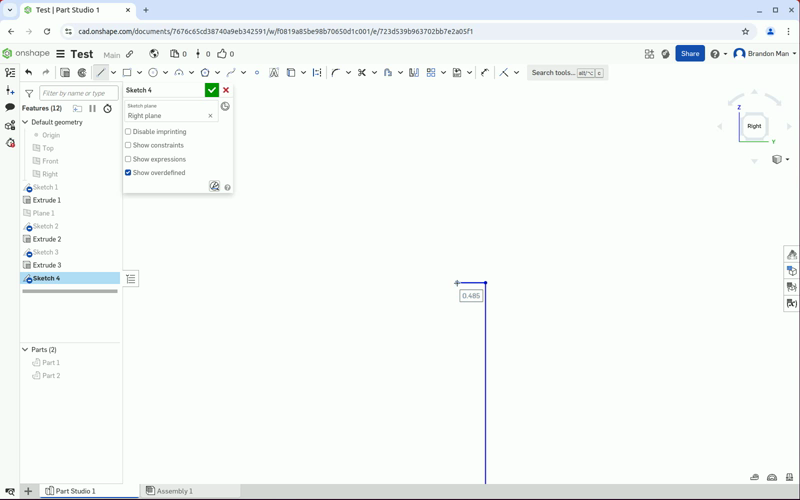
scroll(-6)
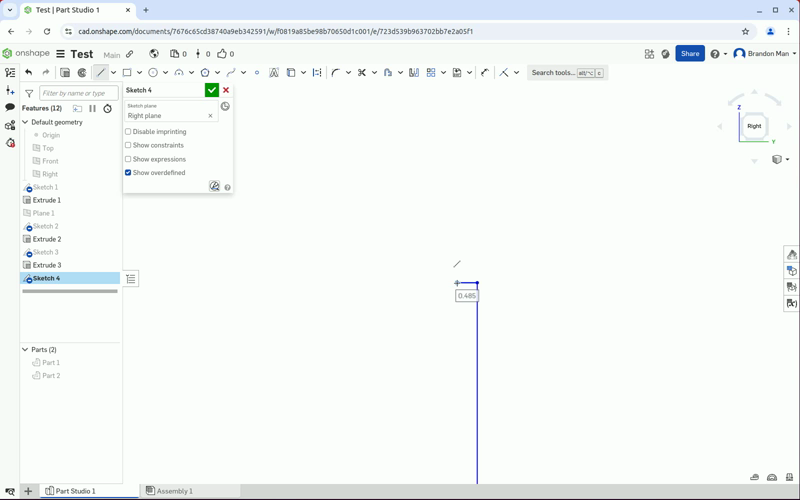
scroll(-6)
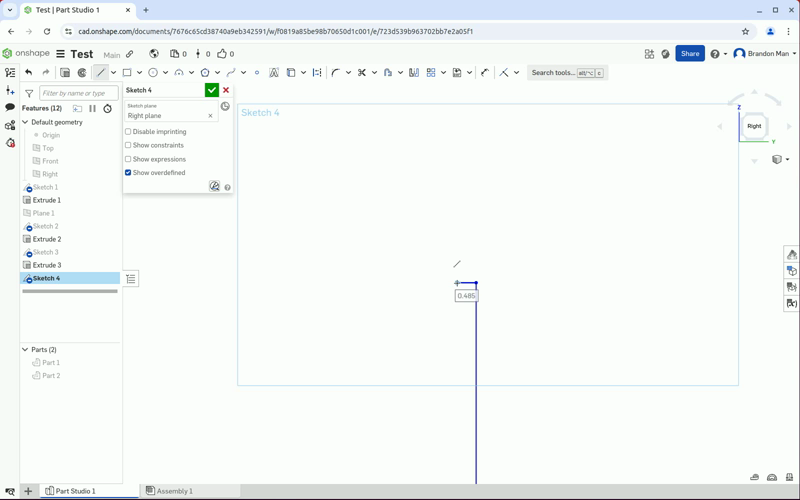
scroll(-6)
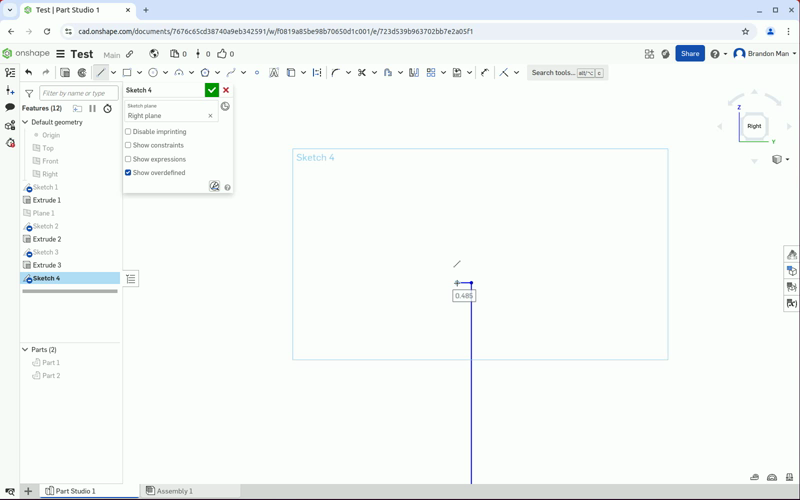
scroll(-6)
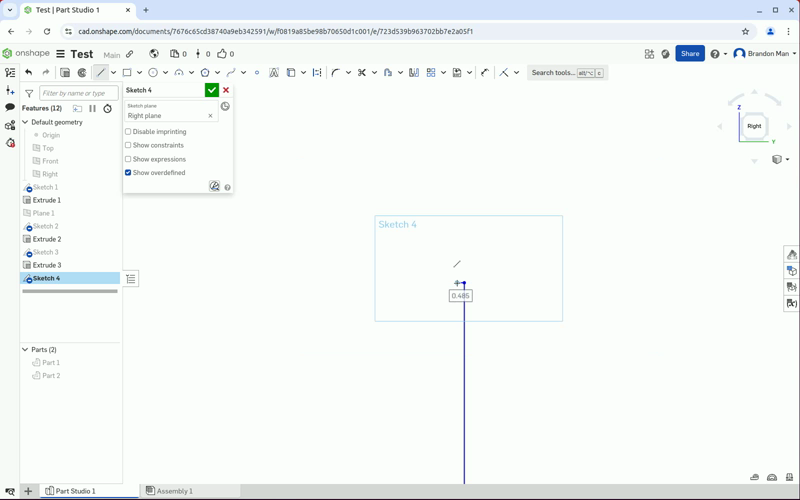
scroll(-6)
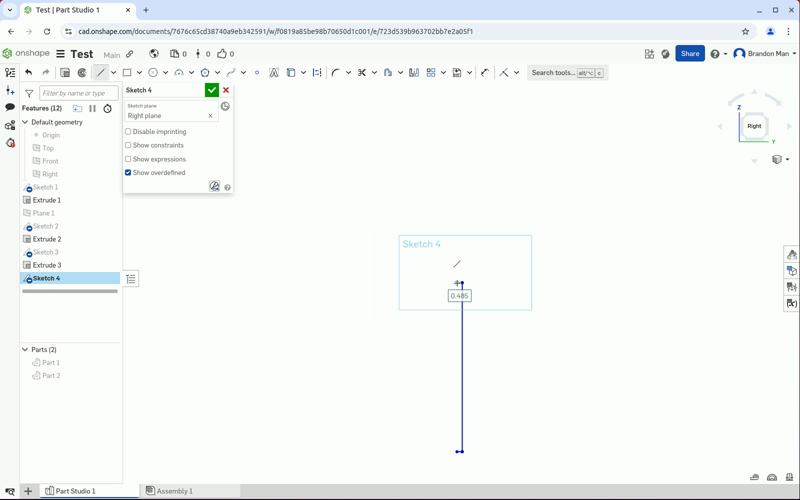
scroll(-6)
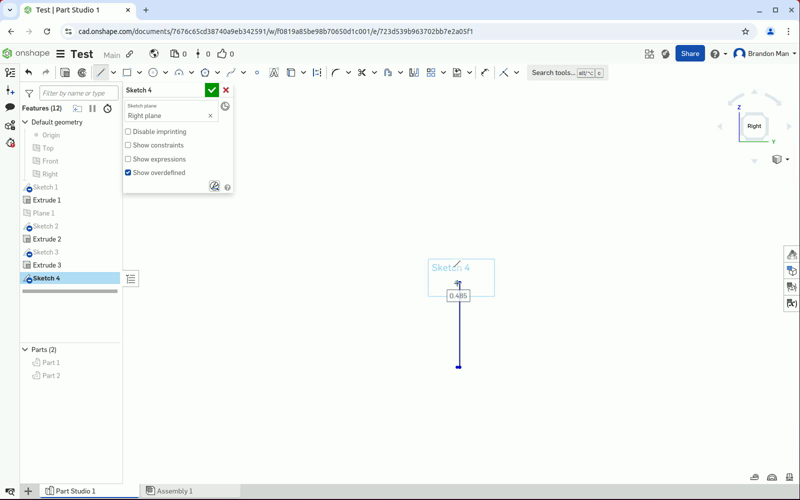
key_up(shift)
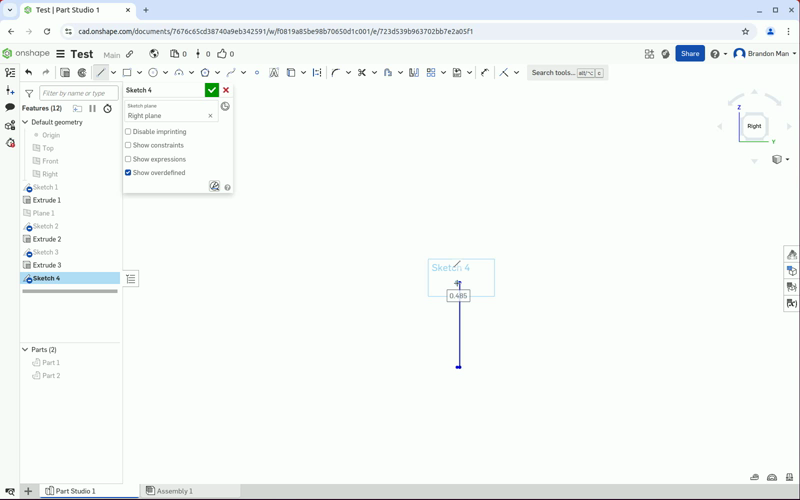
key_down(shift)
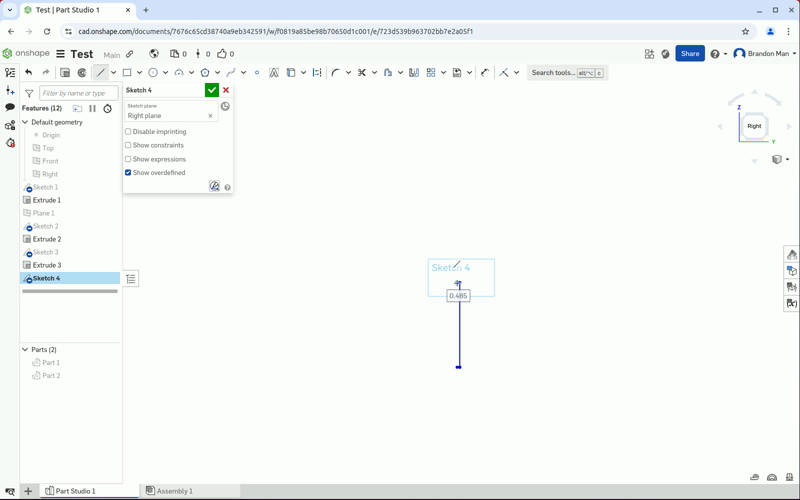
mouse_move(457, 367)
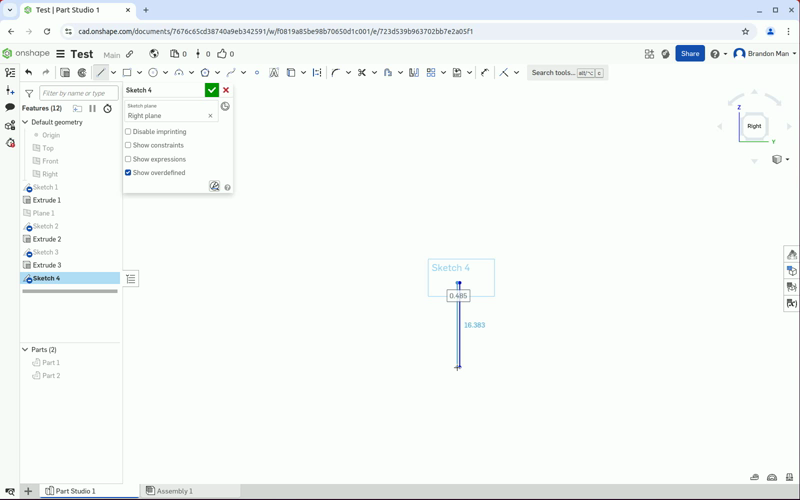
scroll(6)
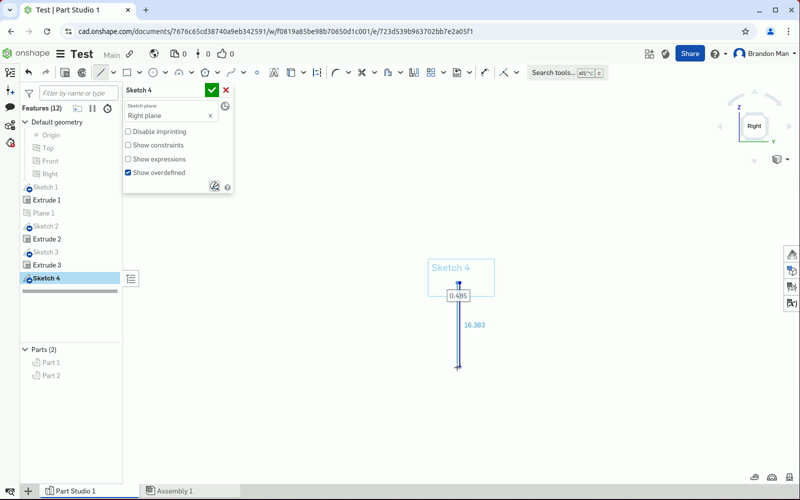
scroll(6)
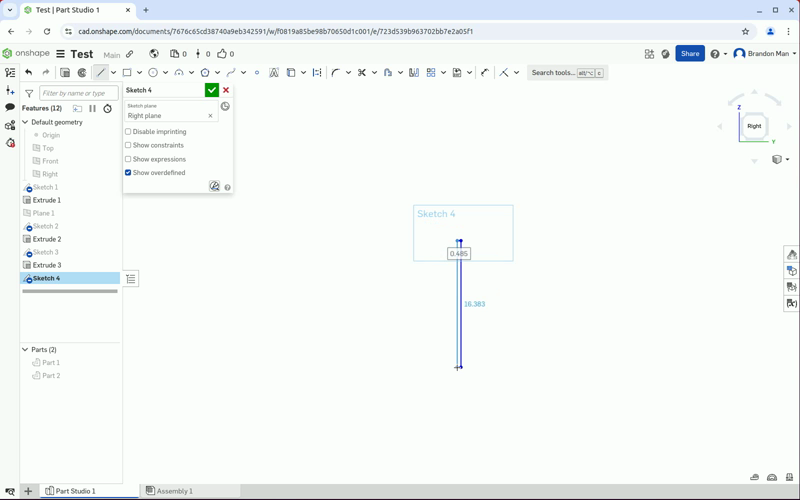
scroll(6)
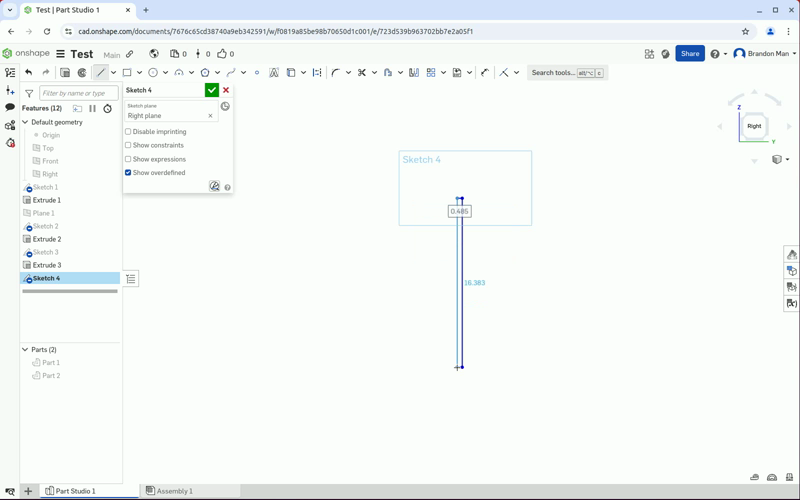
scroll(6)
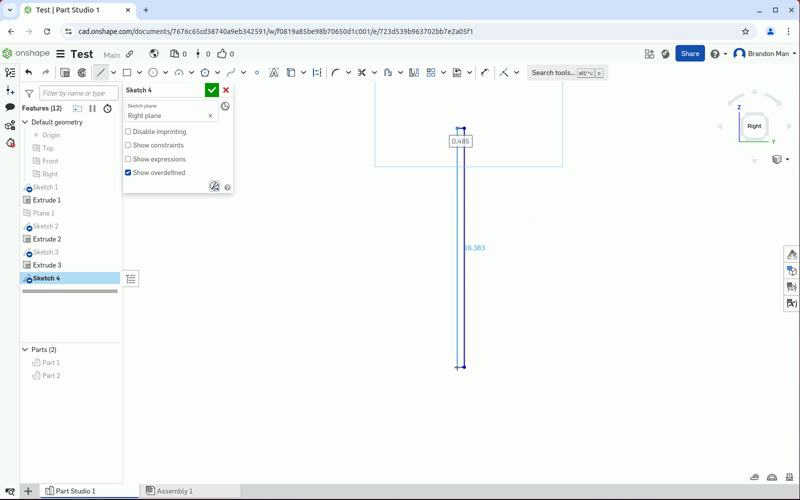
scroll(6)
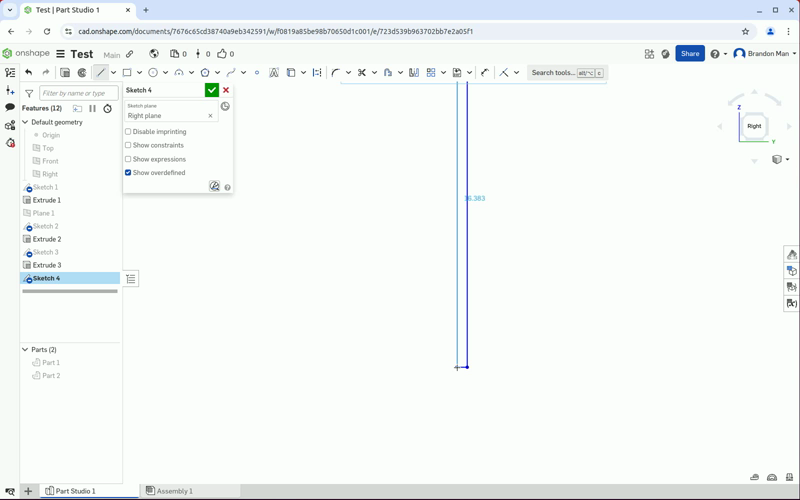
scroll(6)
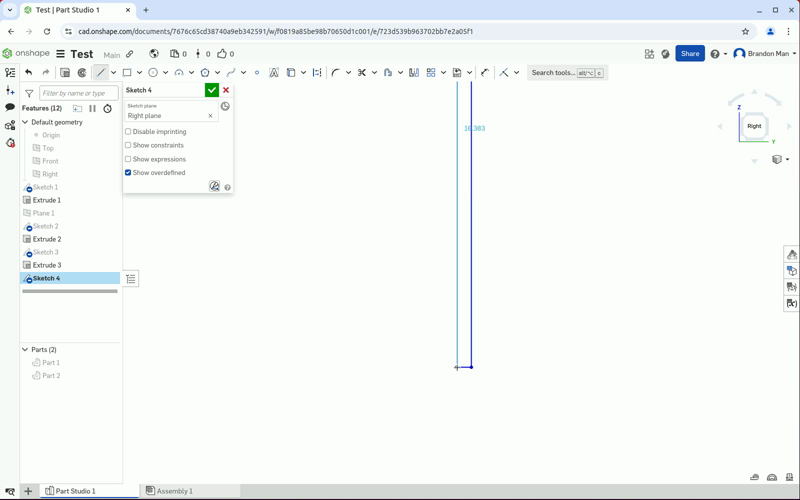
scroll(6)
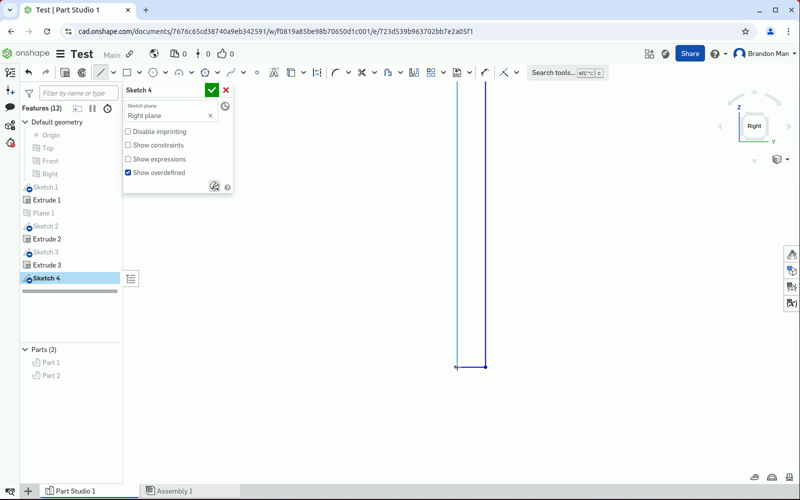
key_up(shift)
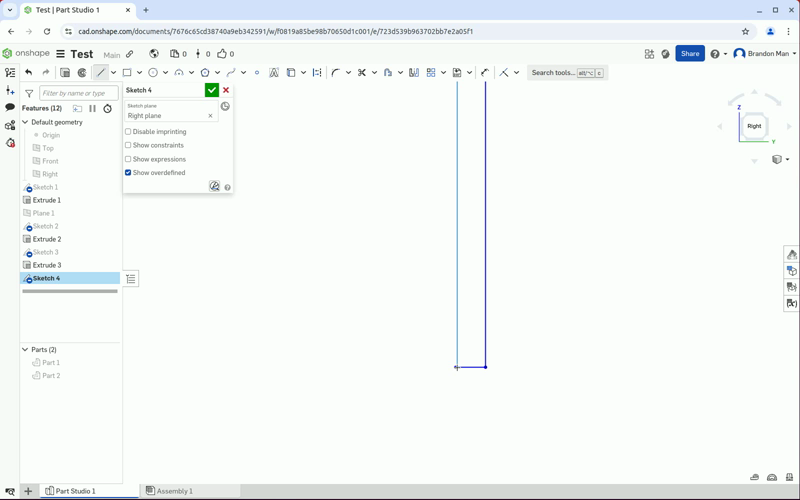
click(457, 367)
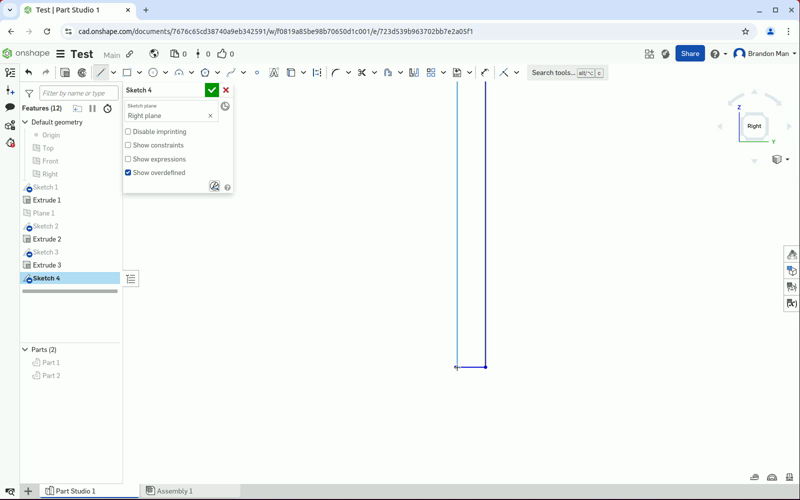
scroll(-6)
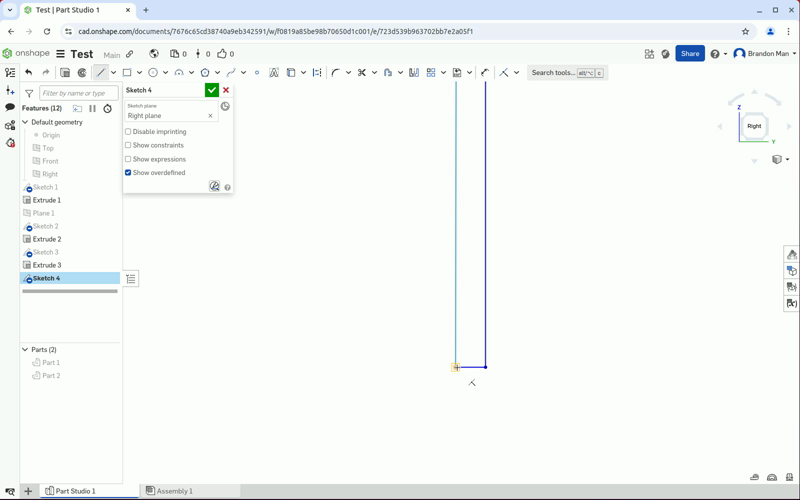
scroll(-6)
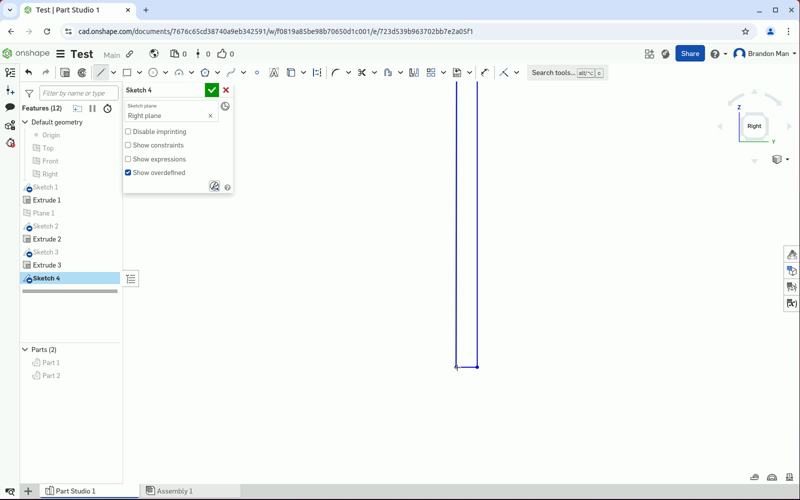
scroll(-6)
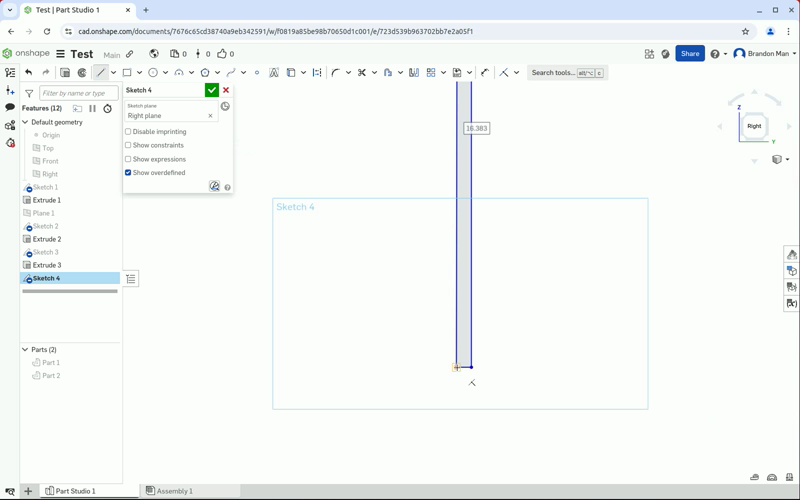
scroll(-6)
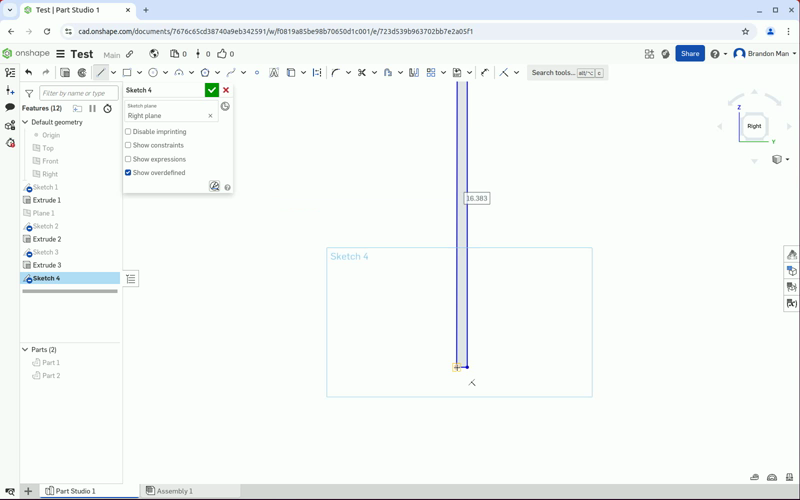
scroll(-6)
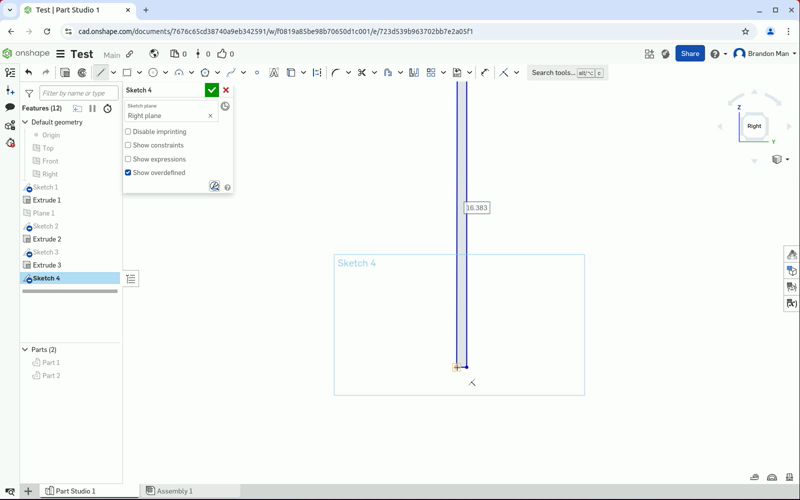
scroll(-6)
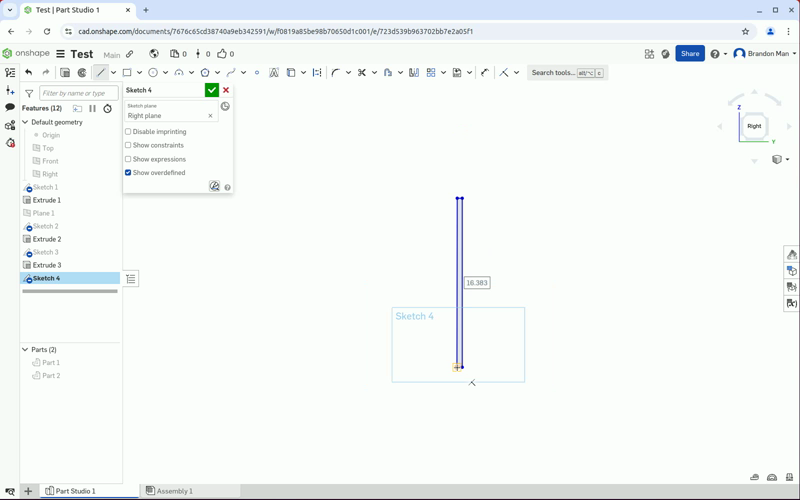
scroll(-6)
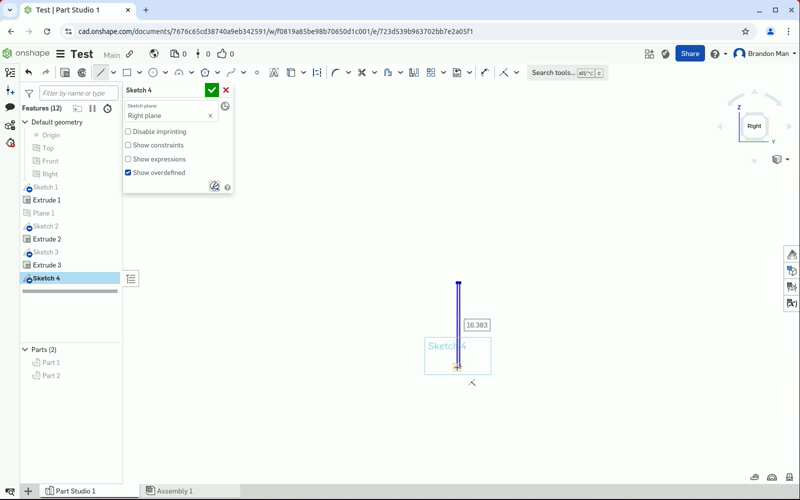
key(esc)
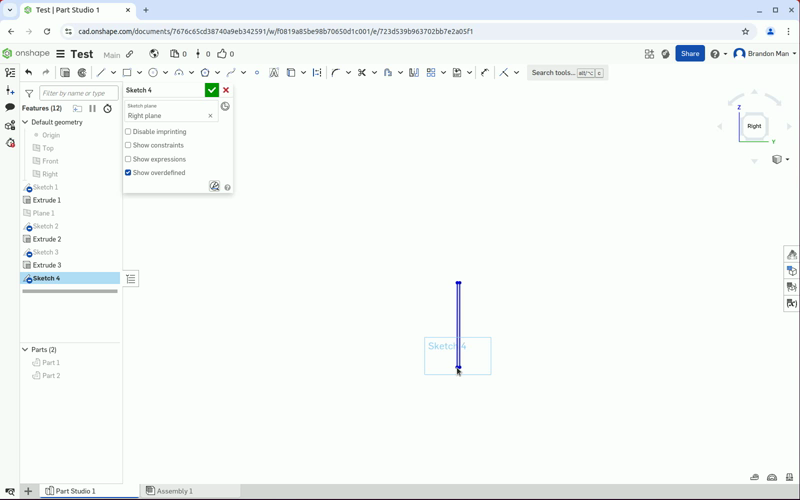
mouse_move(459, 363)
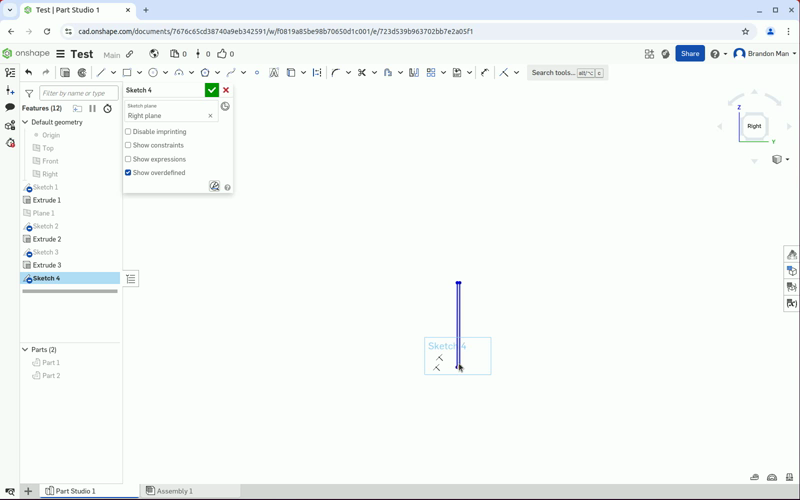
scroll(6)
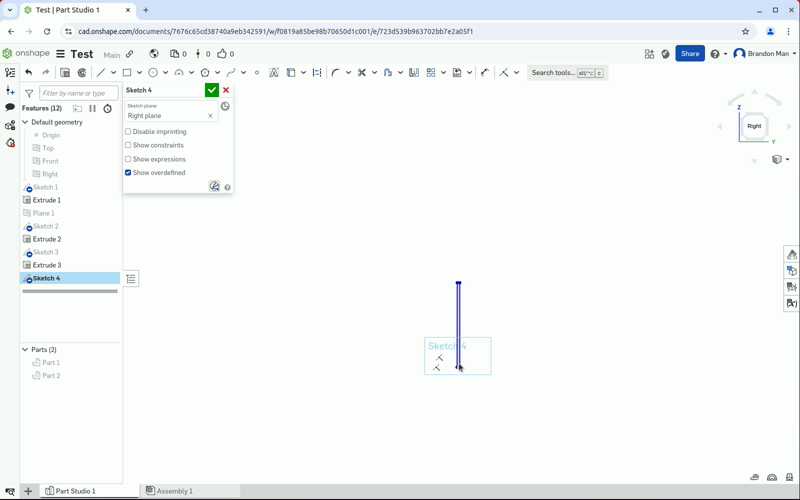
scroll(6)
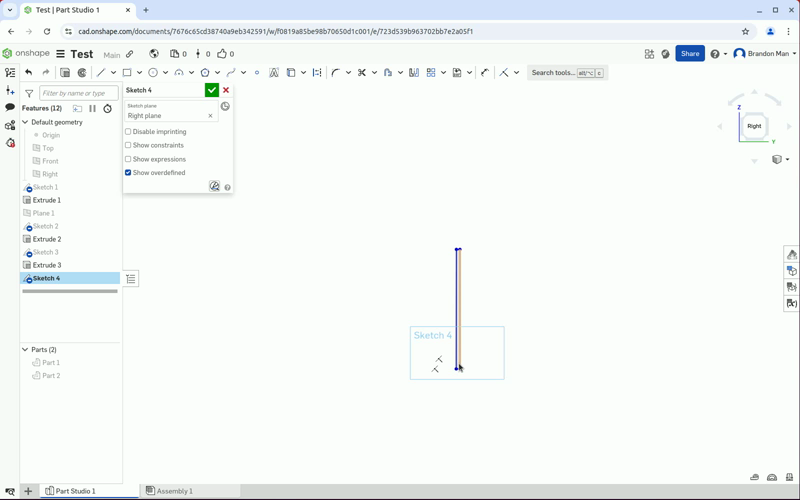
scroll(6)
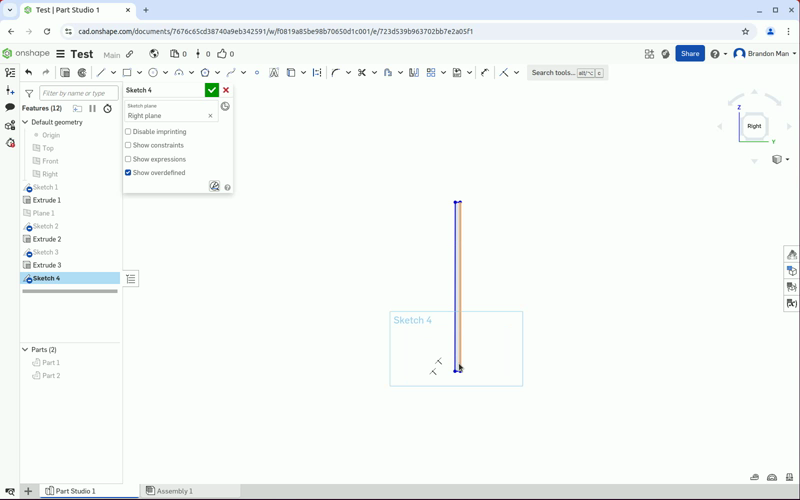
scroll(6)
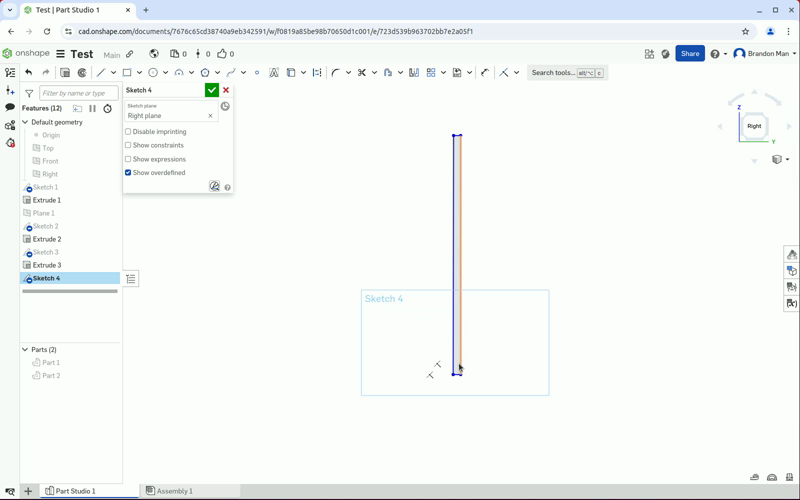
scroll(6)
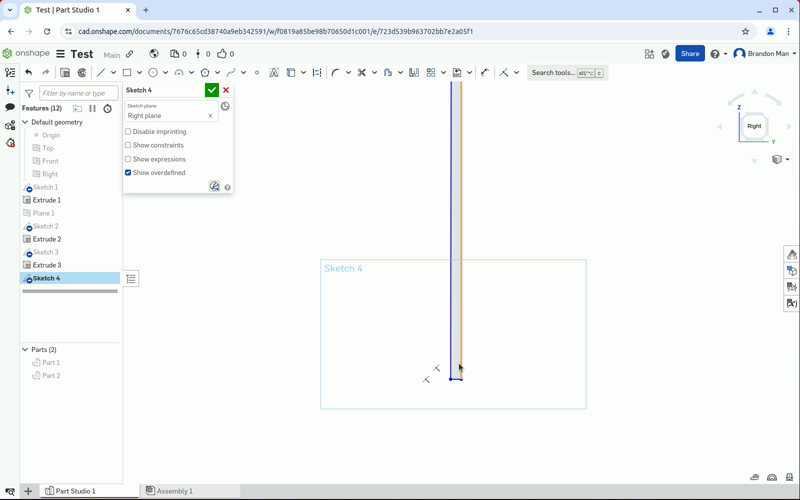
scroll(6)
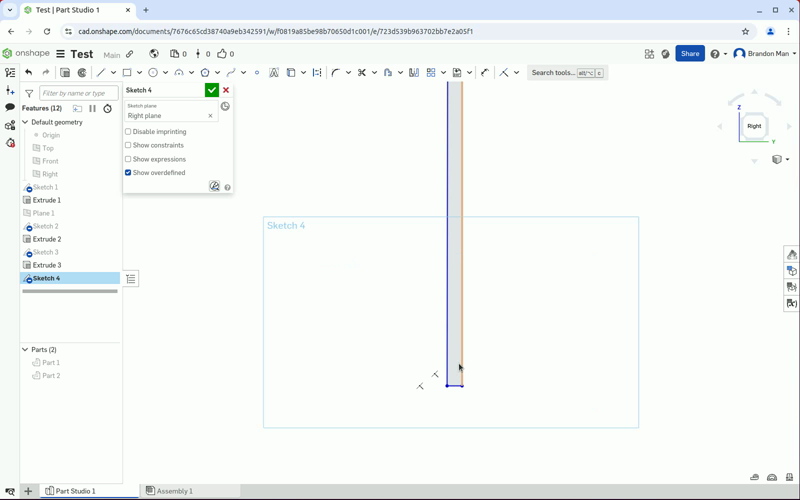
scroll(6)
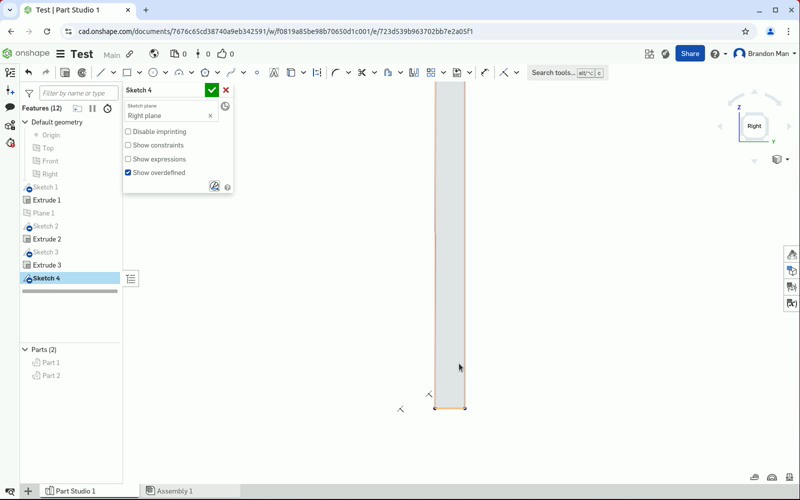
click(459, 363)
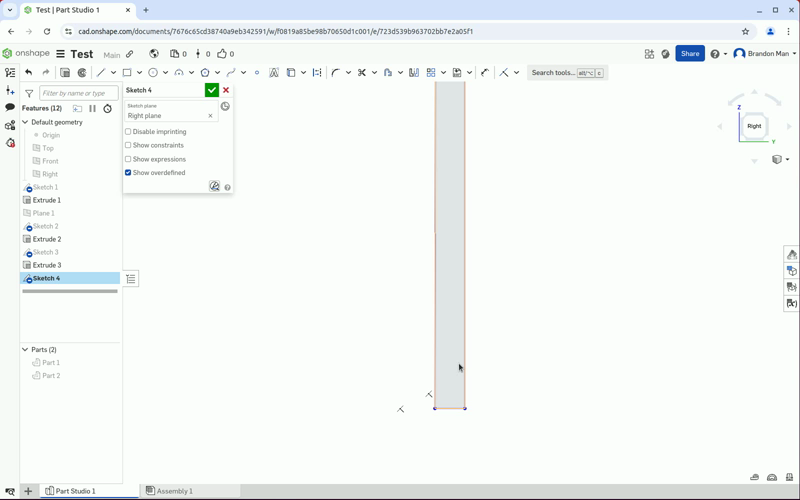
scroll(-6)
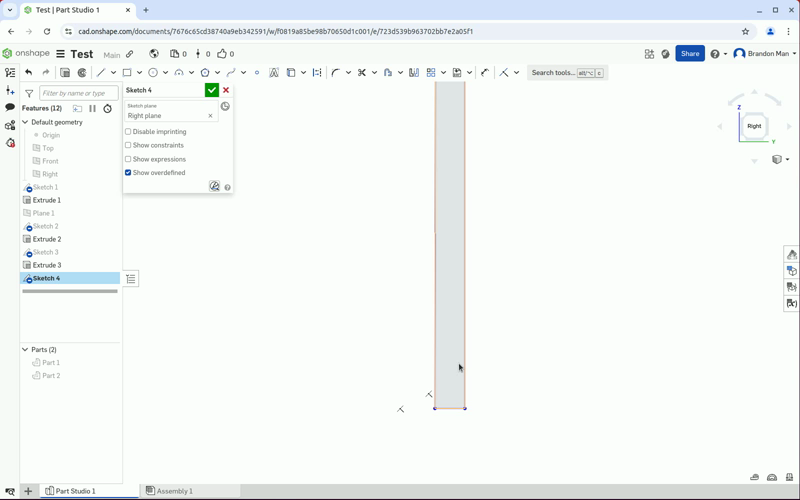
scroll(-6)
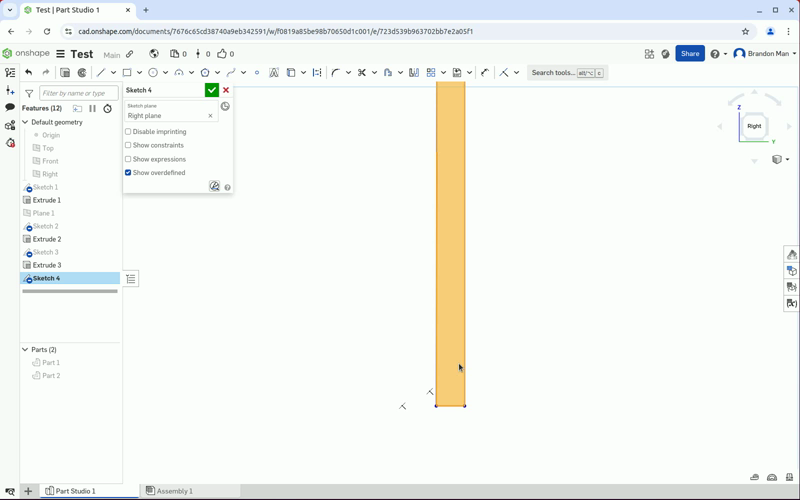
scroll(-6)
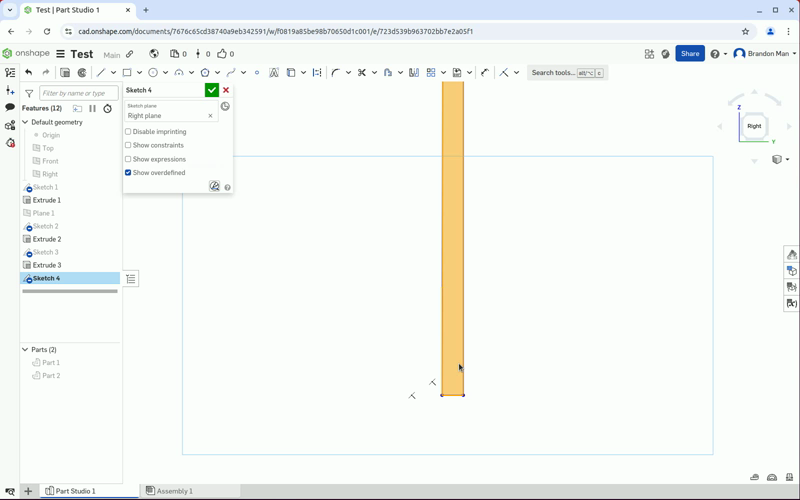
scroll(-6)
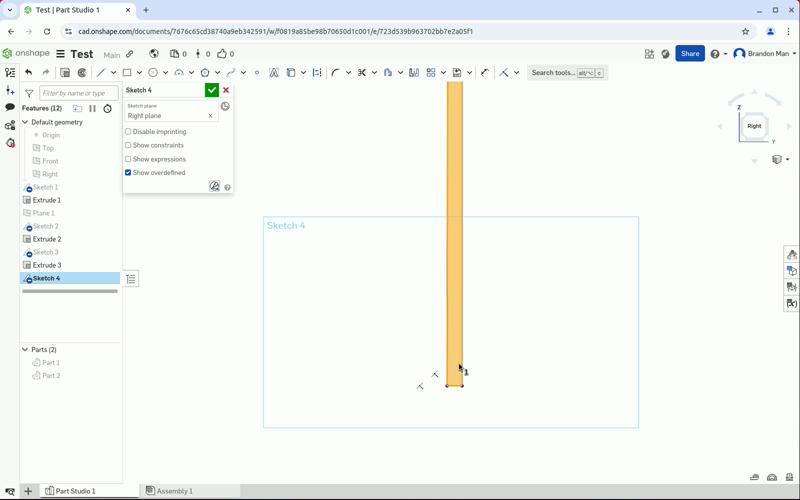
scroll(-6)
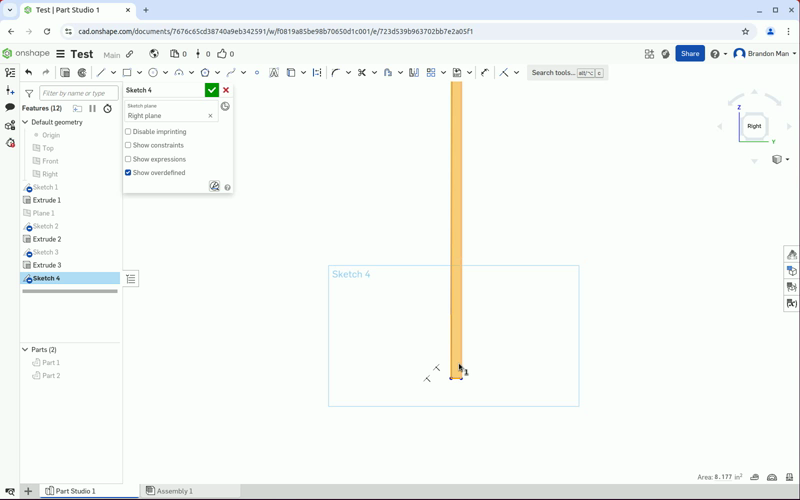
scroll(-6)
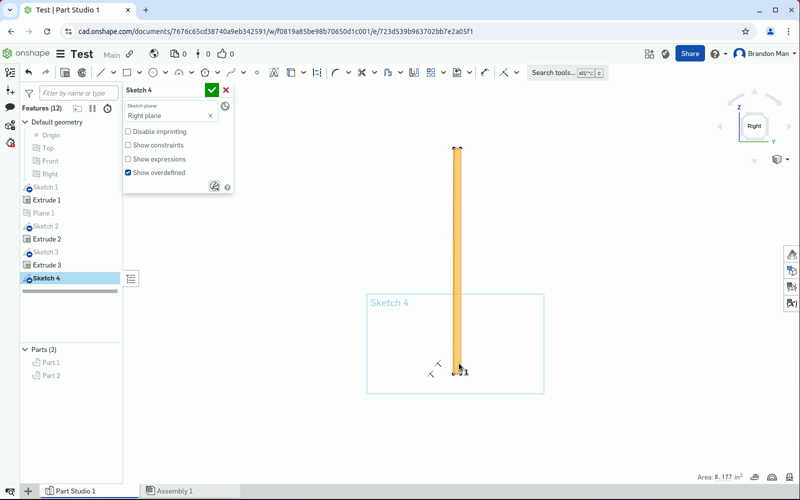
scroll(-6)
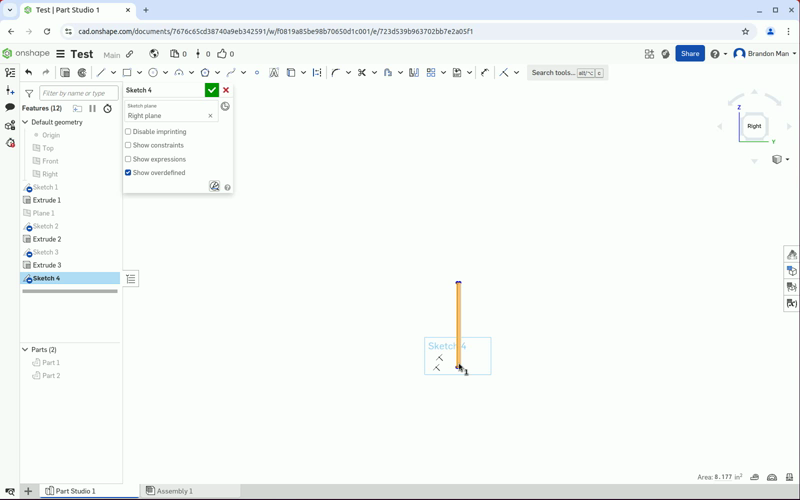
mouse_move(73, 352)
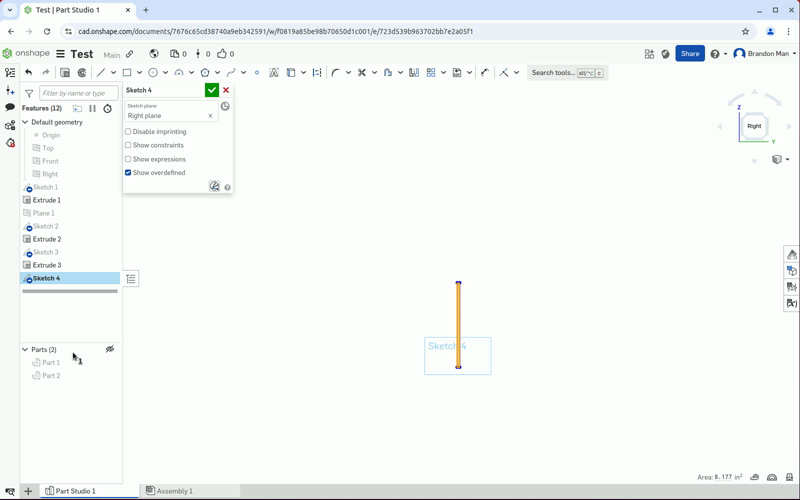
key(shift+y)
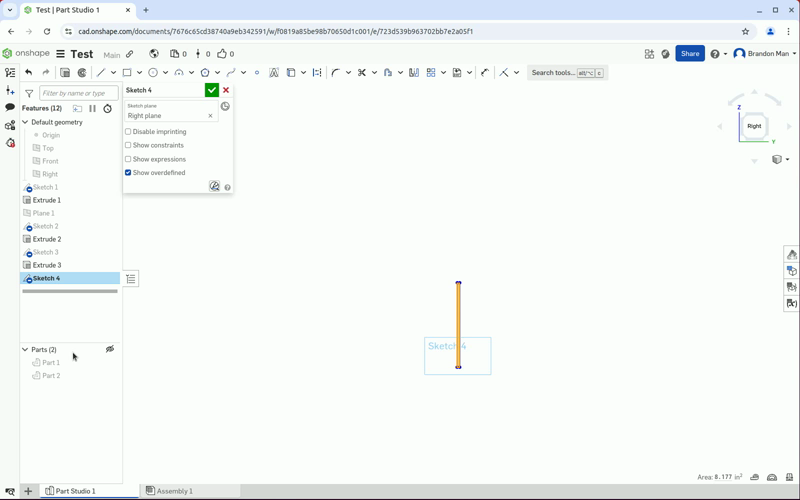
key(shift+e)
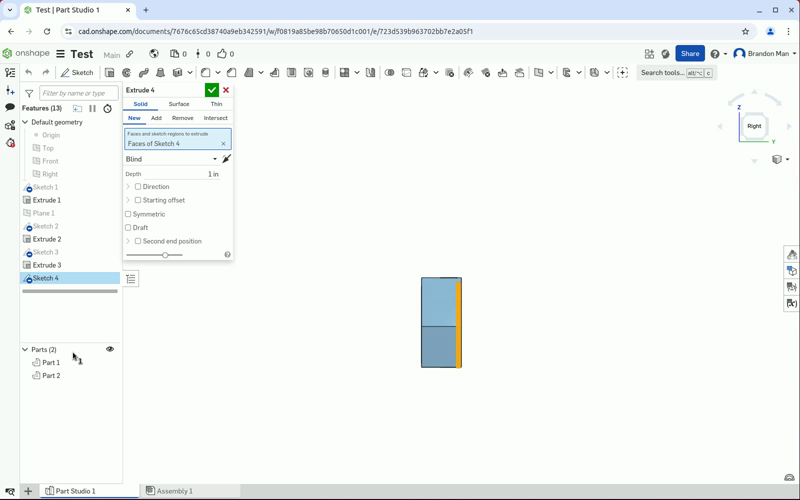
mouse_move(143, 106)
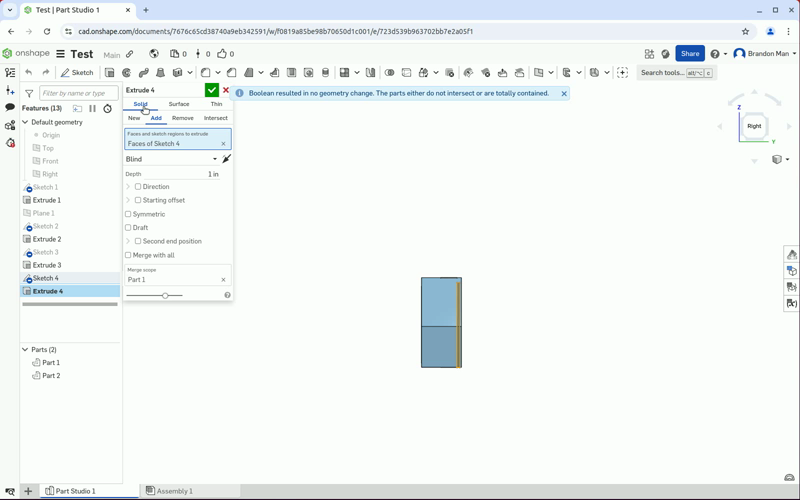
click(143, 106)
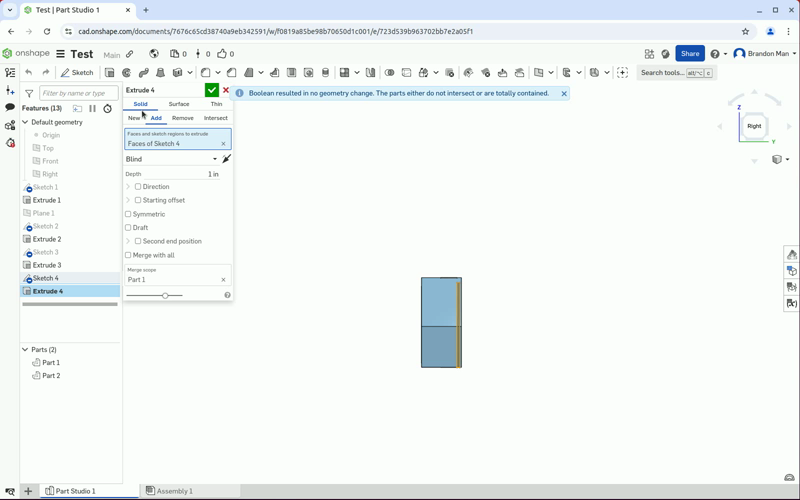
mouse_move(137, 120)
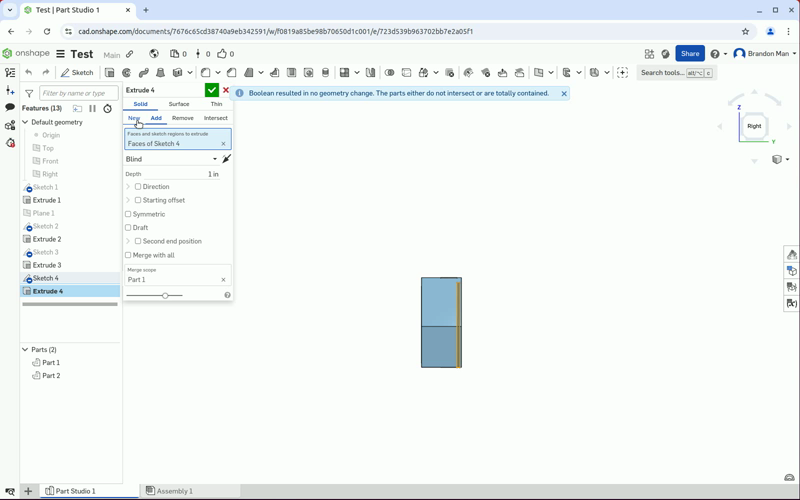
click(137, 120)
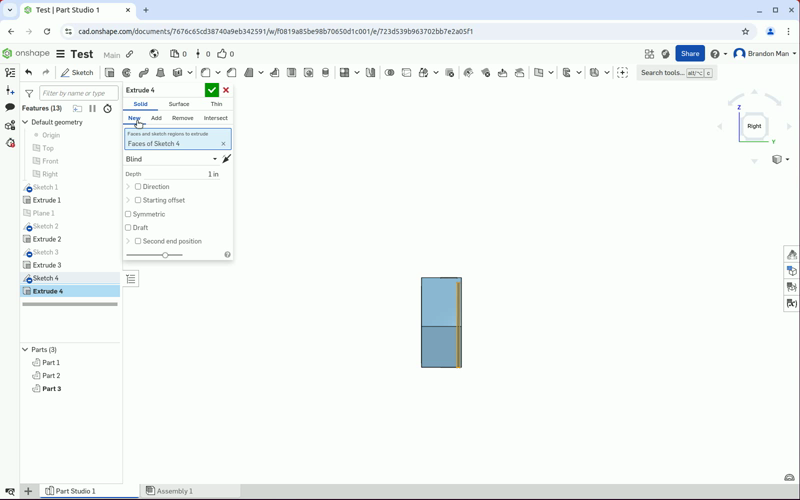
key(tab, 4)
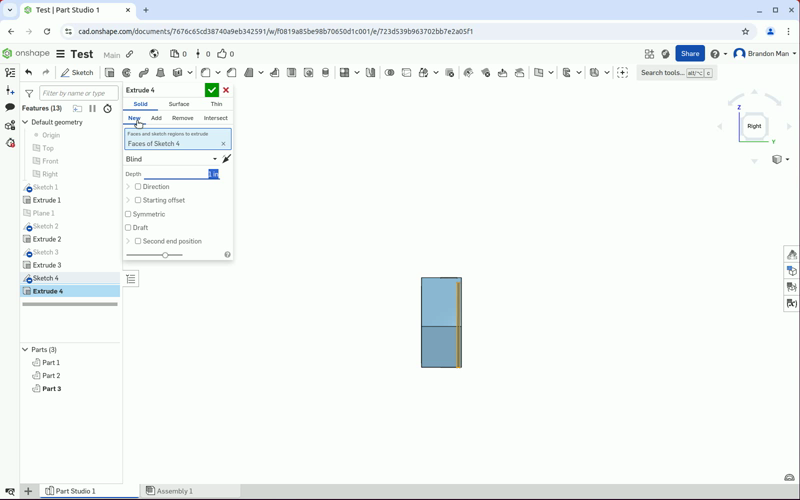
text(-0.722)
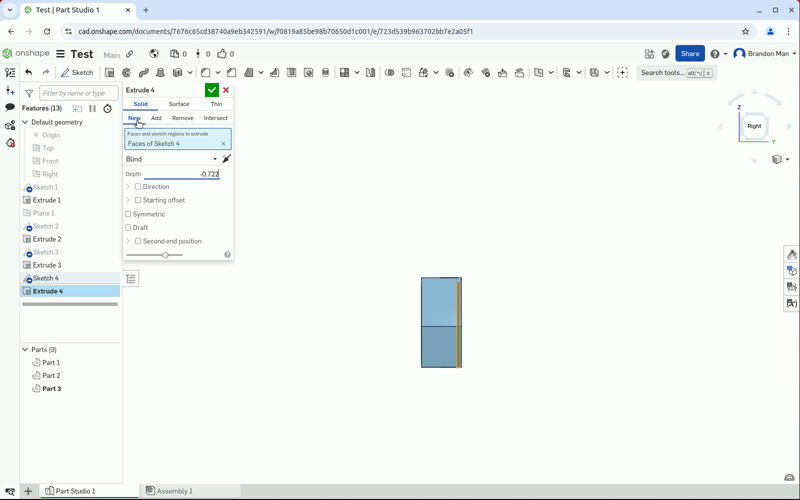
key(enter)
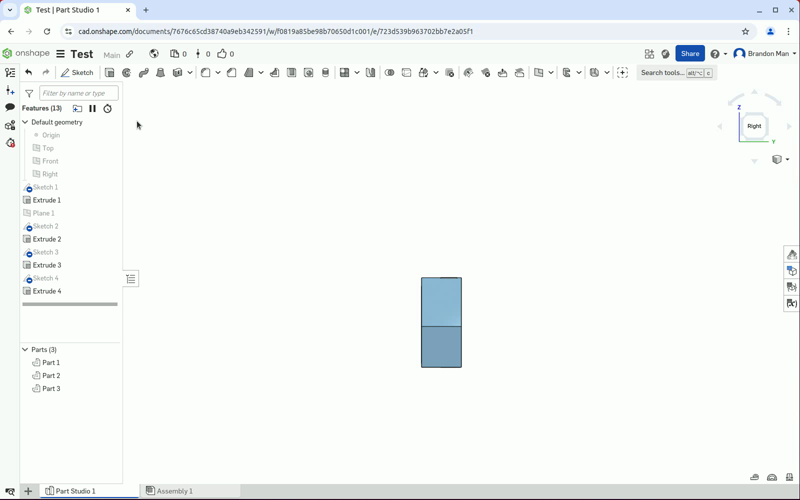
key(shift+h)
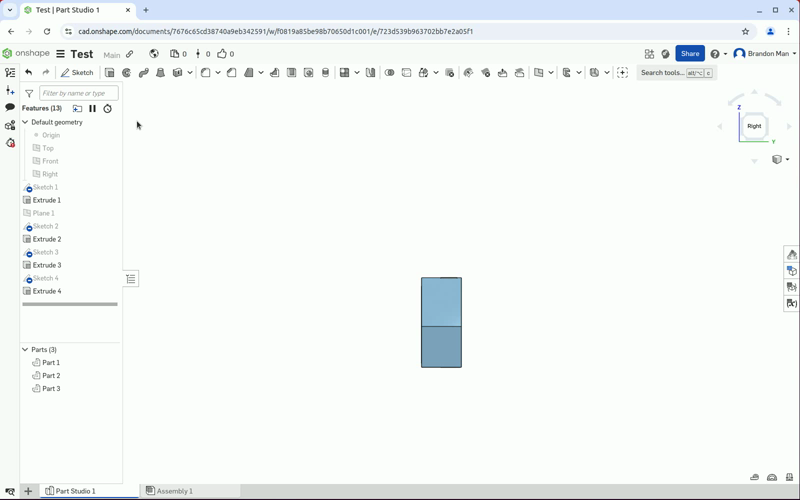
key(shift+h)
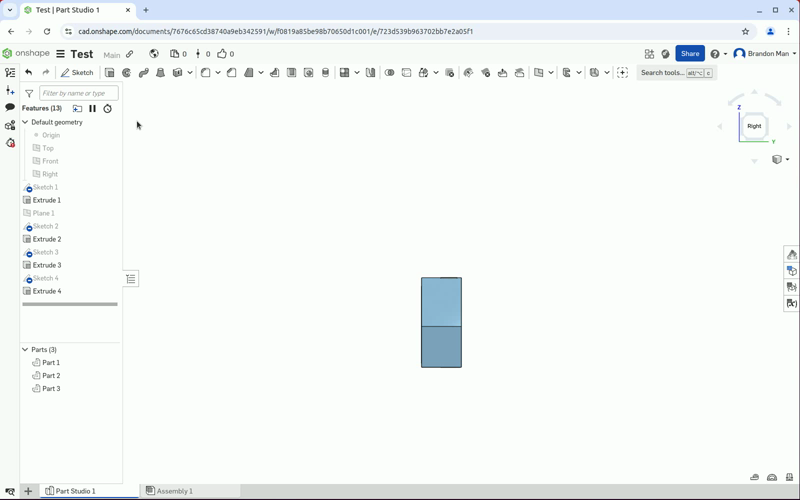
mouse_move(73, 189)
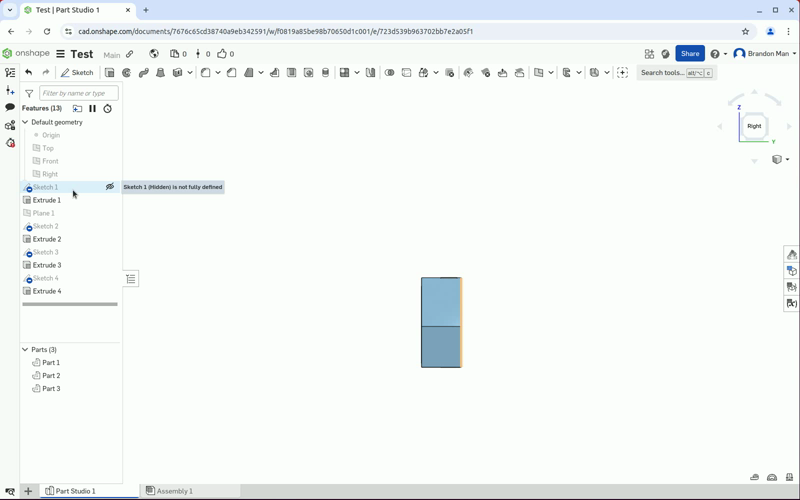
click(73, 189)
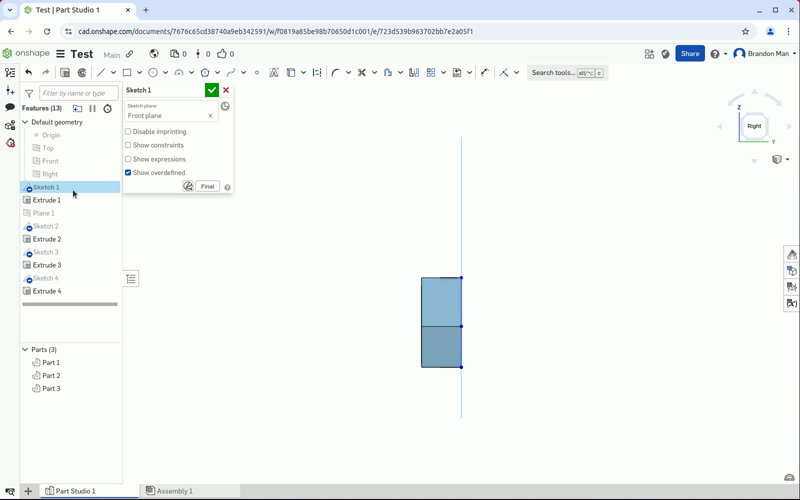
mouse_move(229, 92)
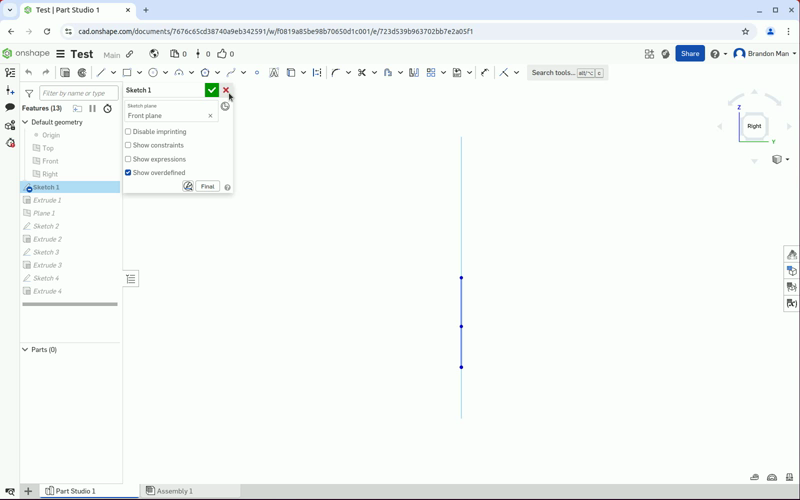
click(229, 92)
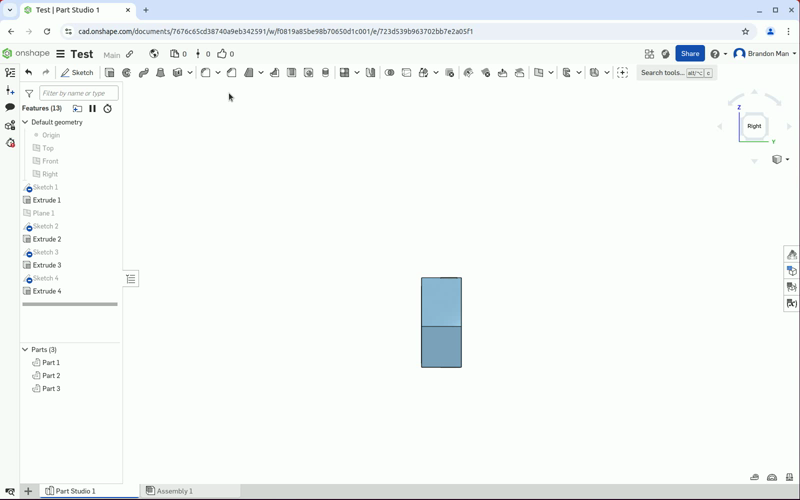
mouse_move(73, 352)
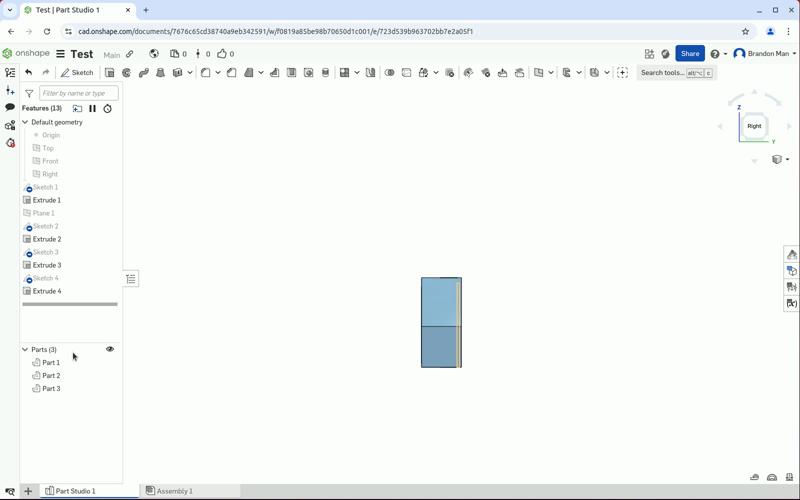
key(y)
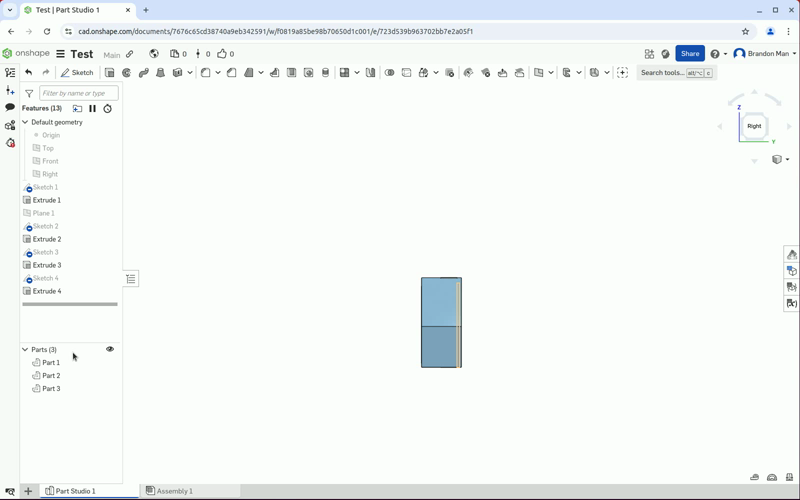
key(shift+p)
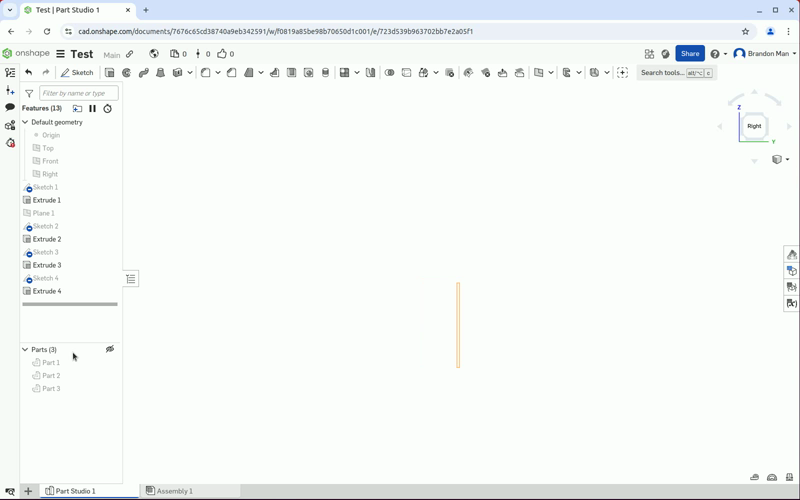
key(space)
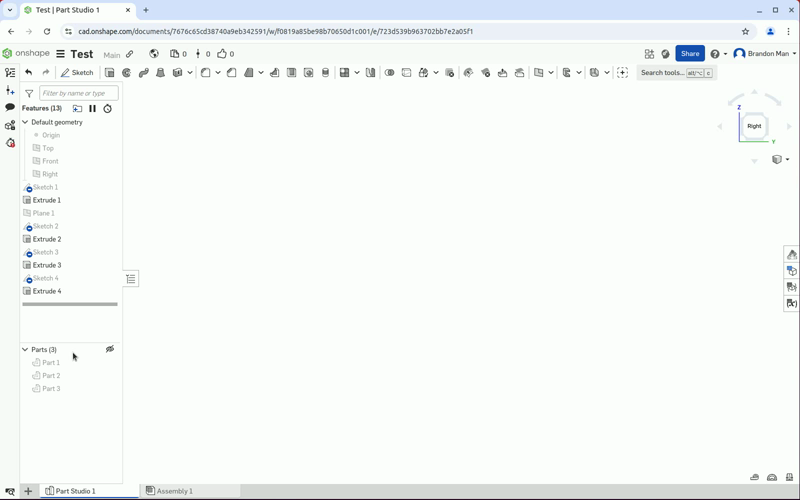
key_down(shift)
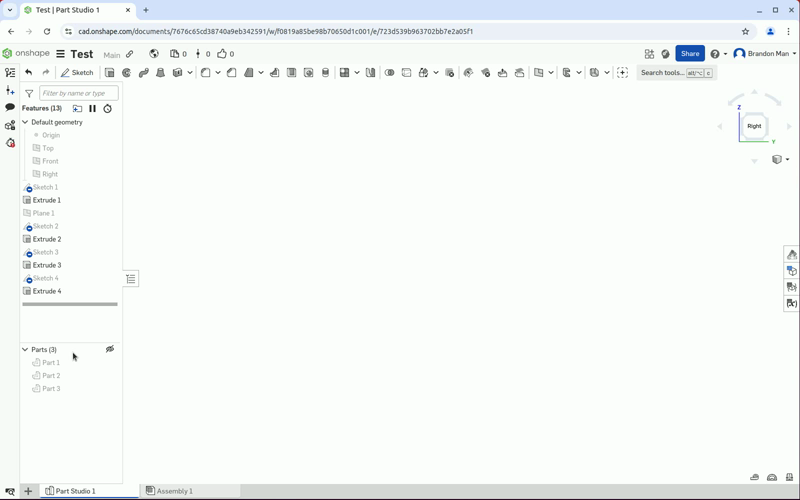
key(right)
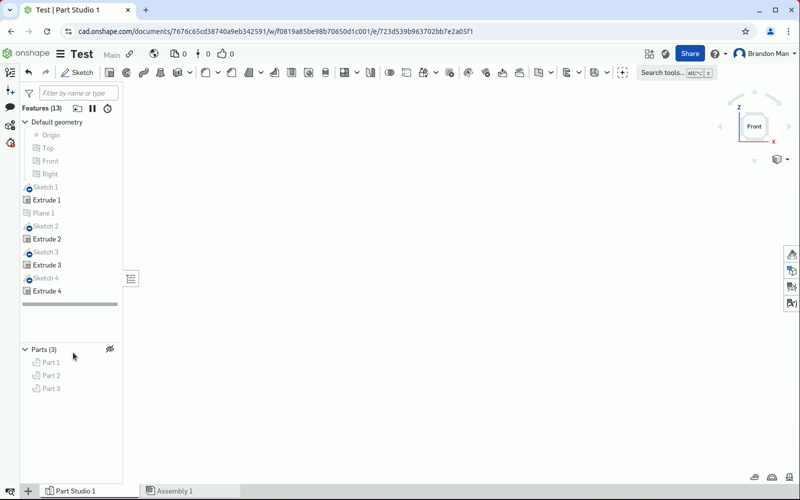
key_up(shift)
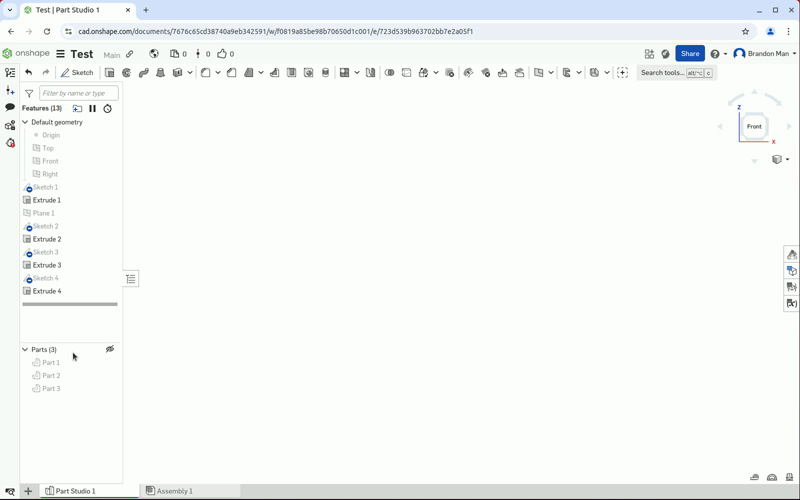
mouse_move(73, 352)
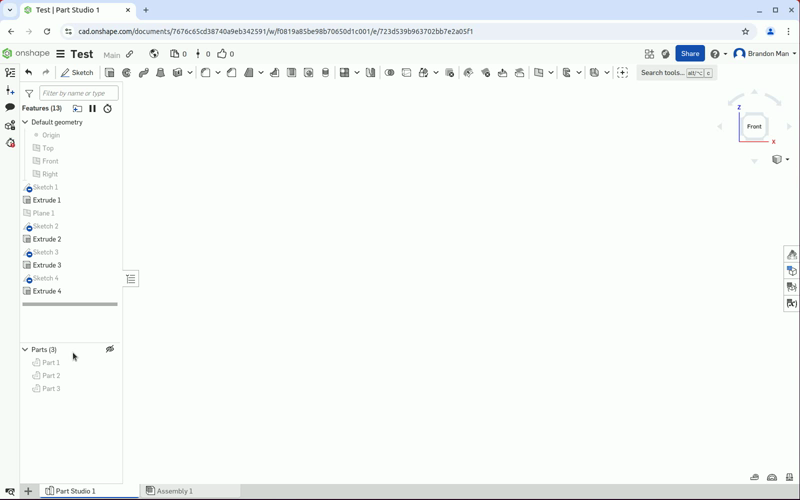
key(shift+y)
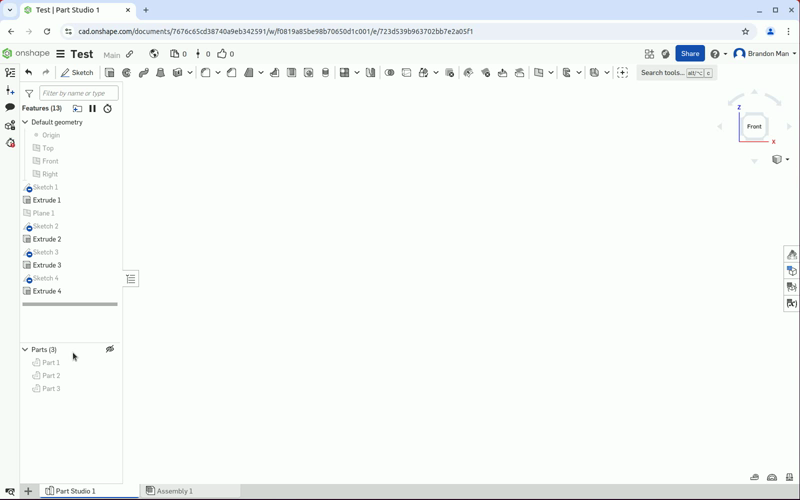
key(shift+s)
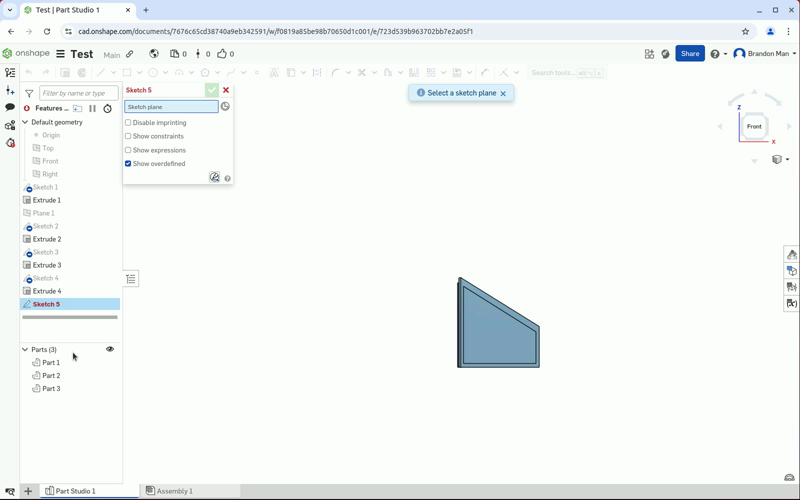
mouse_move(73, 215)
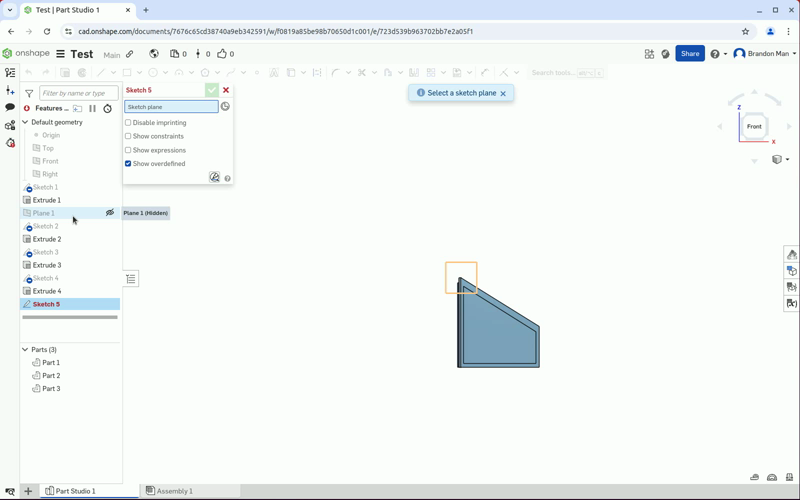
click(73, 215)
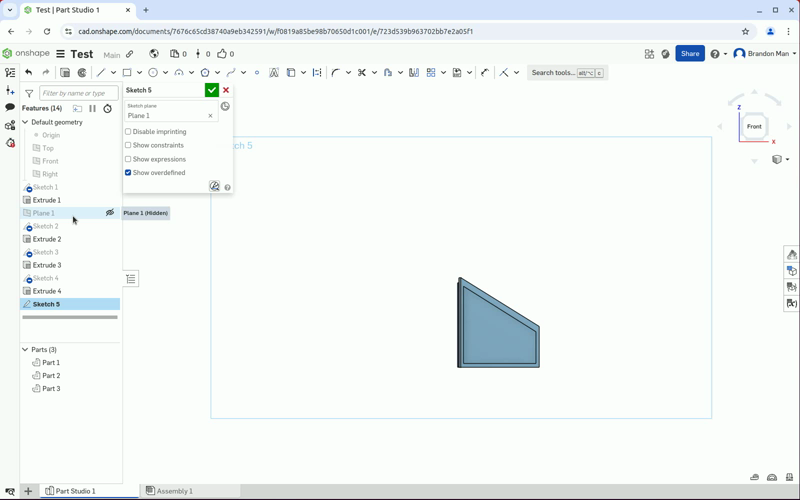
mouse_move(73, 352)
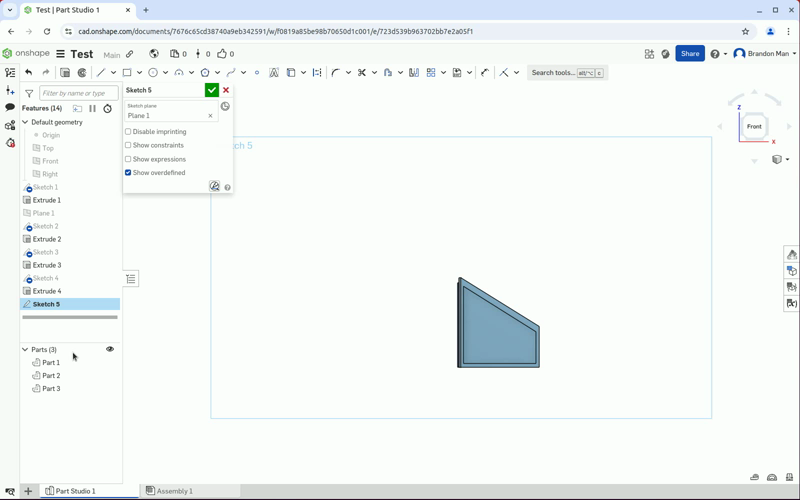
key(y)
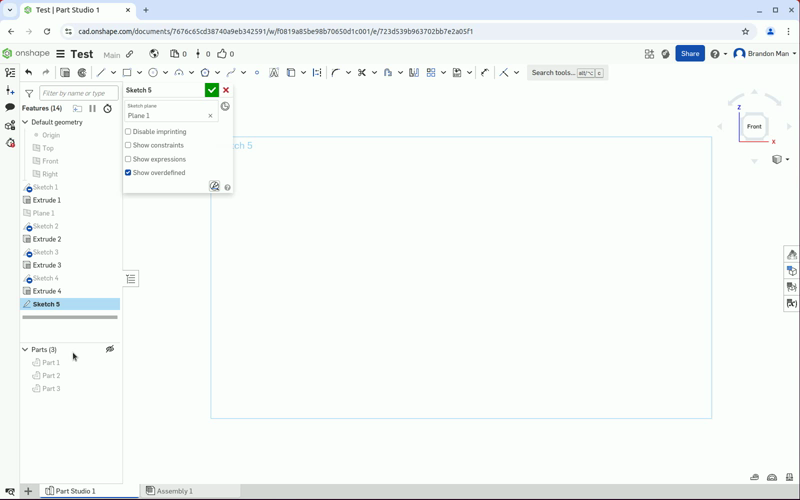
key(l)
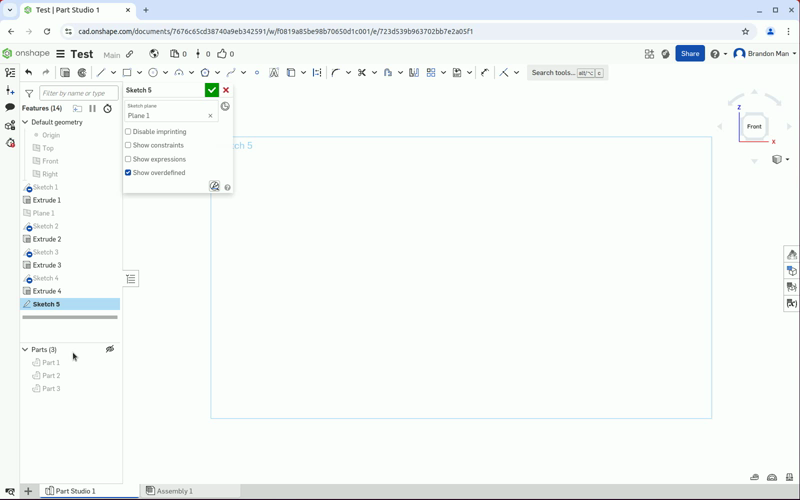
key_down(shift)
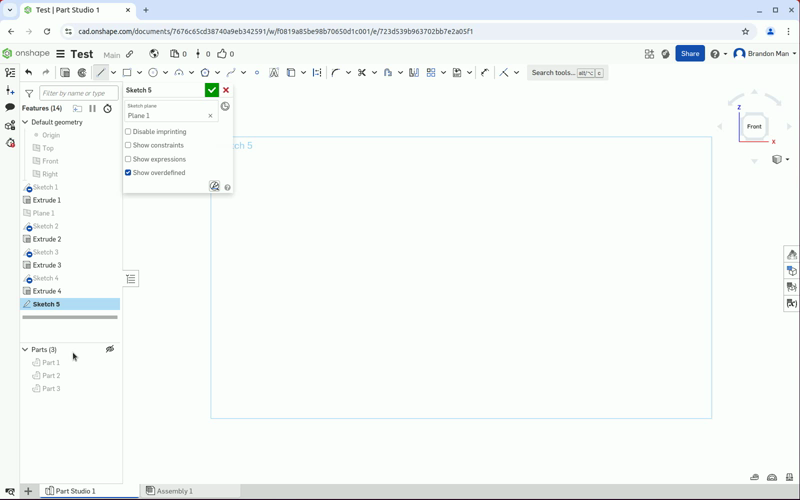
mouse_move(531, 363)
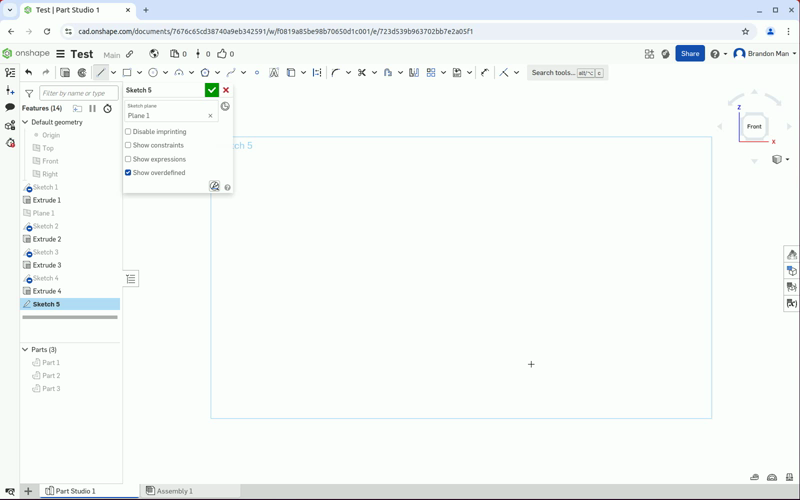
click(531, 363)
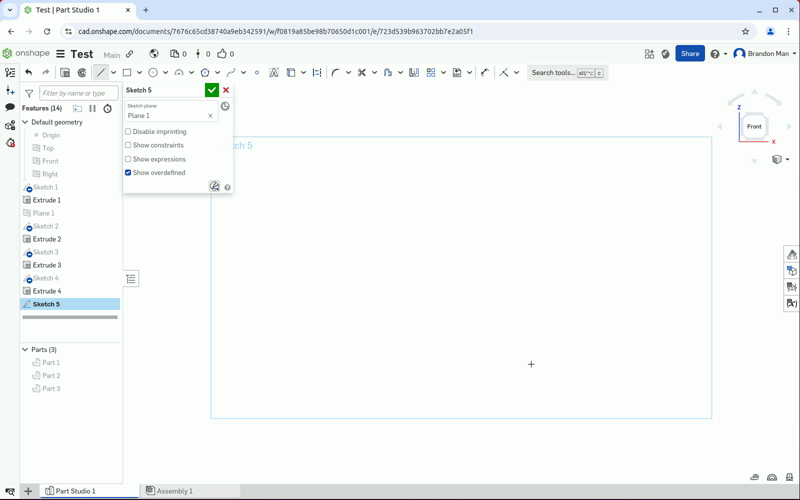
key_up(shift)
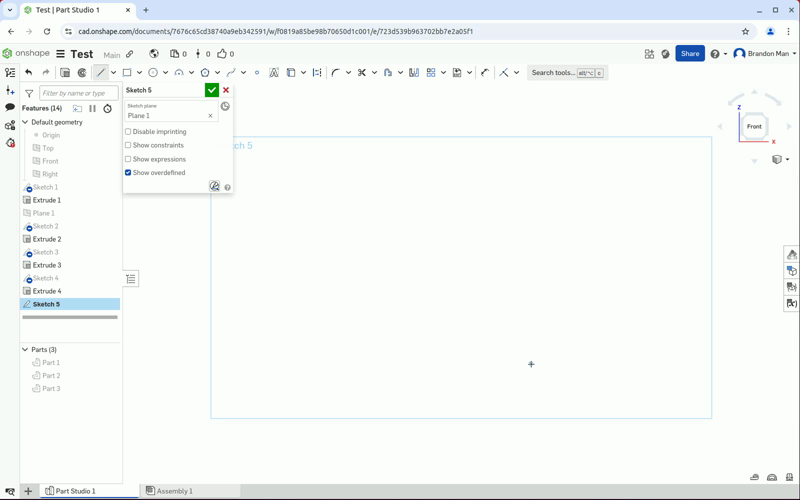
key_down(shift)
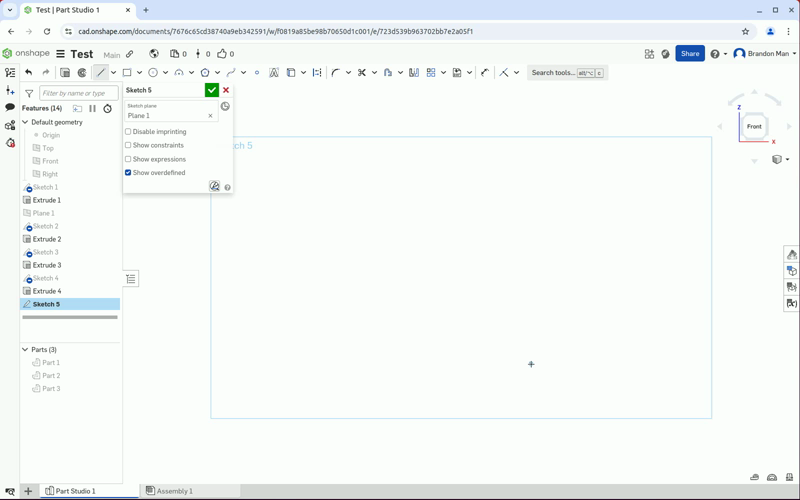
mouse_move(561, 363)
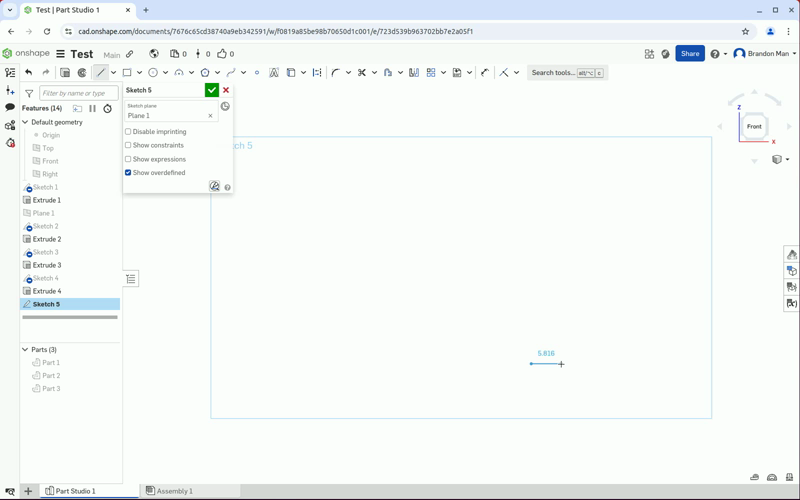
mouse_move(534, 363)
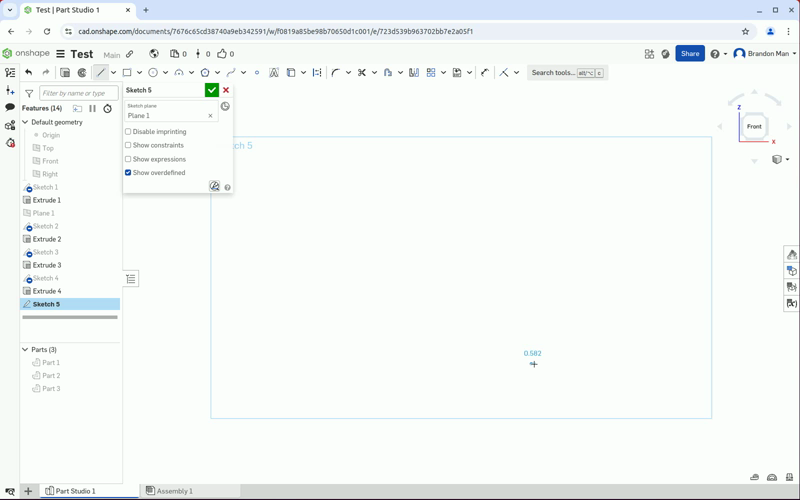
scroll(6)
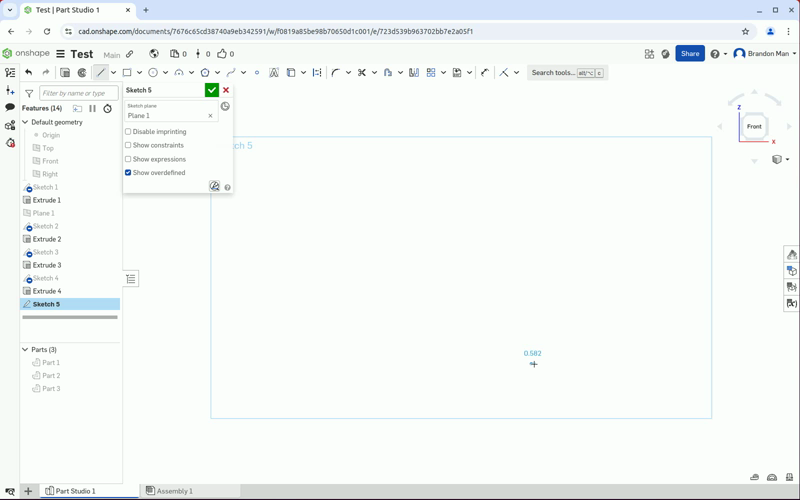
scroll(6)
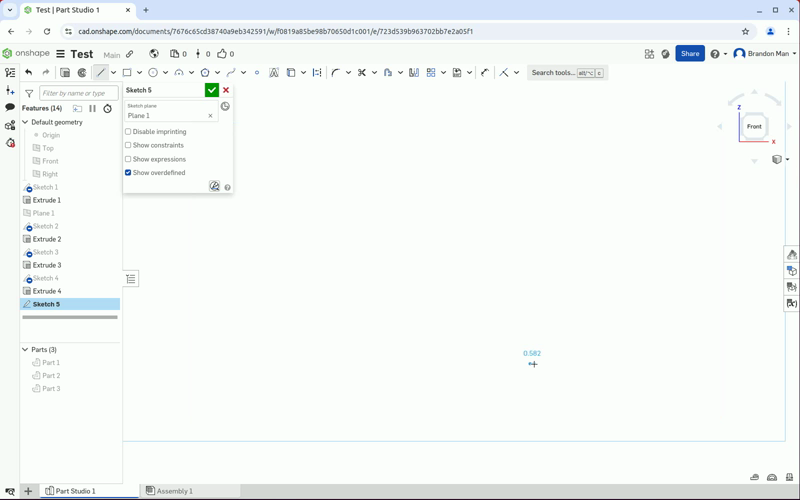
scroll(6)
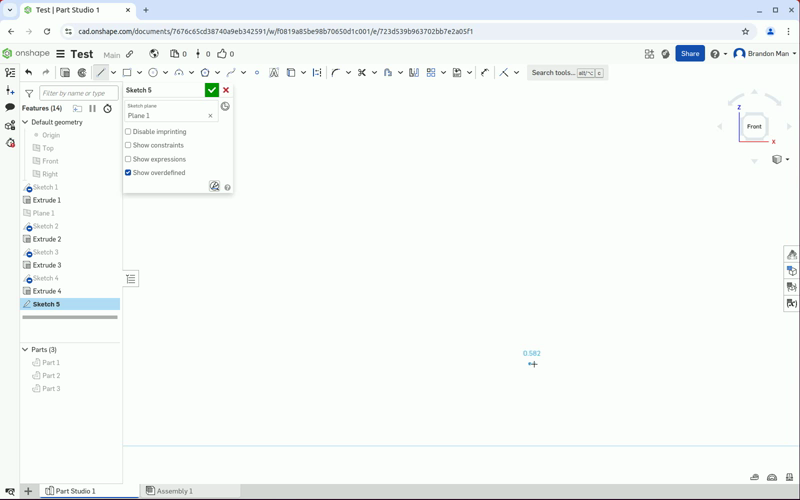
scroll(6)
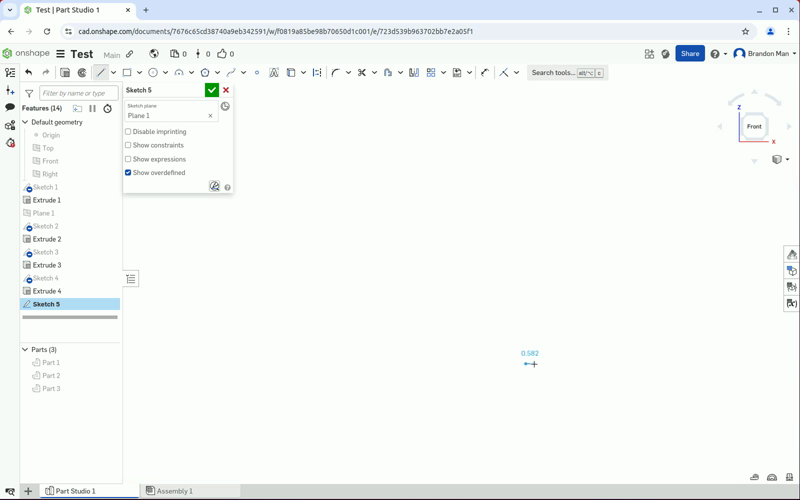
scroll(6)
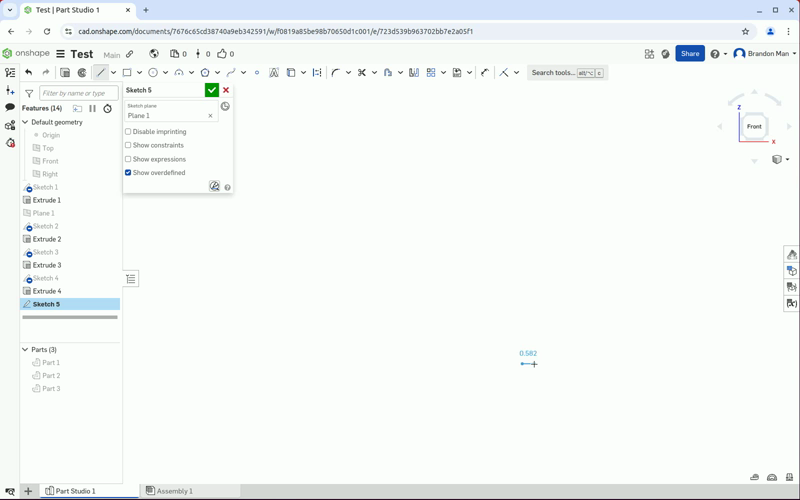
scroll(6)
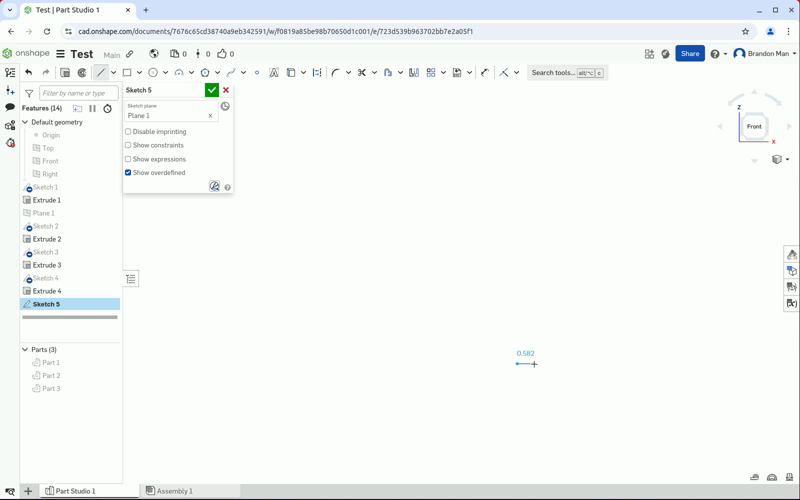
scroll(6)
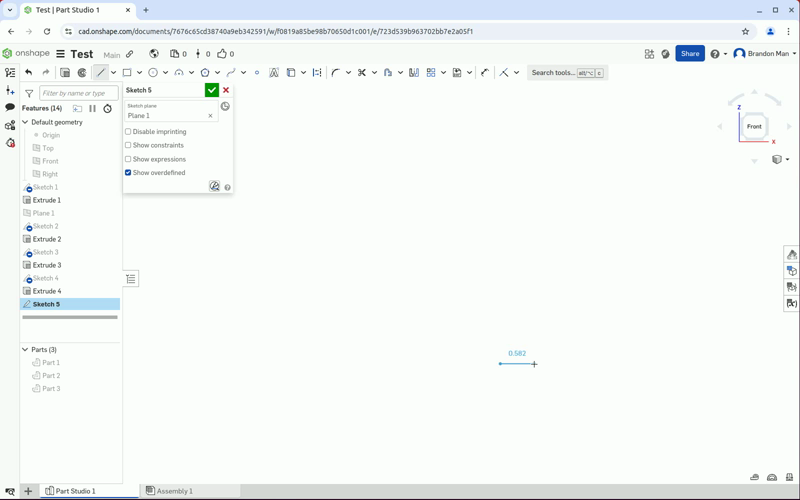
click(534, 363)
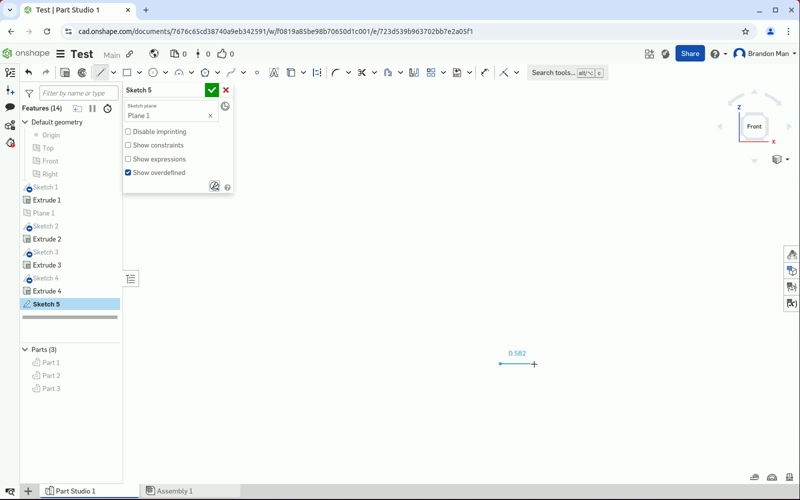
scroll(-6)
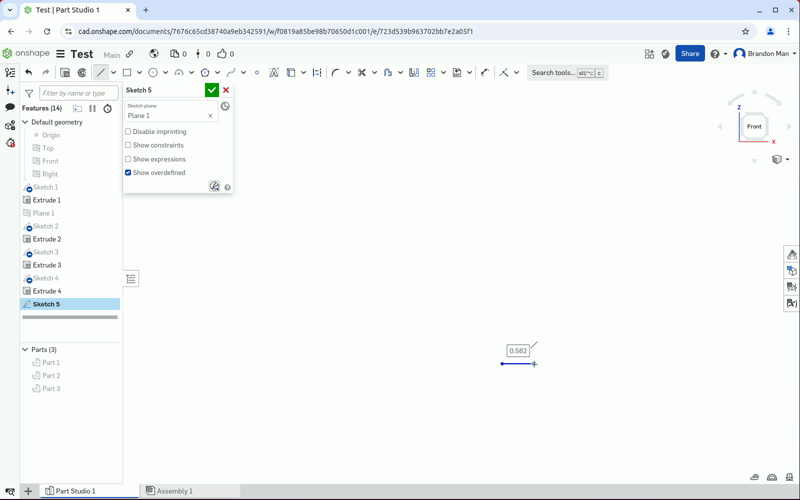
scroll(-6)
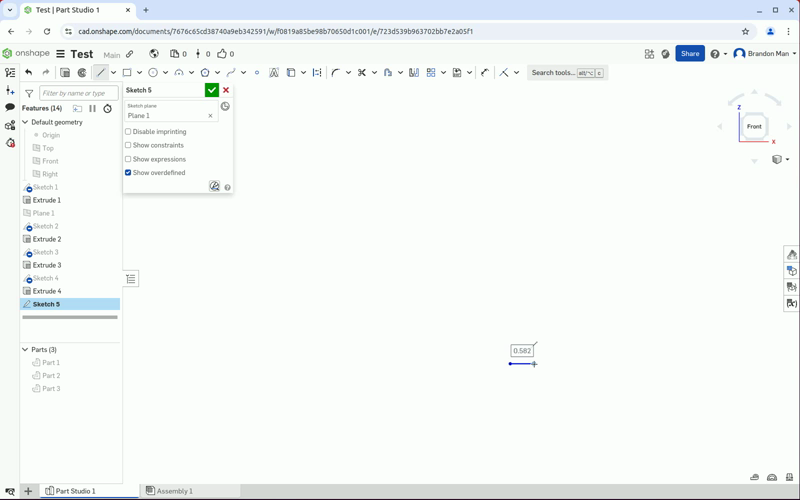
scroll(-6)
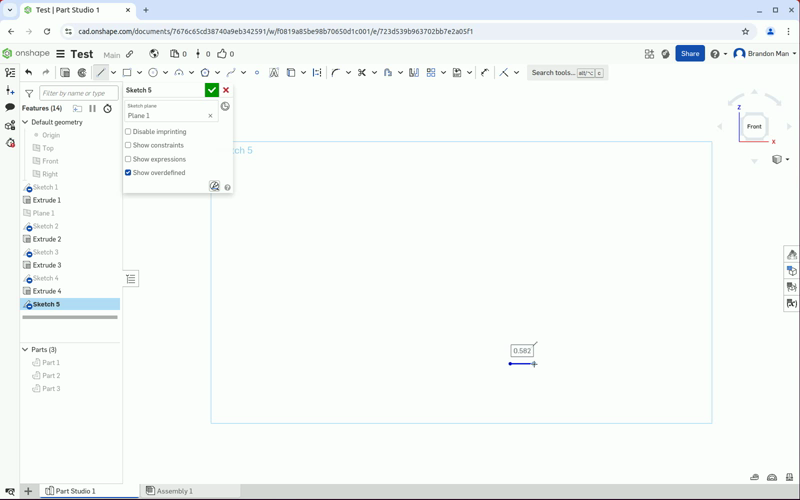
scroll(-6)
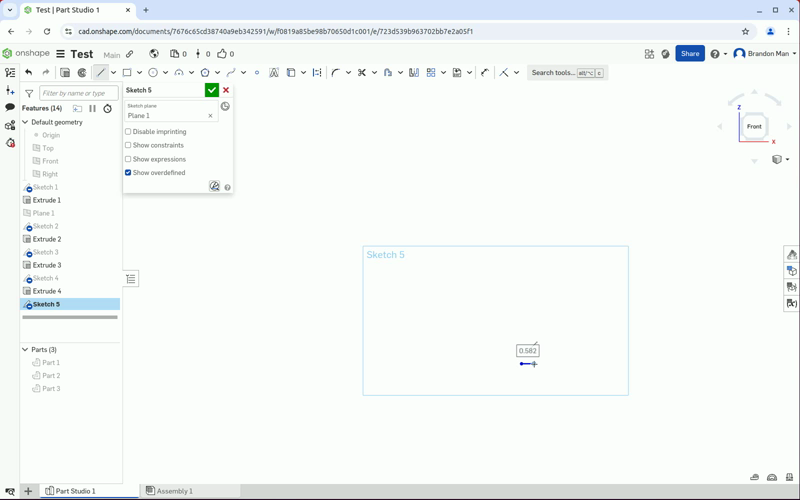
scroll(-6)
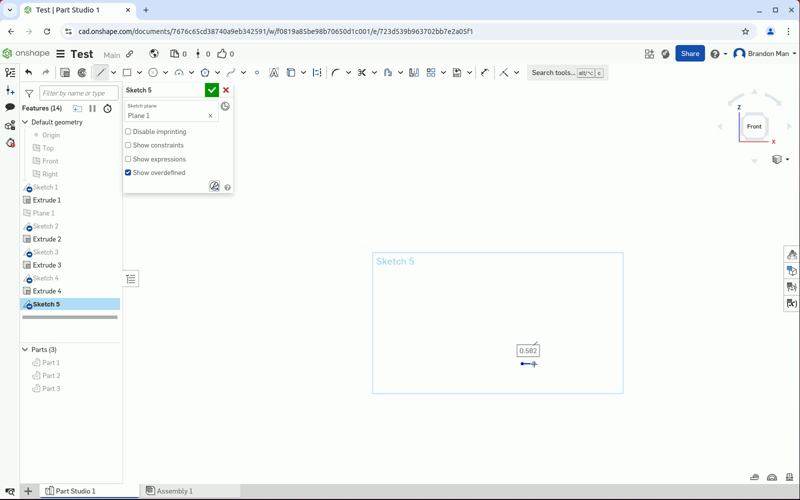
scroll(-6)
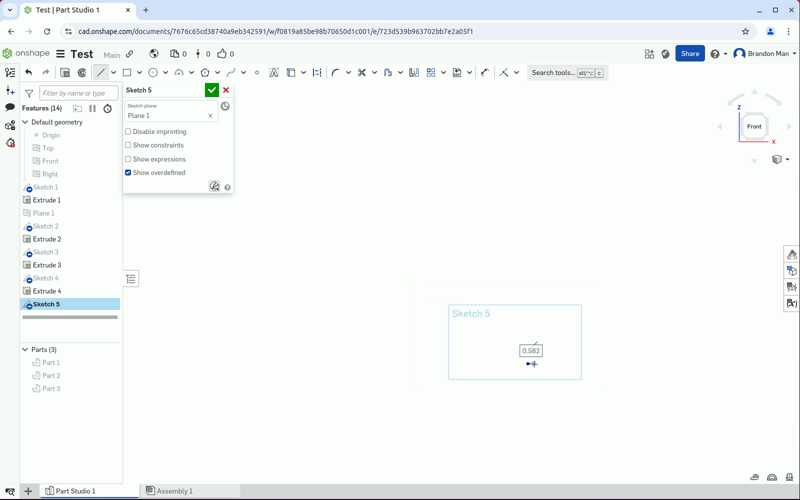
scroll(-6)
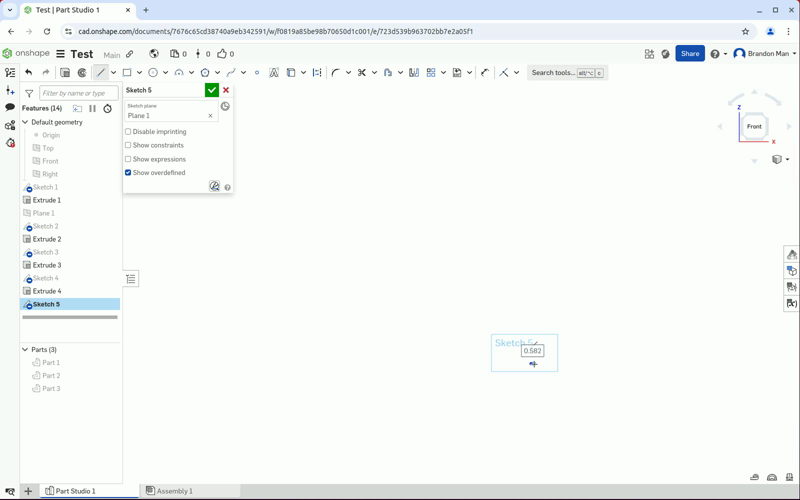
key_up(shift)
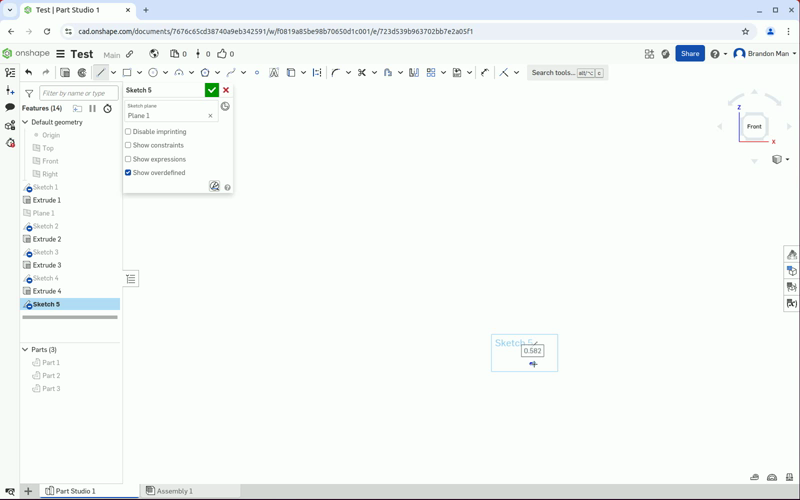
key_down(shift)
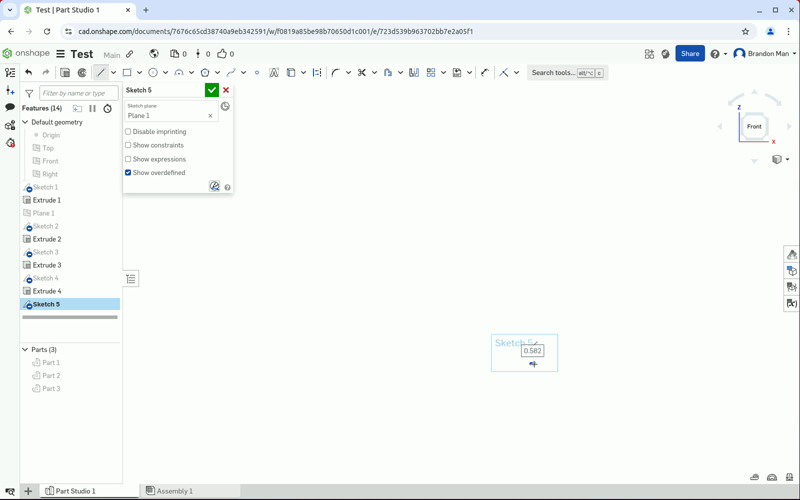
mouse_move(564, 363)
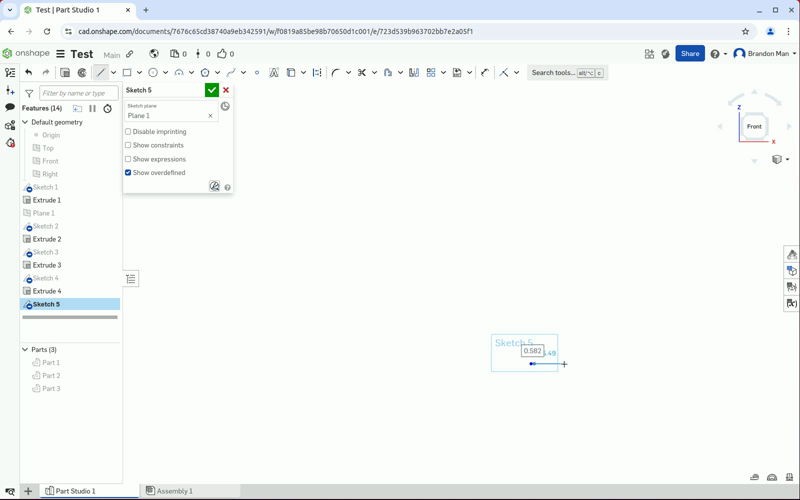
mouse_move(534, 333)
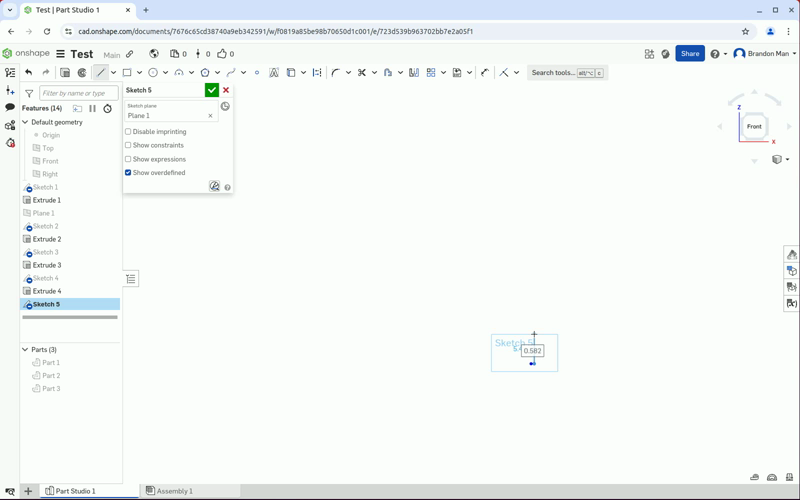
click(534, 333)
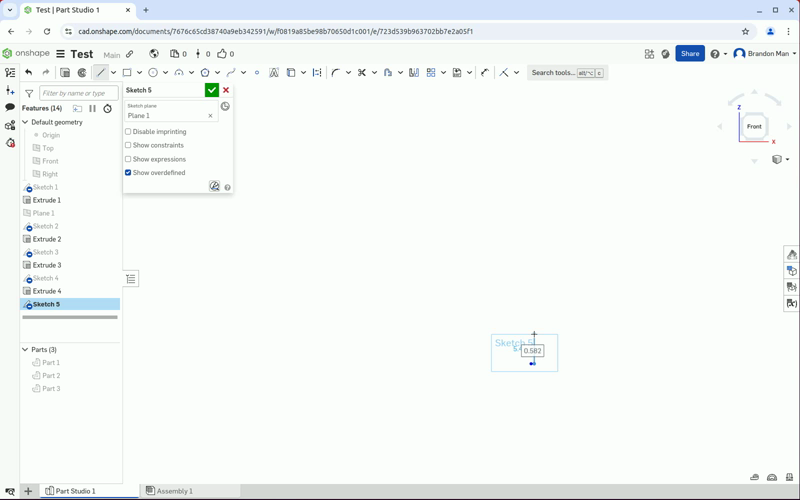
key_up(shift)
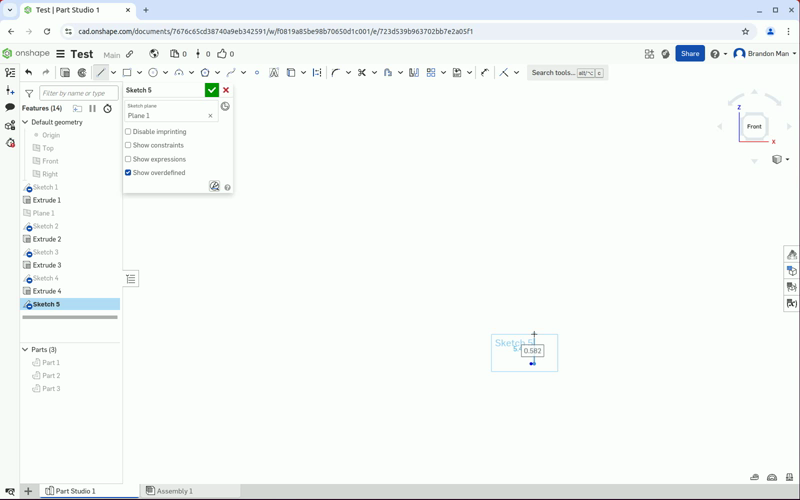
key_down(shift)
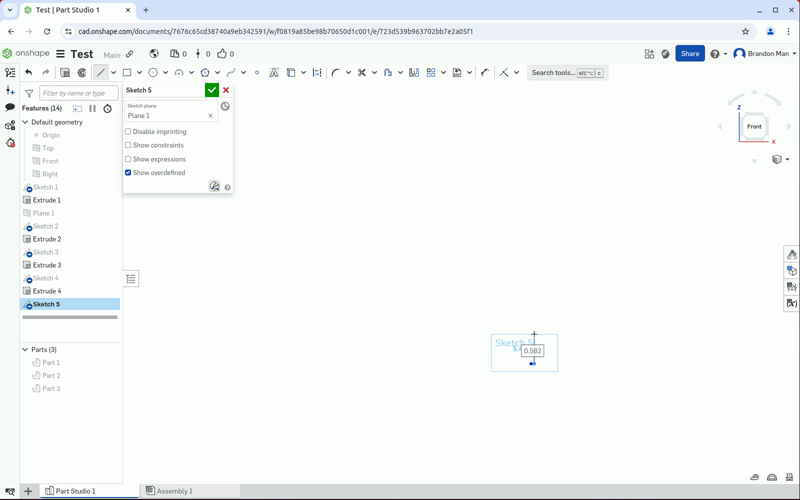
mouse_move(564, 333)
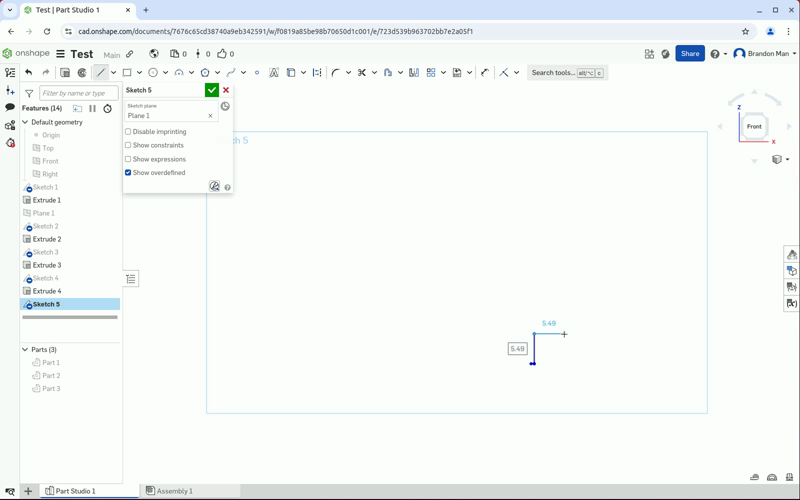
mouse_move(531, 333)
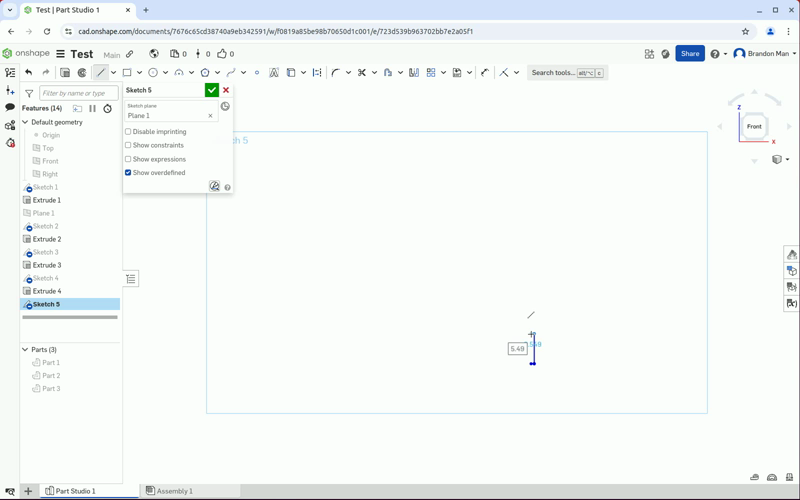
scroll(6)
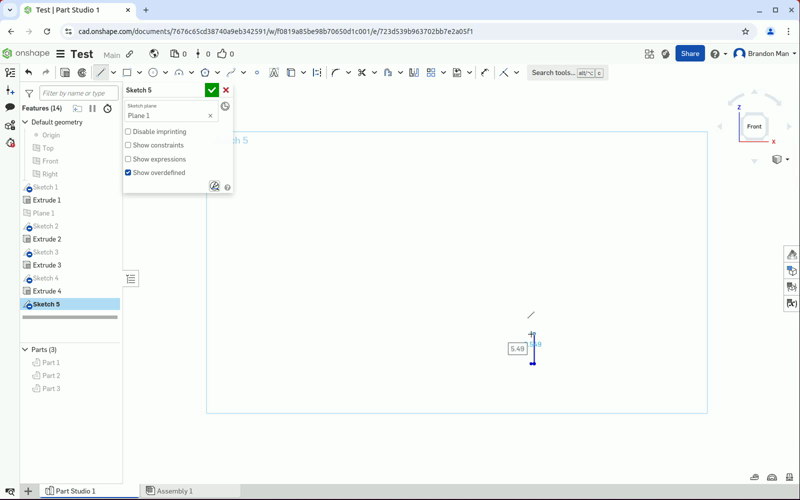
scroll(6)
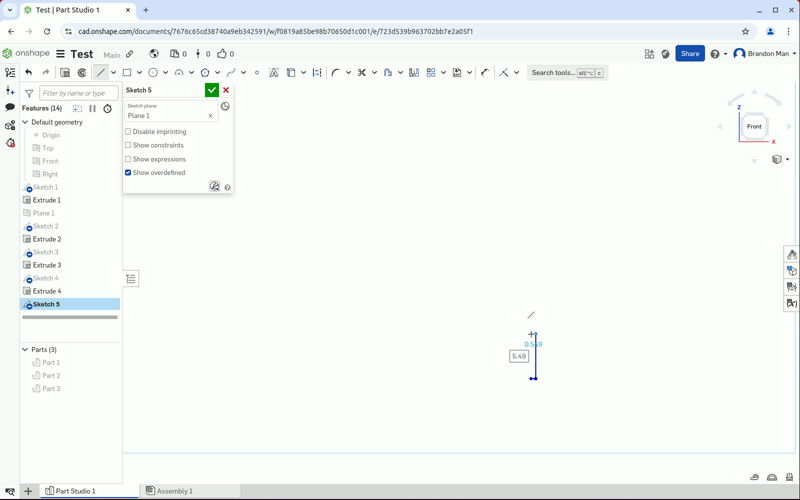
scroll(6)
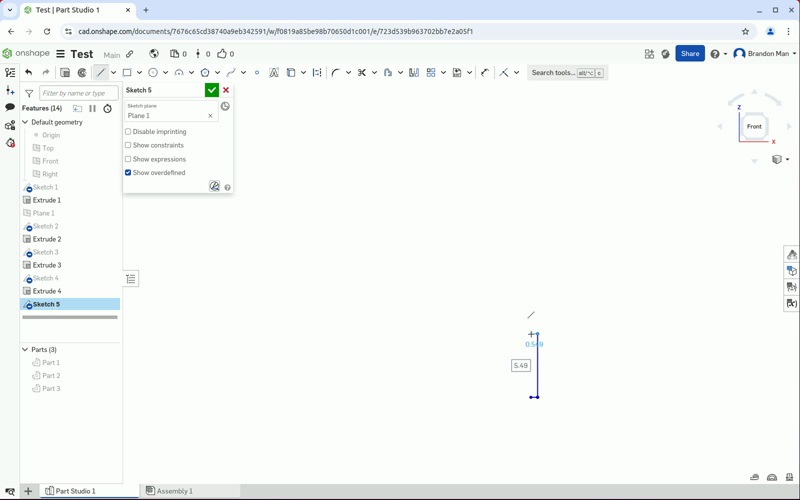
scroll(6)
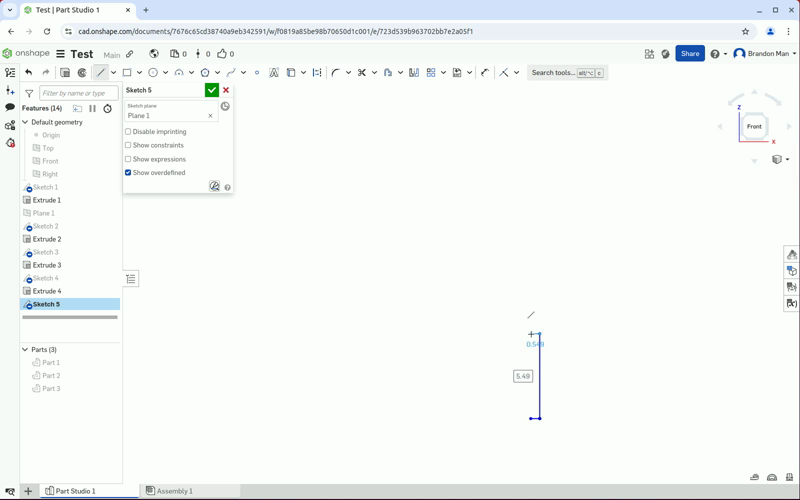
scroll(6)
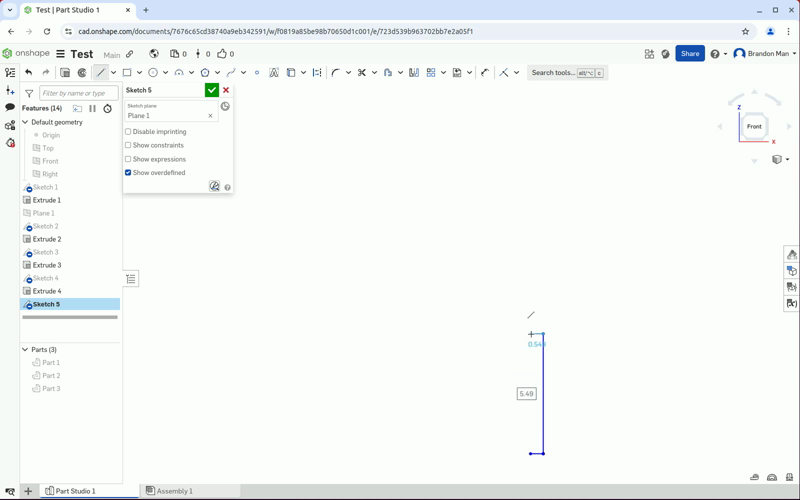
scroll(6)
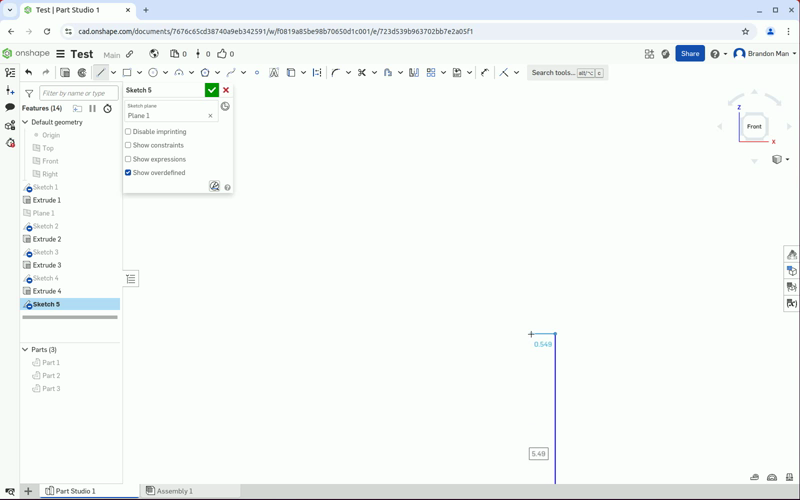
scroll(6)
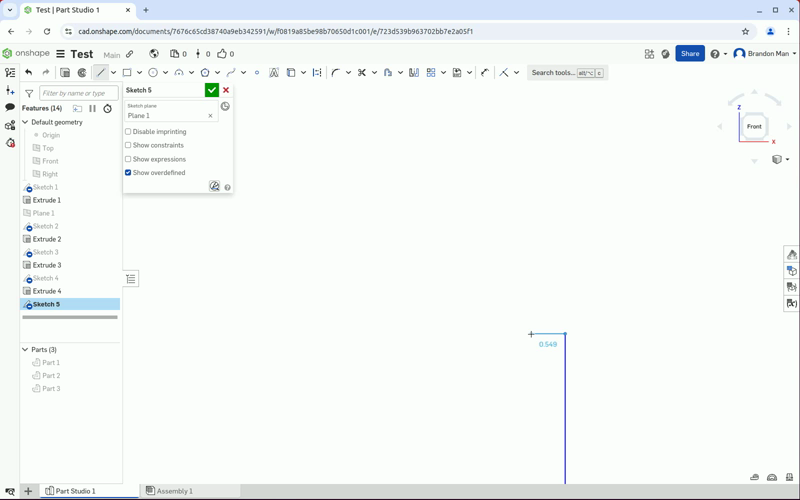
click(531, 333)
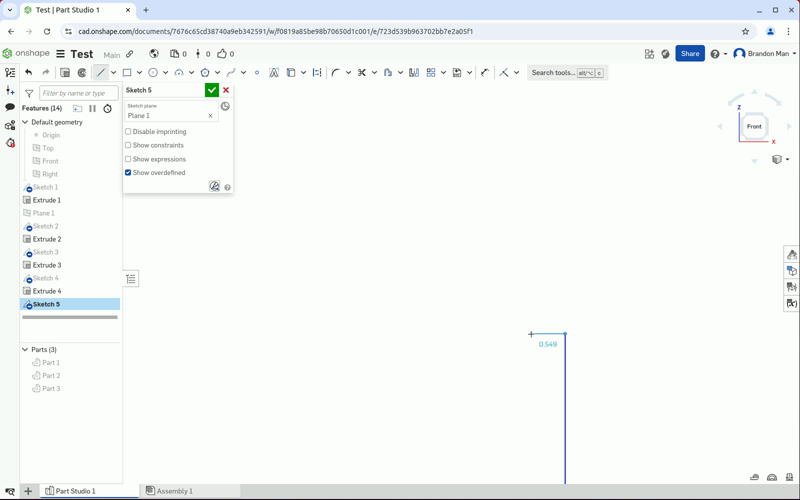
scroll(-6)
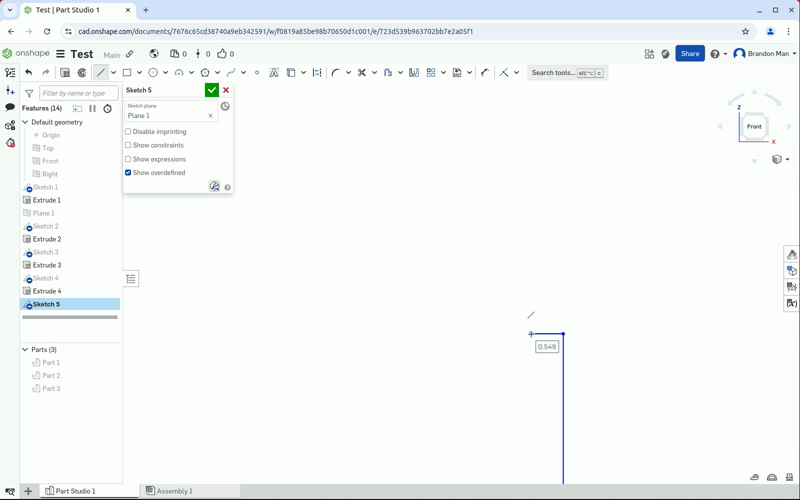
scroll(-6)
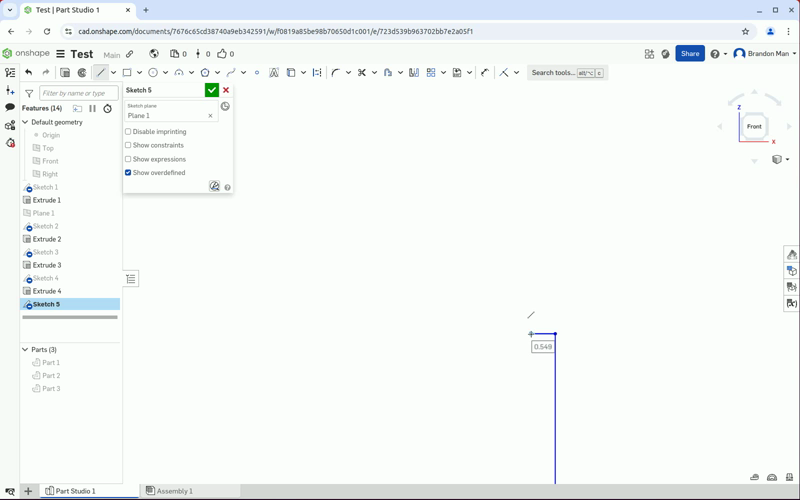
scroll(-6)
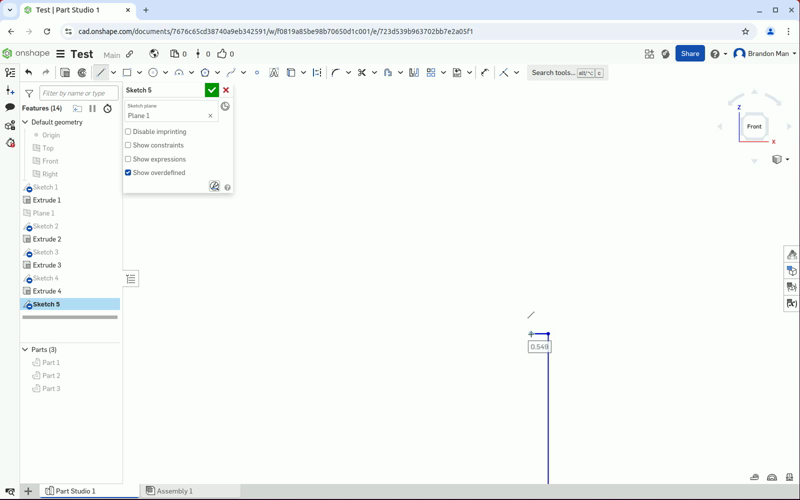
scroll(-6)
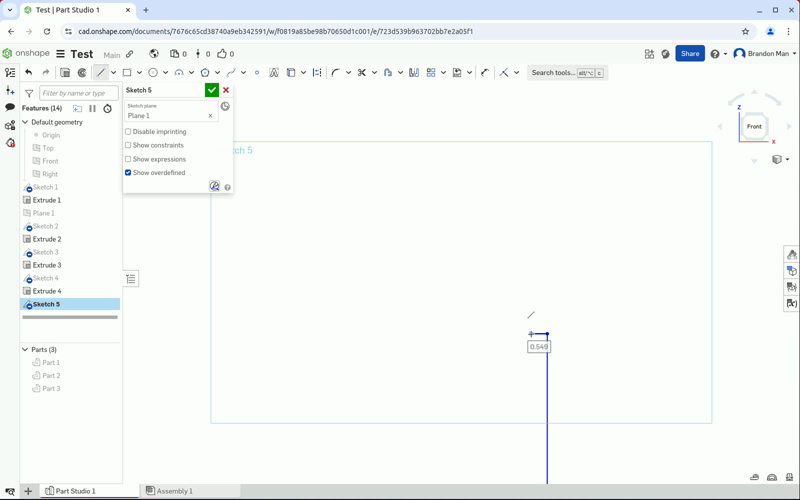
scroll(-6)
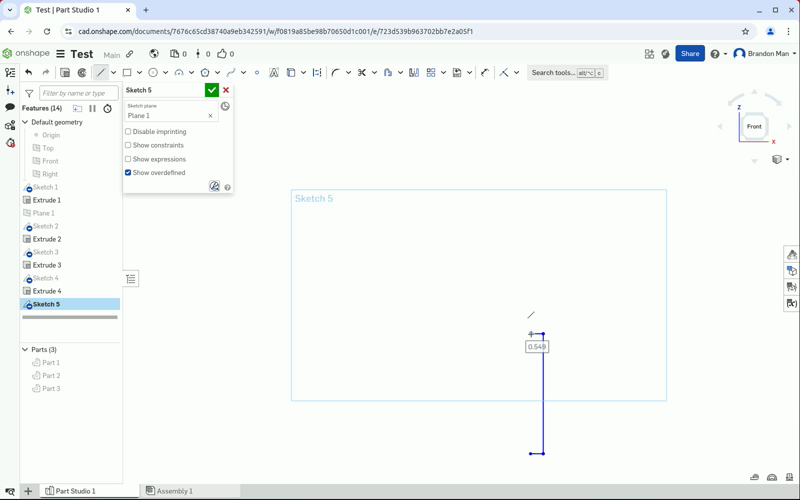
scroll(-6)
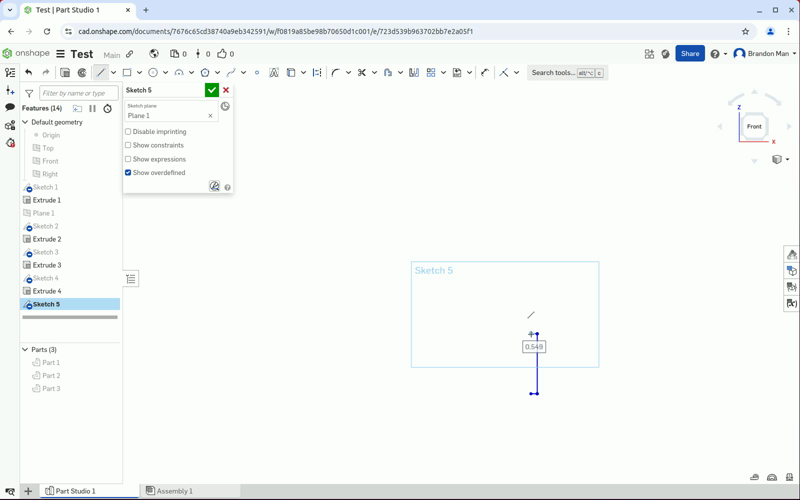
scroll(-6)
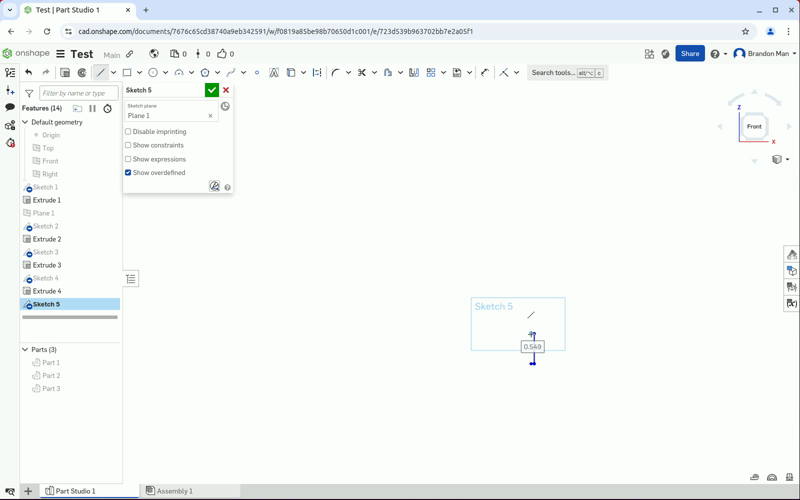
key_up(shift)
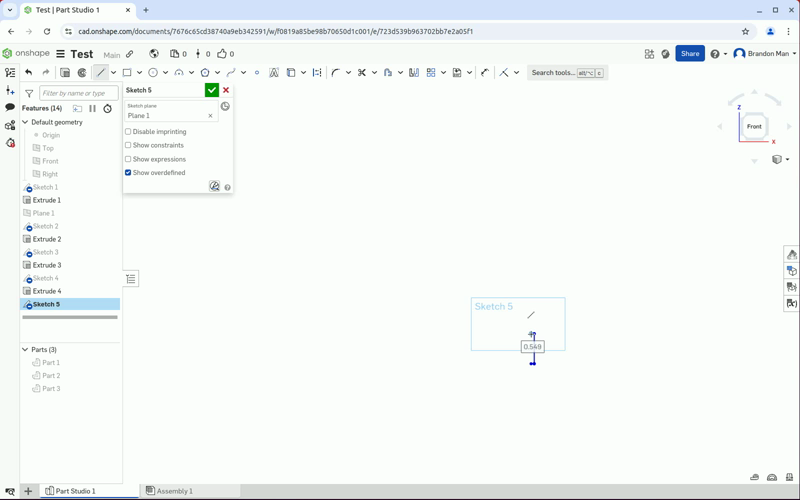
mouse_move(561, 333)
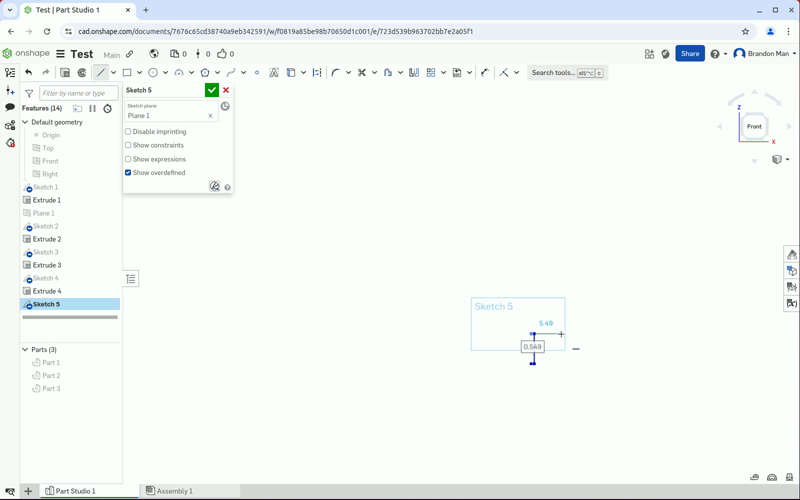
key_down(shift)
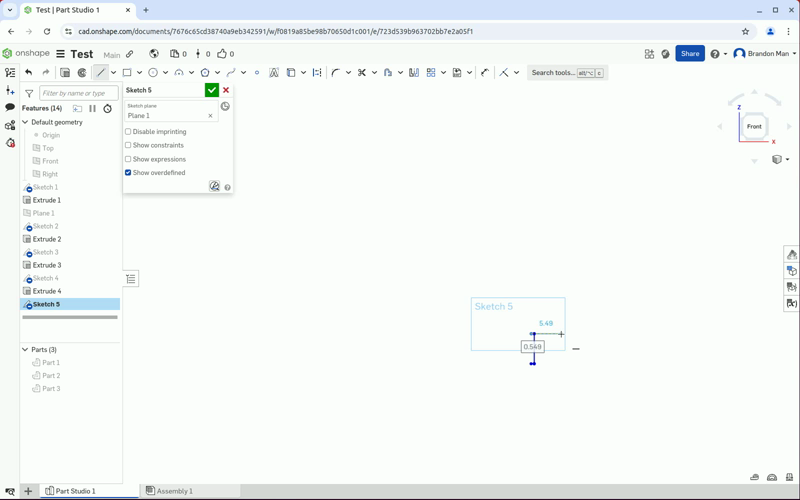
mouse_move(531, 363)
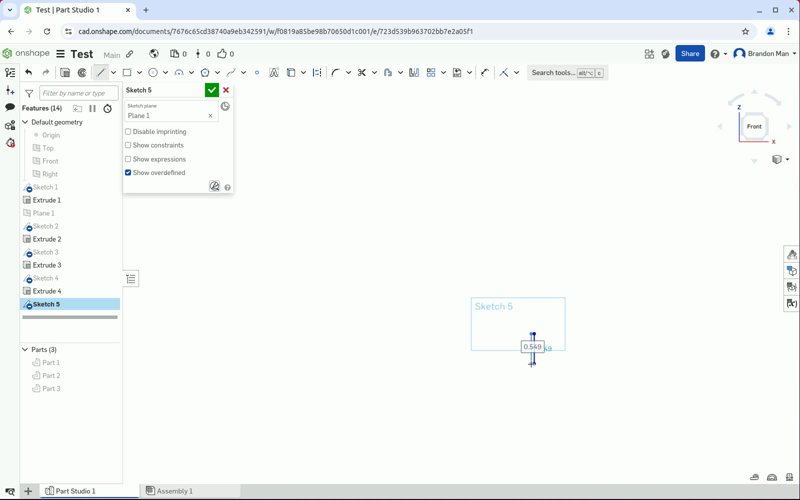
scroll(6)
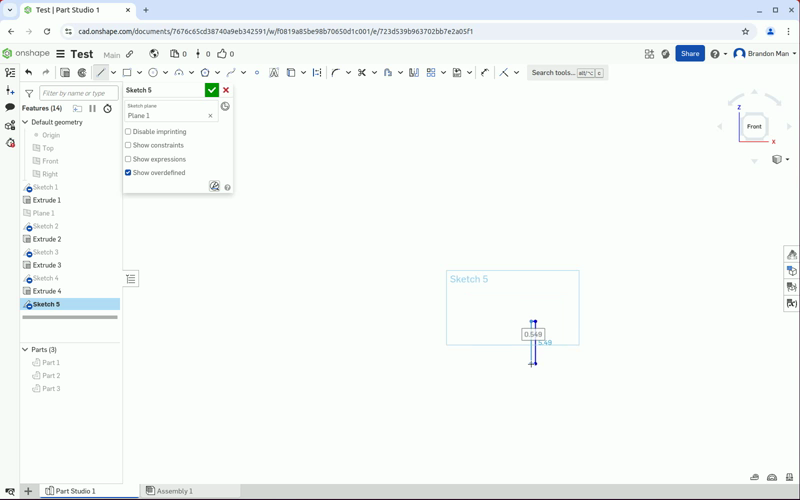
scroll(6)
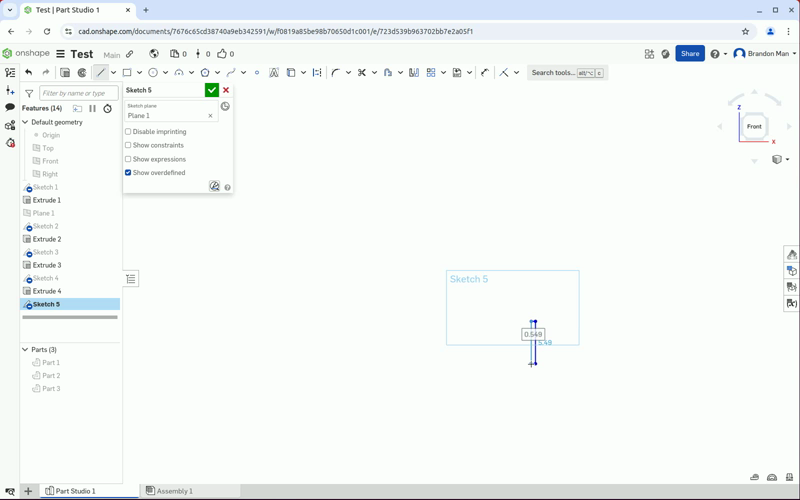
scroll(6)
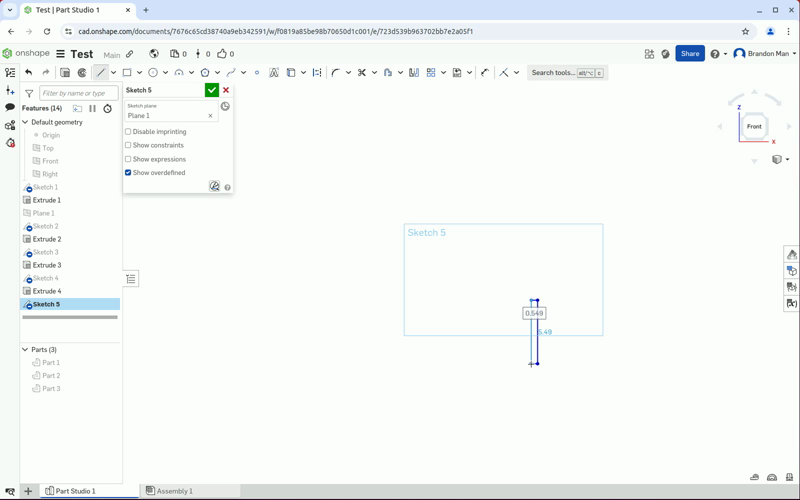
scroll(6)
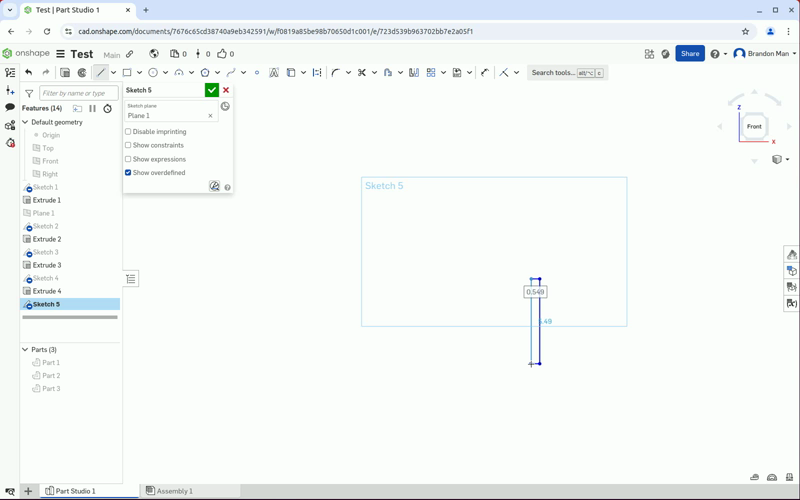
scroll(6)
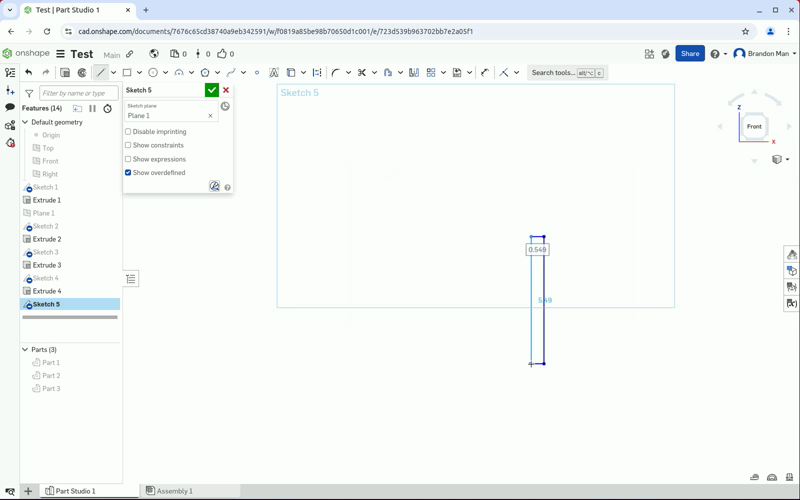
scroll(6)
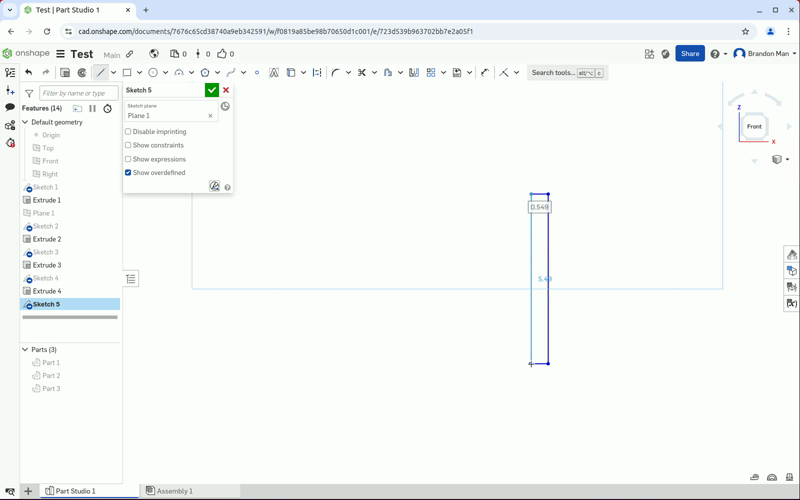
scroll(6)
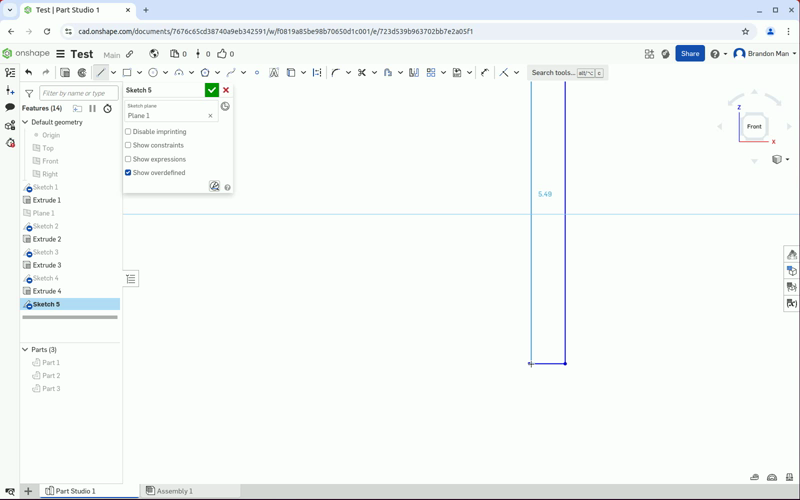
key_up(shift)
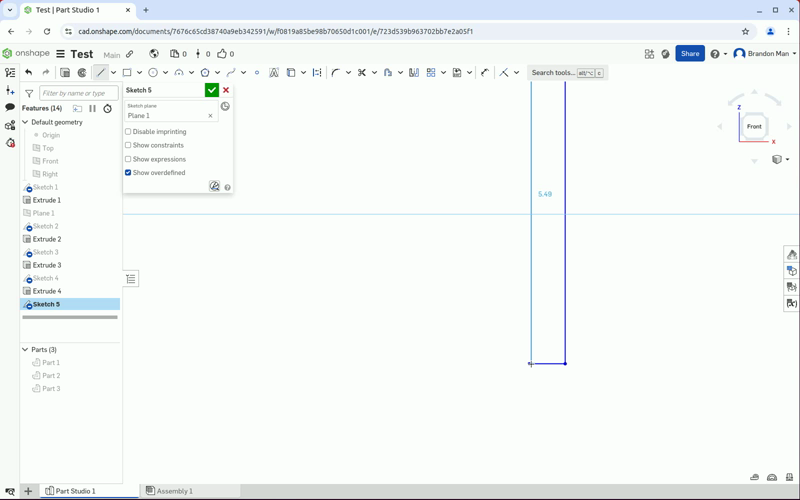
click(531, 363)
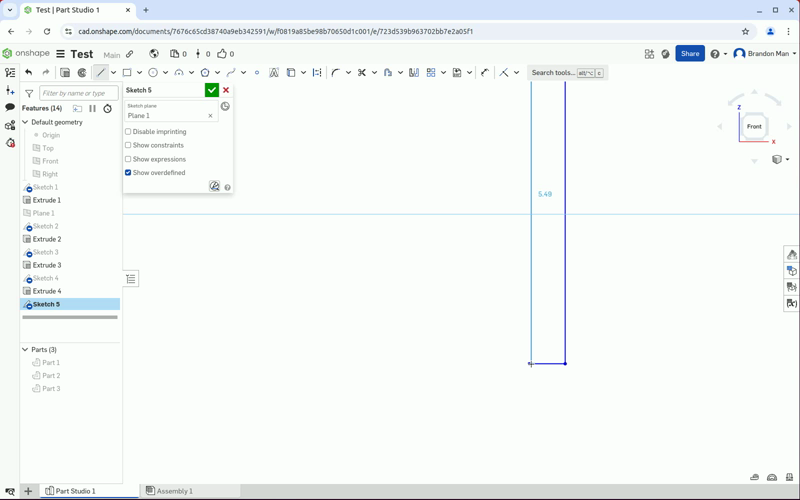
scroll(-6)
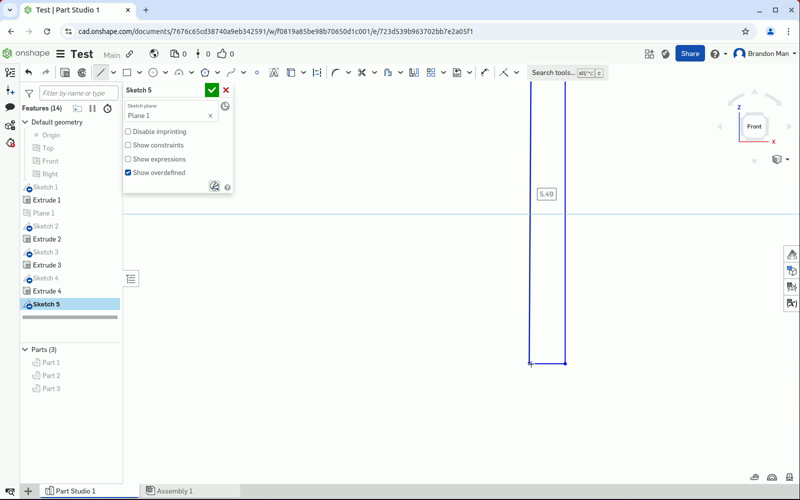
scroll(-6)
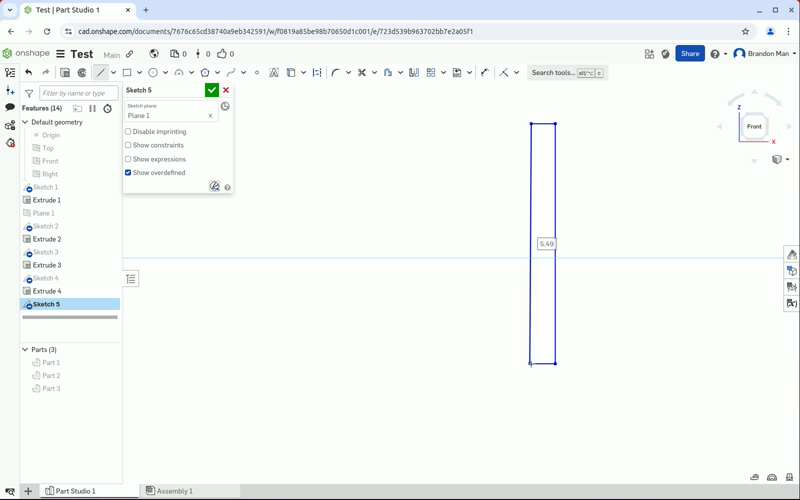
scroll(-6)
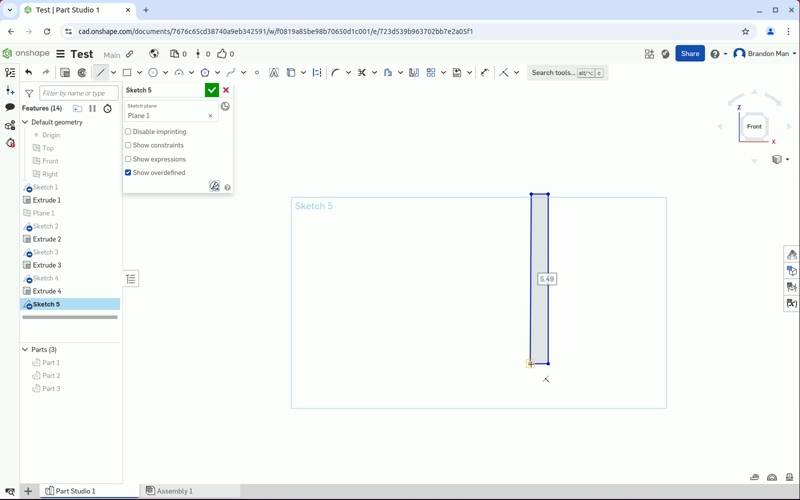
scroll(-6)
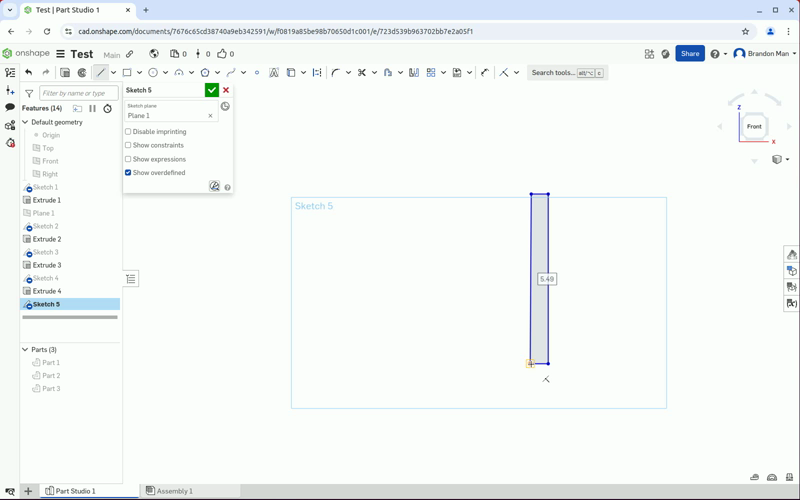
scroll(-6)
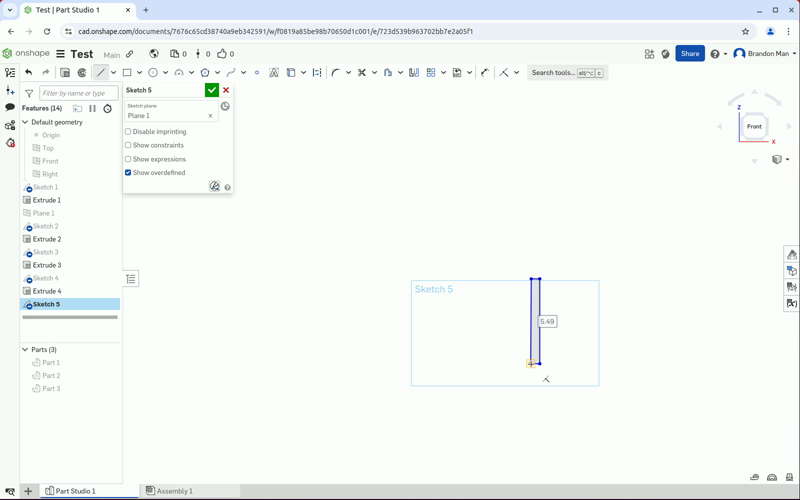
scroll(-6)
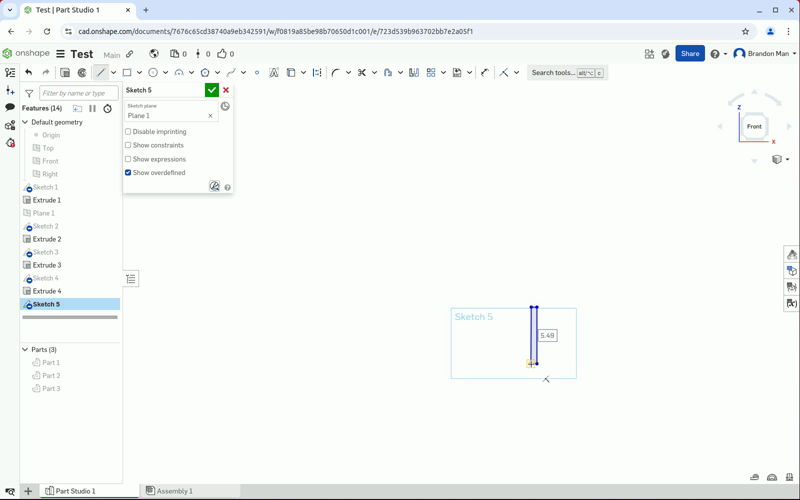
scroll(-6)
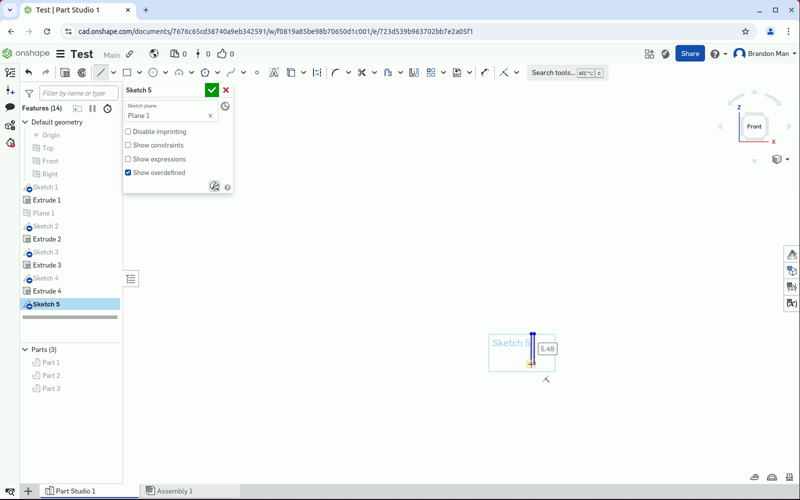
key(esc)
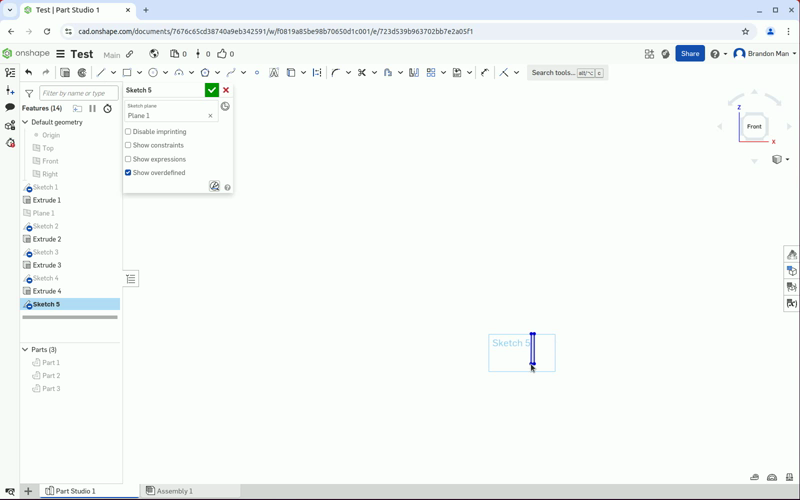
mouse_move(533, 359)
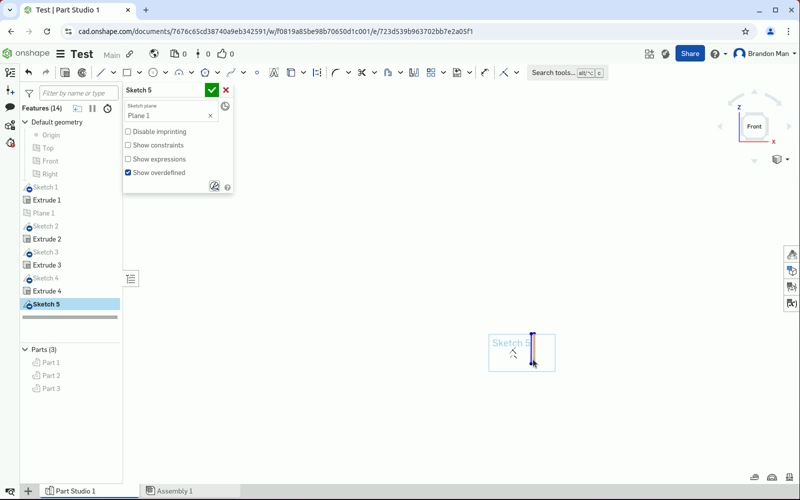
scroll(6)
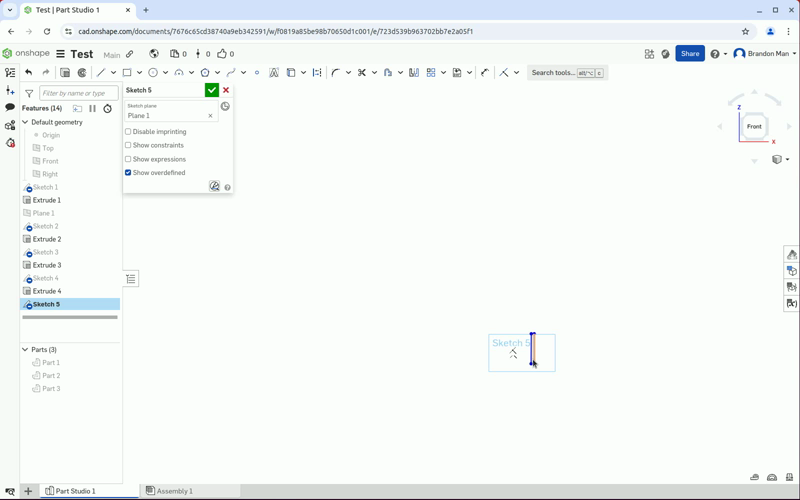
scroll(6)
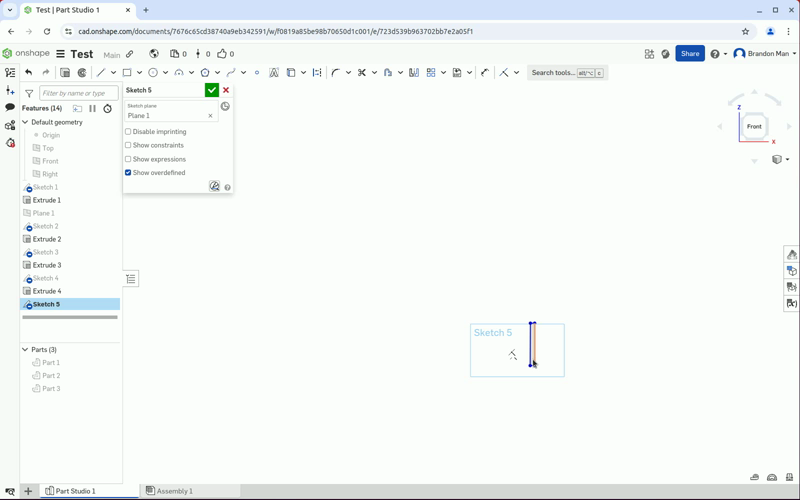
scroll(6)
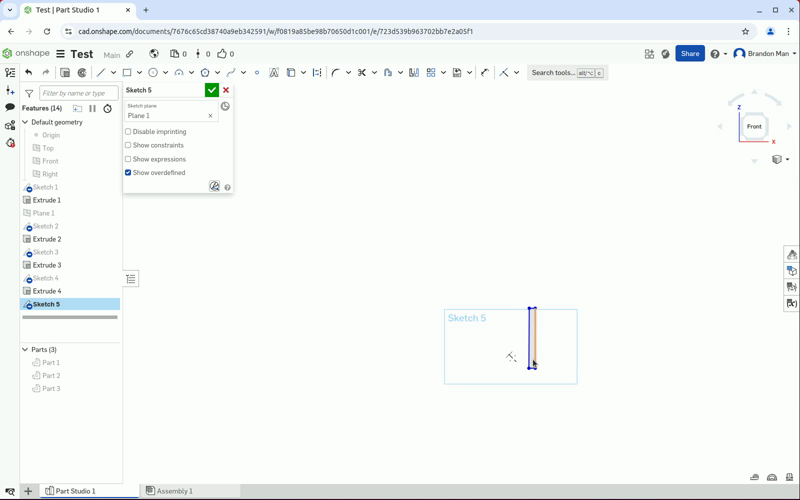
scroll(6)
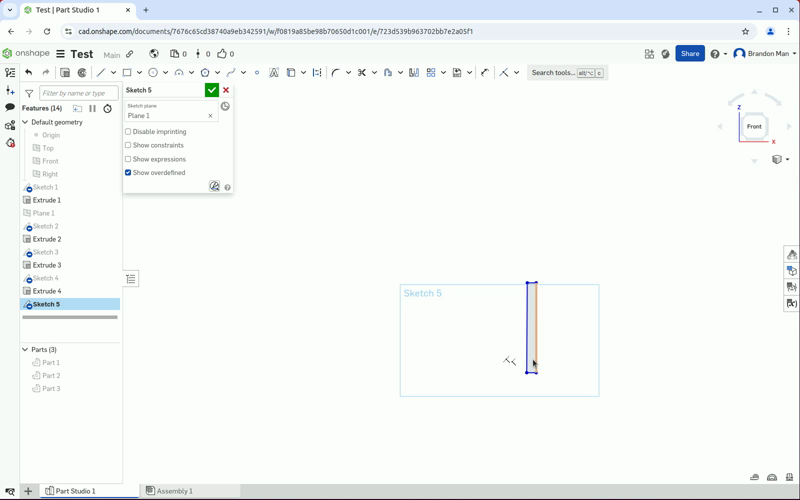
scroll(6)
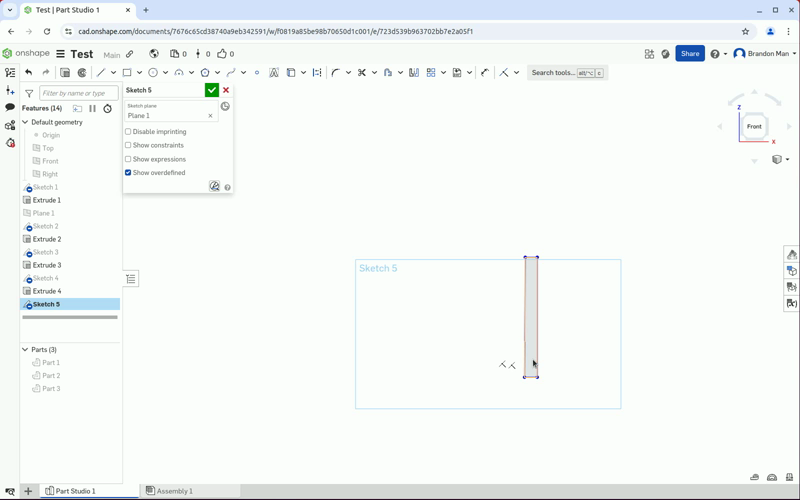
scroll(6)
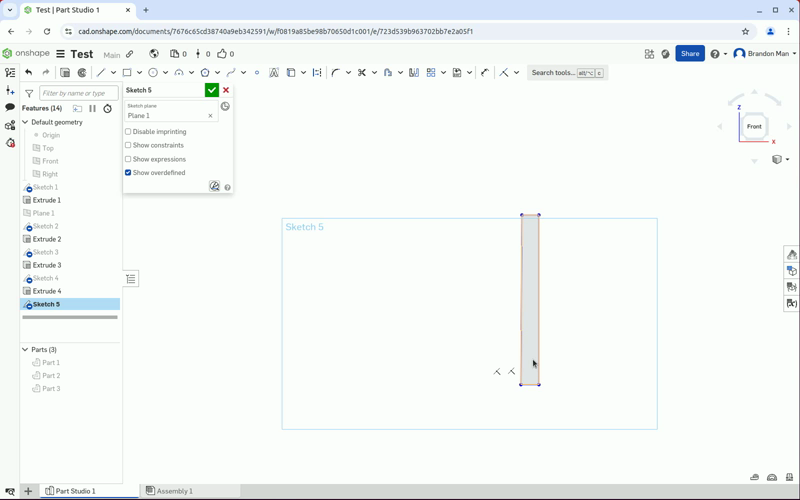
scroll(6)
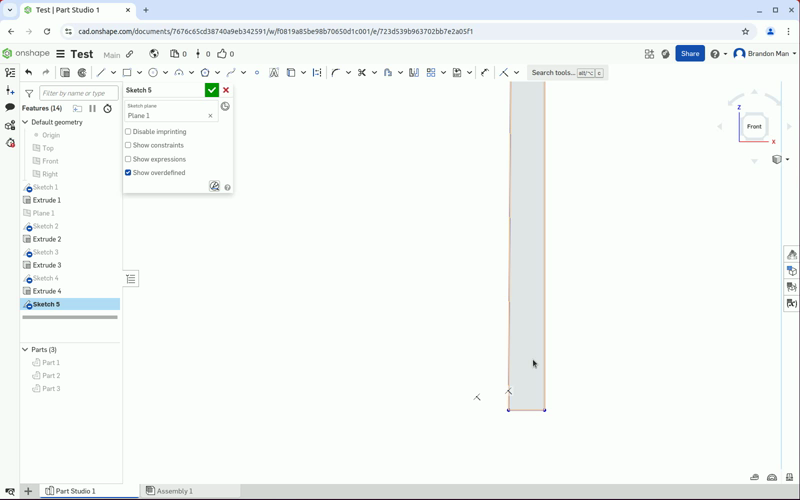
click(533, 359)
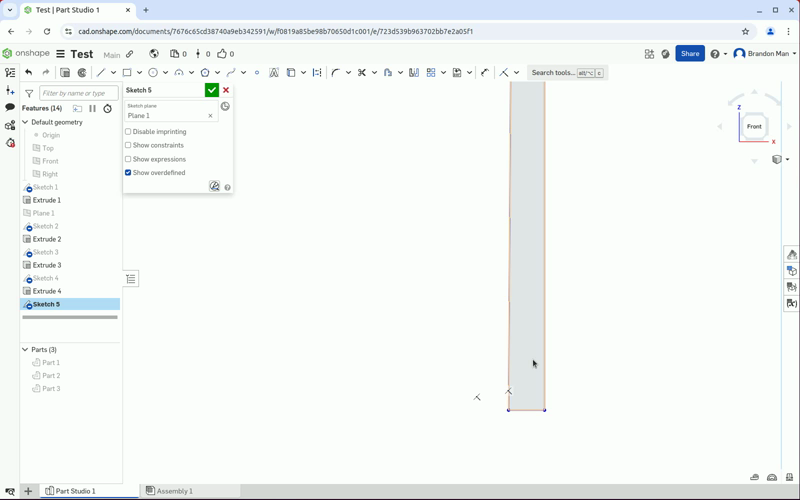
scroll(-6)
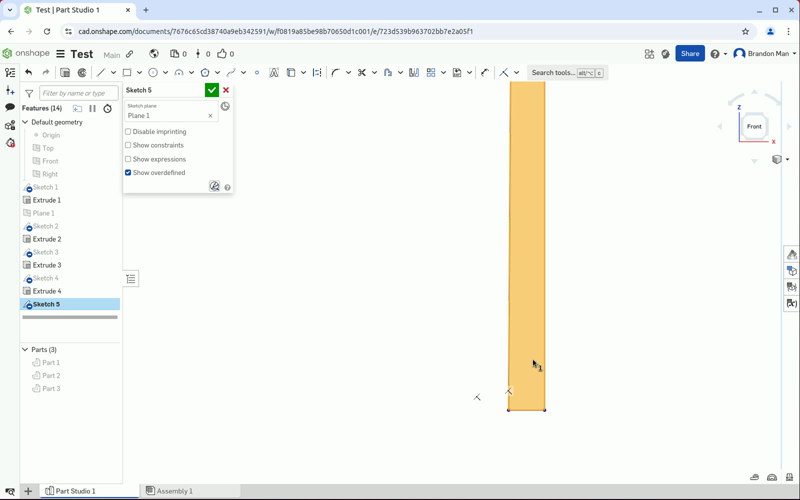
scroll(-6)
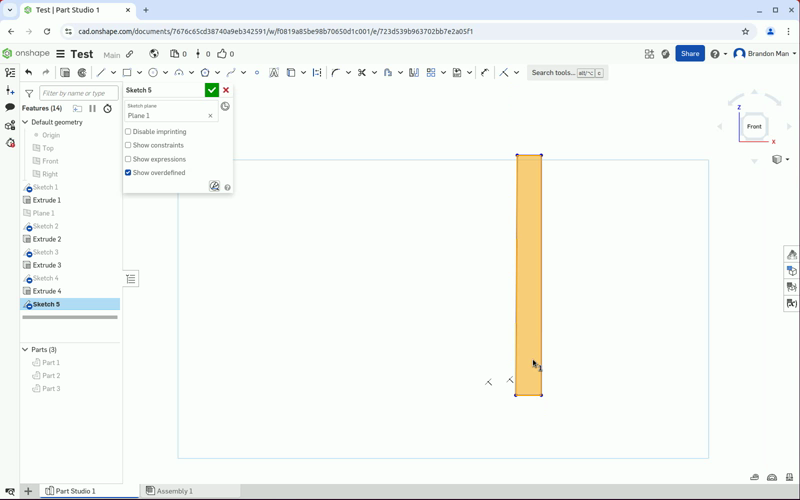
scroll(-6)
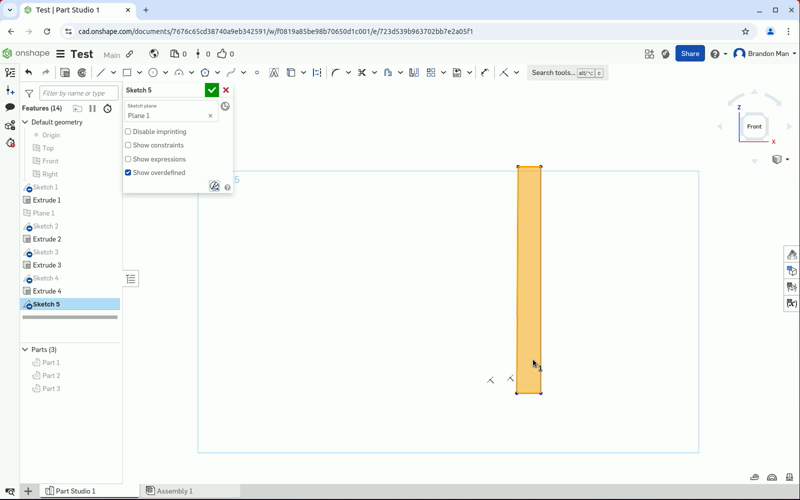
scroll(-6)
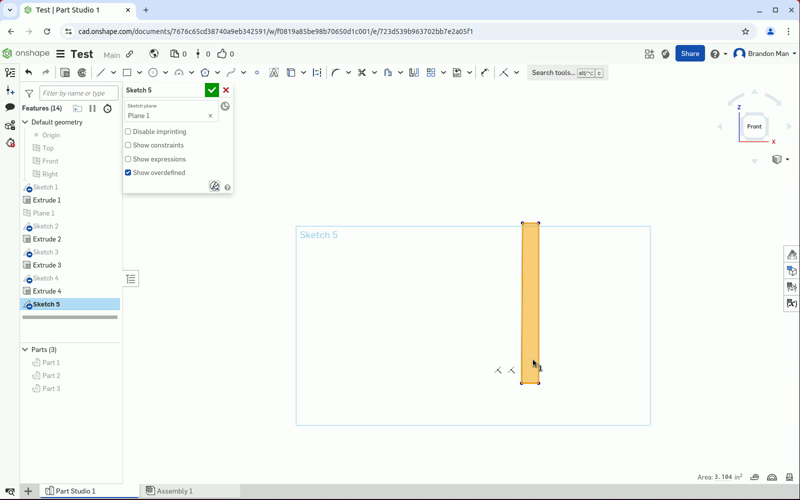
scroll(-6)
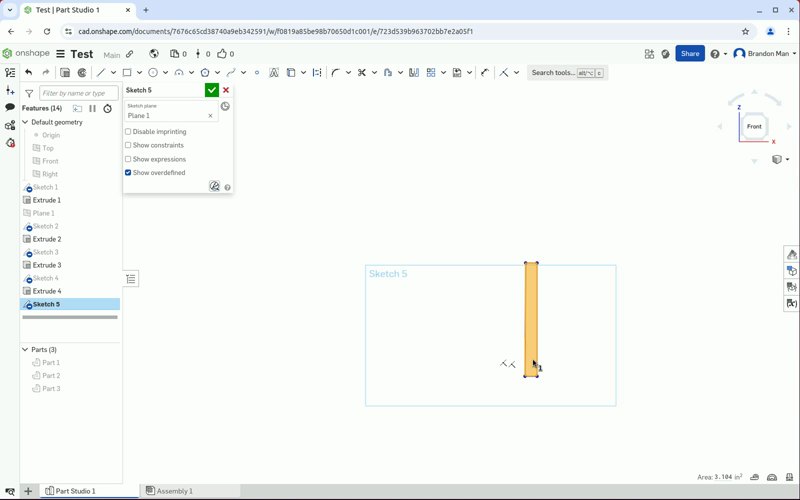
scroll(-6)
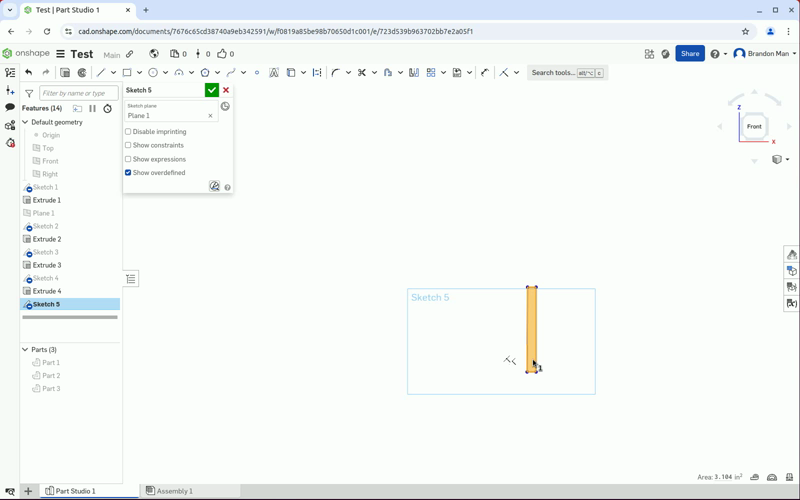
scroll(-6)
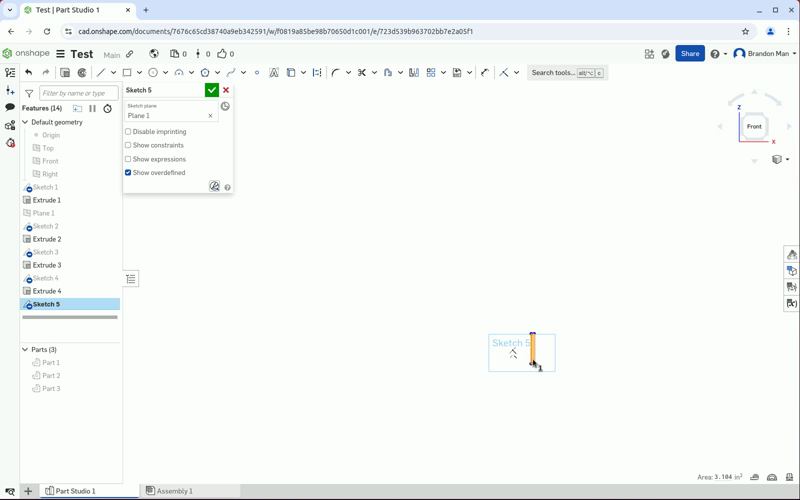
mouse_move(73, 352)
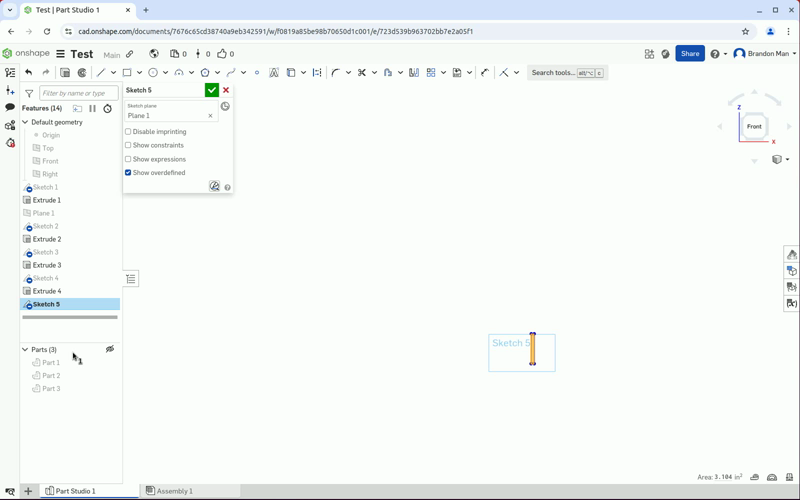
key(shift+y)
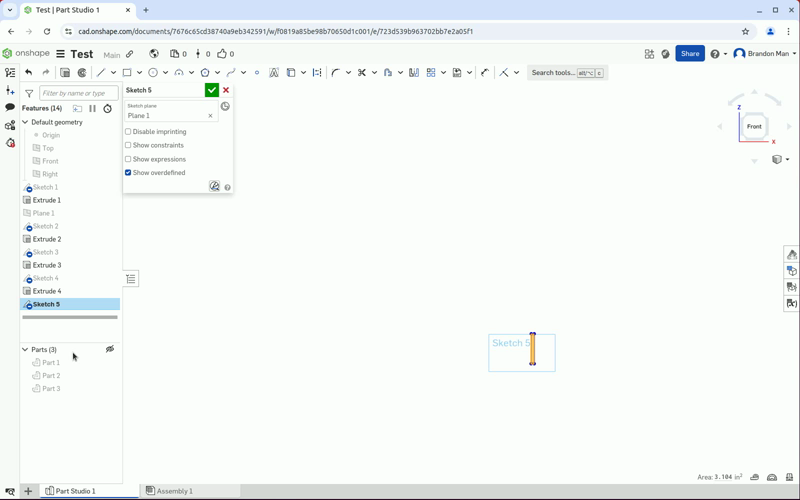
key(shift+e)
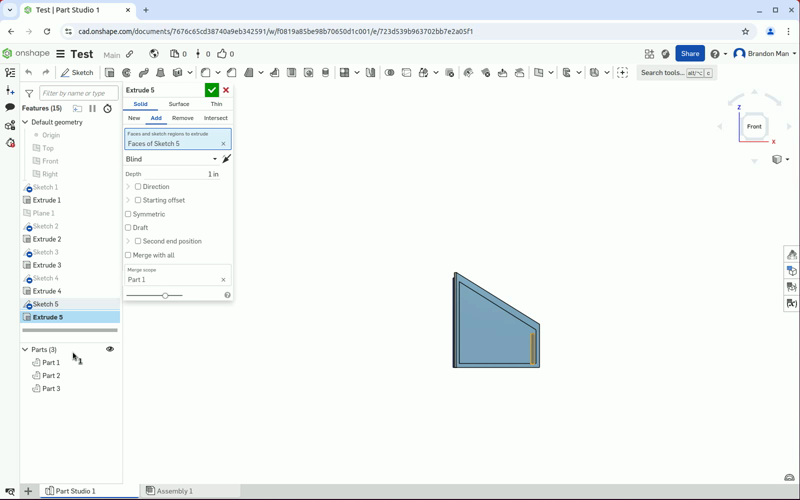
mouse_move(143, 106)
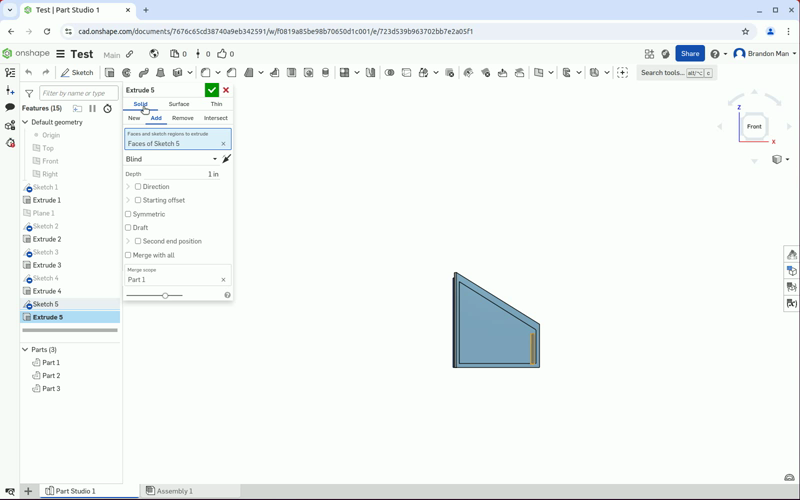
click(143, 106)
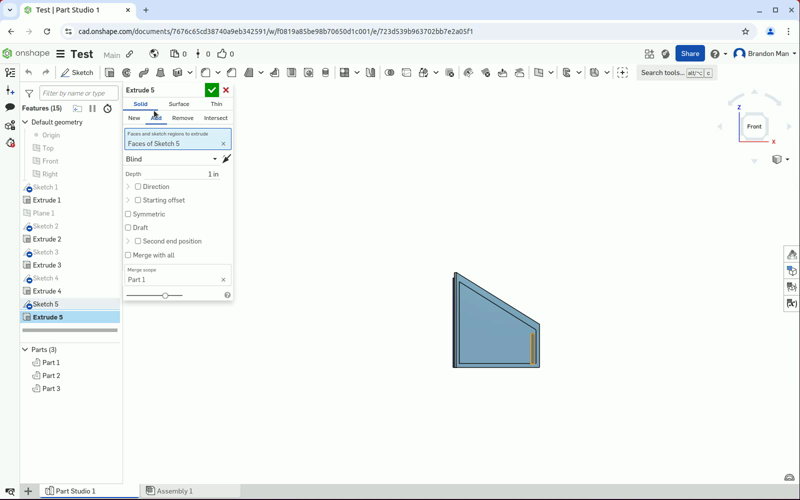
mouse_move(186, 120)
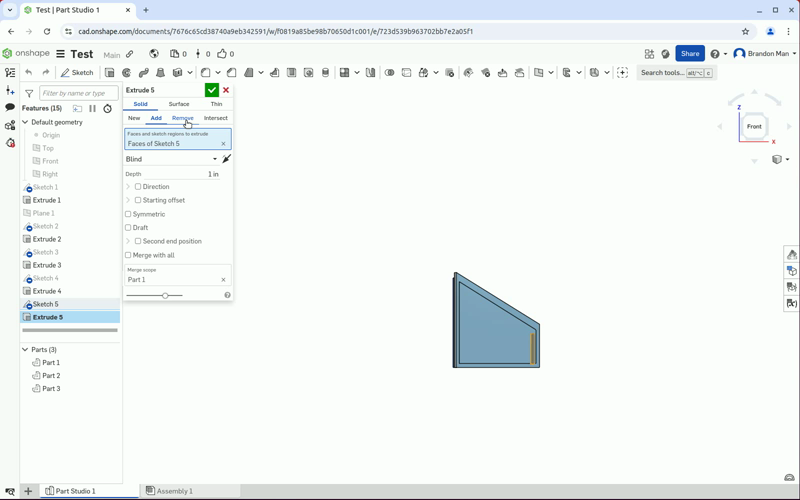
click(186, 120)
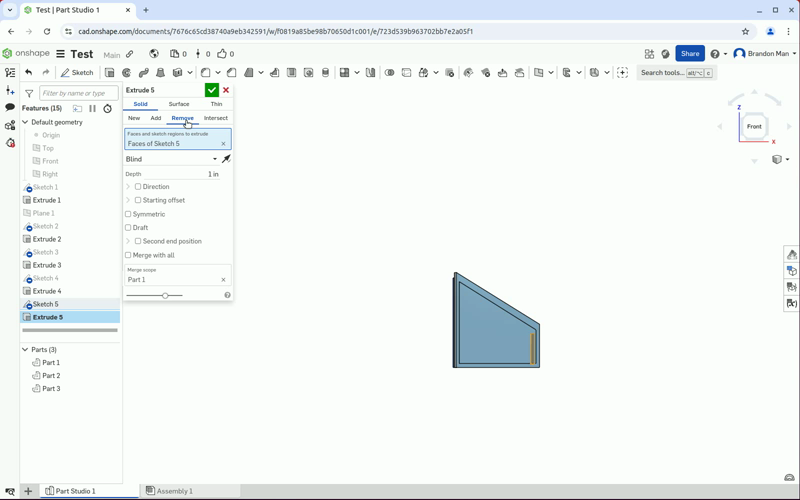
key(tab, 4)
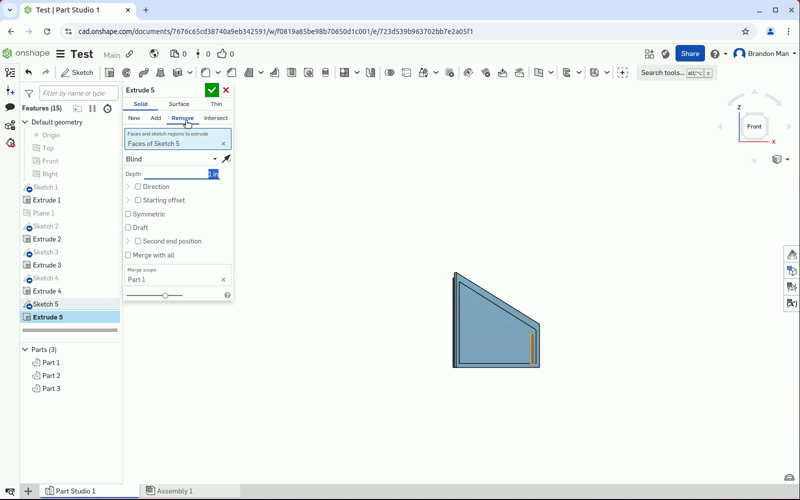
text(6.74)
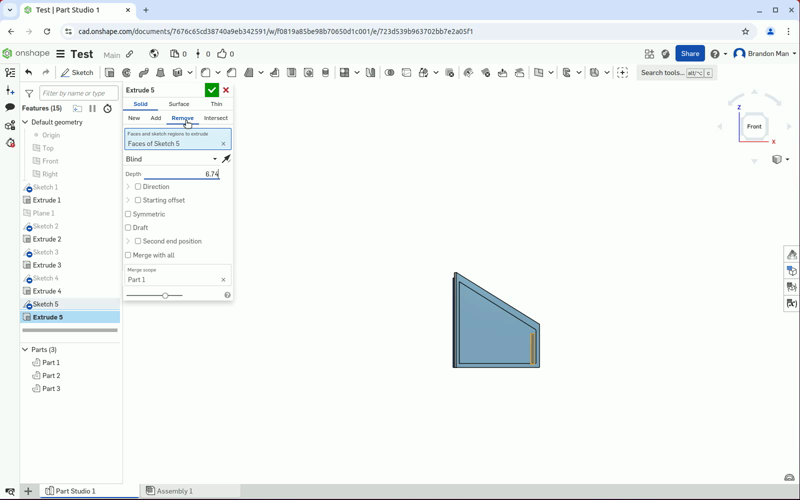
key(tab, 6)
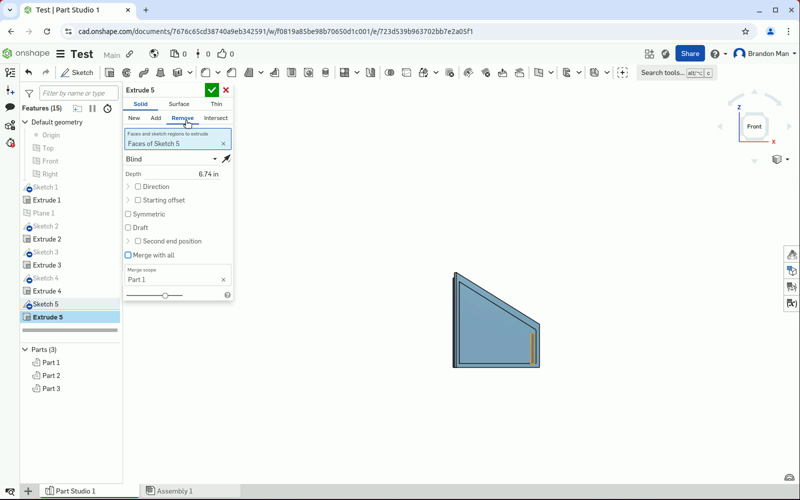
key(space)
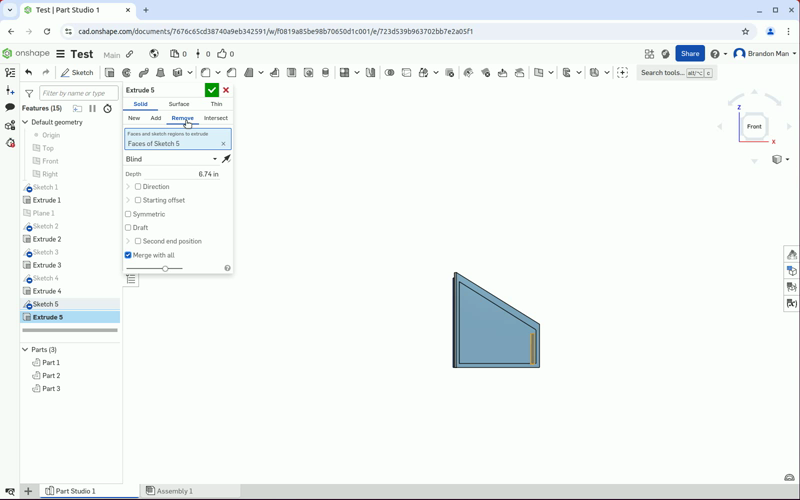
key(enter)
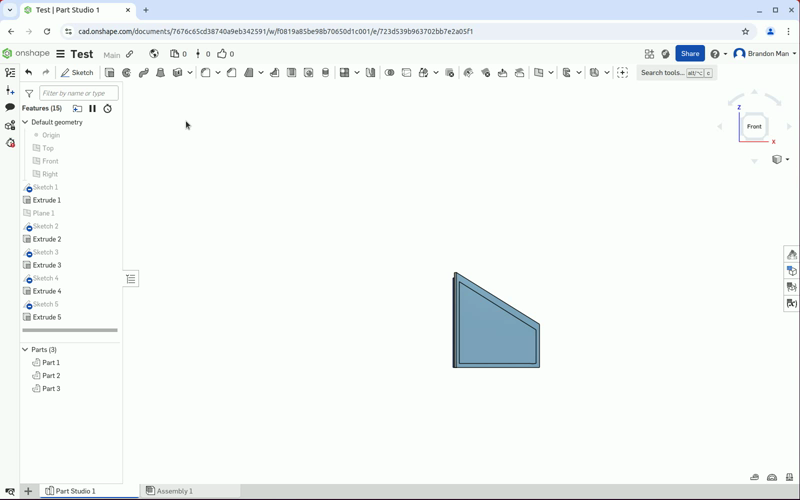
key(shift+h)
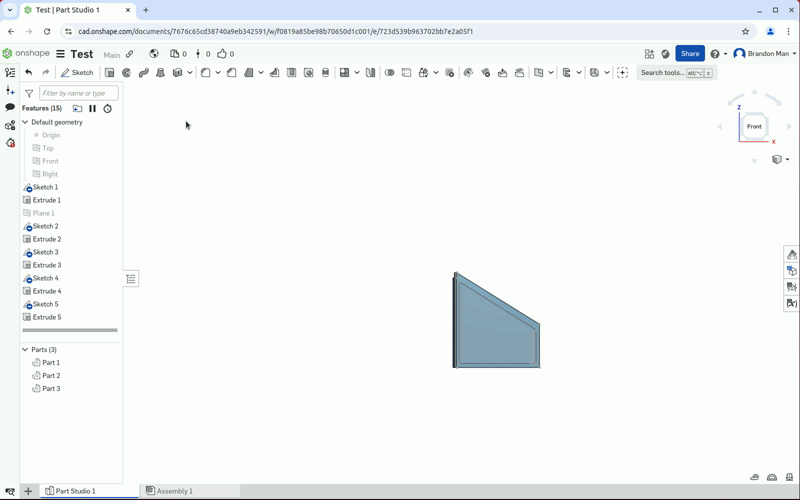
key(shift+h)
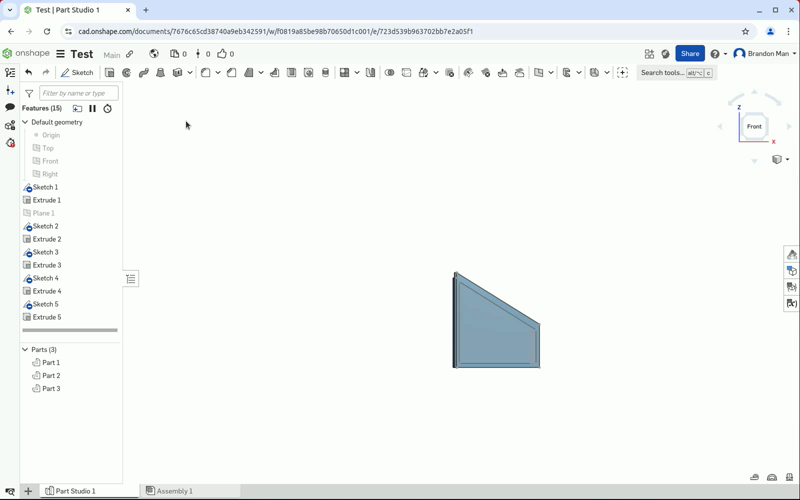
key(shift+7)
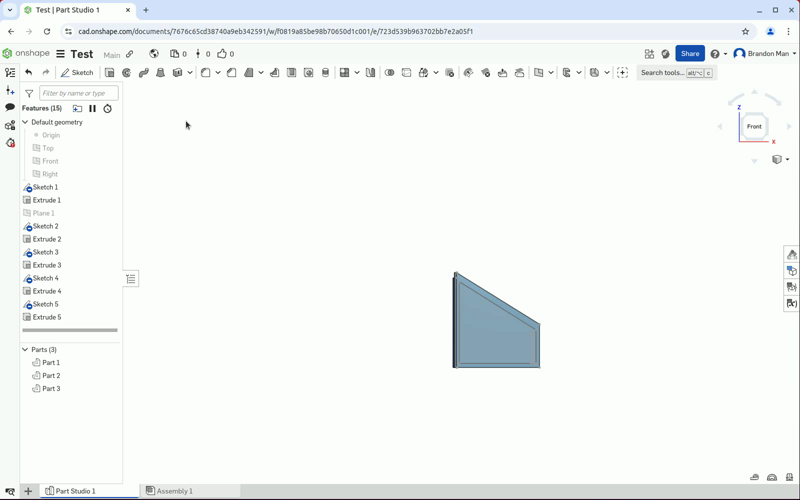
key(left, 2)
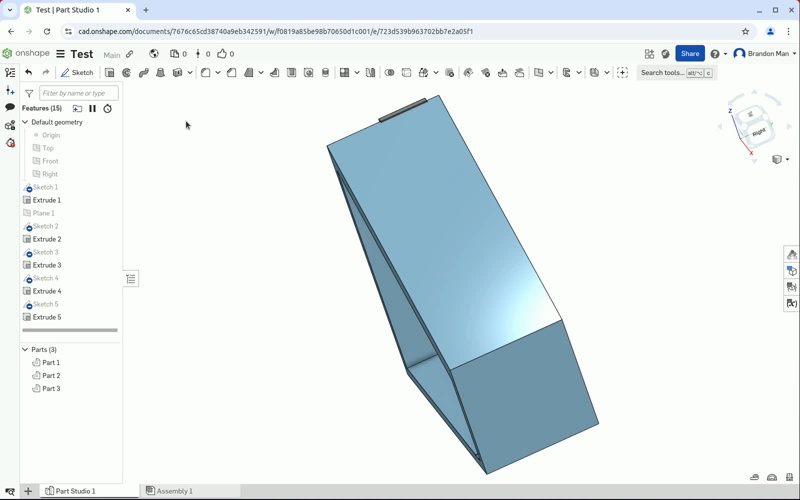
key(down, 2)
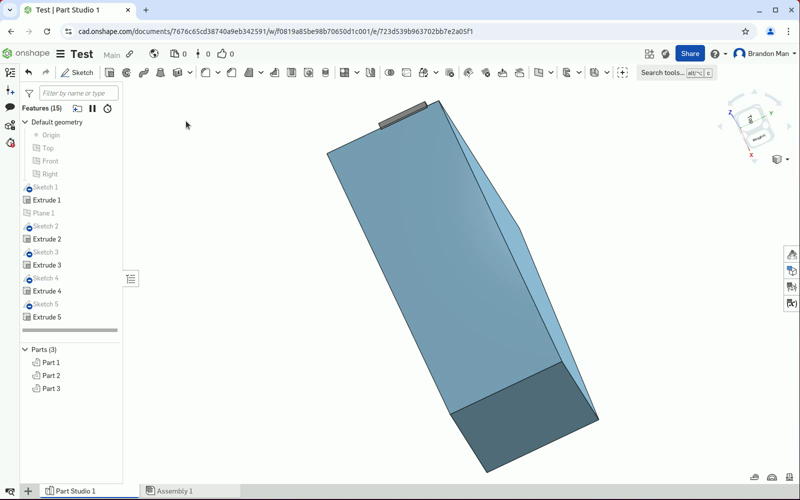
key(up, 2)
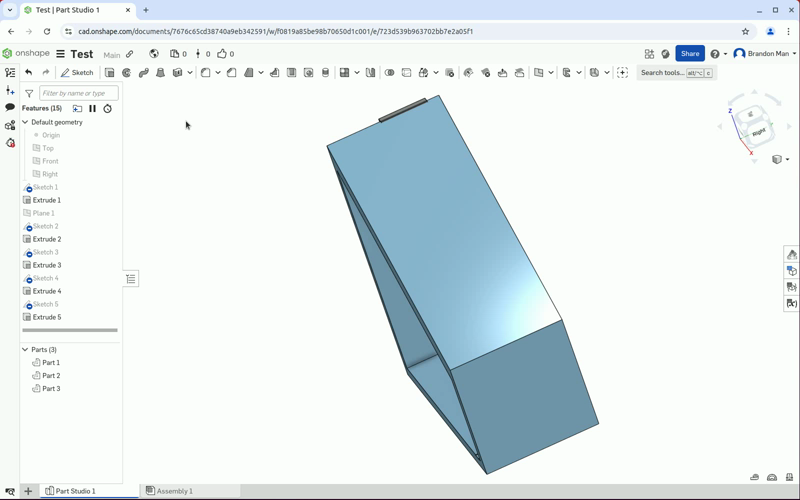
key(right, 2)
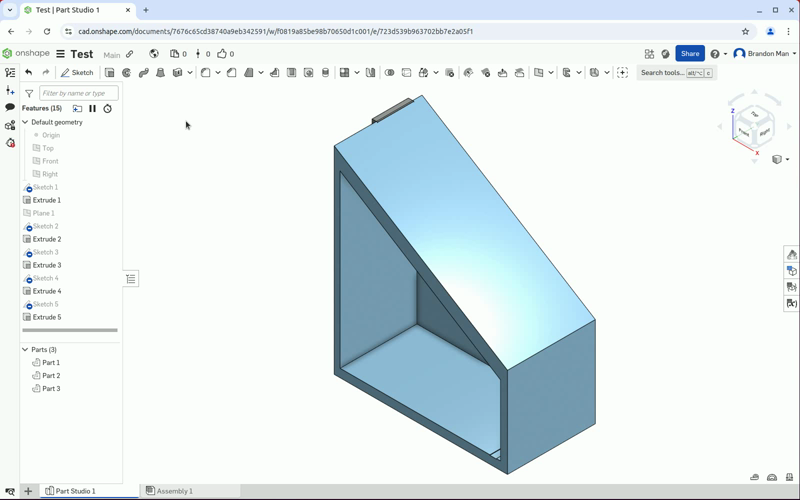
mouse_move(73, 189)
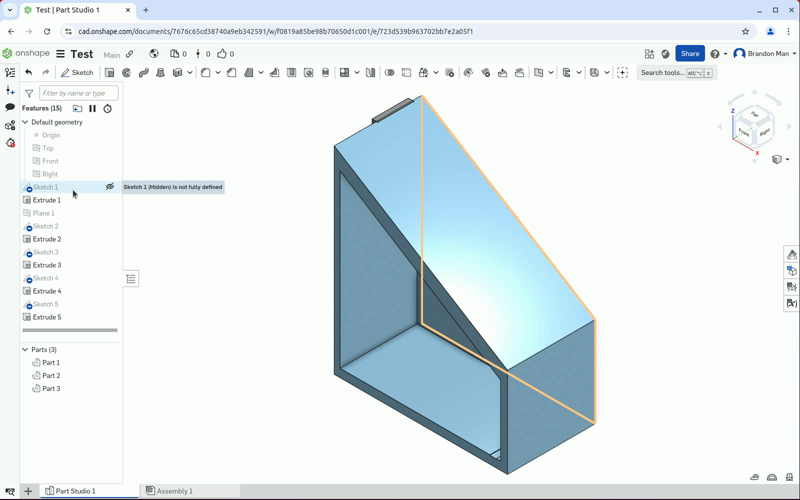
click(73, 189)